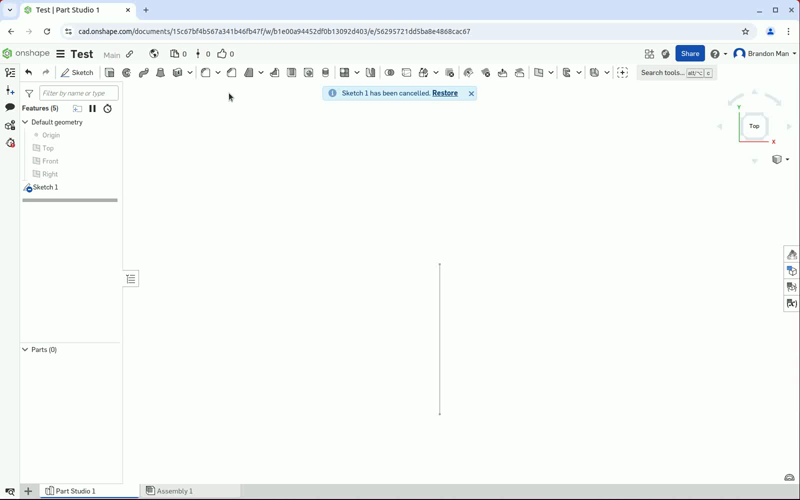
key(shift+h)
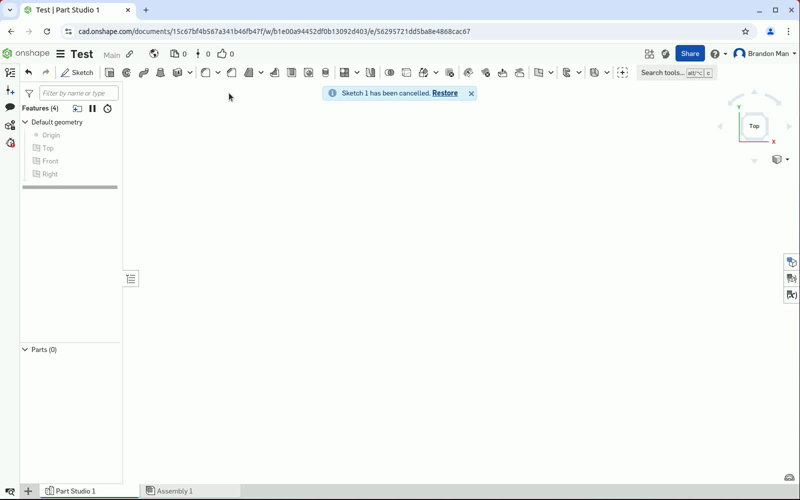
mouse_move(73, 352)
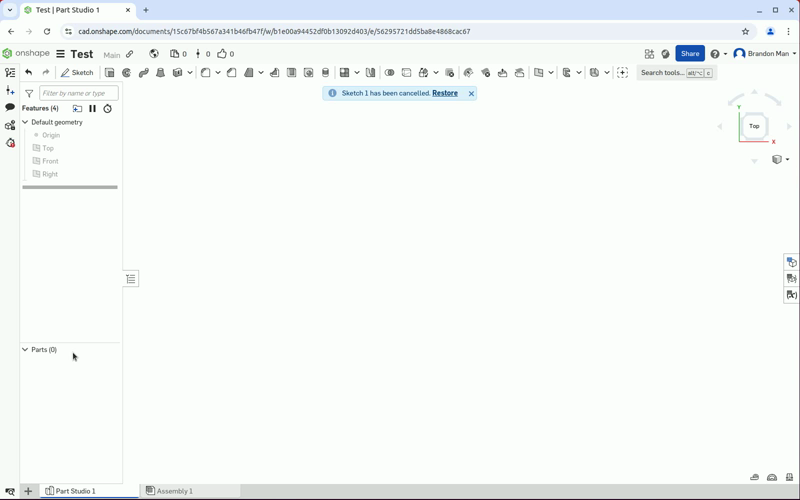
key(y)
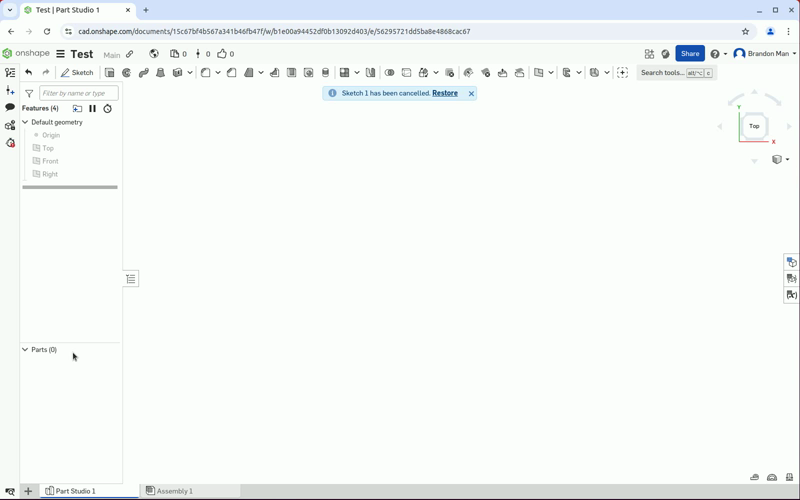
key(shift+p)
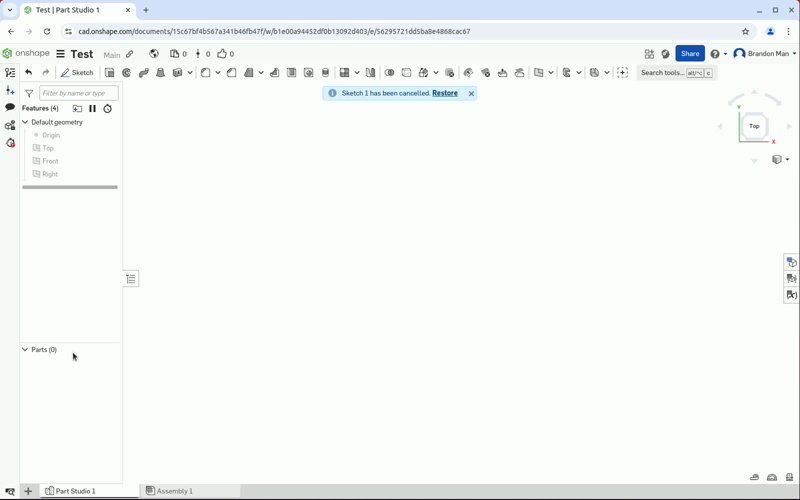
key(space)
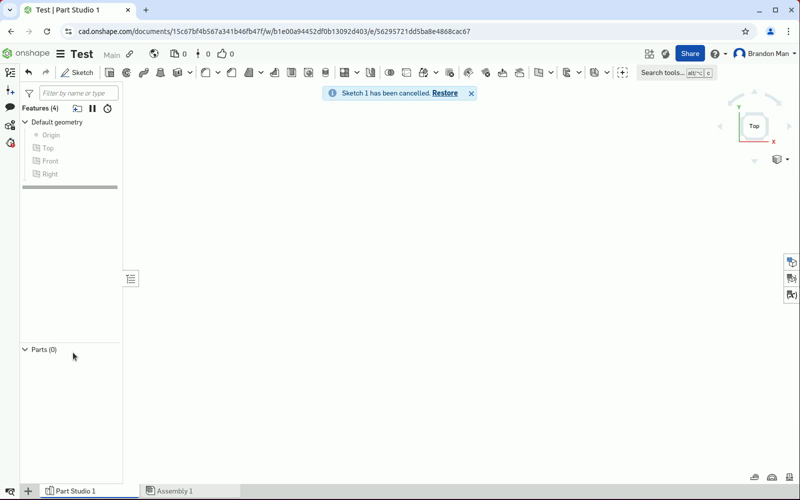
key_down(shift)
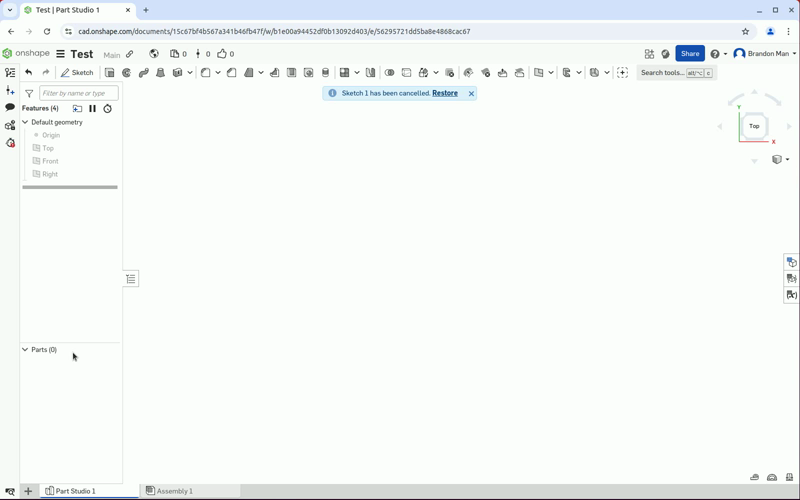
key(up)
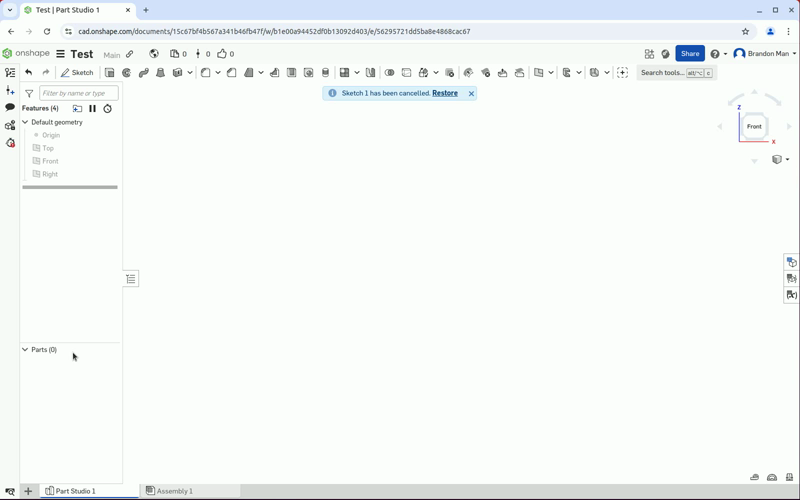
key_up(shift)
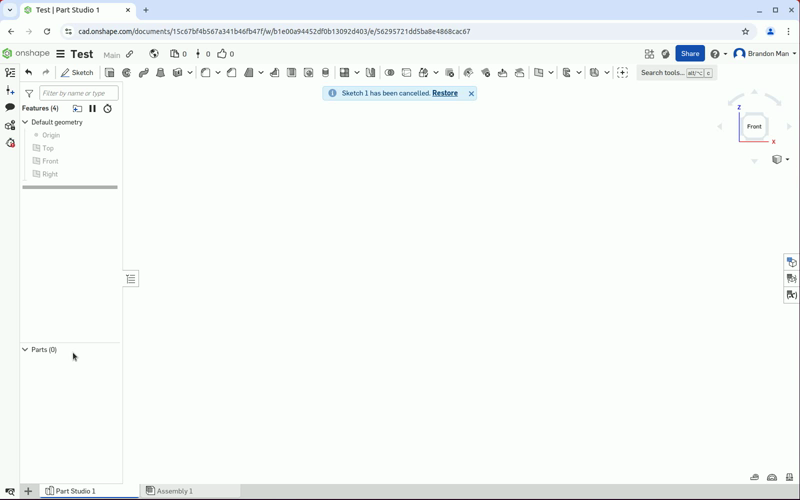
mouse_move(73, 352)
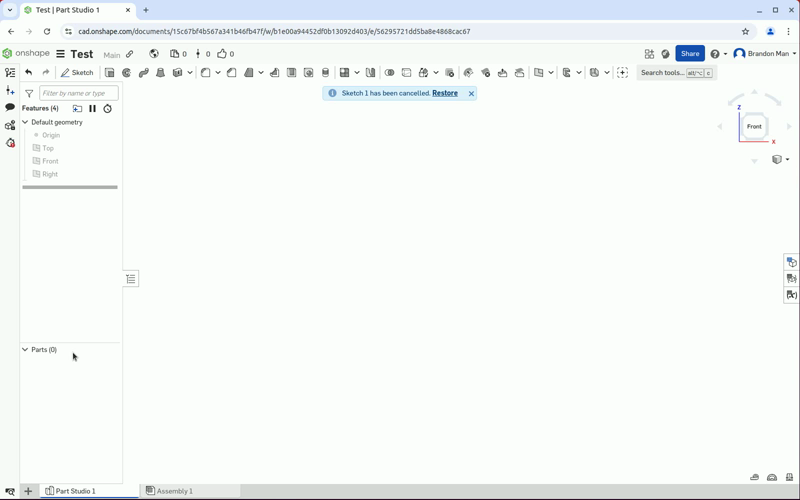
key(shift+y)
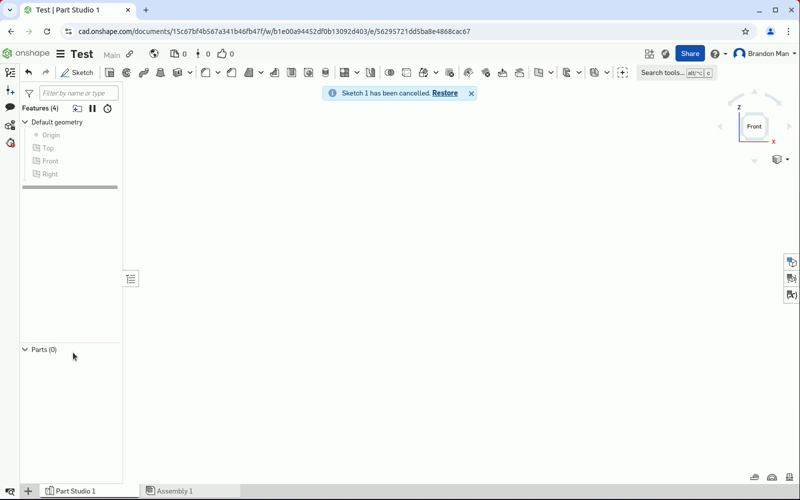
key(shift+s)
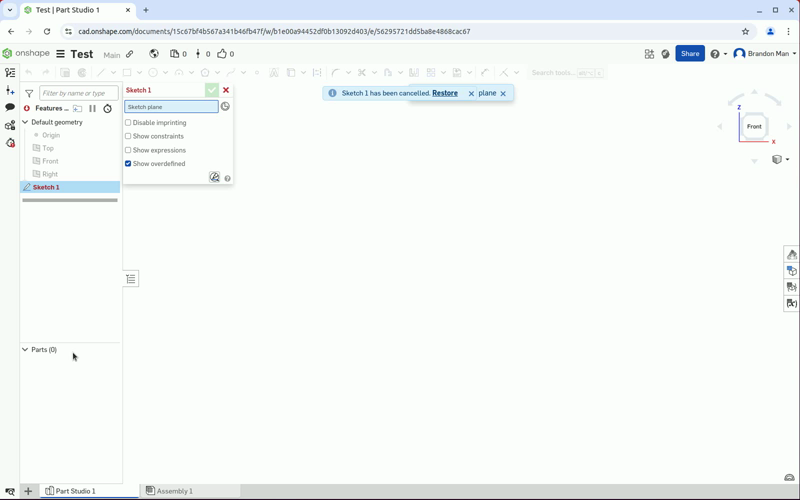
mouse_move(73, 163)
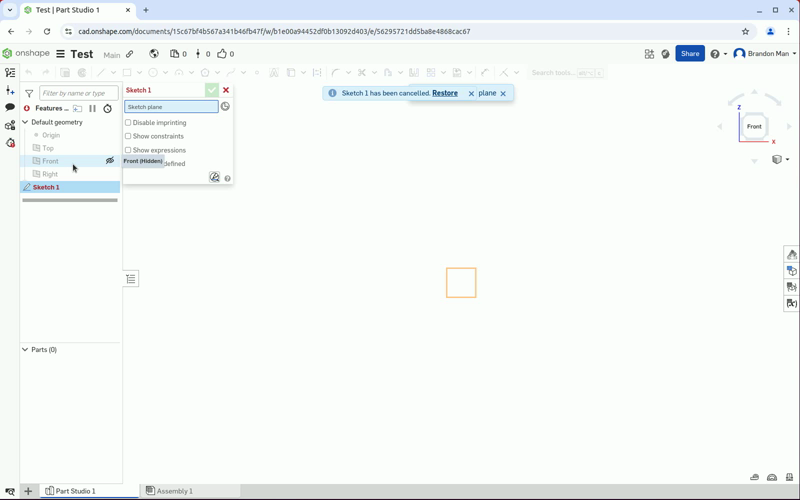
click(73, 163)
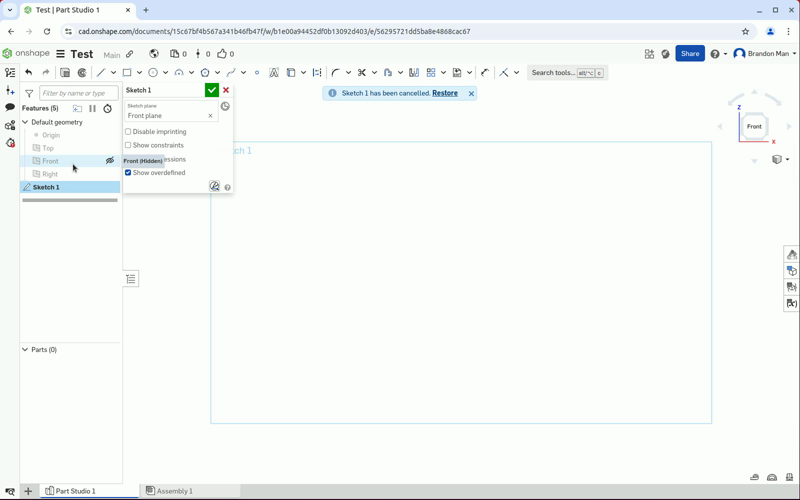
mouse_move(73, 352)
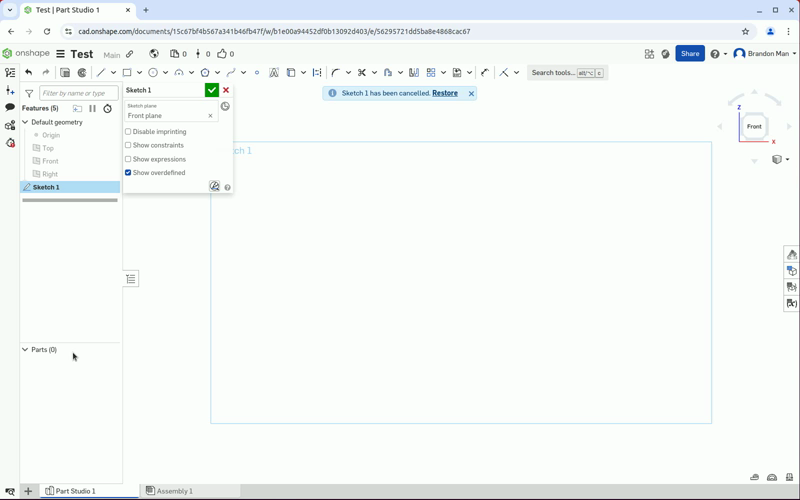
key(y)
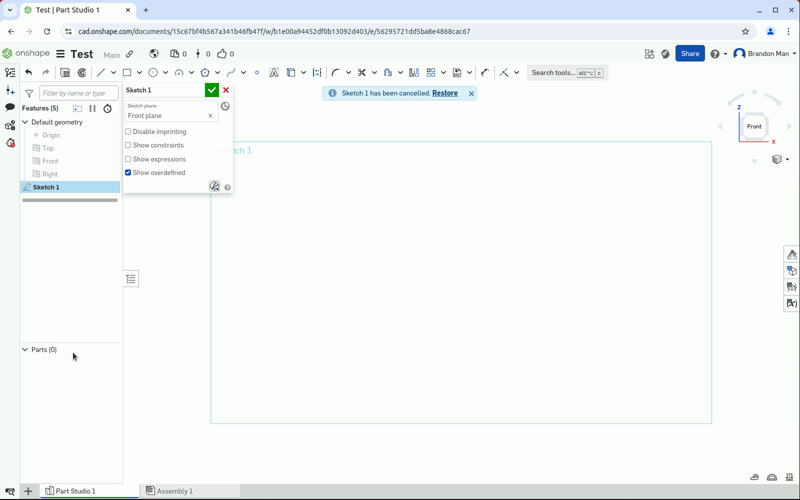
key(c)
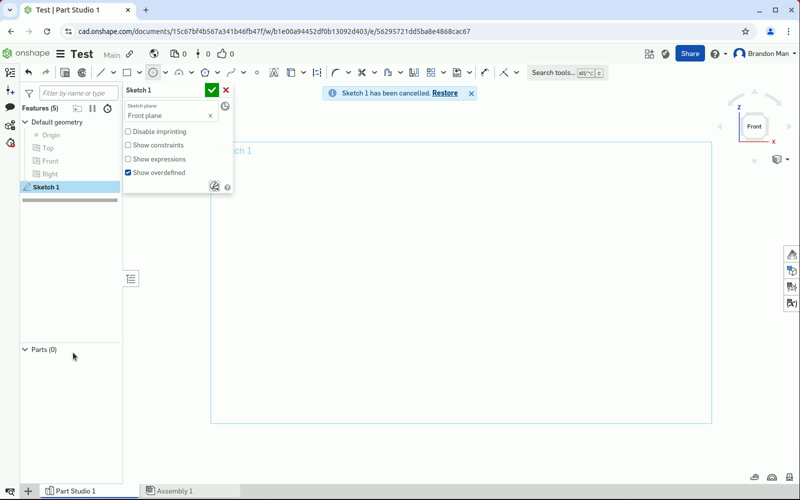
key_down(shift)
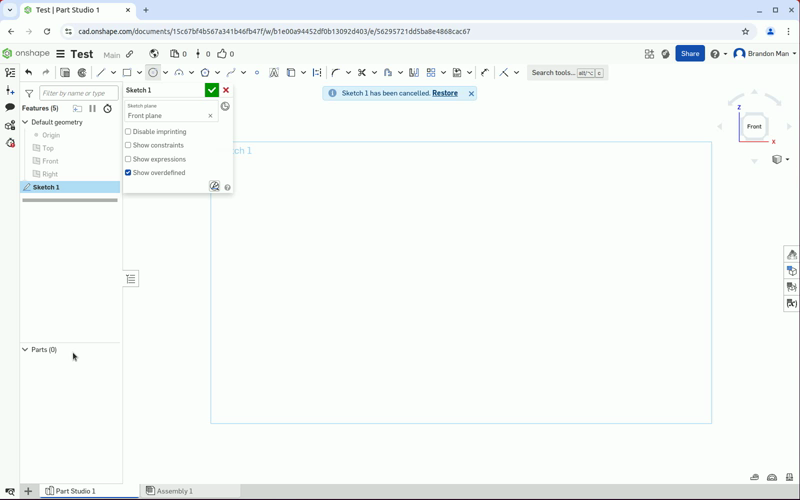
mouse_move(461, 282)
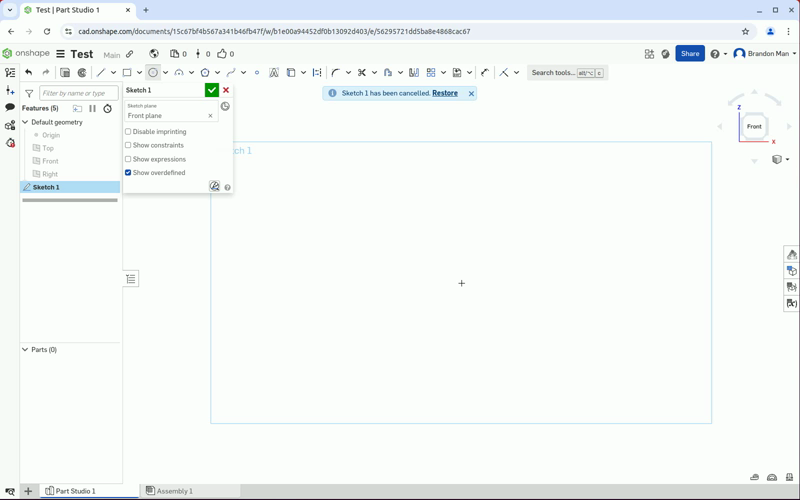
click(461, 282)
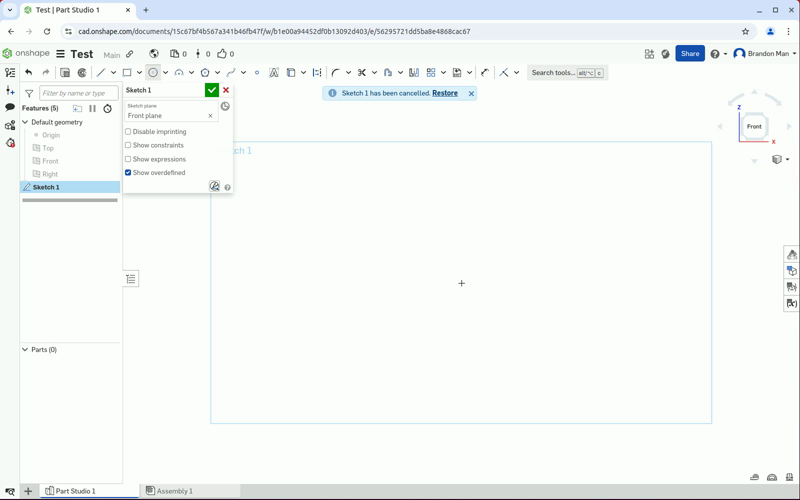
key_up(shift)
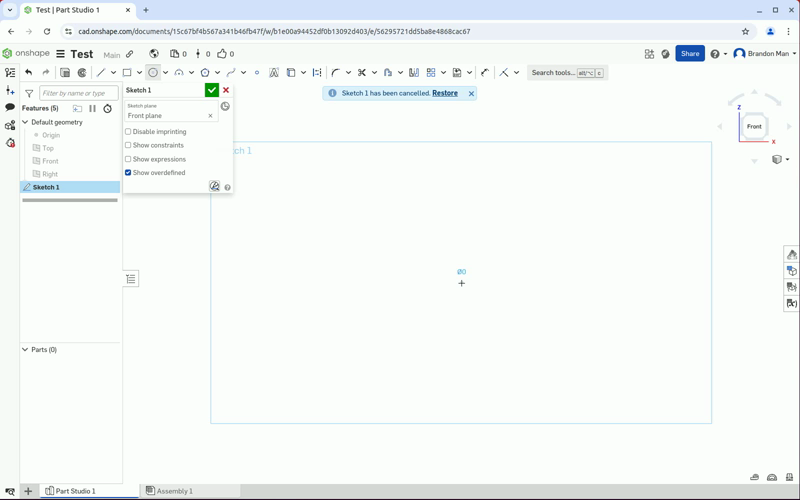
mouse_move(471, 282)
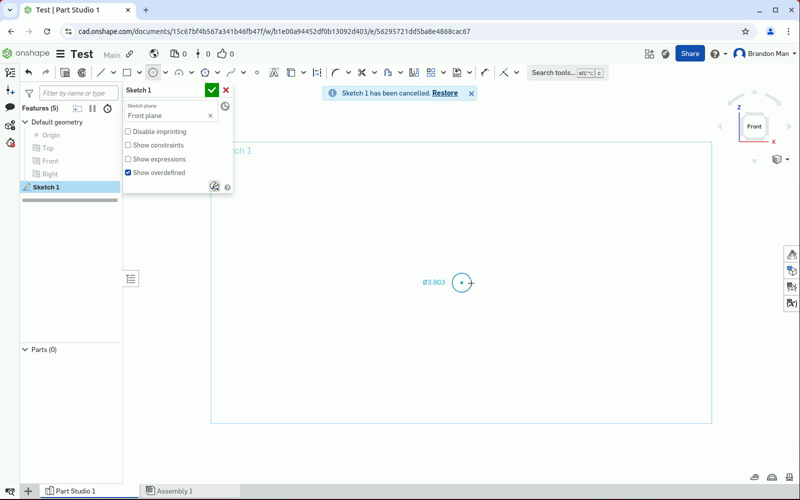
click(471, 282)
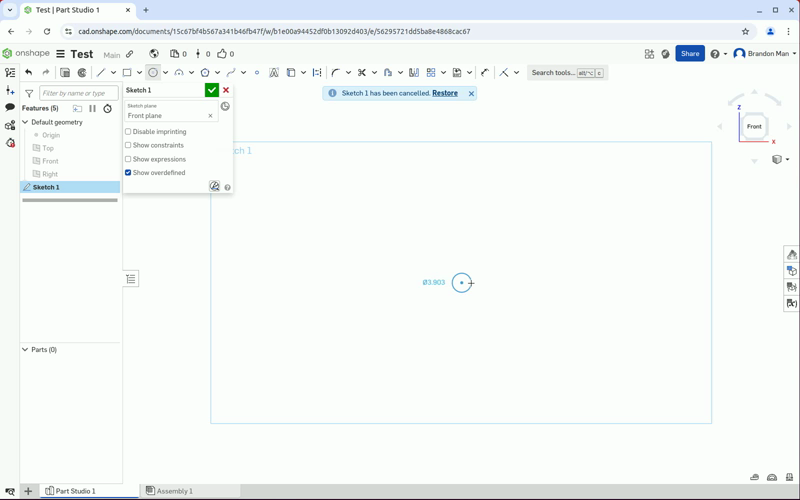
key(esc)
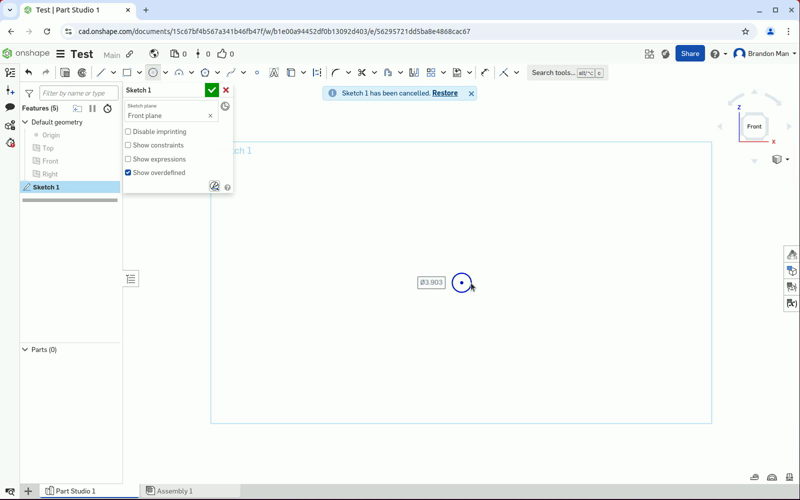
key(c)
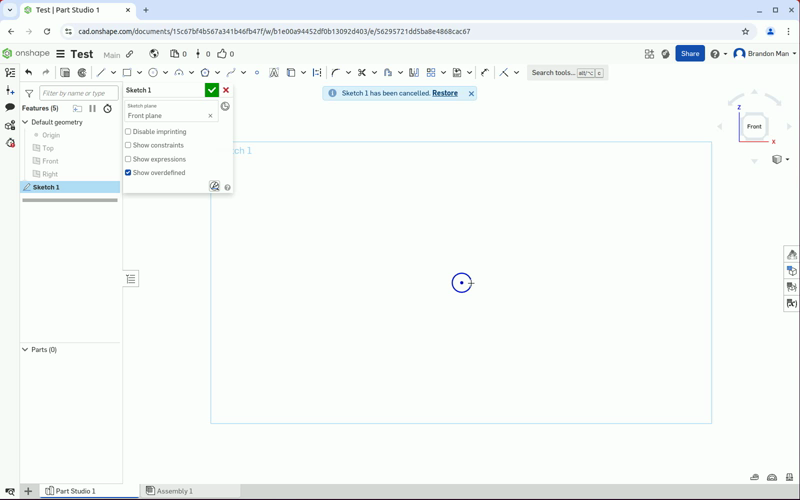
key_down(shift)
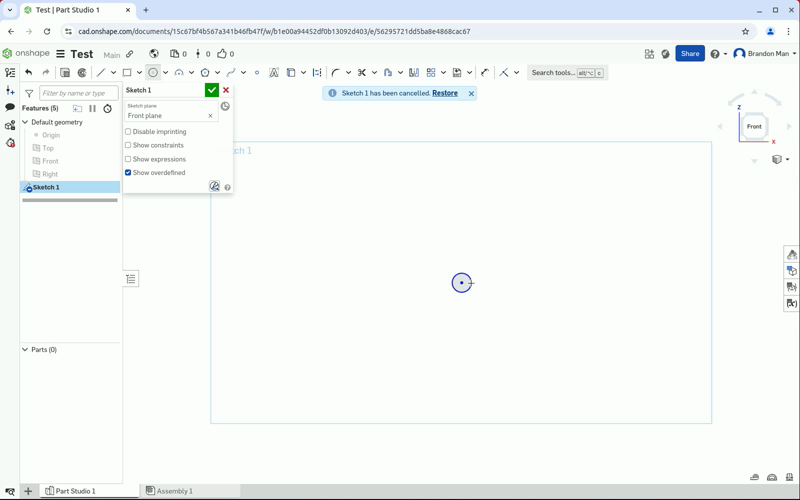
mouse_move(461, 282)
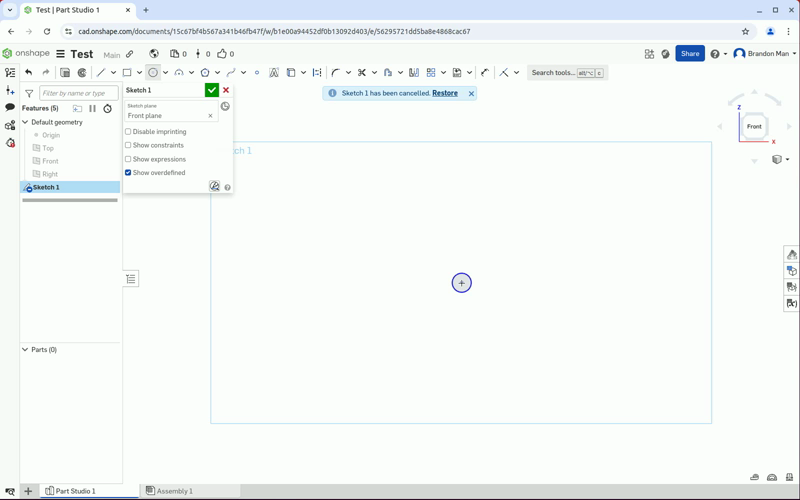
click(461, 282)
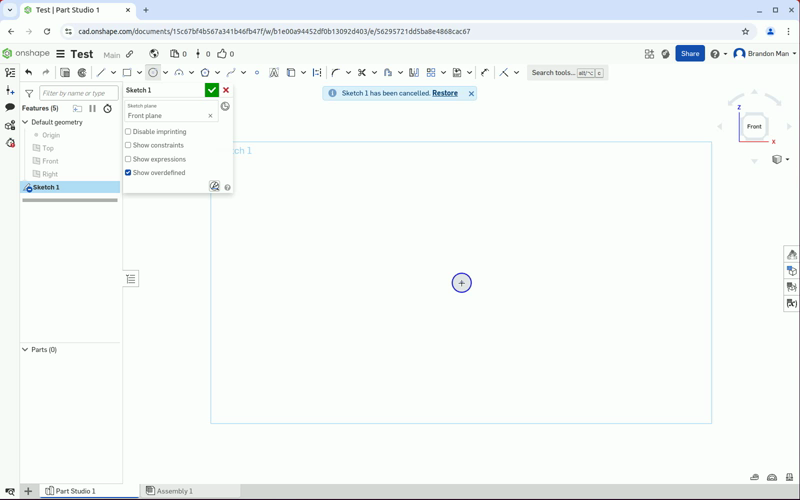
key_up(shift)
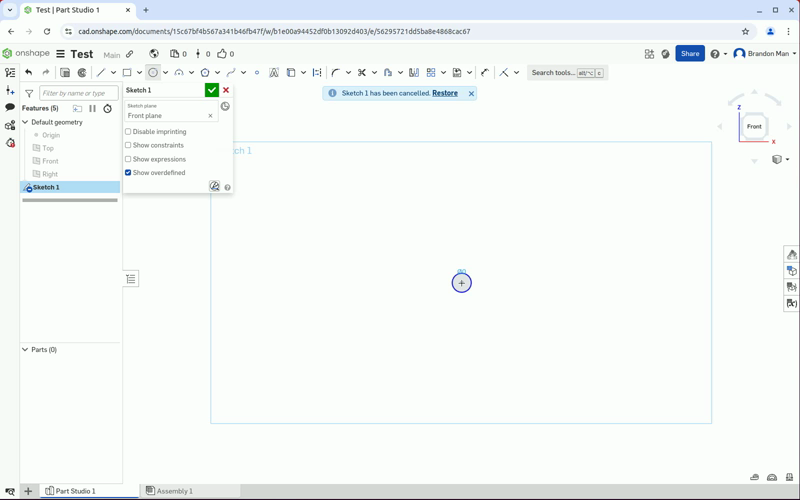
mouse_move(464, 282)
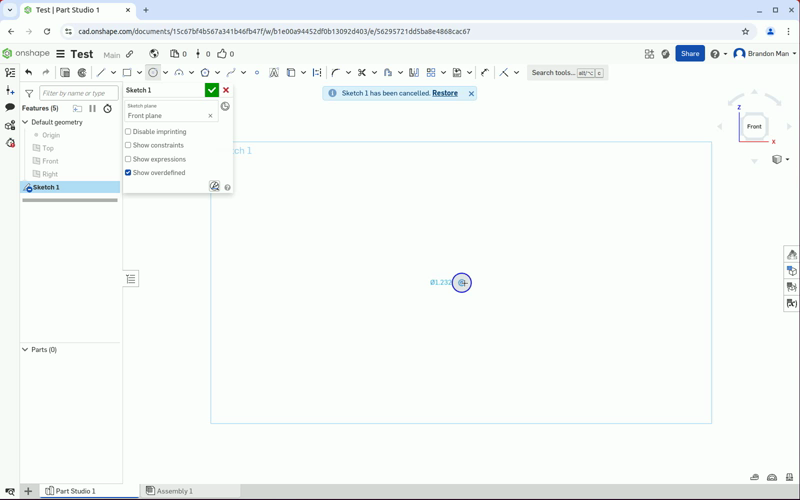
scroll(6)
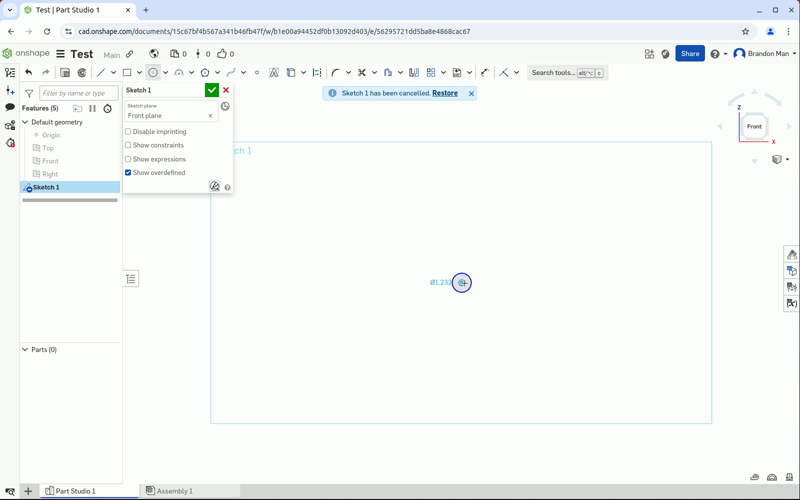
scroll(6)
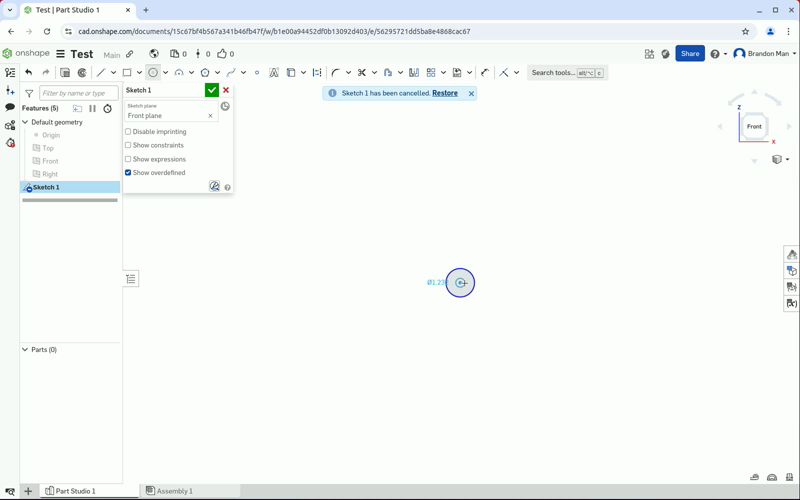
scroll(6)
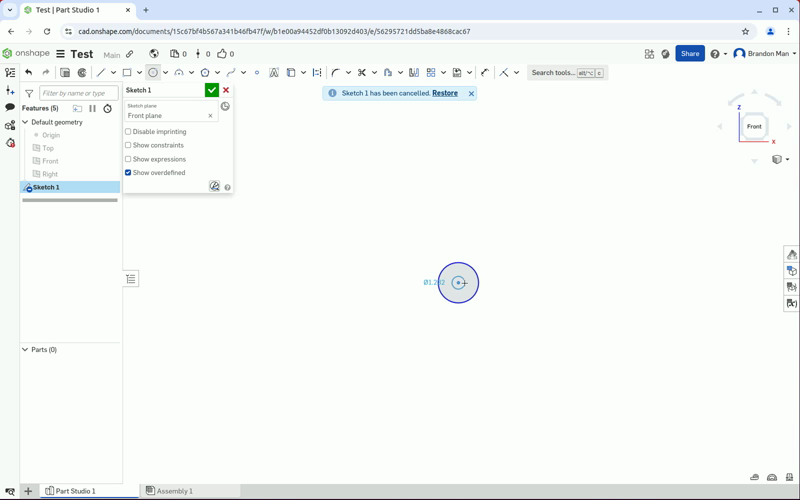
scroll(6)
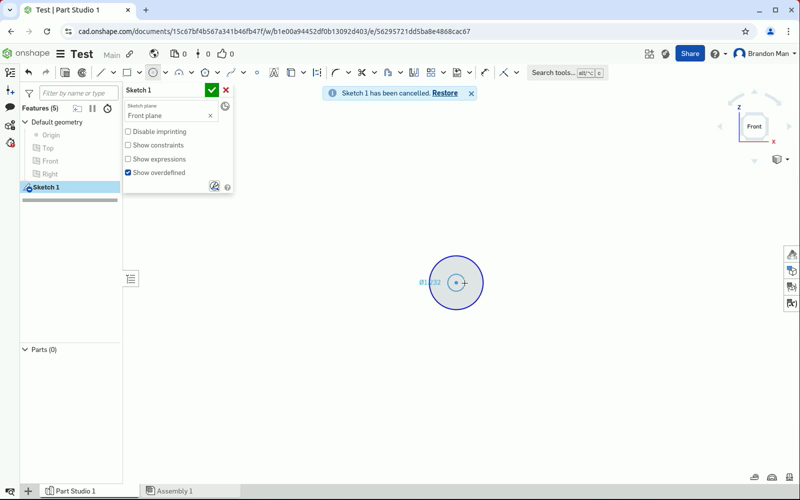
scroll(6)
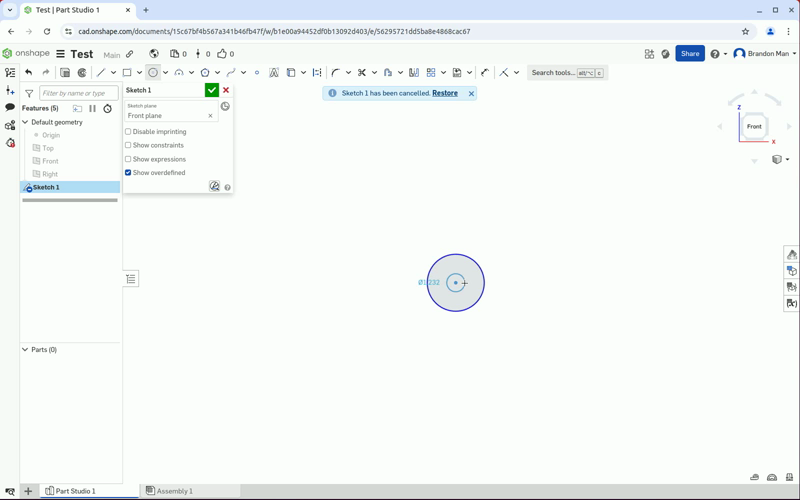
scroll(6)
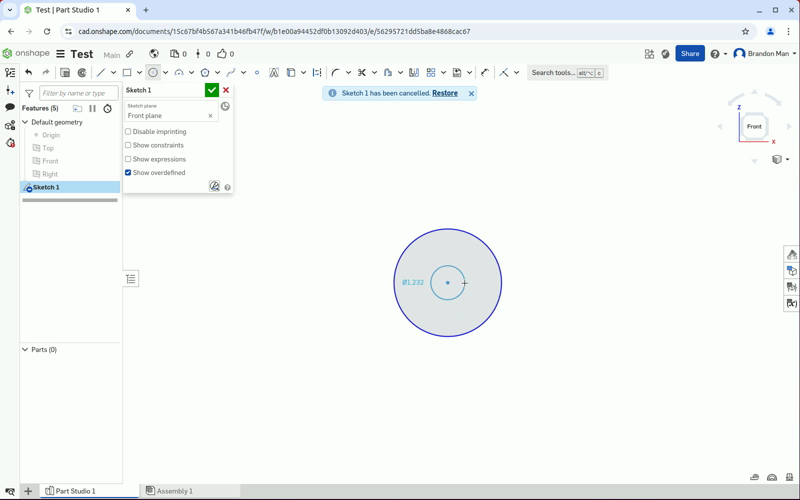
scroll(6)
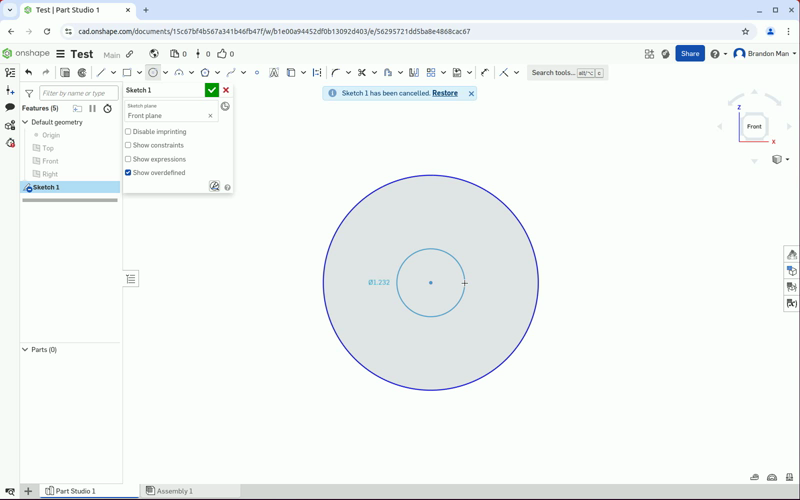
click(464, 282)
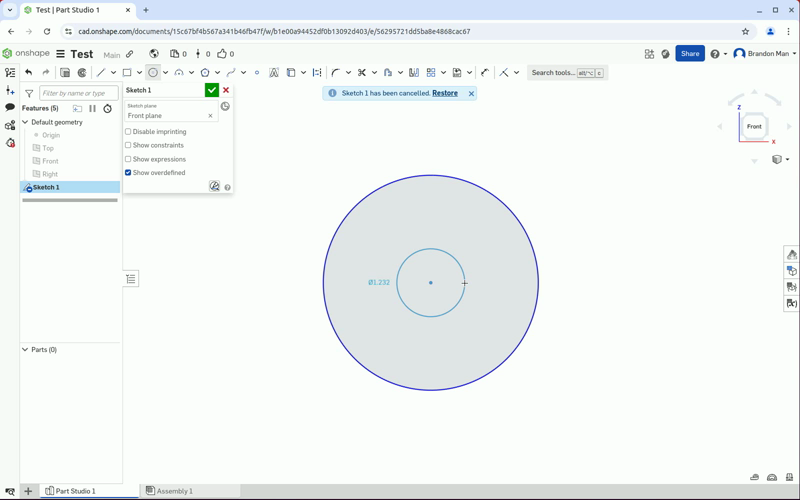
scroll(-6)
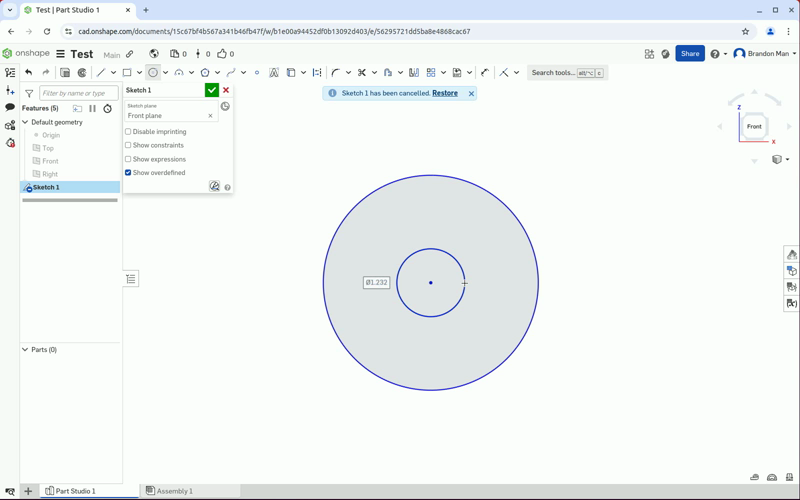
scroll(-6)
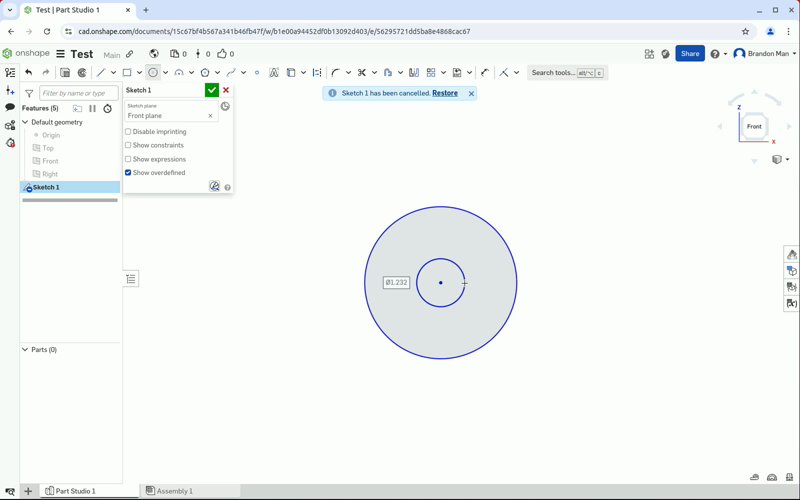
scroll(-6)
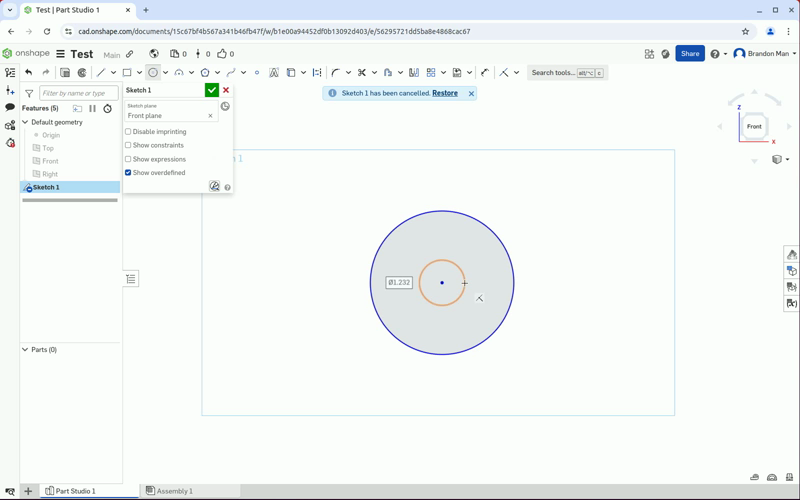
scroll(-6)
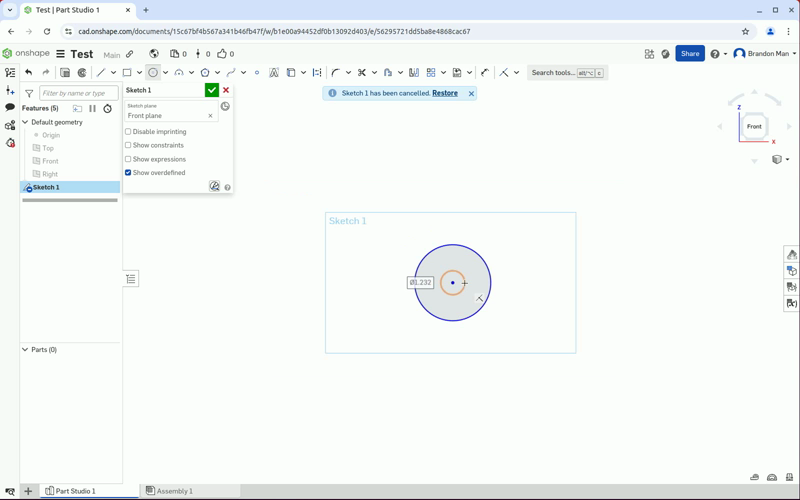
scroll(-6)
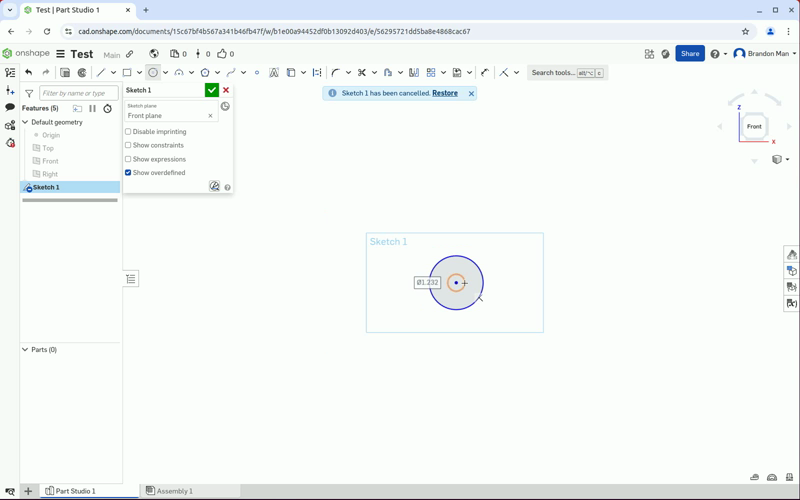
scroll(-6)
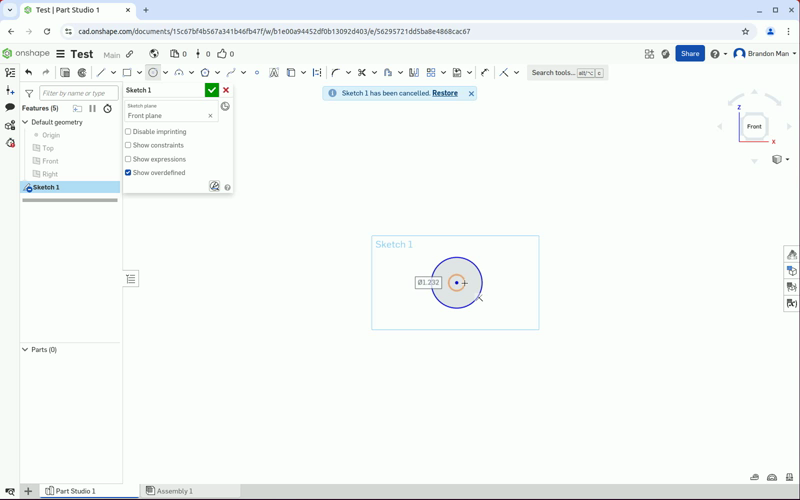
scroll(-6)
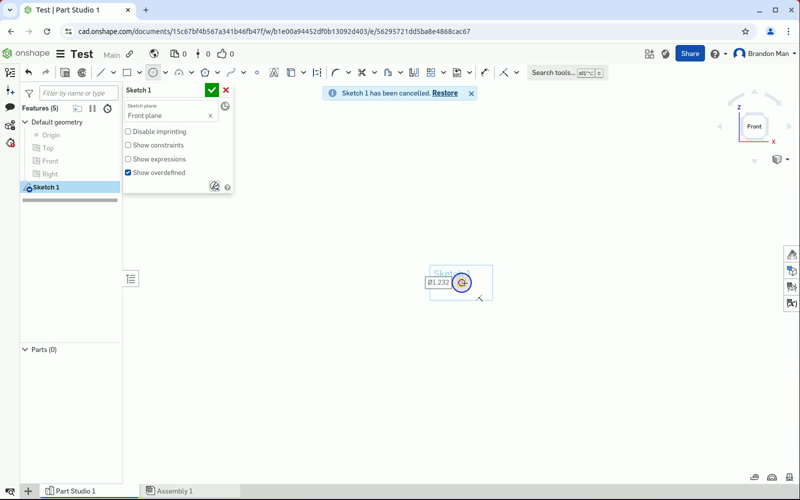
key(esc)
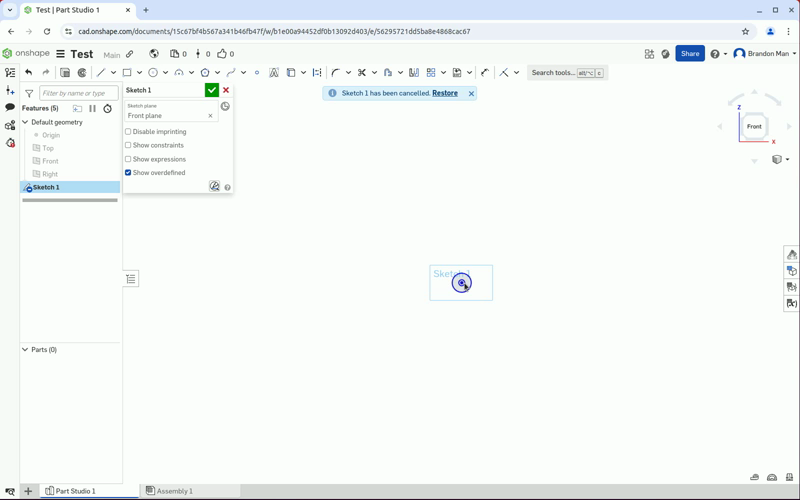
mouse_move(462, 275)
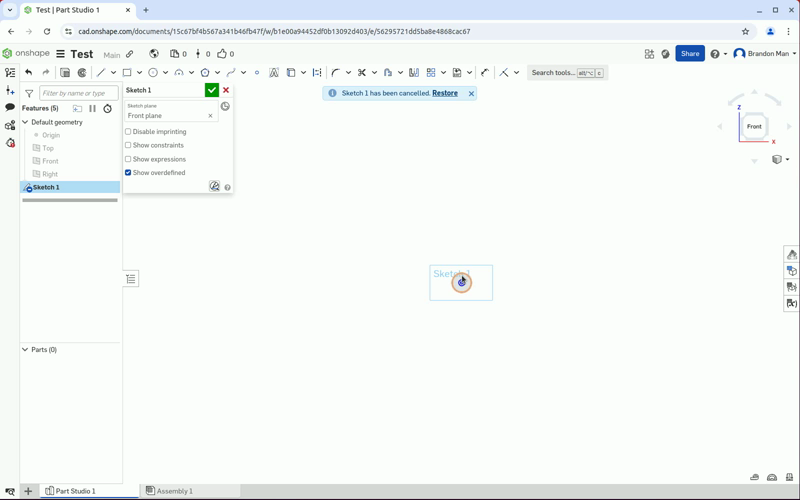
scroll(6)
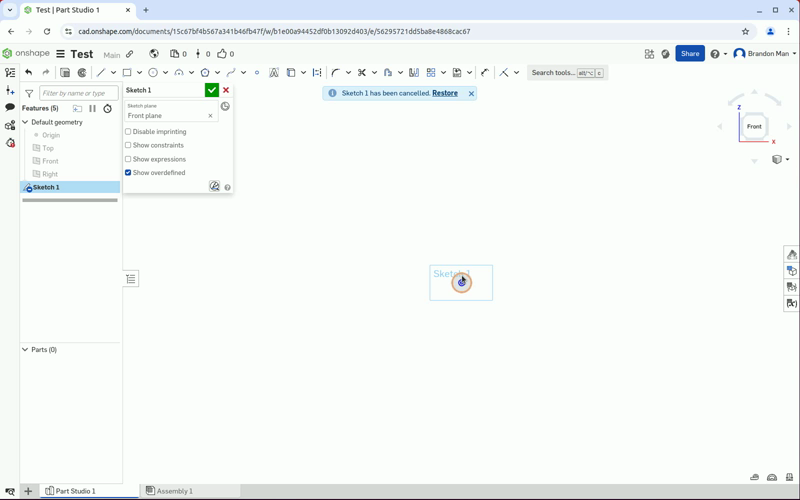
scroll(6)
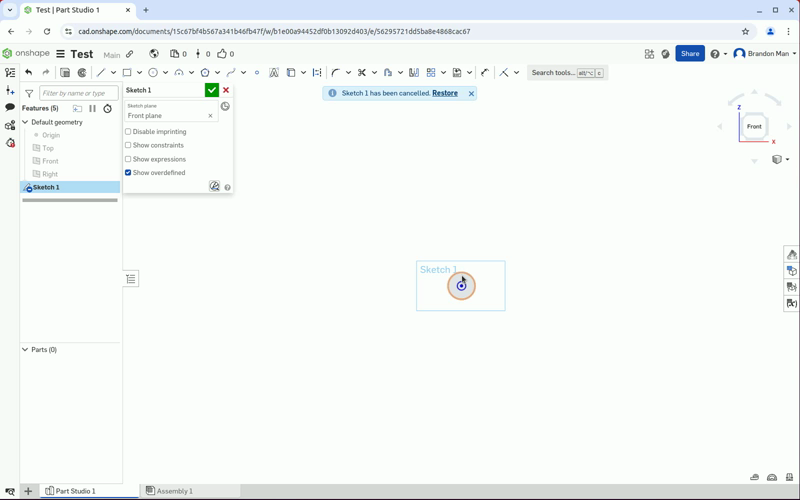
scroll(6)
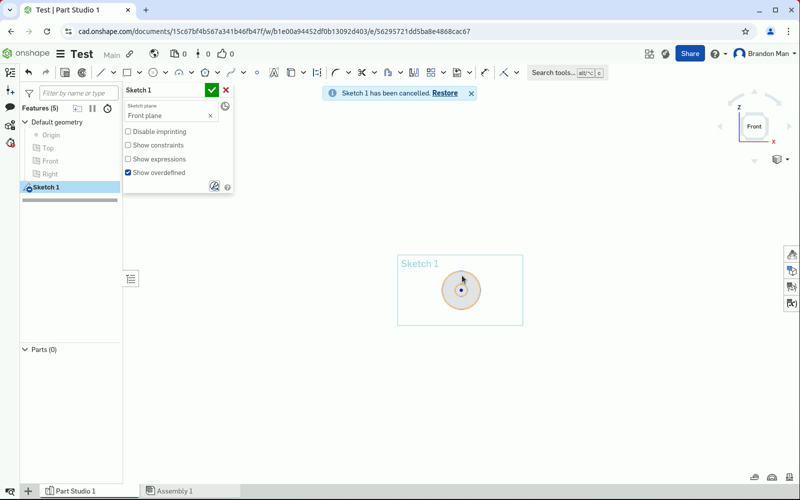
scroll(6)
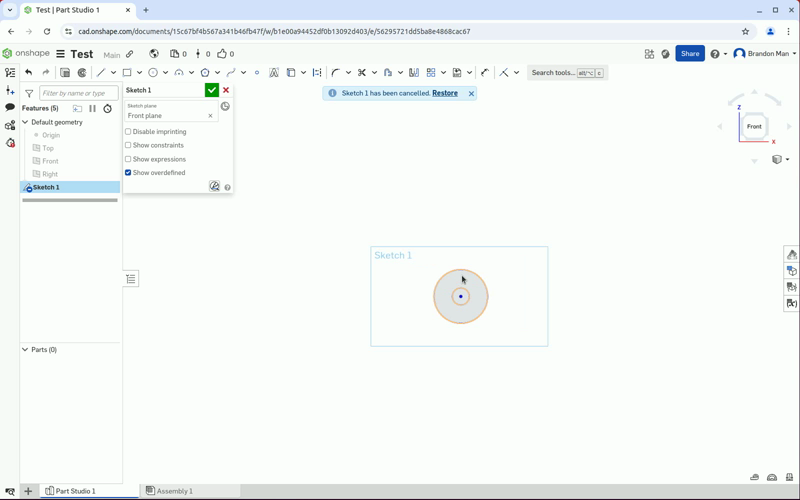
scroll(6)
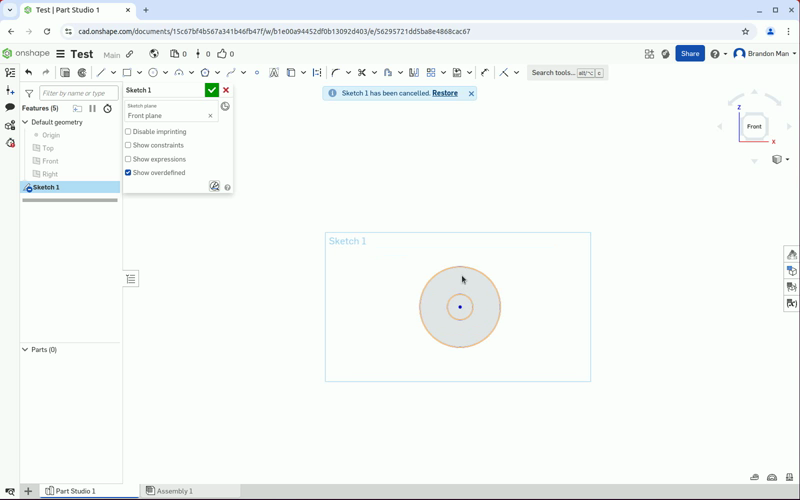
scroll(6)
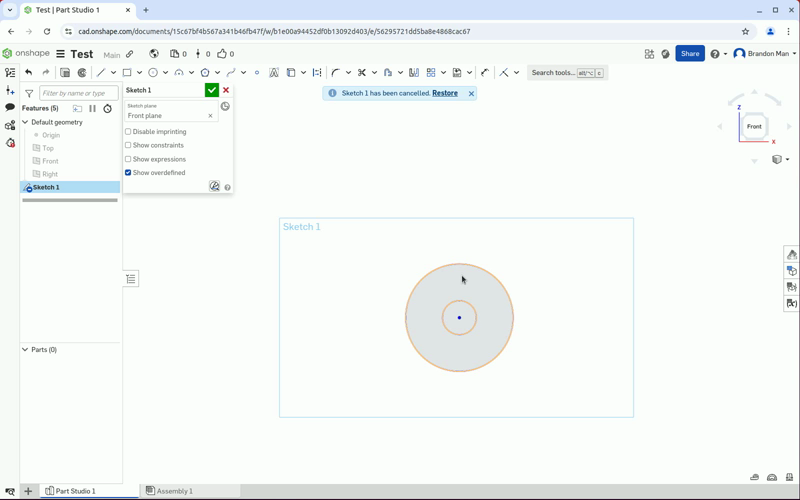
scroll(6)
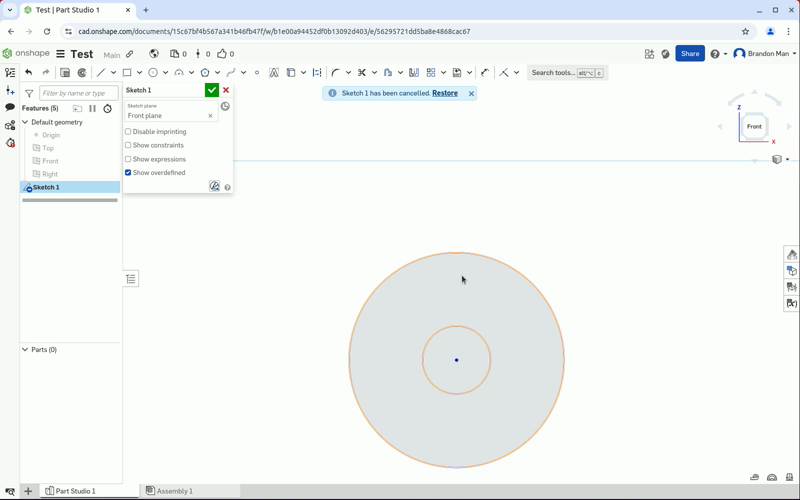
click(462, 275)
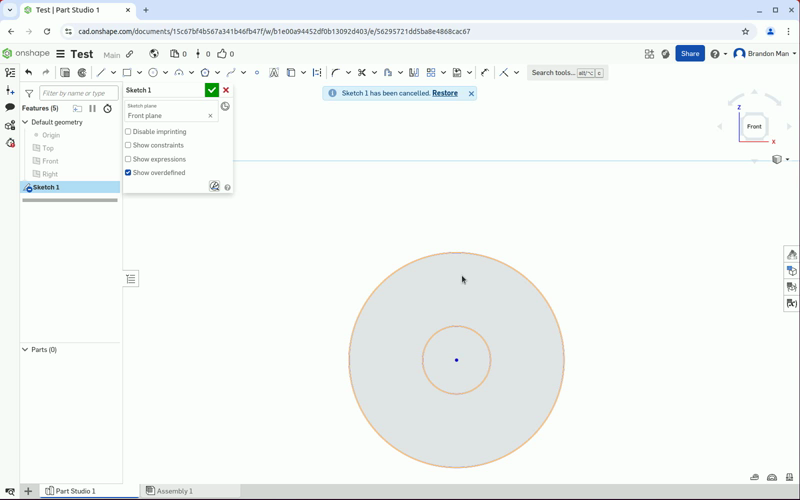
scroll(-6)
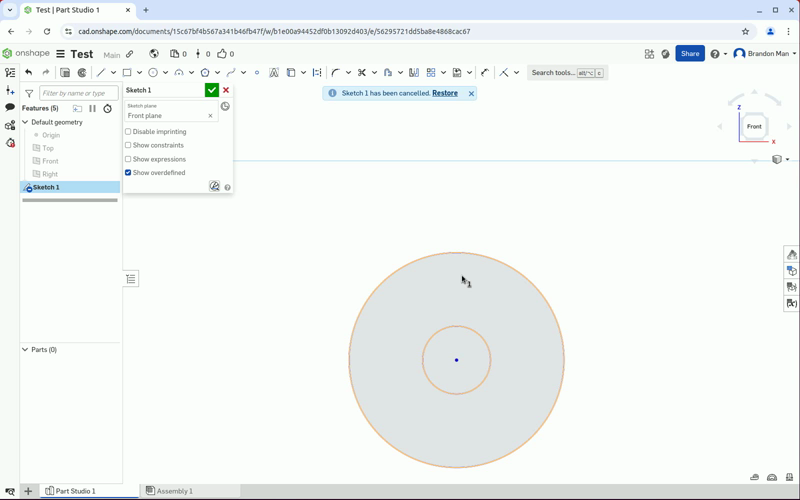
scroll(-6)
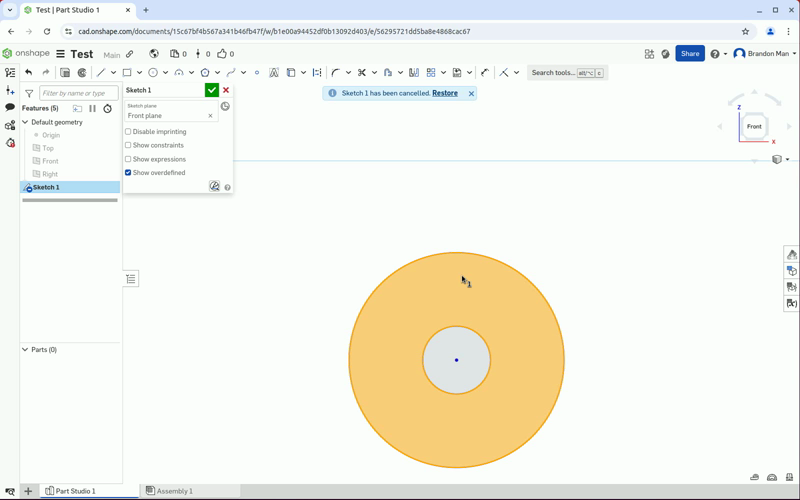
scroll(-6)
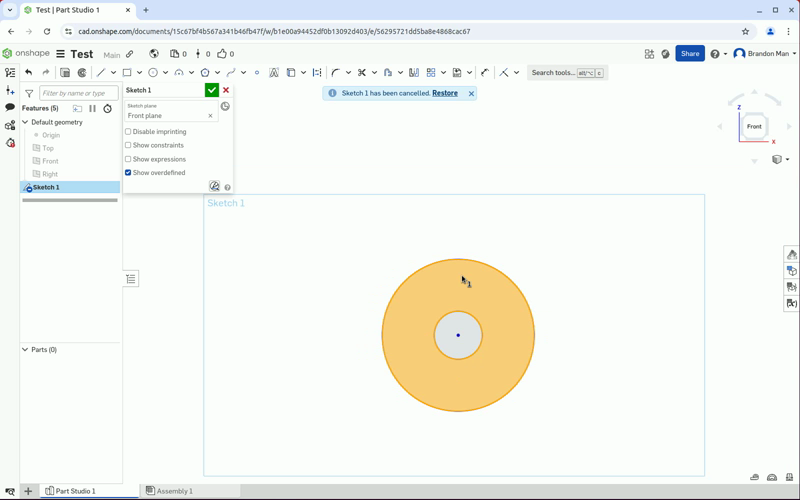
scroll(-6)
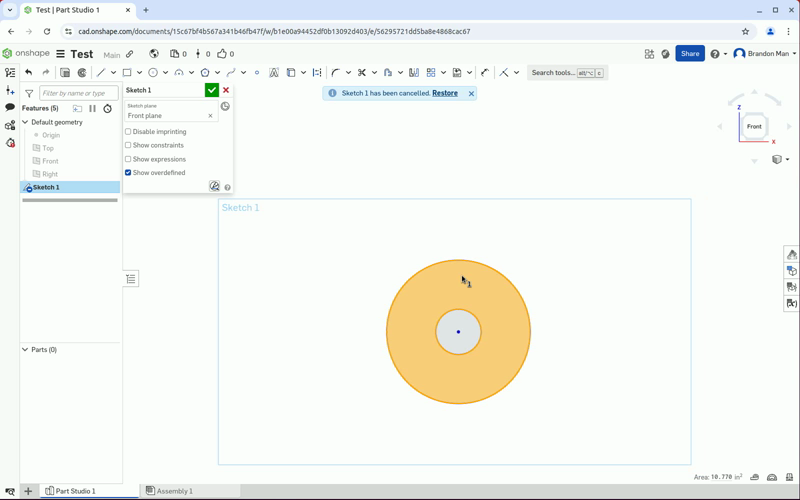
scroll(-6)
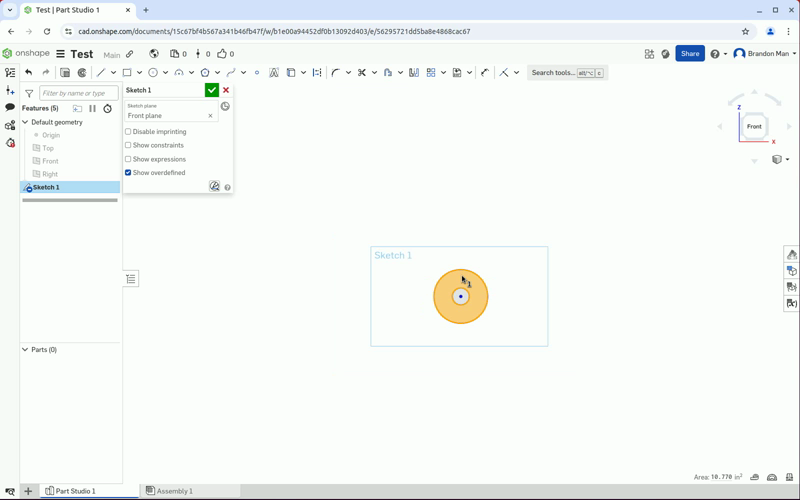
scroll(-6)
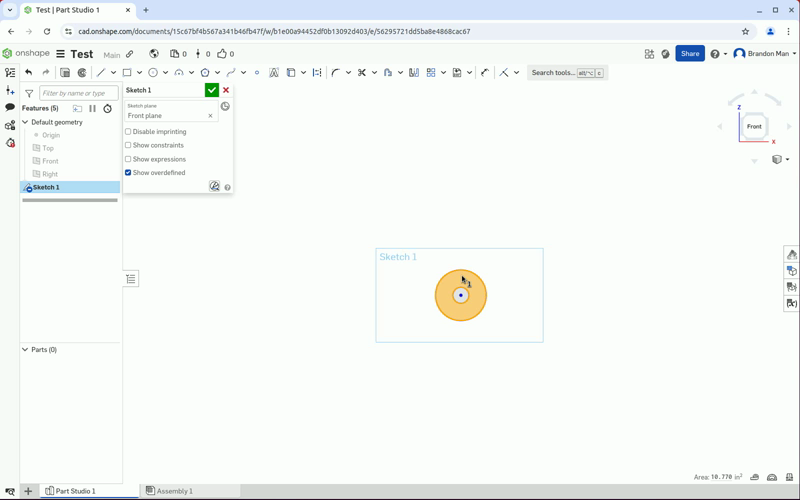
scroll(-6)
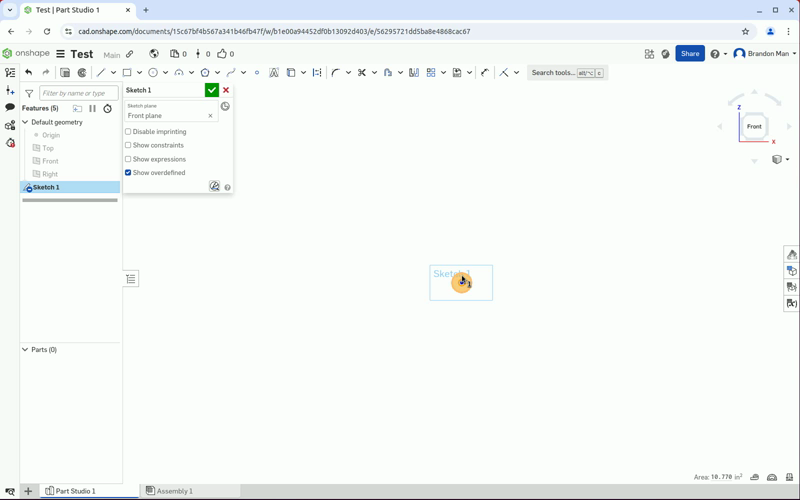
mouse_move(73, 352)
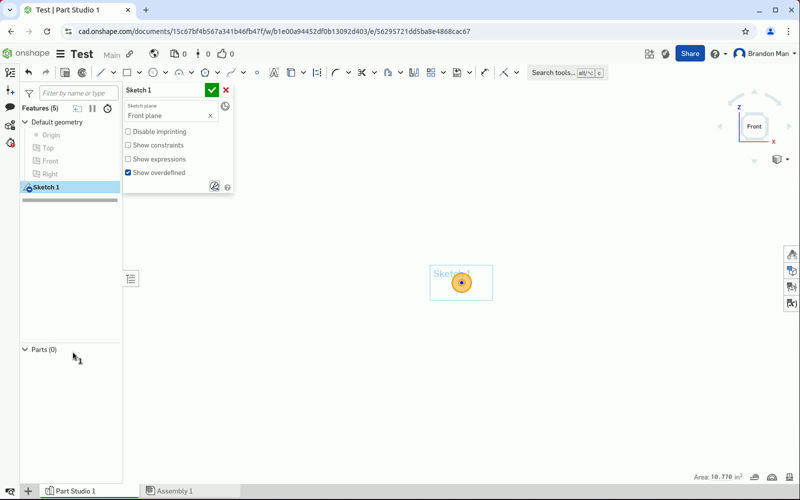
key(shift+y)
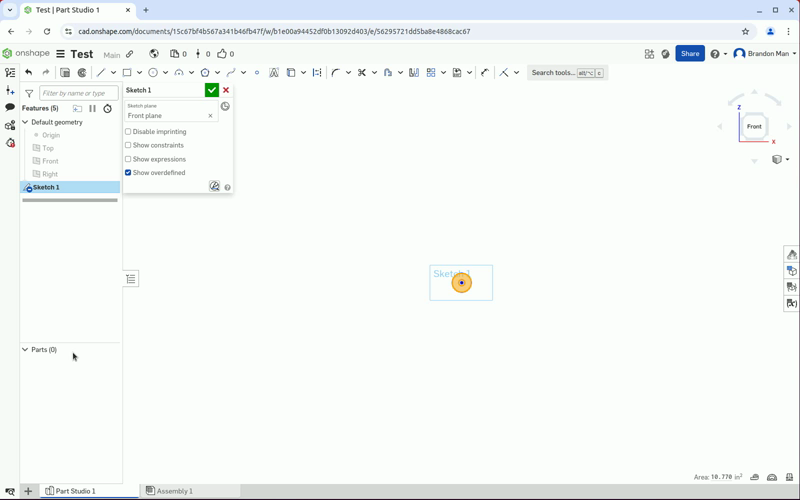
key(shift+e)
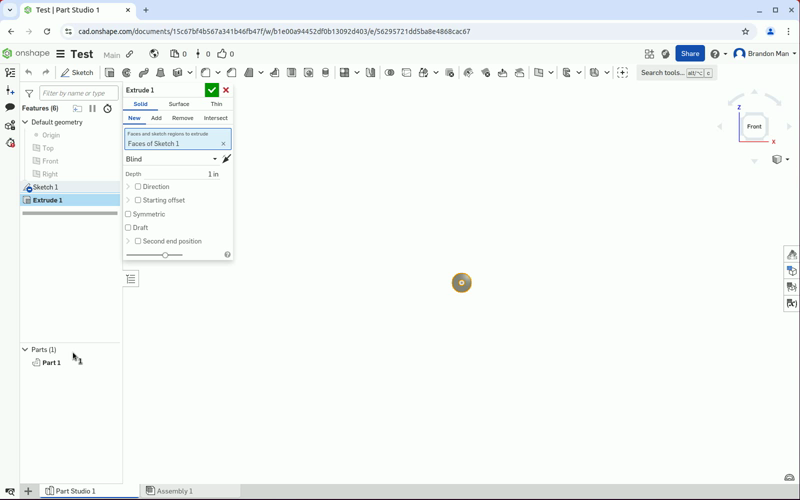
mouse_move(143, 106)
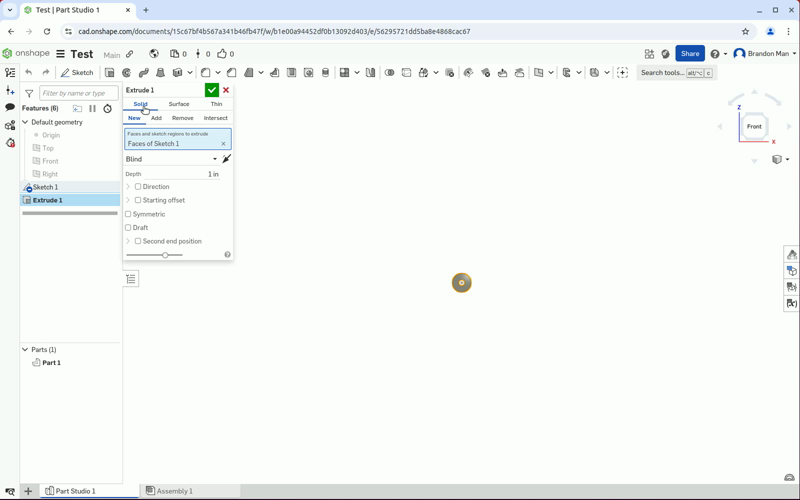
click(143, 106)
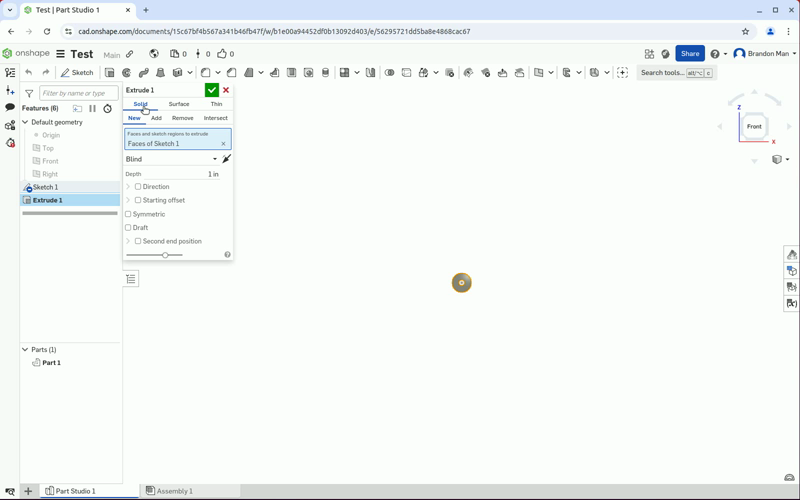
mouse_move(137, 120)
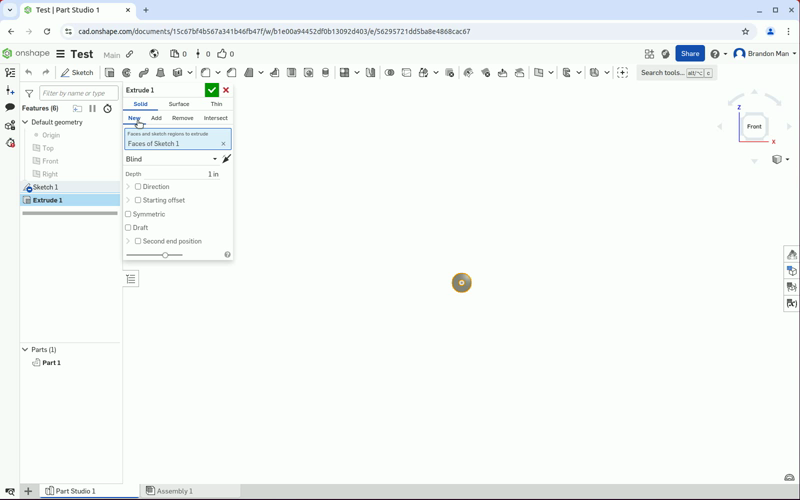
click(137, 120)
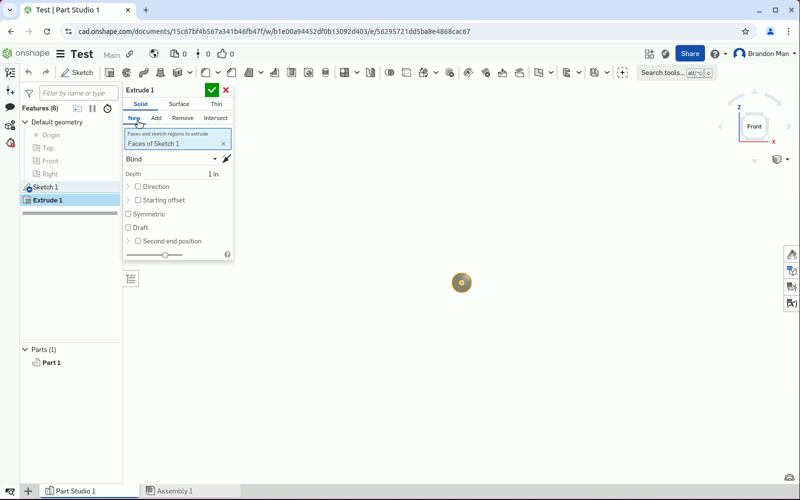
key(tab, 4)
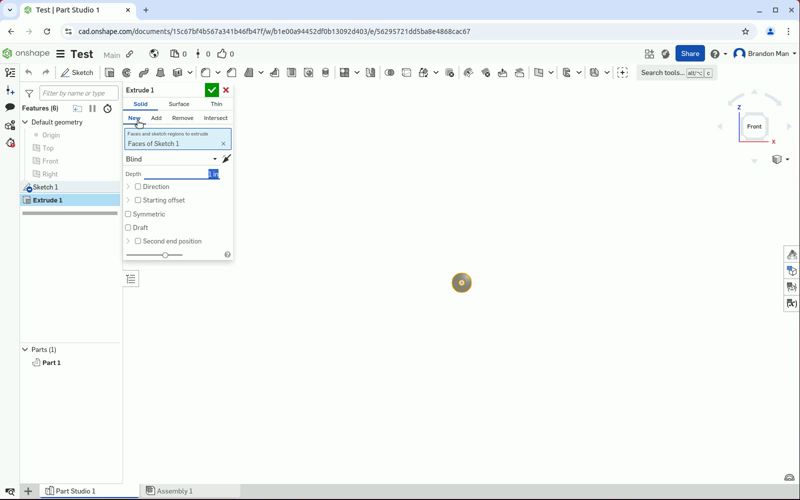
text(0.481)
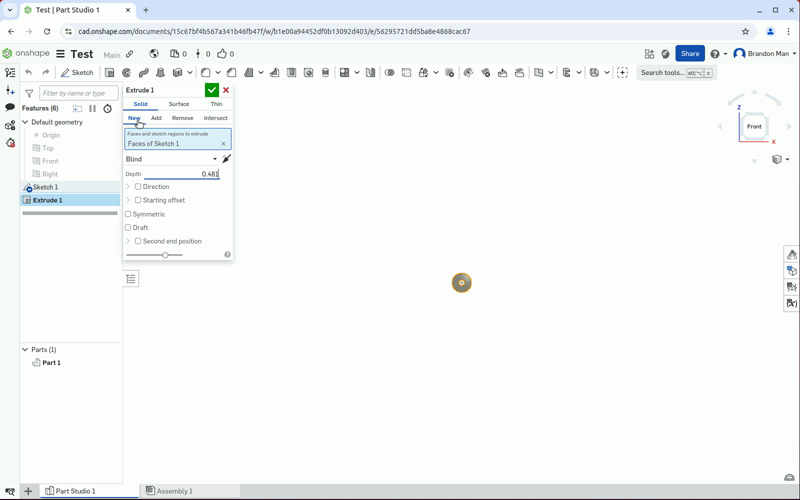
key(enter)
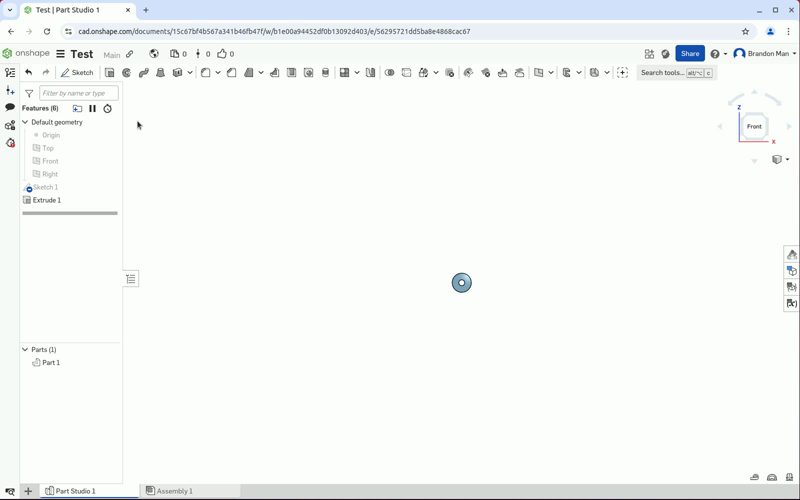
key(shift+h)
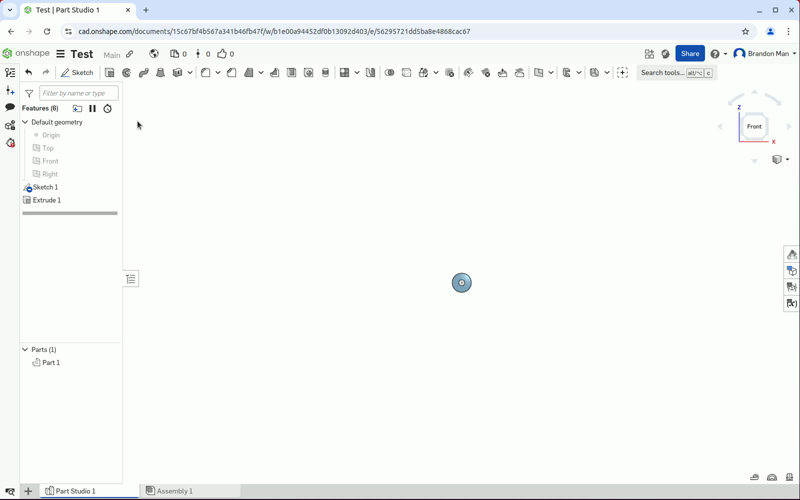
key(shift+h)
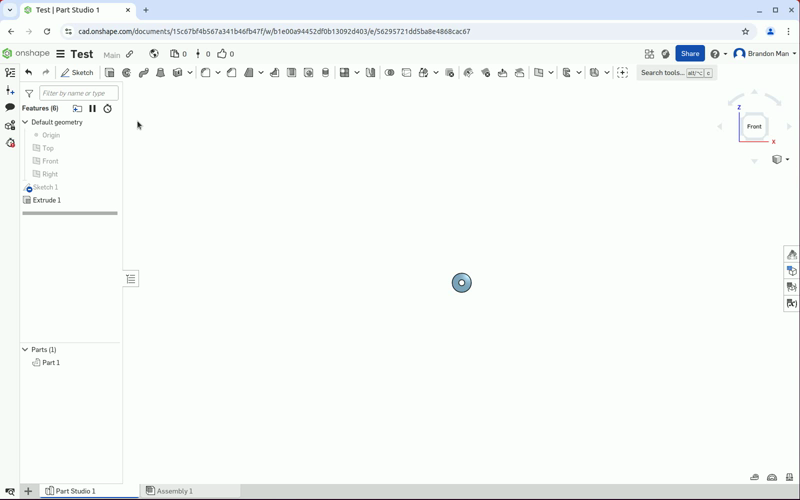
mouse_move(73, 189)
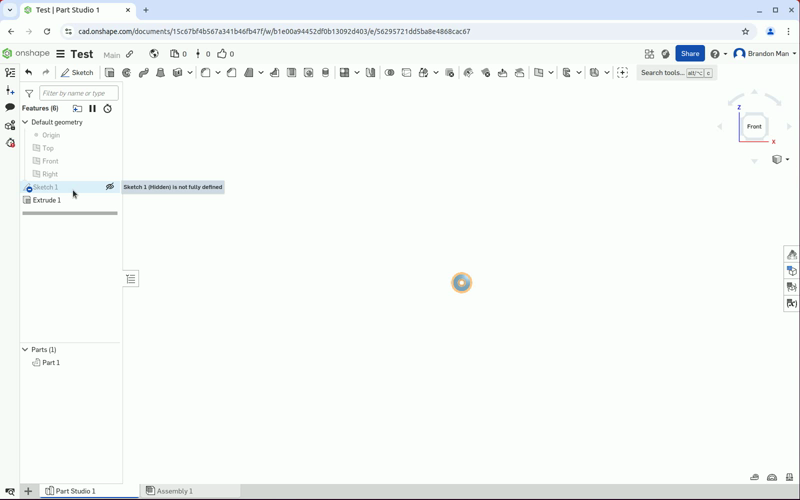
click(73, 189)
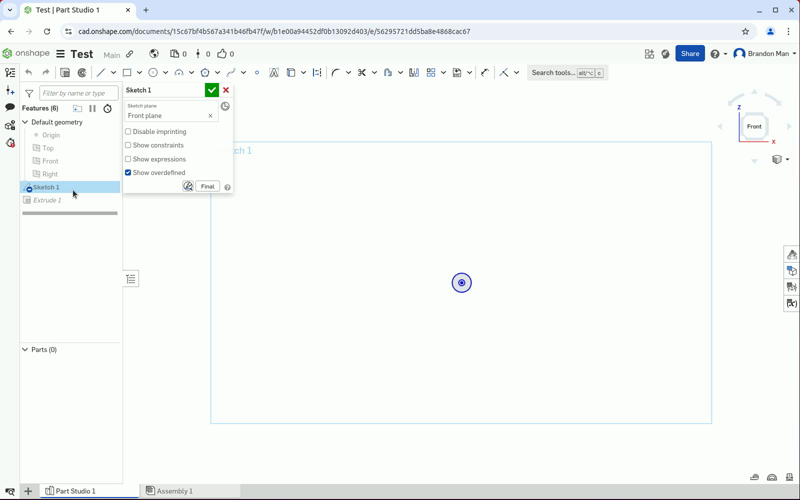
mouse_move(229, 92)
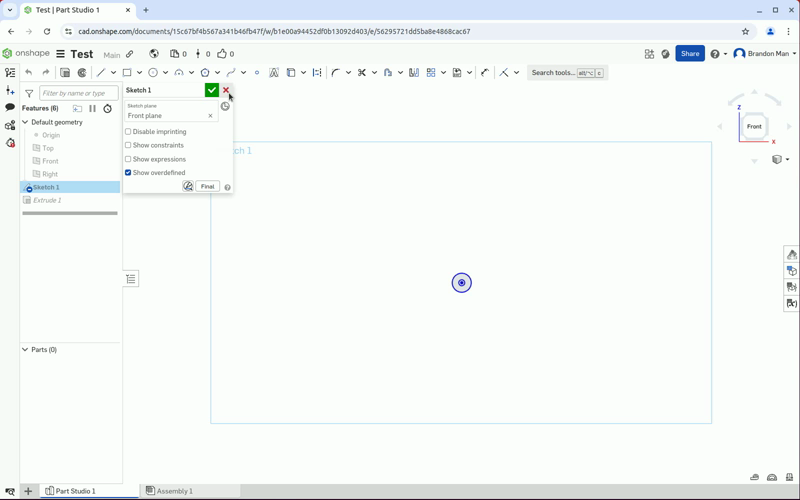
click(229, 92)
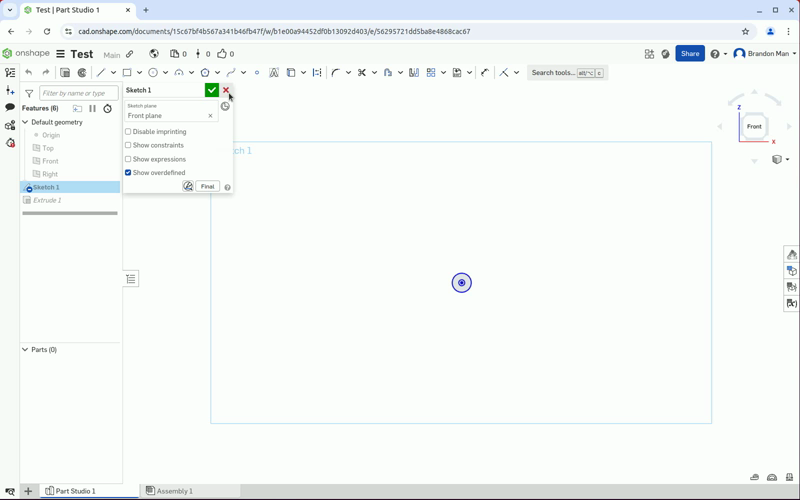
key(shift+s)
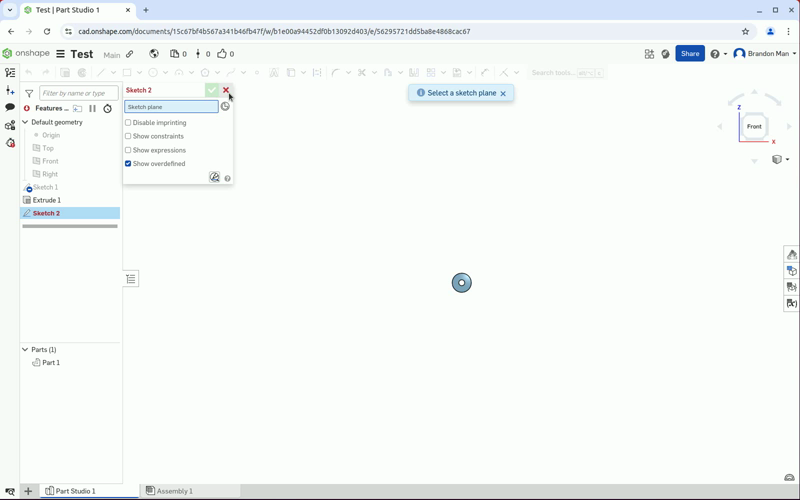
mouse_move(73, 163)
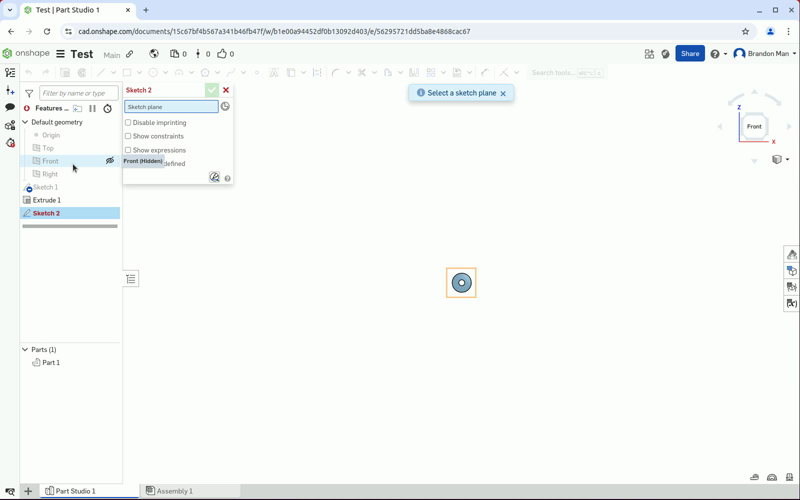
click(73, 163)
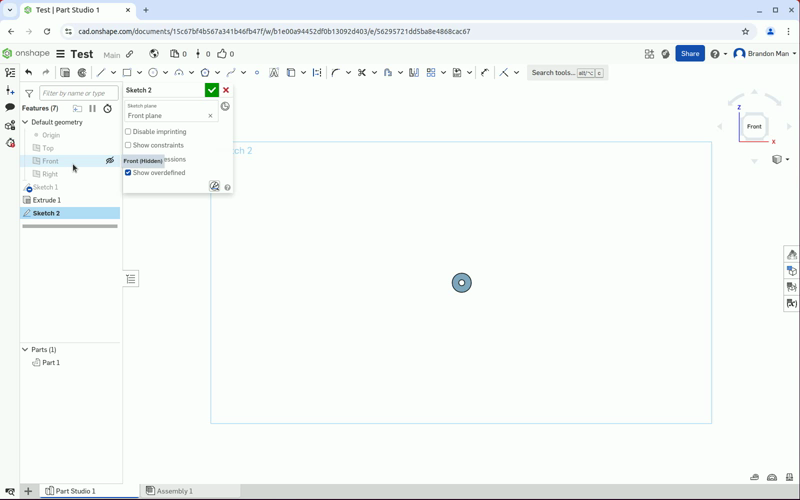
mouse_move(73, 352)
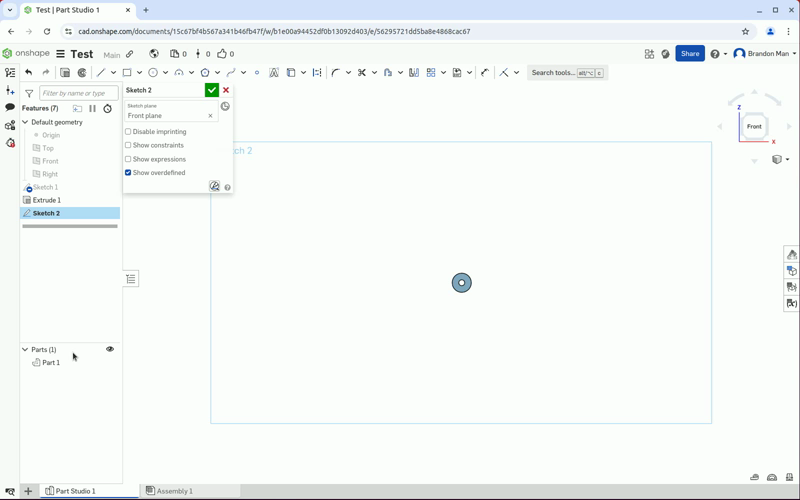
key(y)
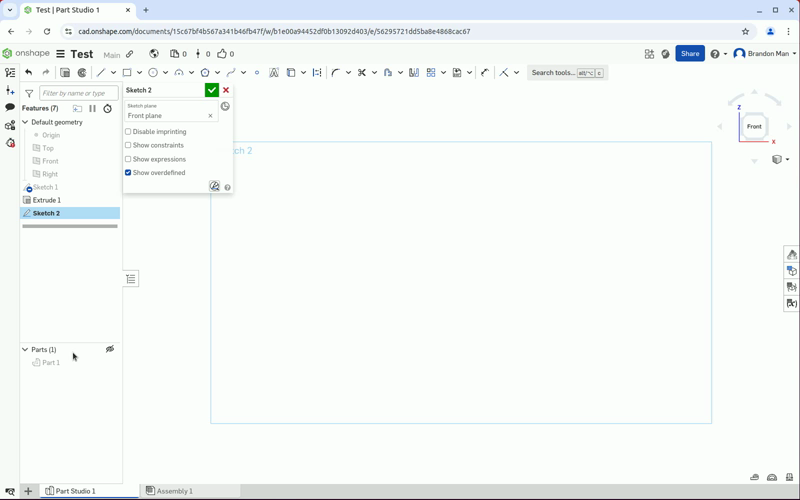
key(c)
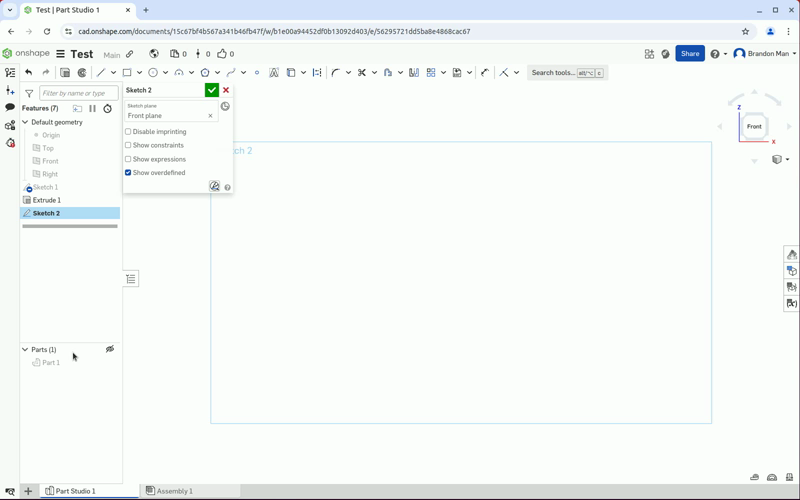
key_down(shift)
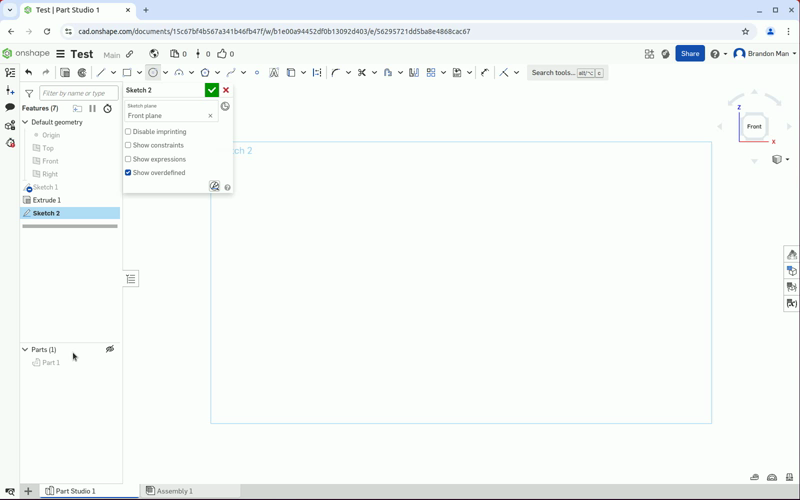
mouse_move(461, 178)
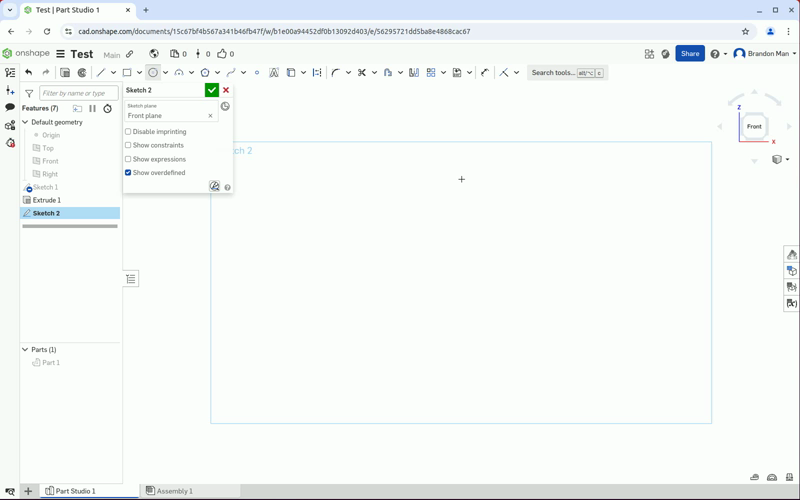
click(461, 178)
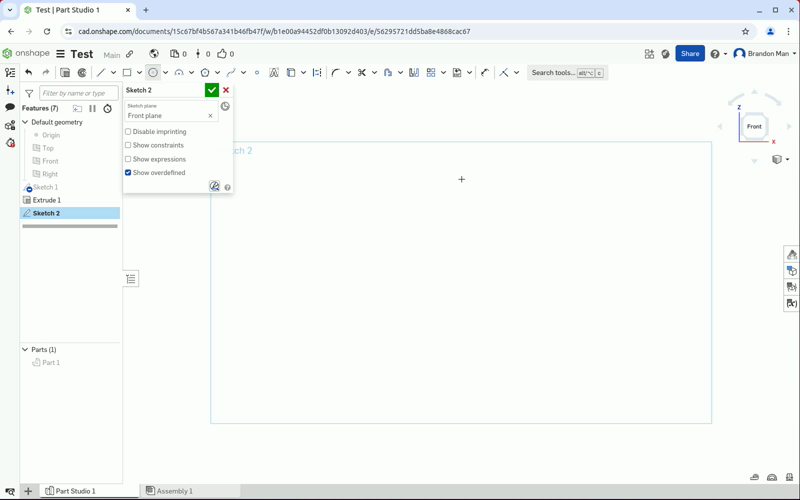
key_up(shift)
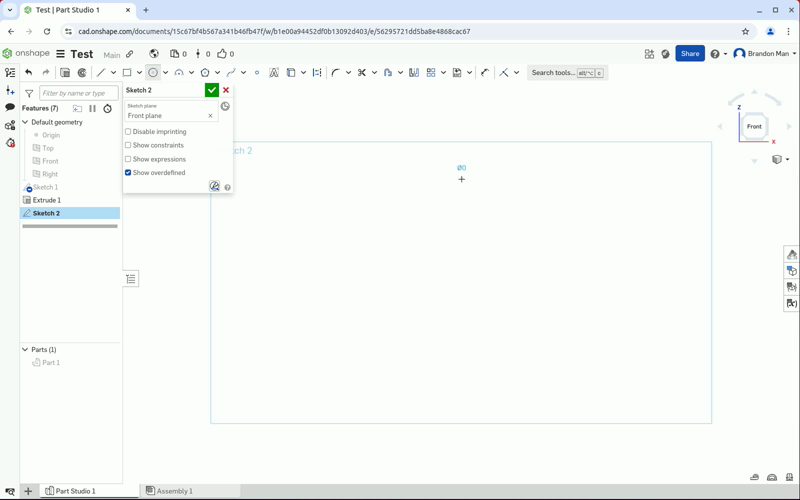
mouse_move(471, 178)
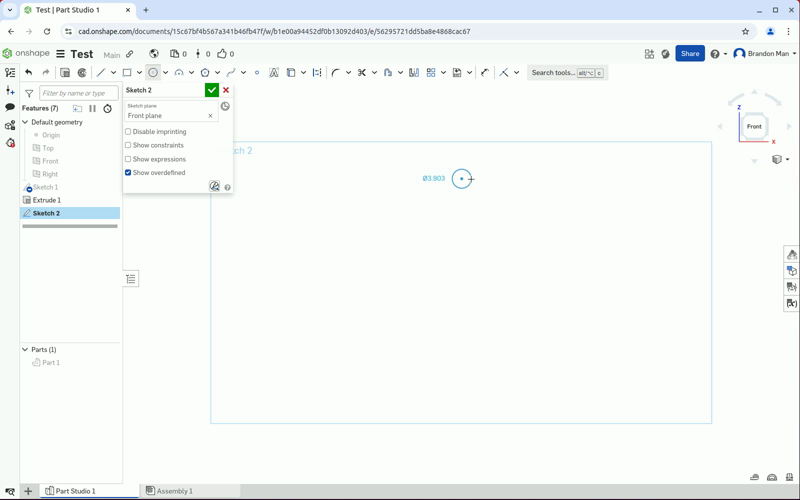
click(471, 178)
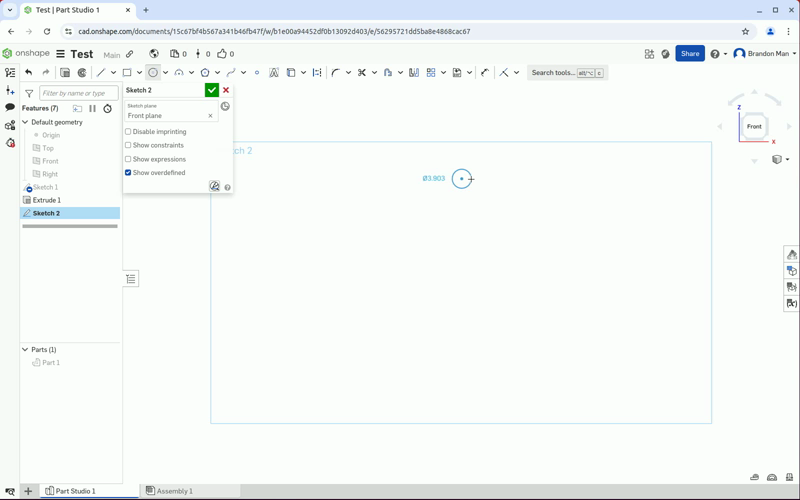
key(esc)
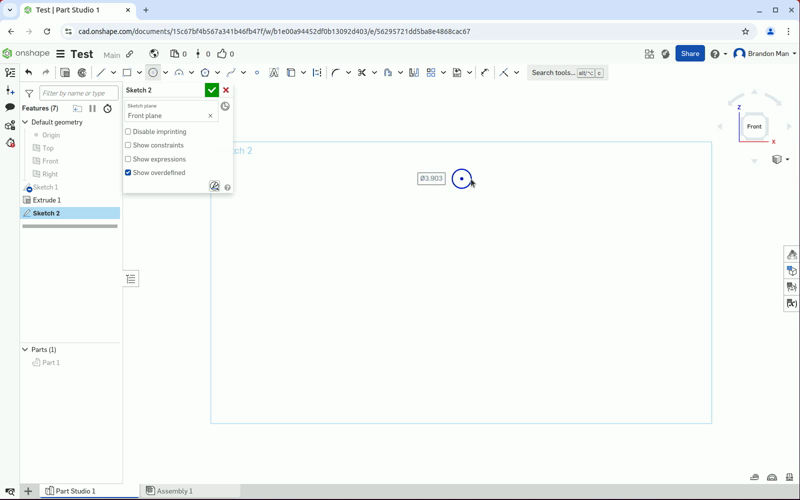
key(c)
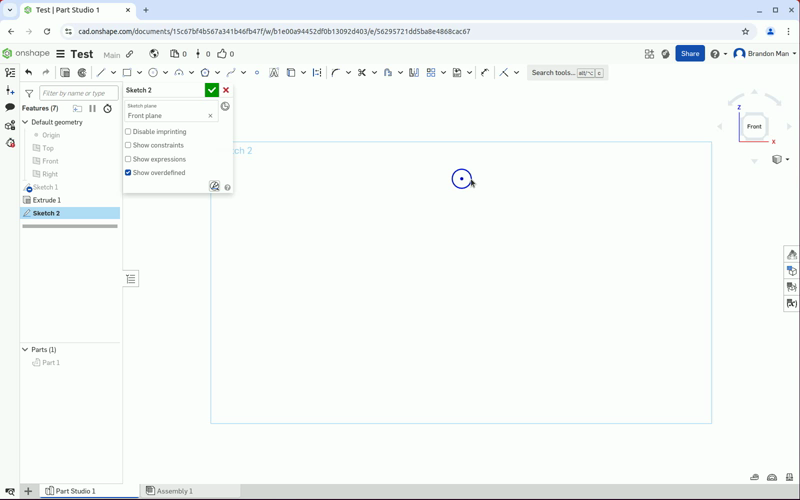
key_down(shift)
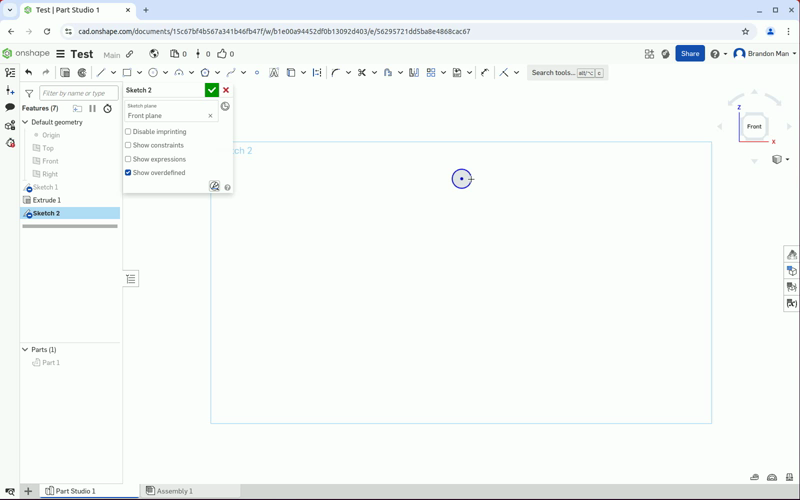
mouse_move(461, 178)
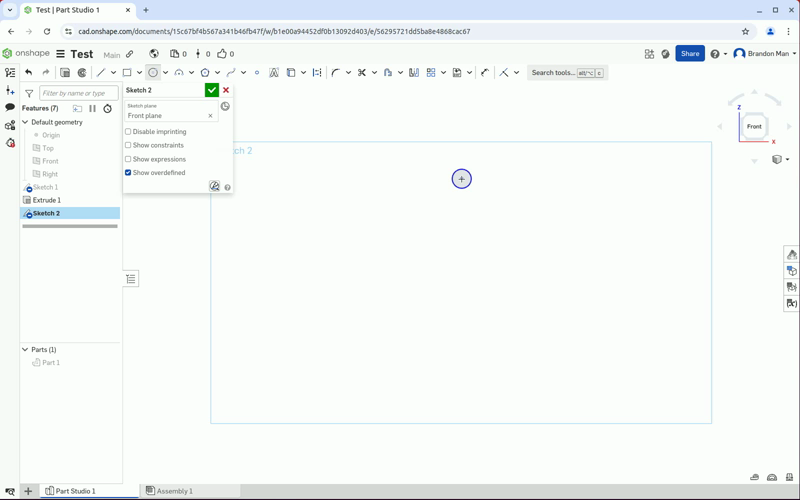
click(461, 178)
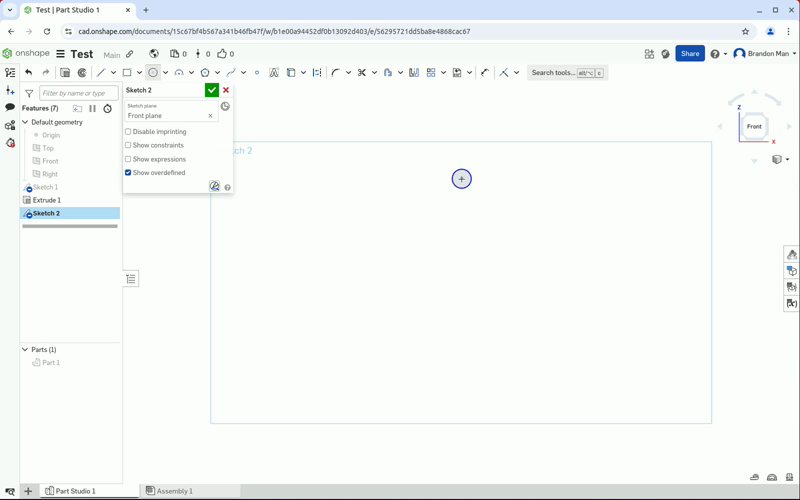
key_up(shift)
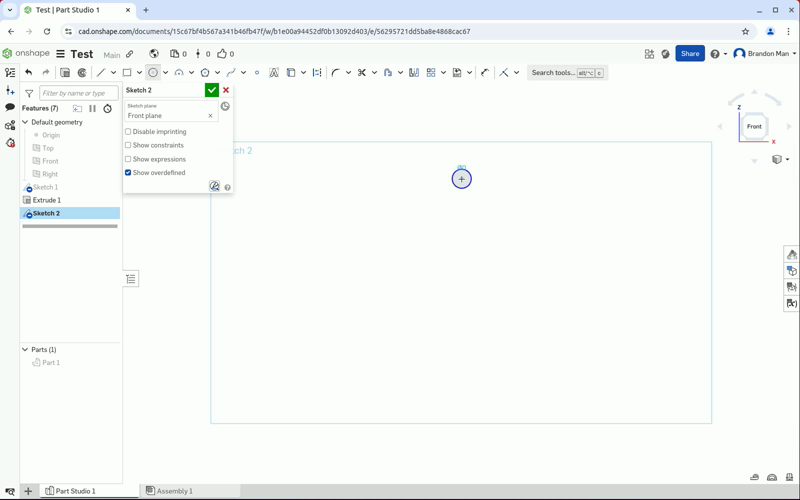
mouse_move(464, 178)
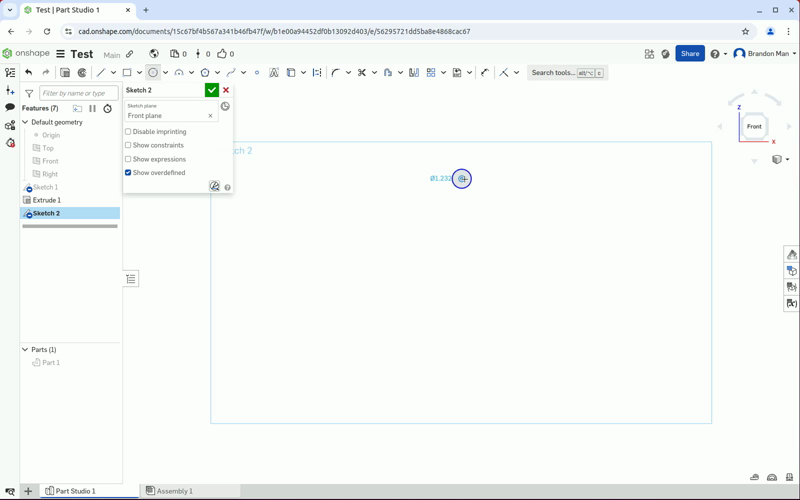
scroll(6)
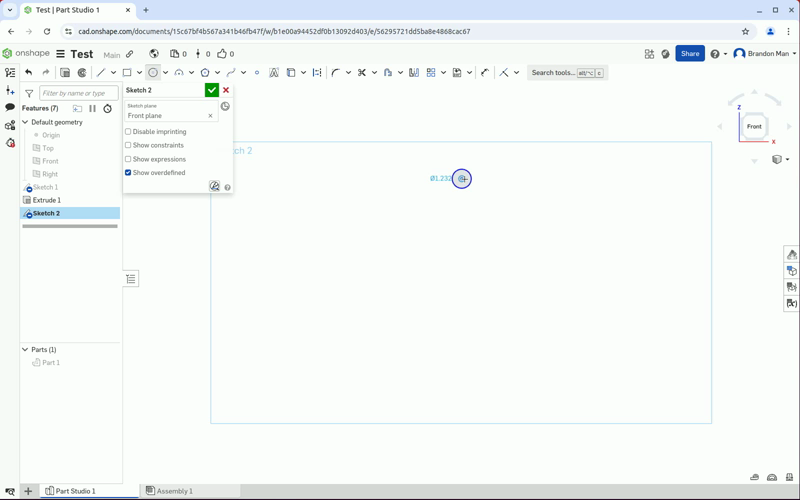
scroll(6)
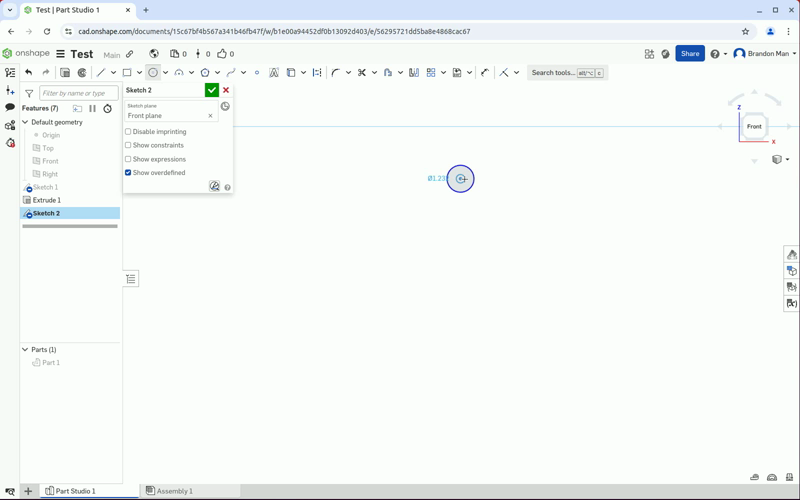
scroll(6)
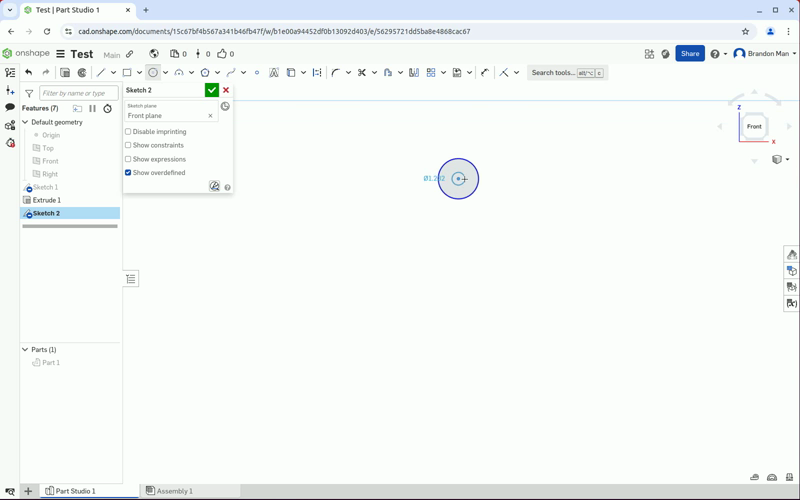
scroll(6)
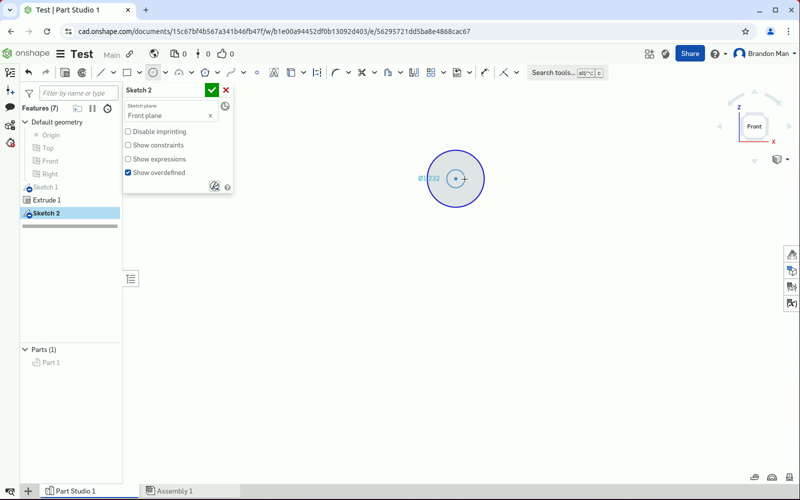
scroll(6)
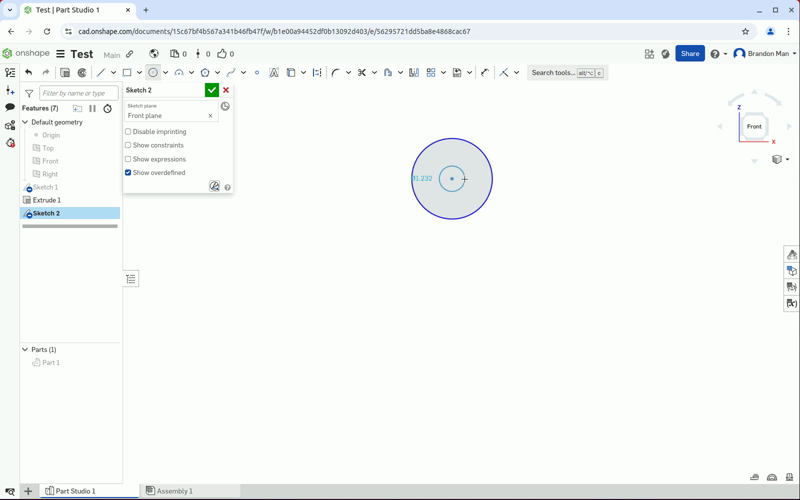
scroll(6)
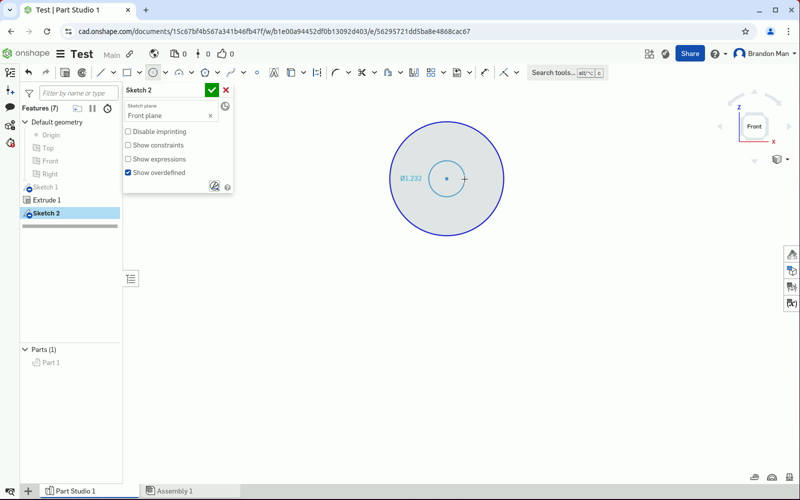
scroll(6)
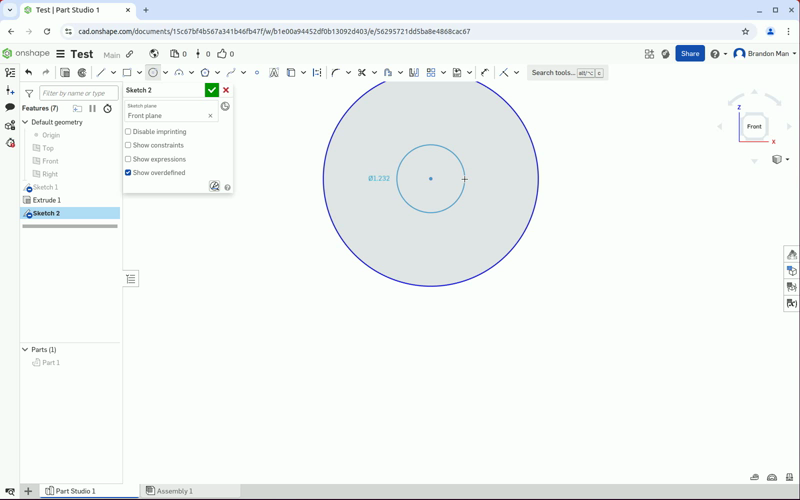
click(464, 178)
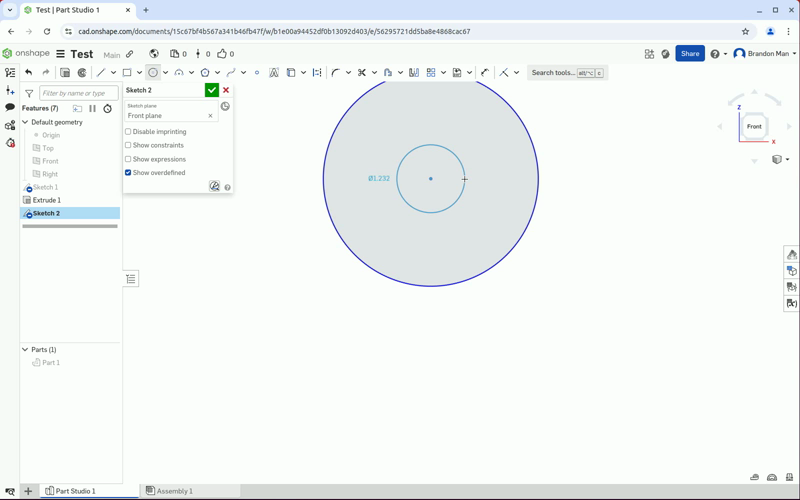
scroll(-6)
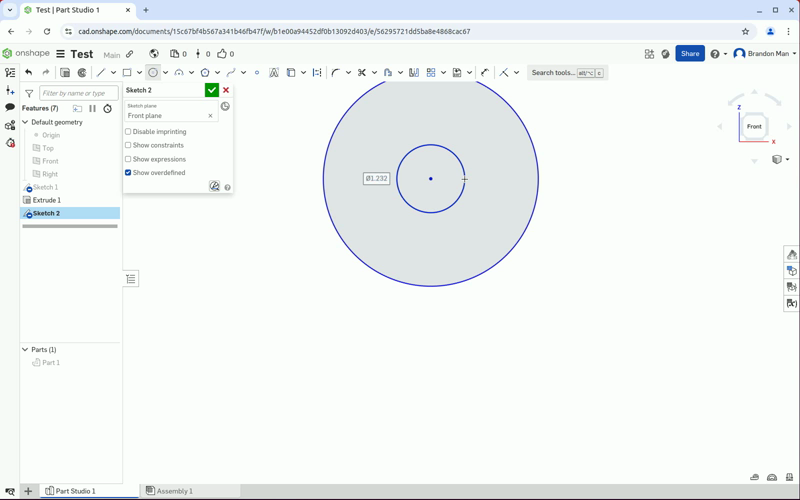
scroll(-6)
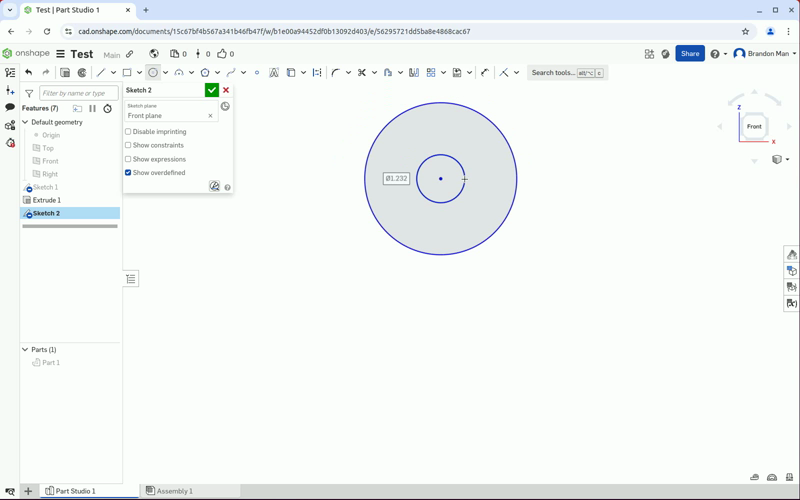
scroll(-6)
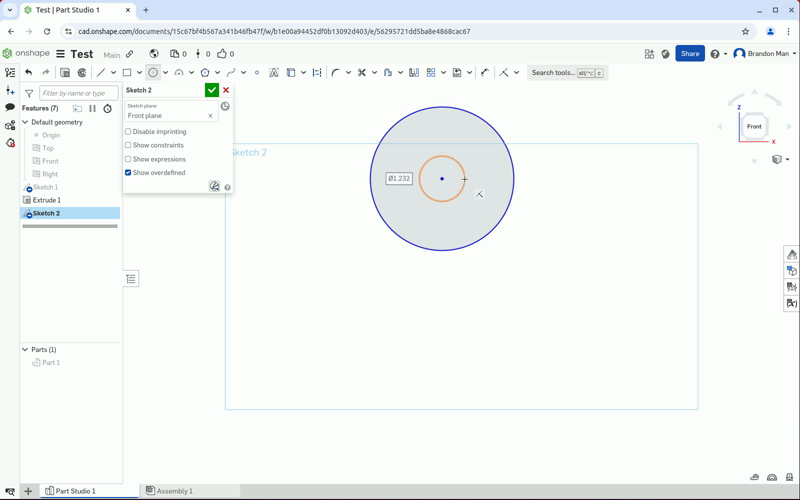
scroll(-6)
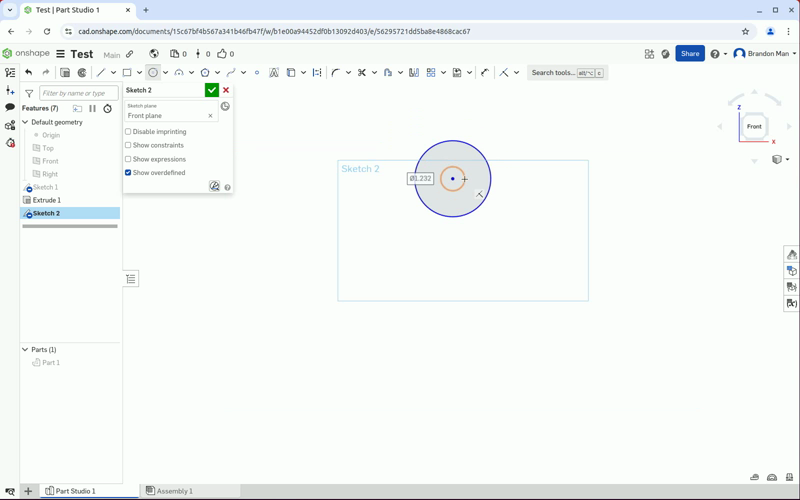
scroll(-6)
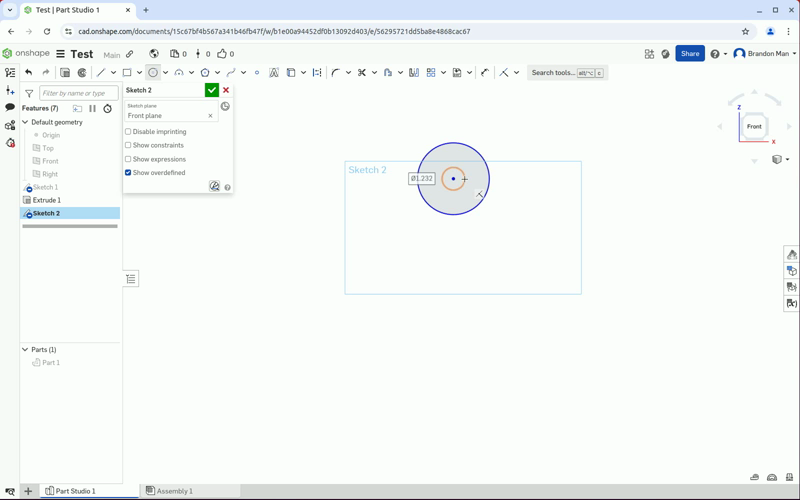
scroll(-6)
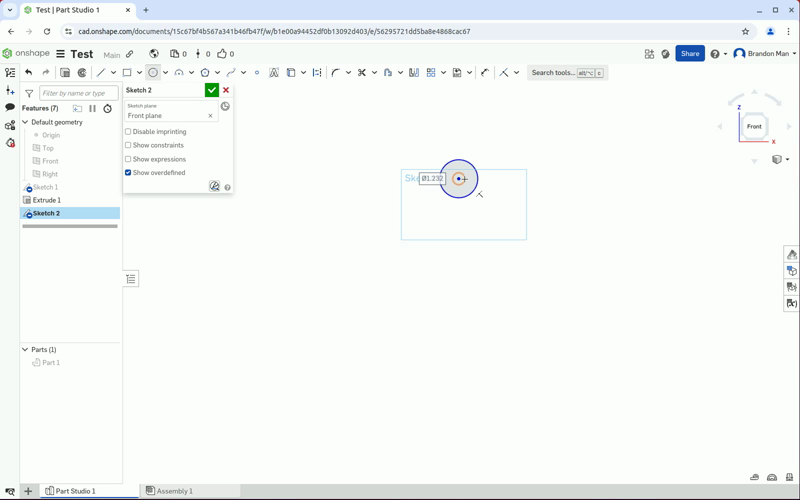
scroll(-6)
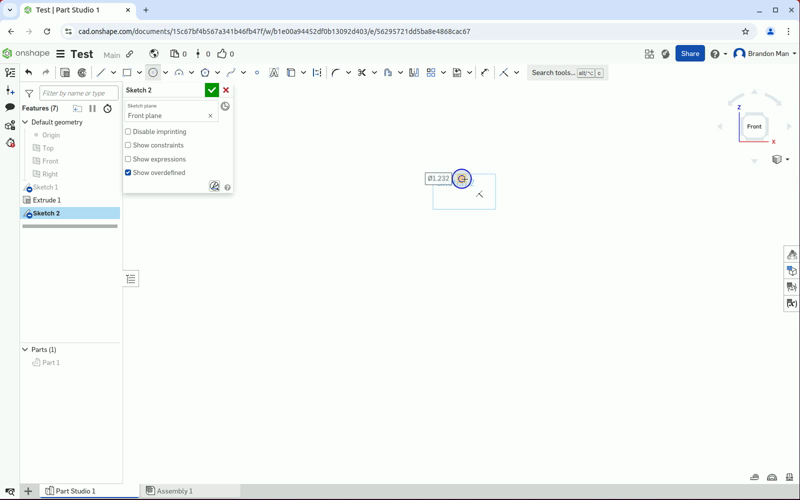
key(esc)
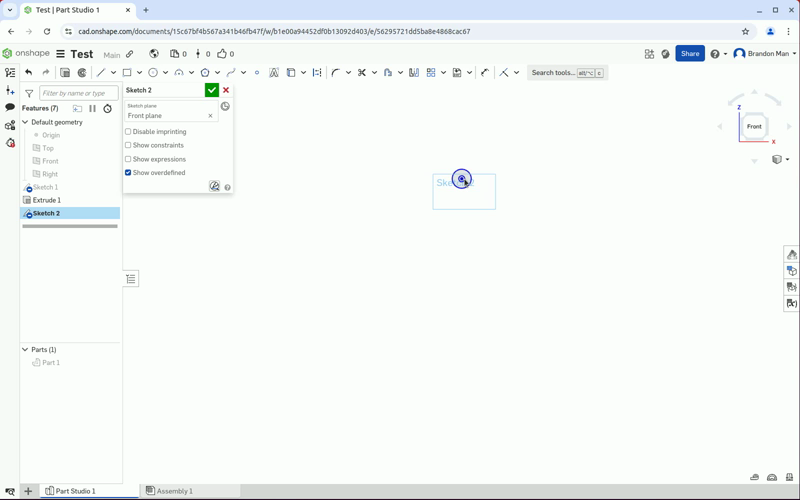
mouse_move(455, 180)
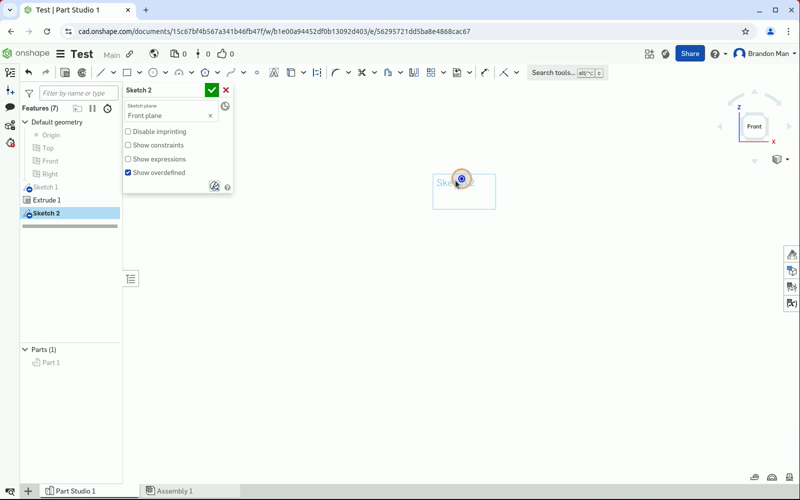
scroll(6)
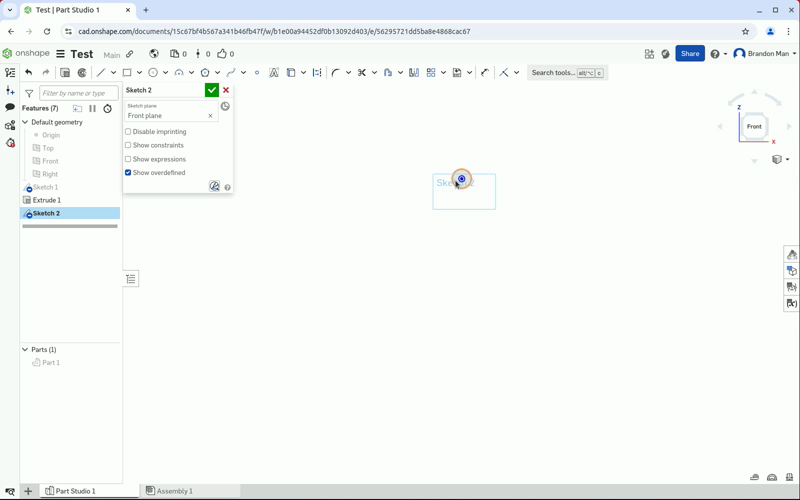
scroll(6)
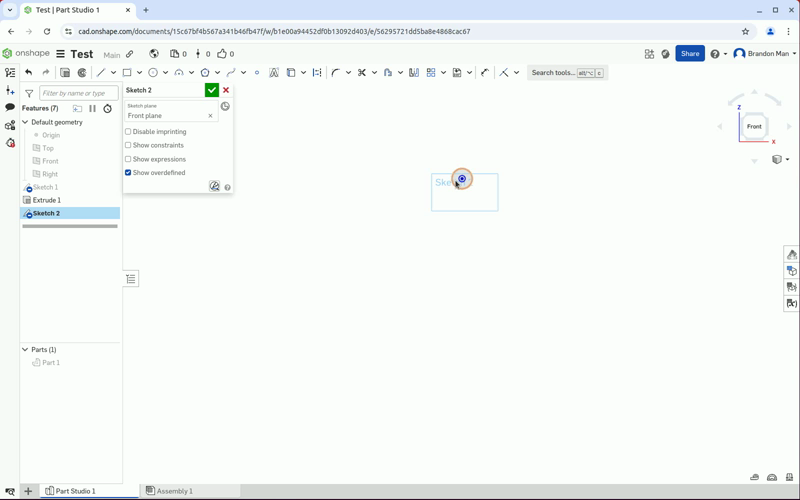
scroll(6)
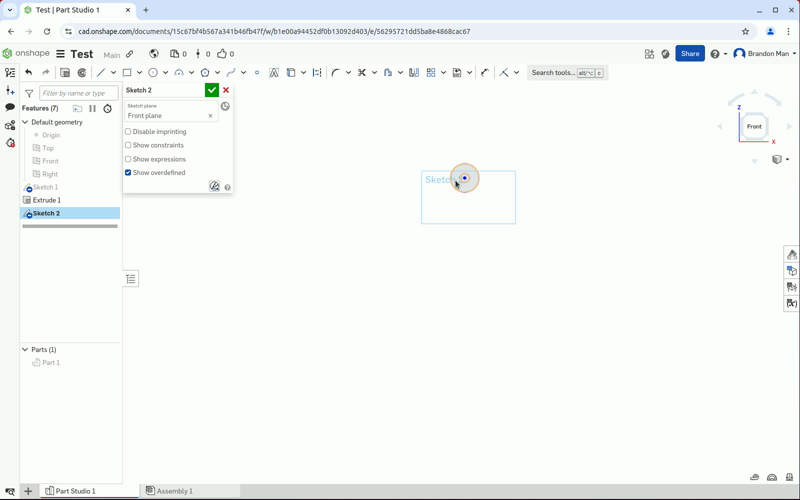
scroll(6)
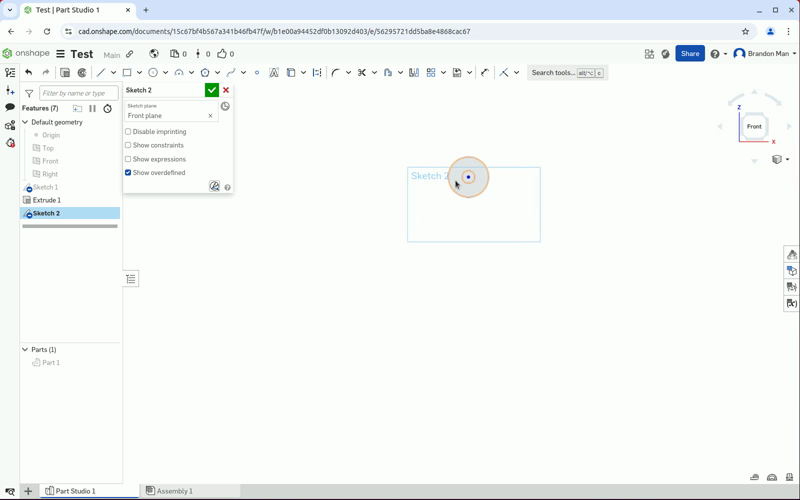
scroll(6)
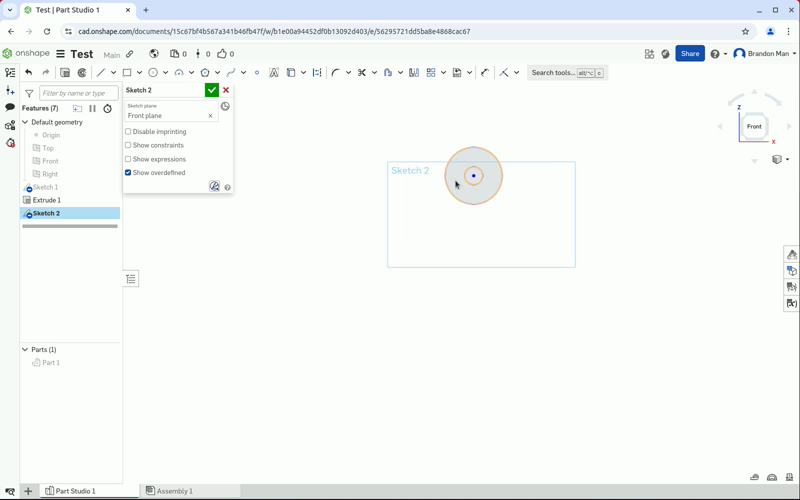
scroll(6)
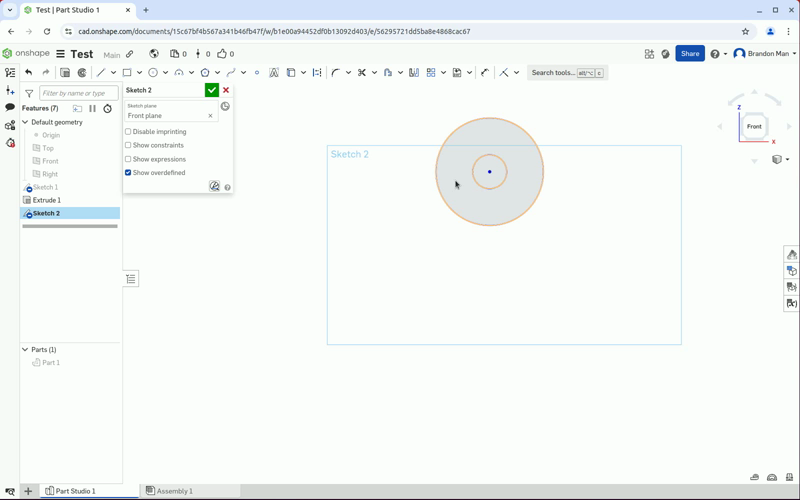
scroll(6)
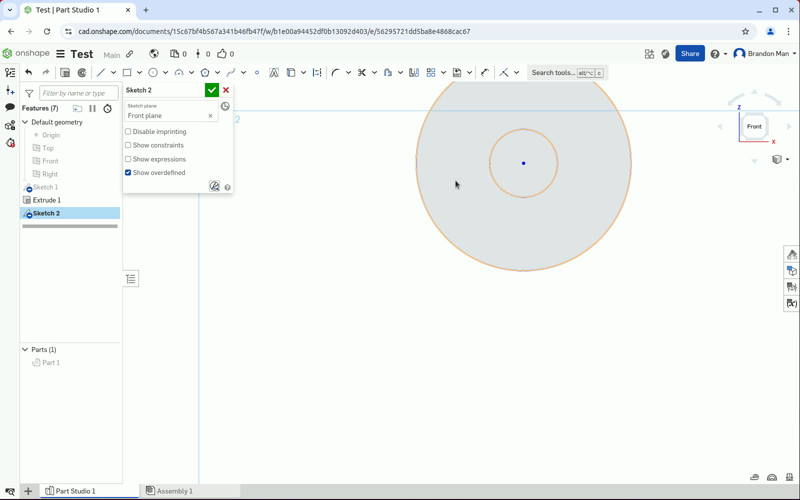
click(455, 180)
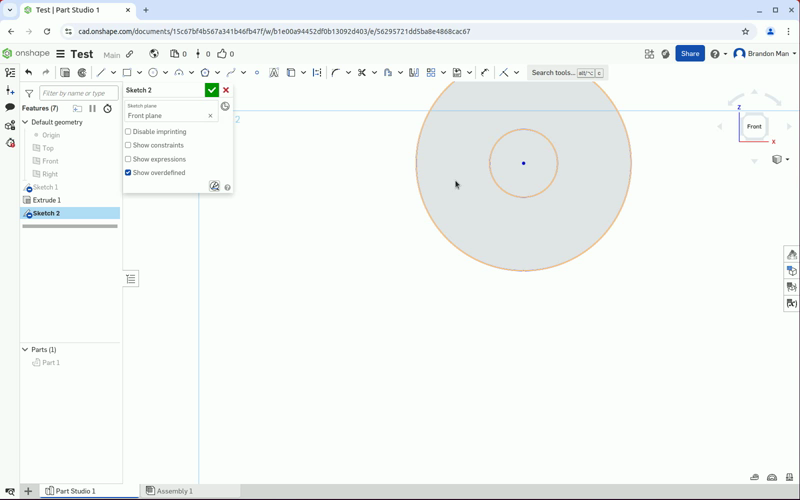
scroll(-6)
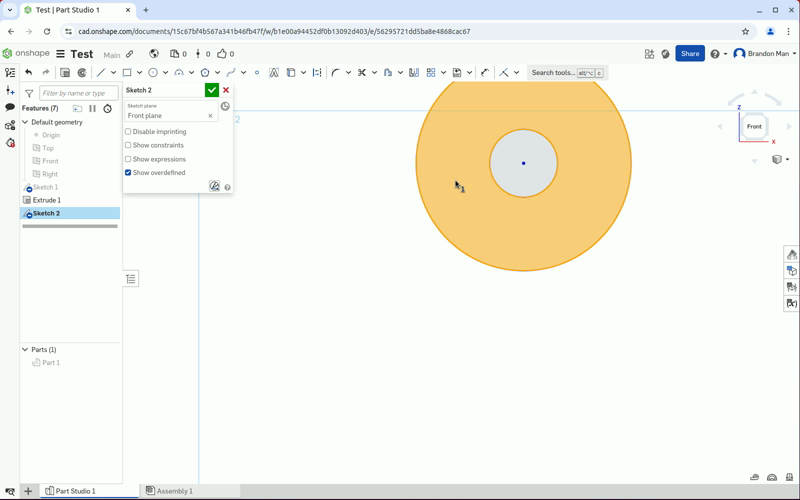
scroll(-6)
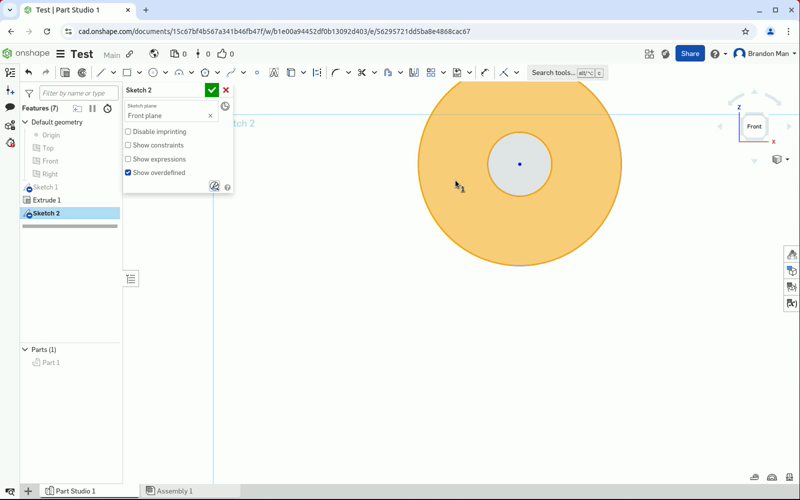
scroll(-6)
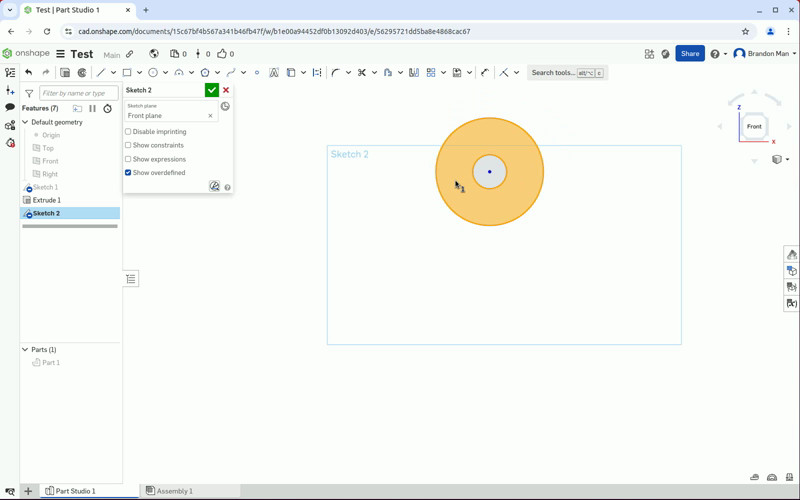
scroll(-6)
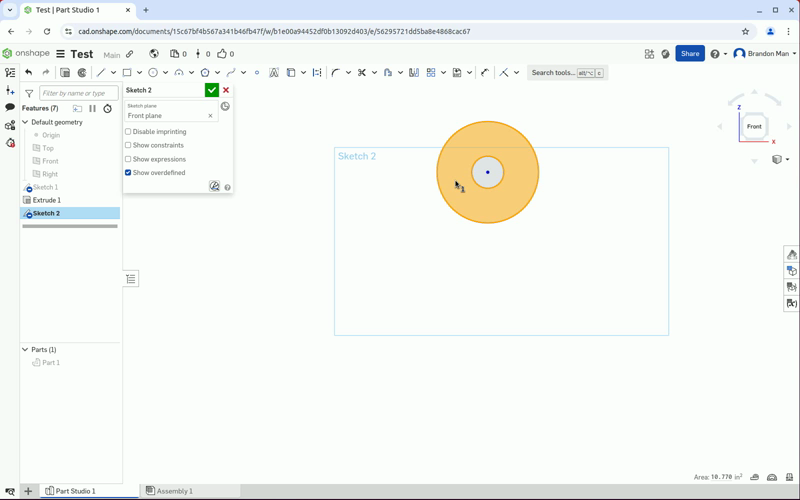
scroll(-6)
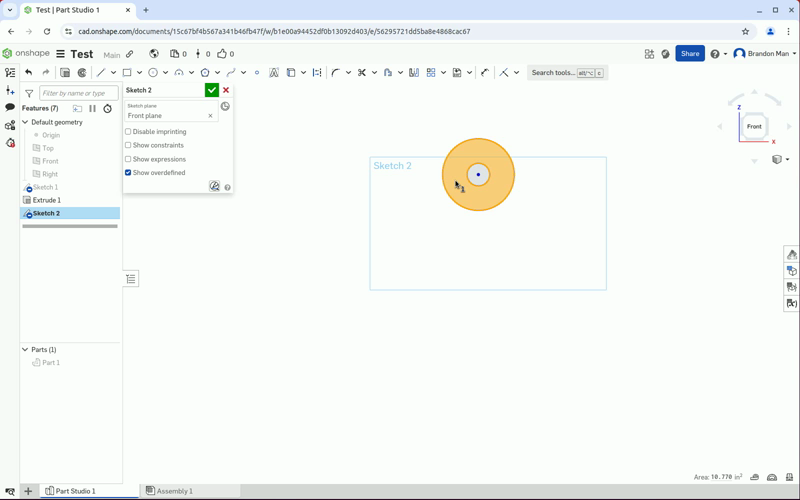
scroll(-6)
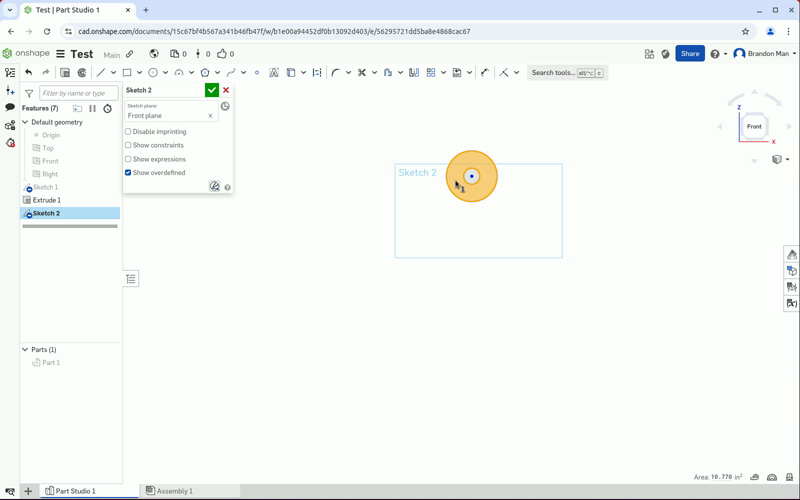
scroll(-6)
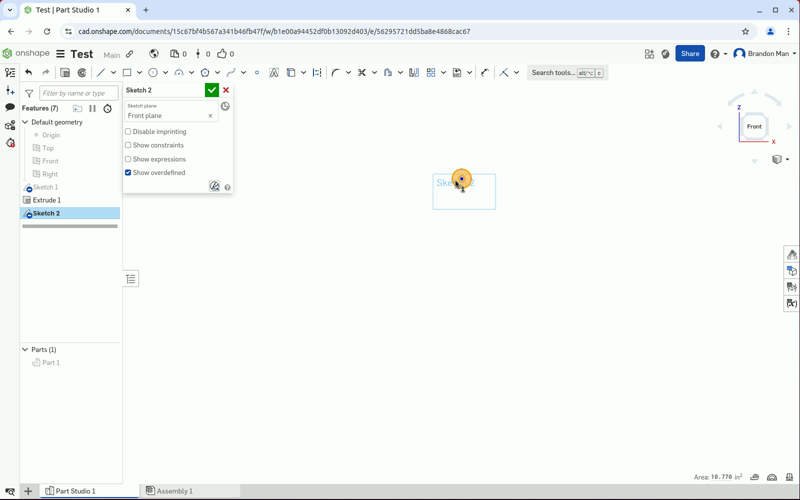
mouse_move(73, 352)
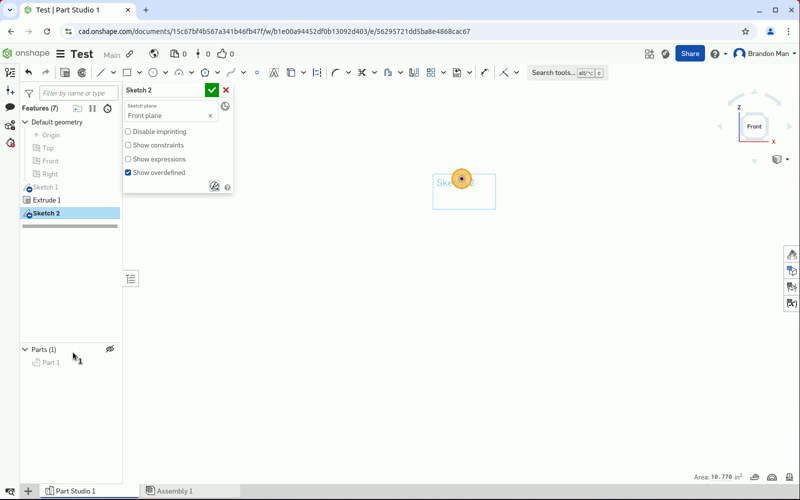
key(shift+y)
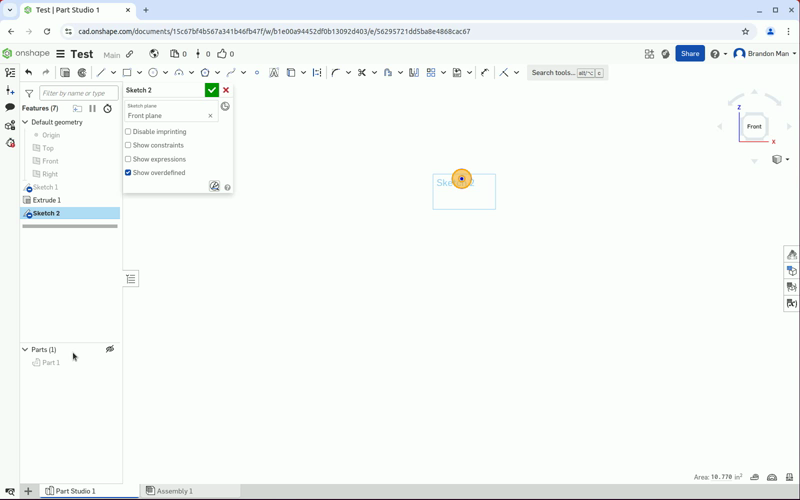
key(shift+e)
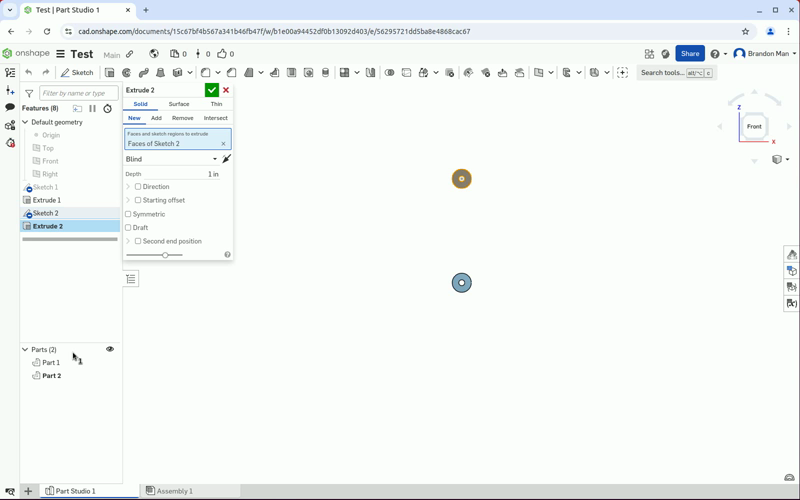
mouse_move(143, 106)
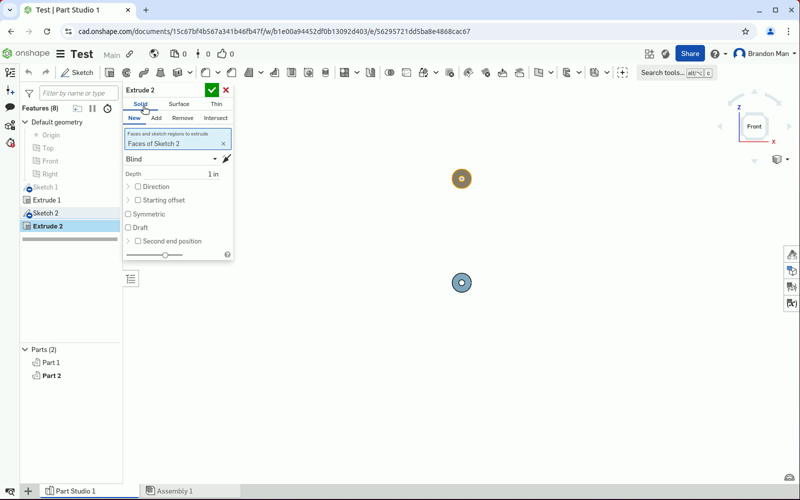
click(143, 106)
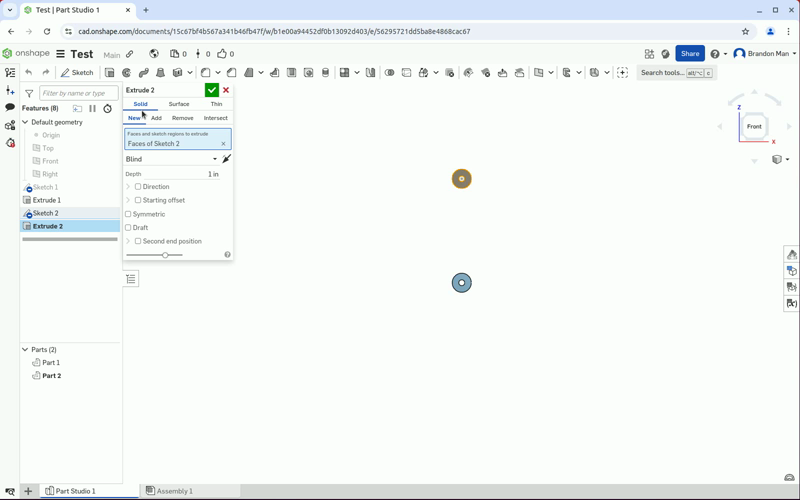
mouse_move(137, 120)
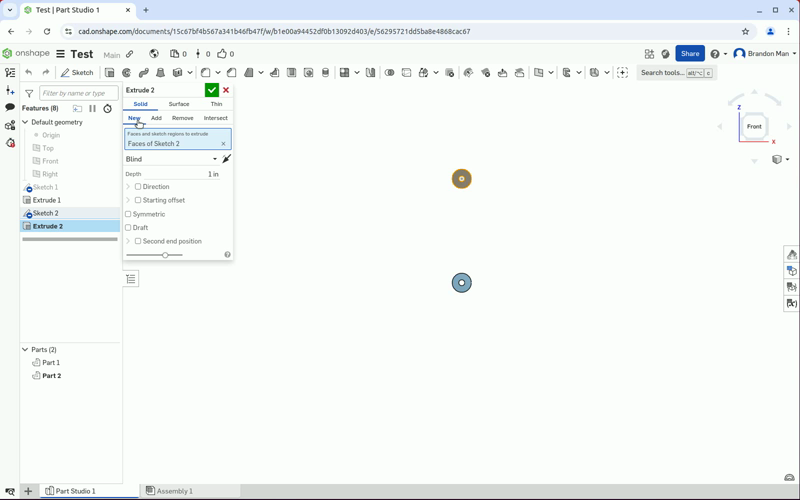
click(137, 120)
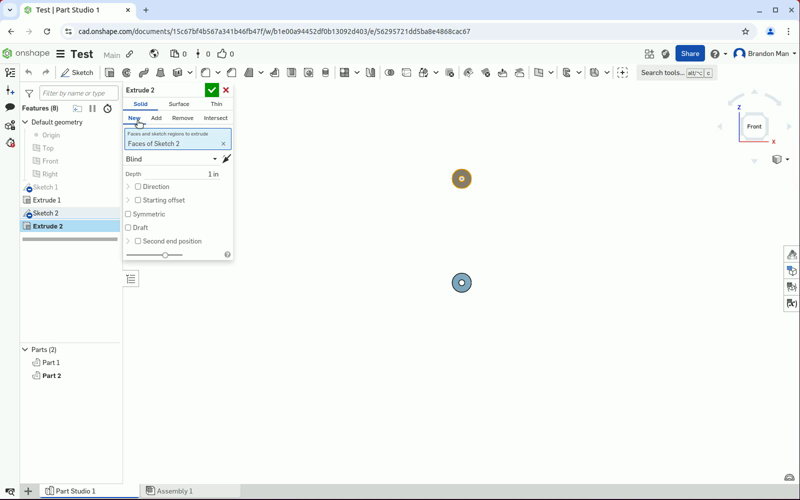
key(tab, 4)
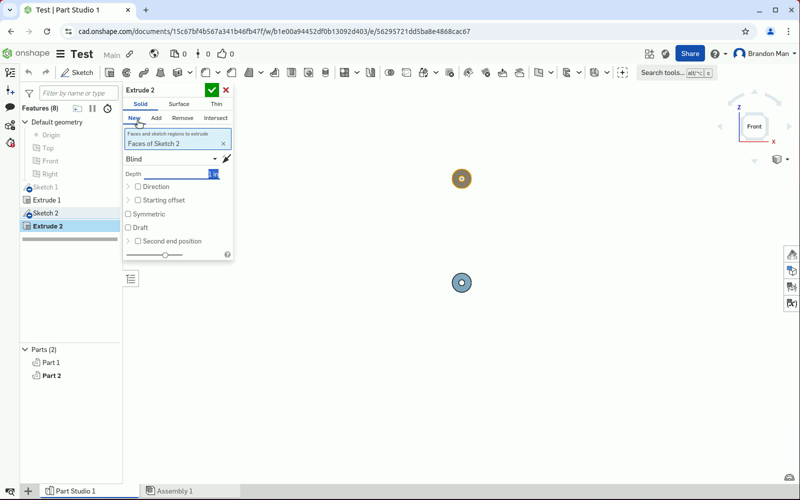
text(0.481)
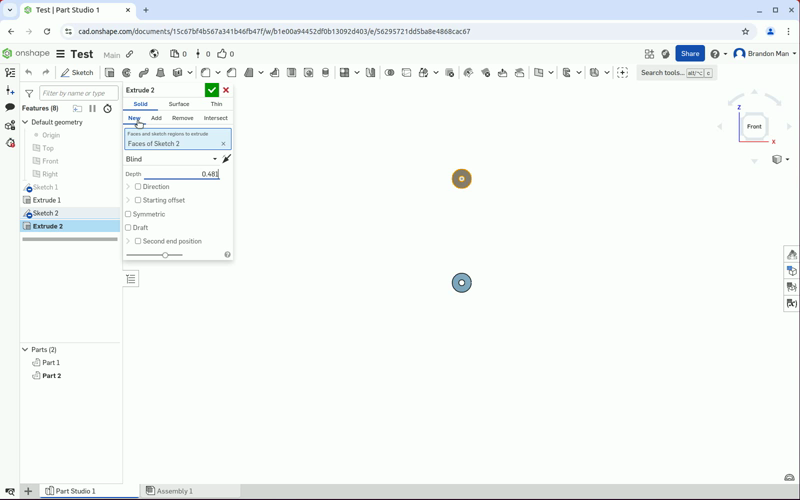
key(enter)
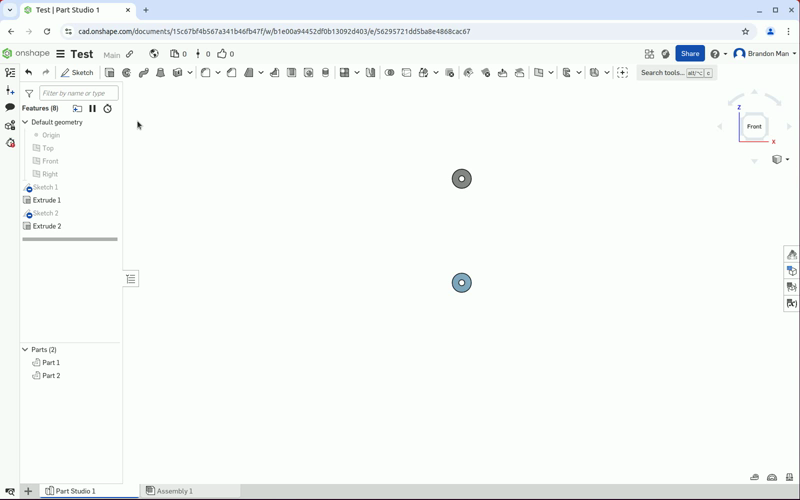
key(shift+h)
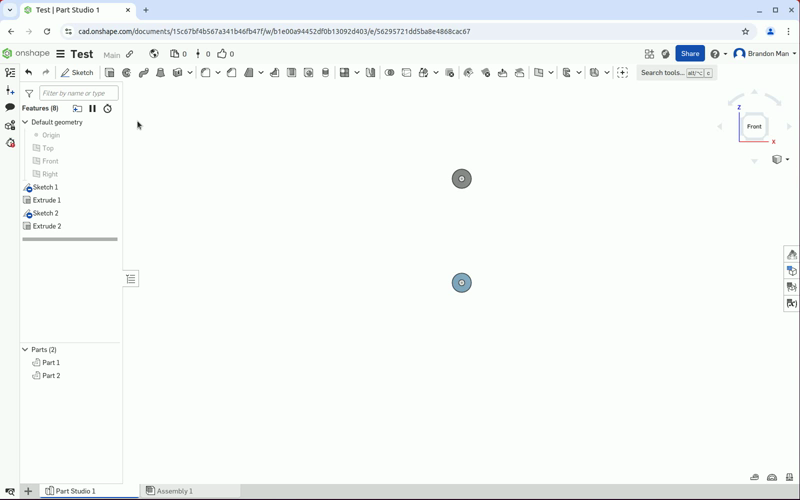
key(shift+h)
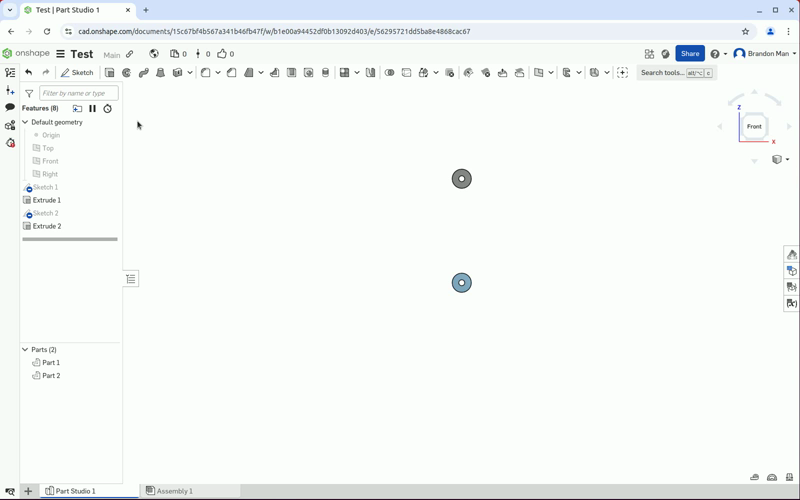
mouse_move(73, 189)
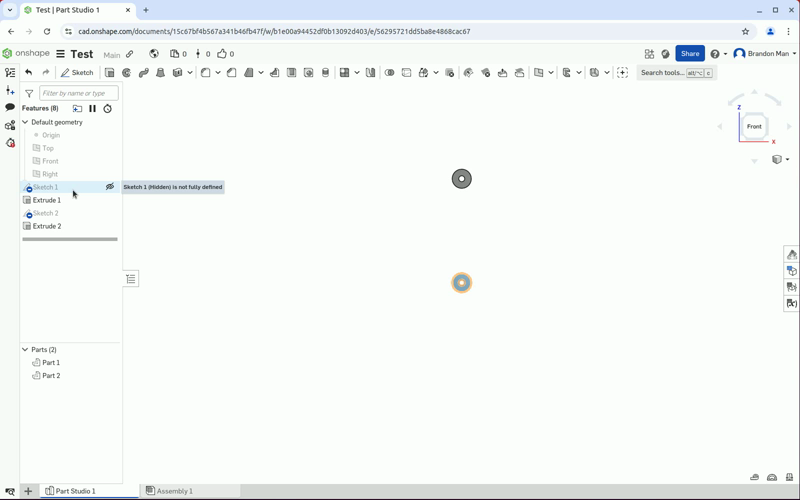
click(73, 189)
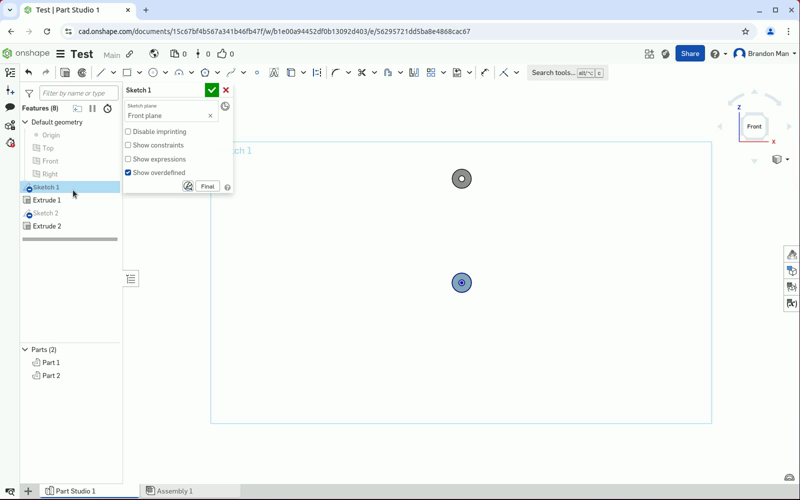
mouse_move(229, 92)
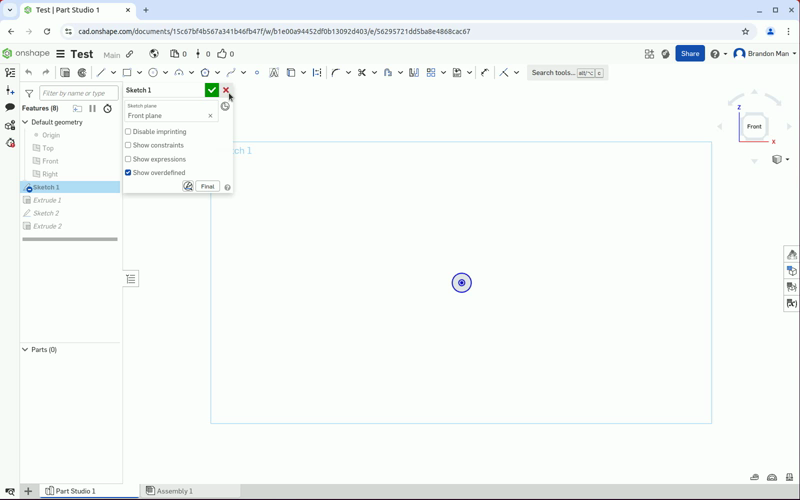
click(229, 92)
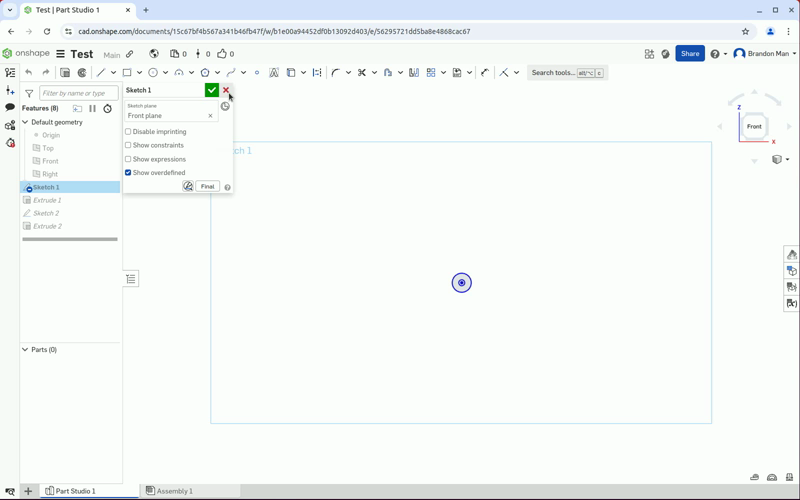
key(shift+s)
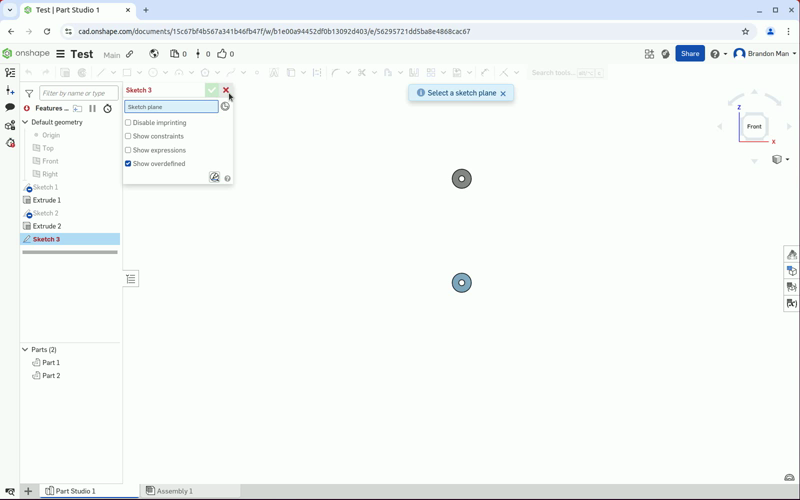
mouse_move(73, 163)
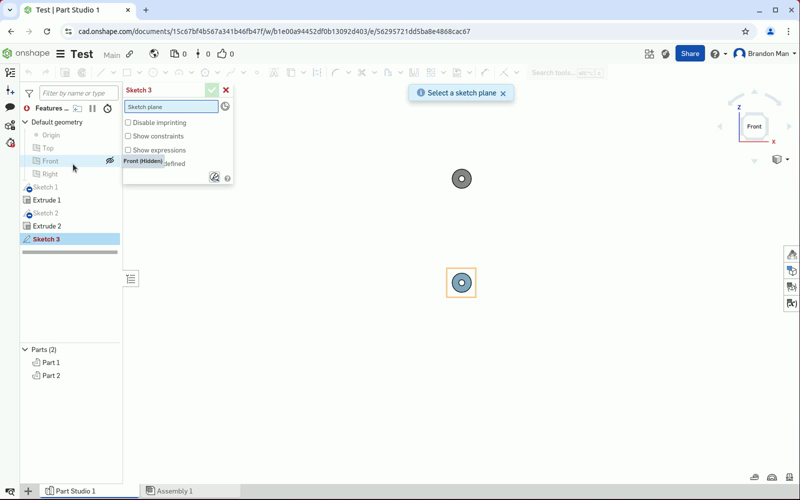
click(73, 163)
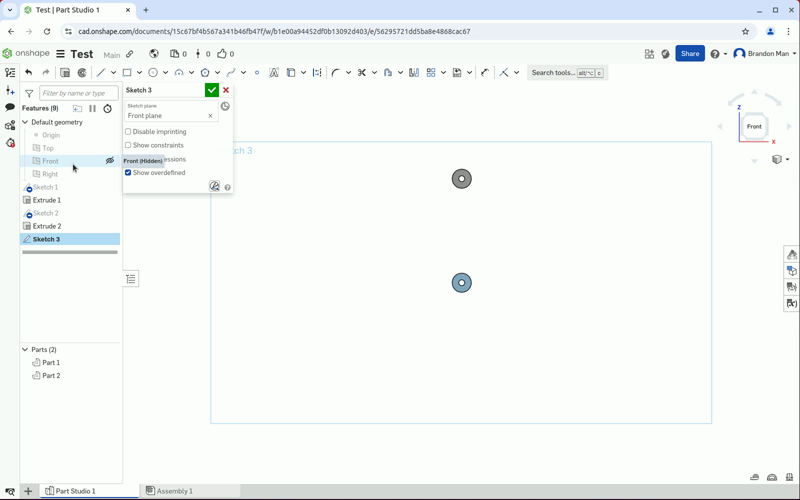
mouse_move(73, 352)
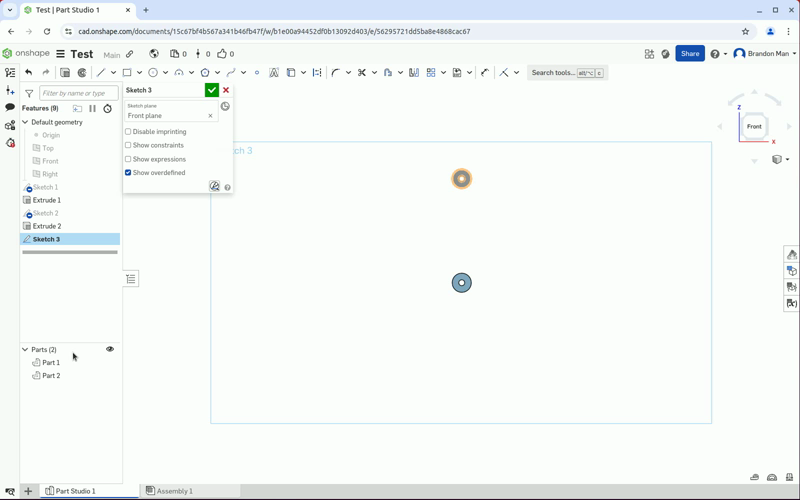
key(y)
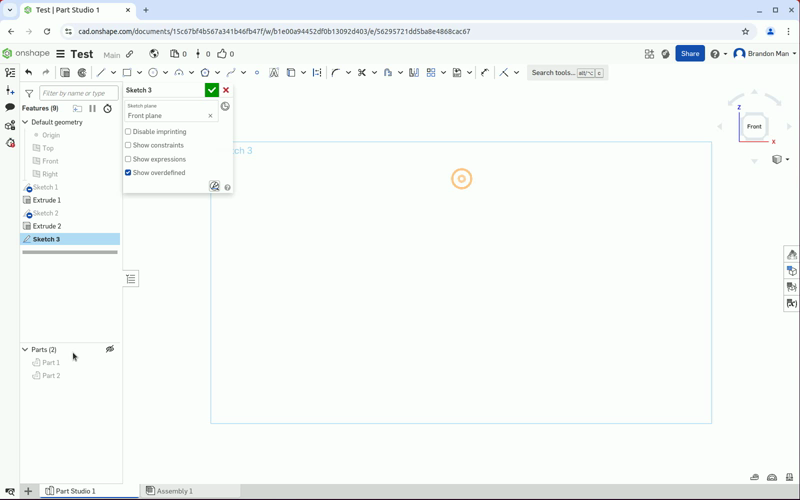
key(c)
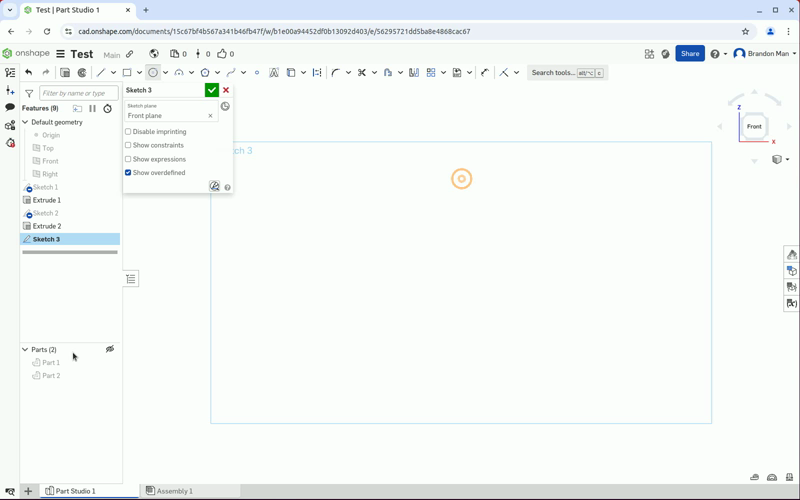
key_down(shift)
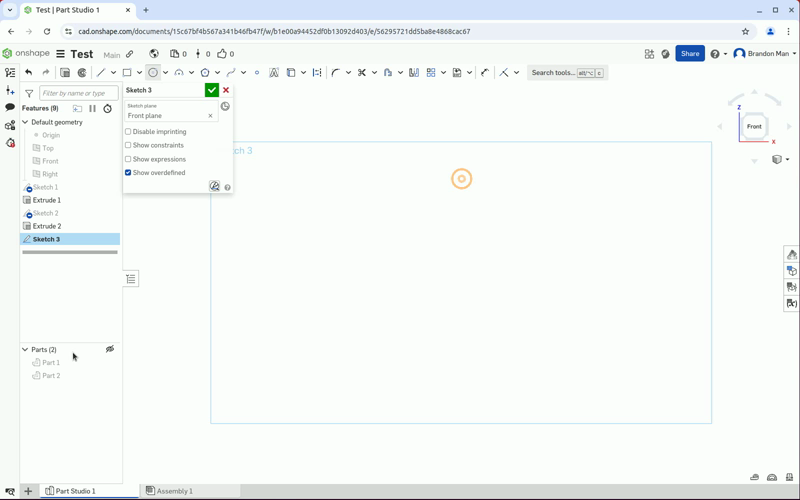
mouse_move(501, 282)
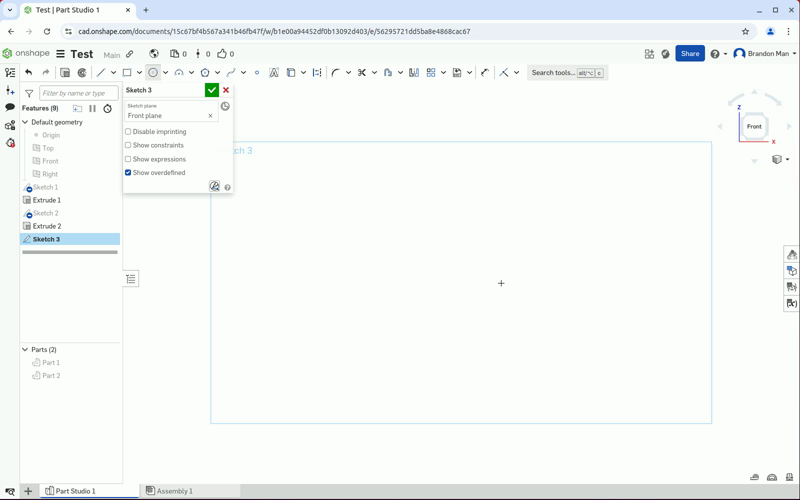
click(501, 282)
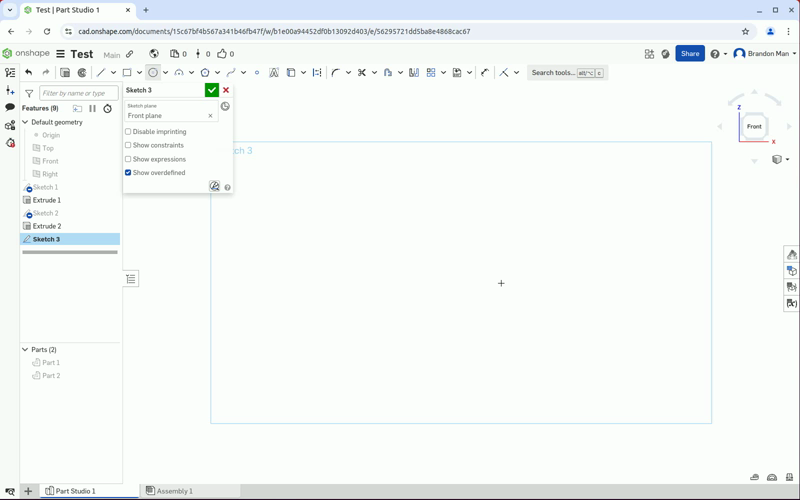
key_up(shift)
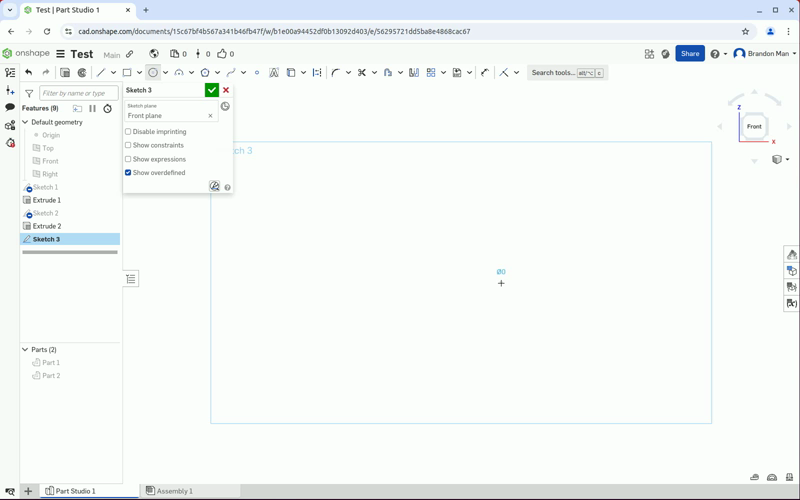
mouse_move(508, 282)
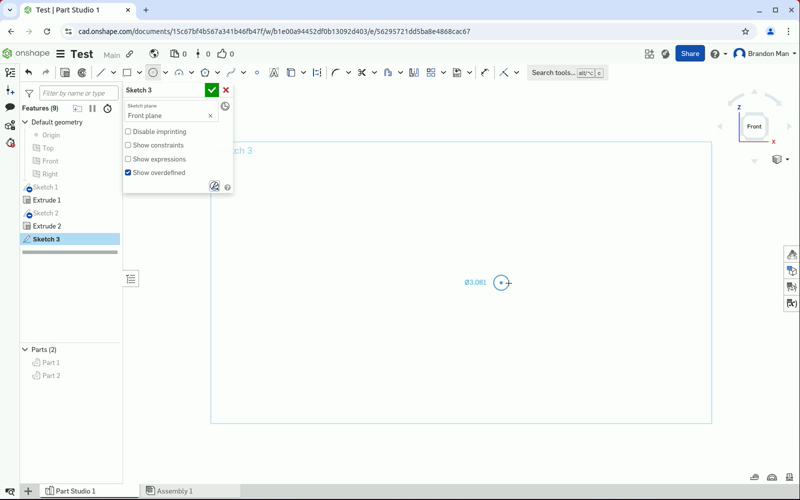
click(508, 282)
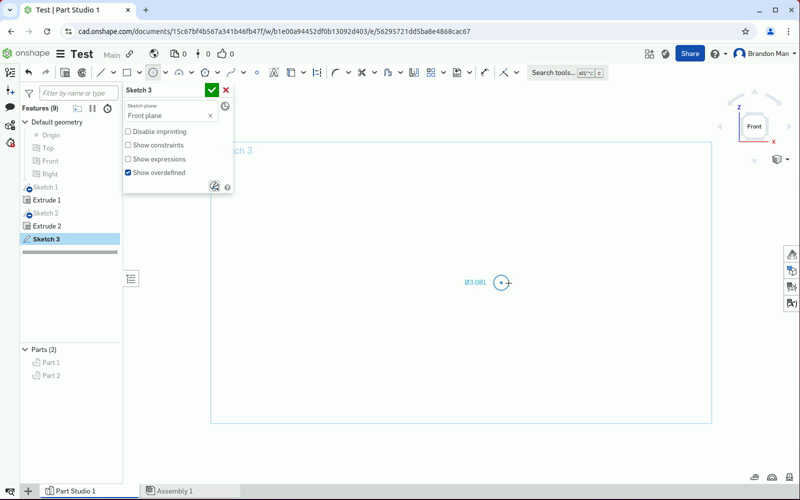
key(esc)
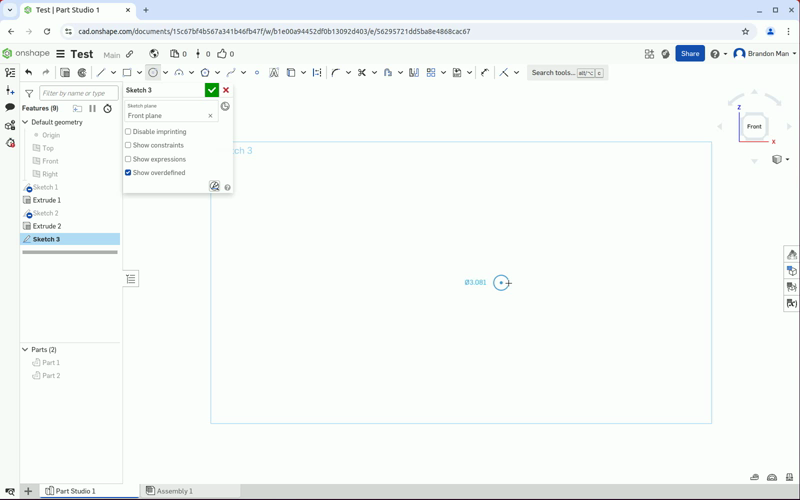
key(c)
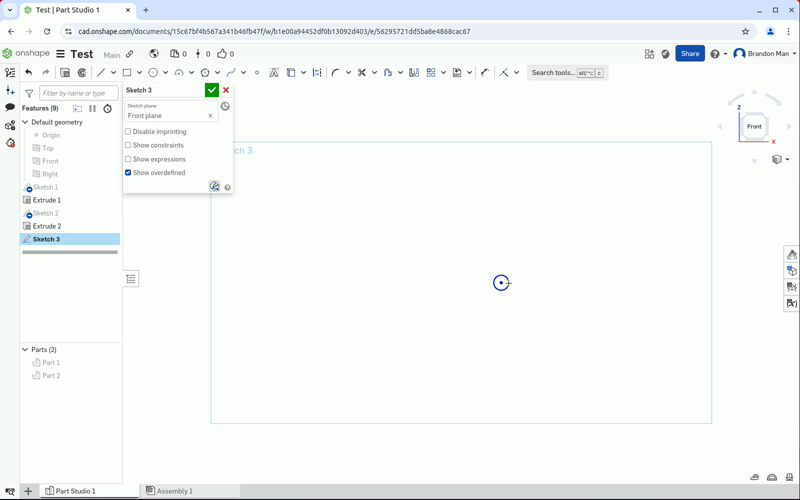
key_down(shift)
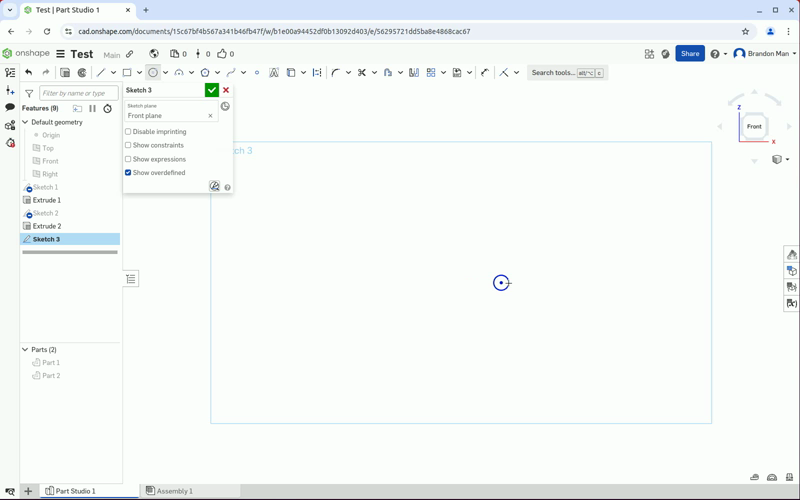
mouse_move(501, 282)
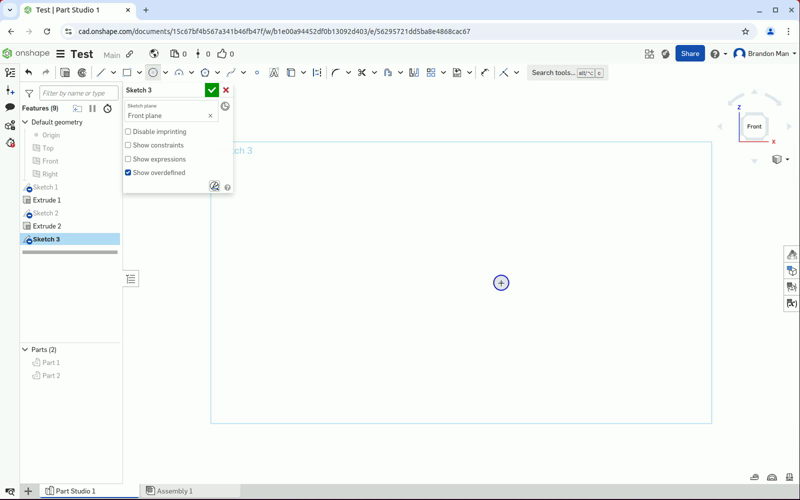
click(501, 282)
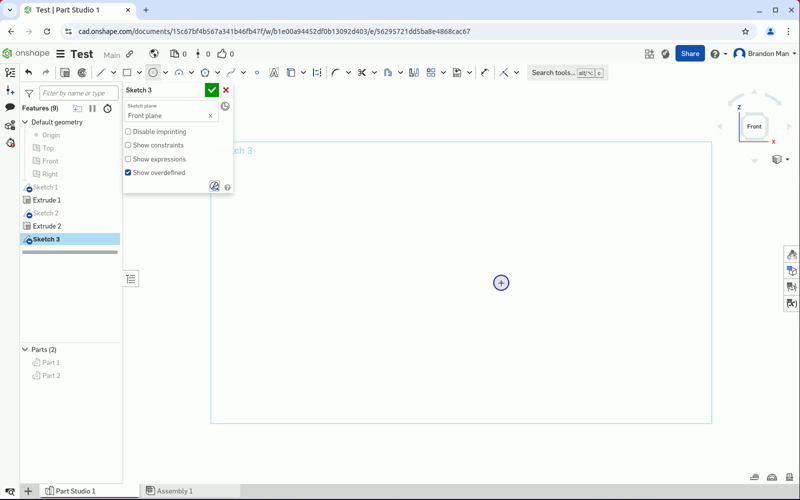
key_up(shift)
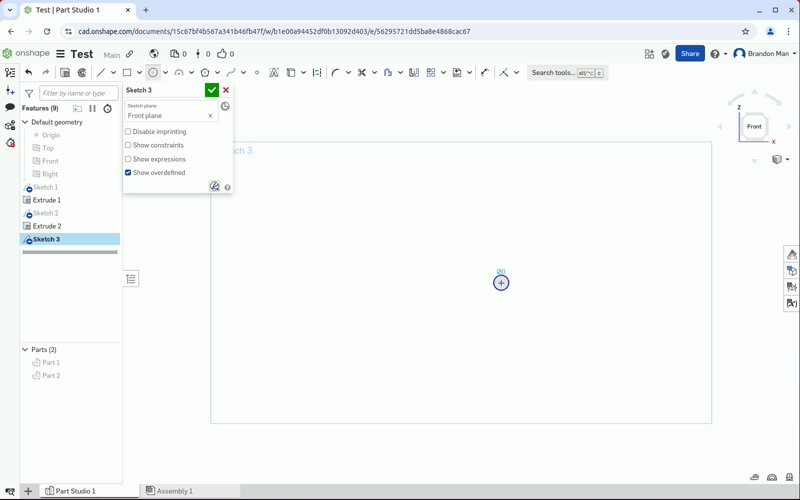
mouse_move(504, 282)
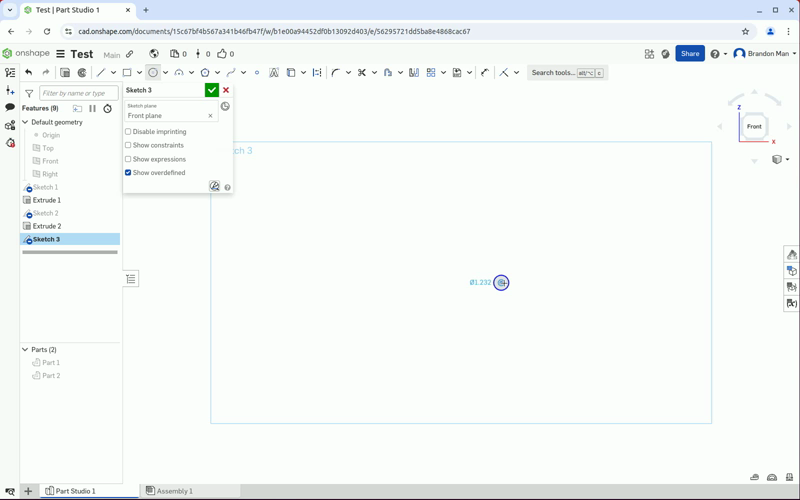
scroll(6)
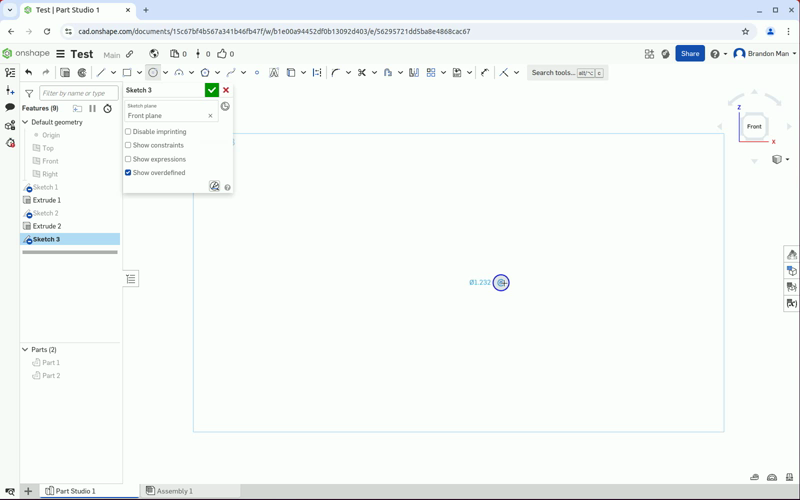
scroll(6)
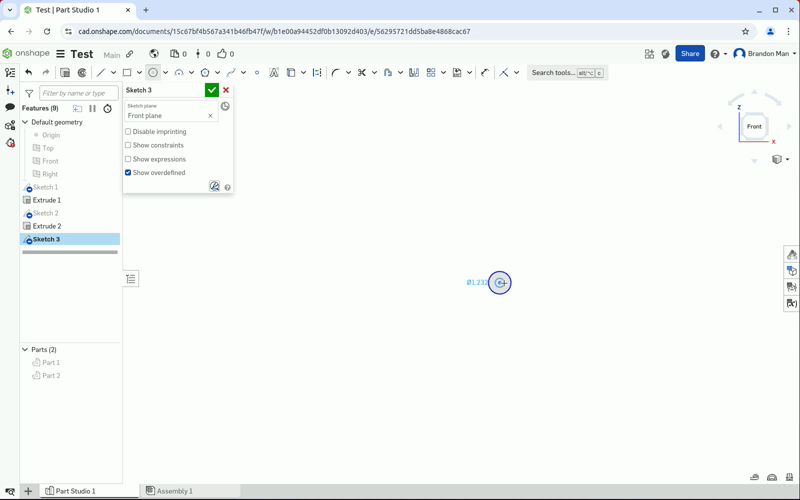
scroll(6)
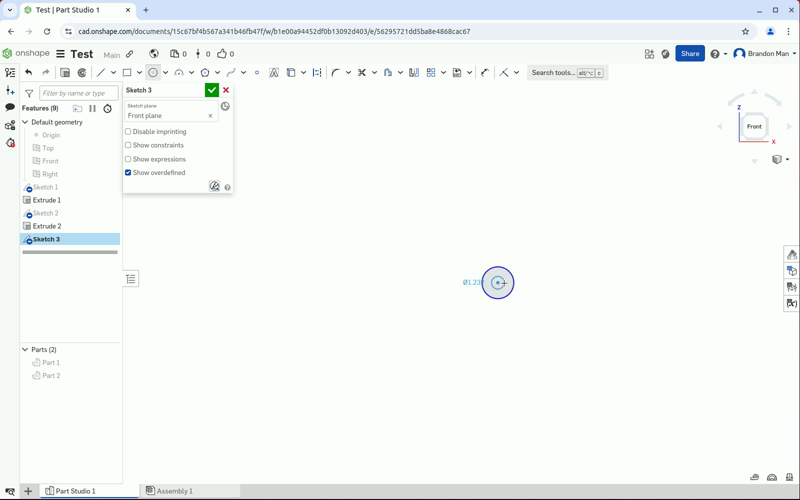
scroll(6)
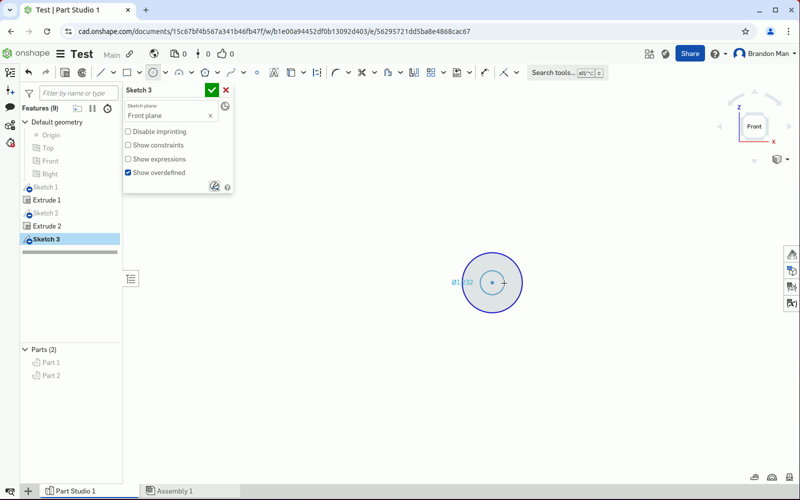
scroll(6)
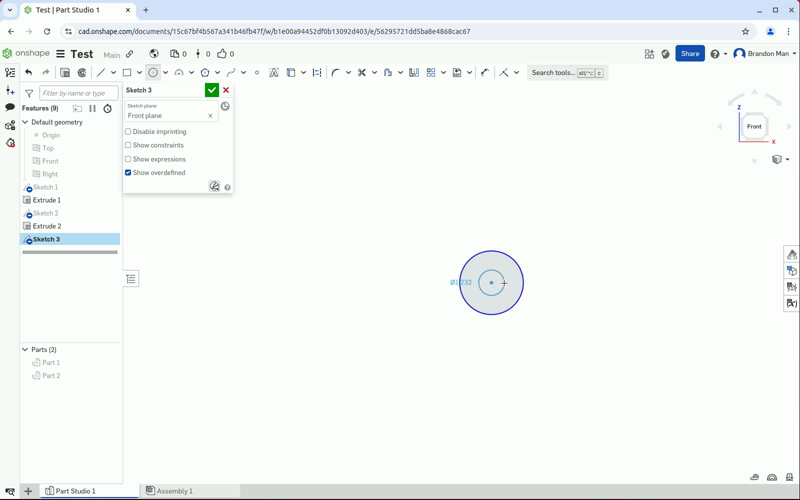
scroll(6)
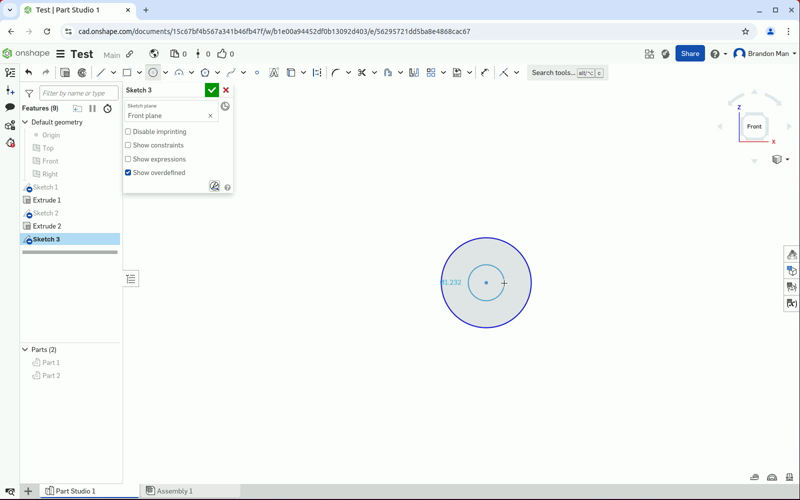
scroll(6)
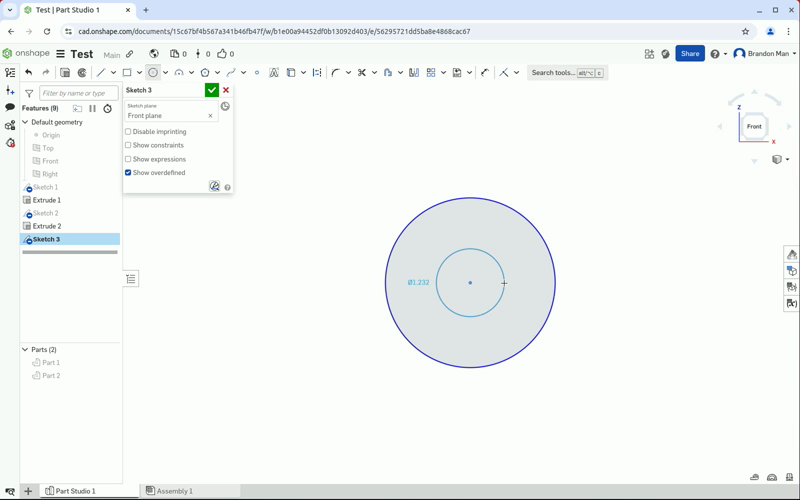
click(504, 282)
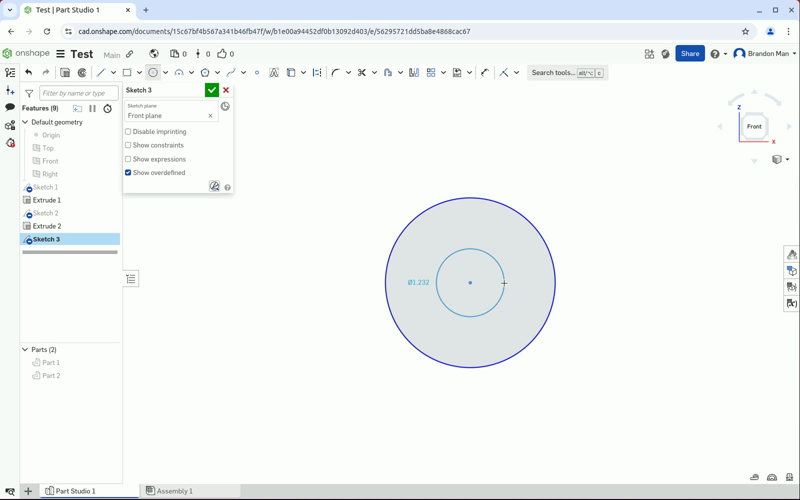
scroll(-6)
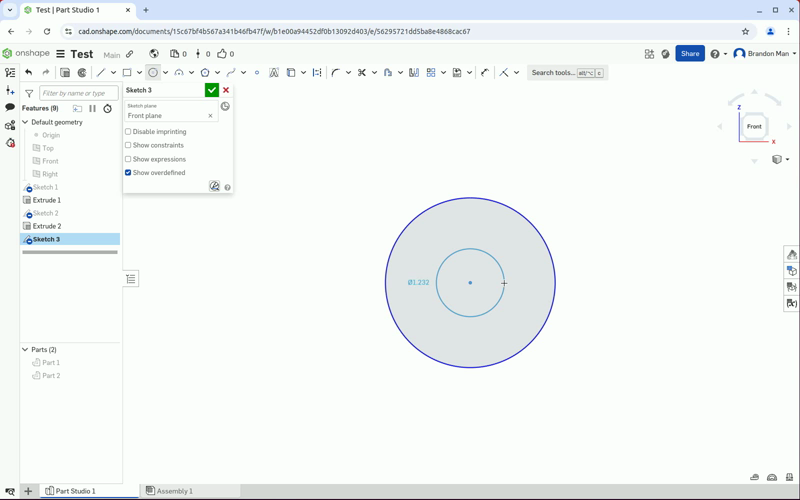
scroll(-6)
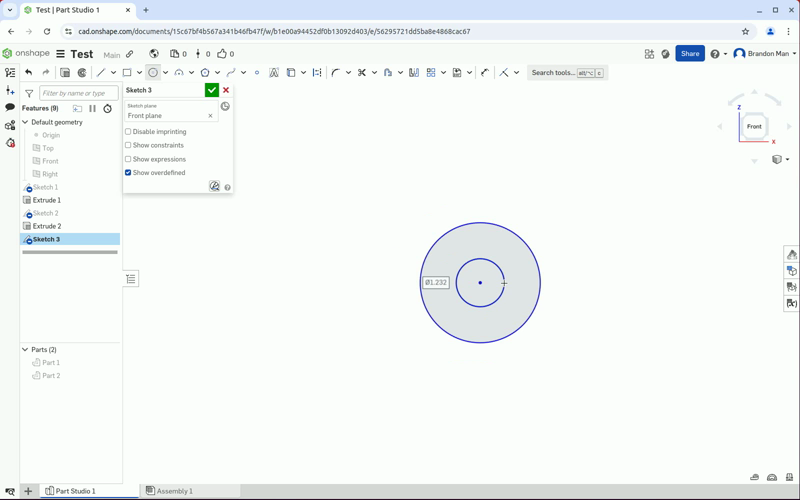
scroll(-6)
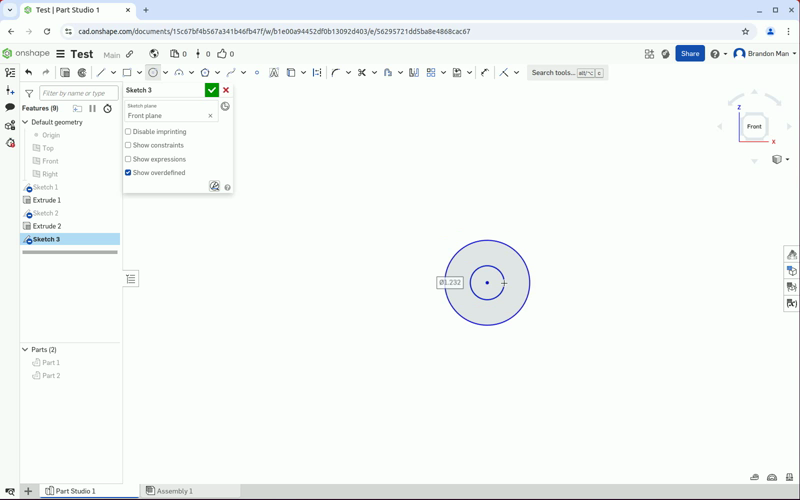
scroll(-6)
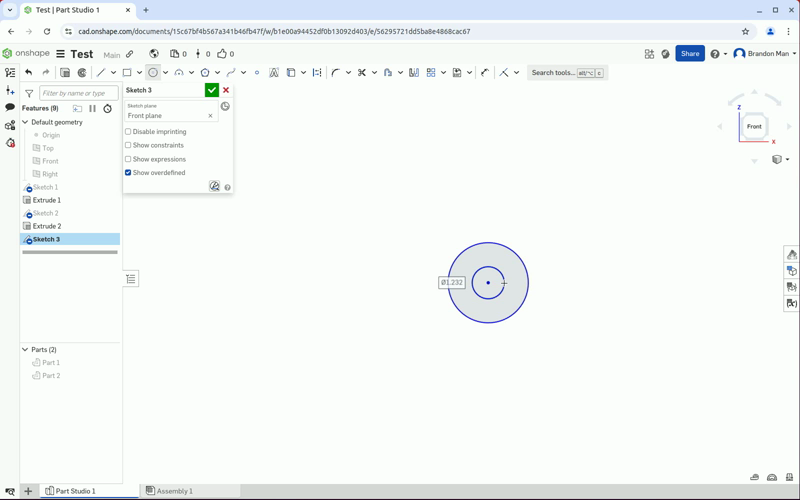
scroll(-6)
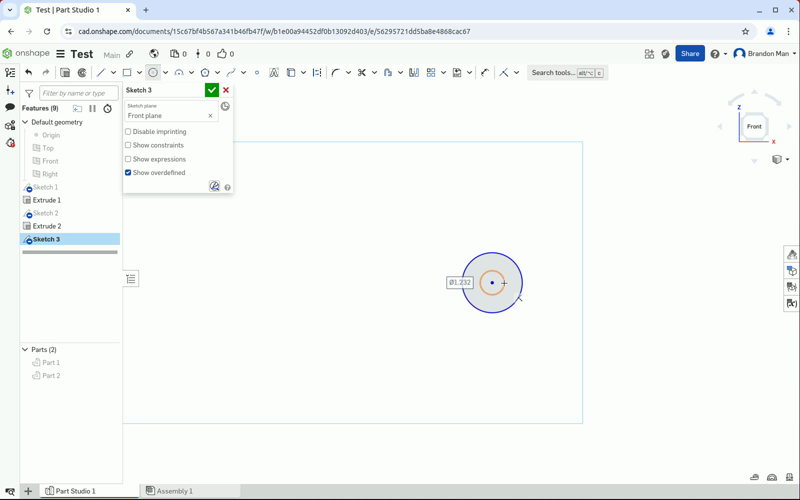
scroll(-6)
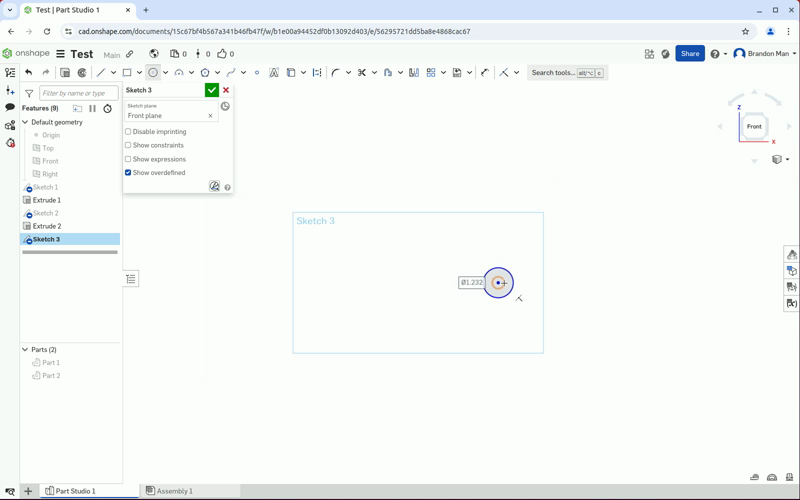
scroll(-6)
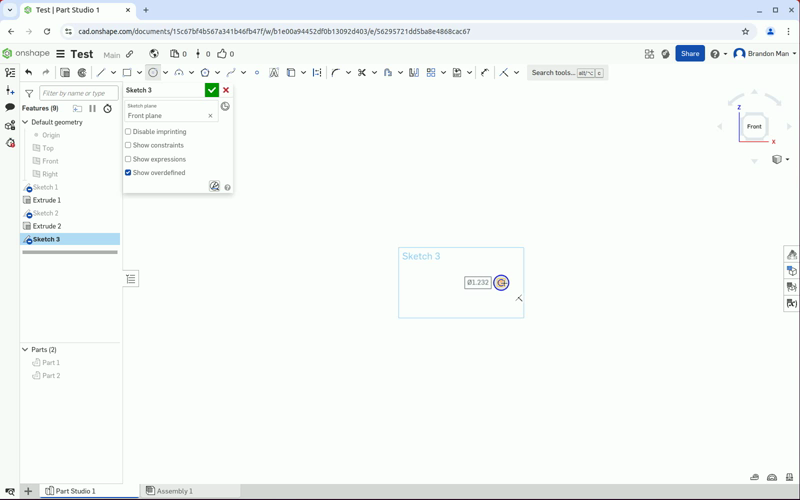
key(esc)
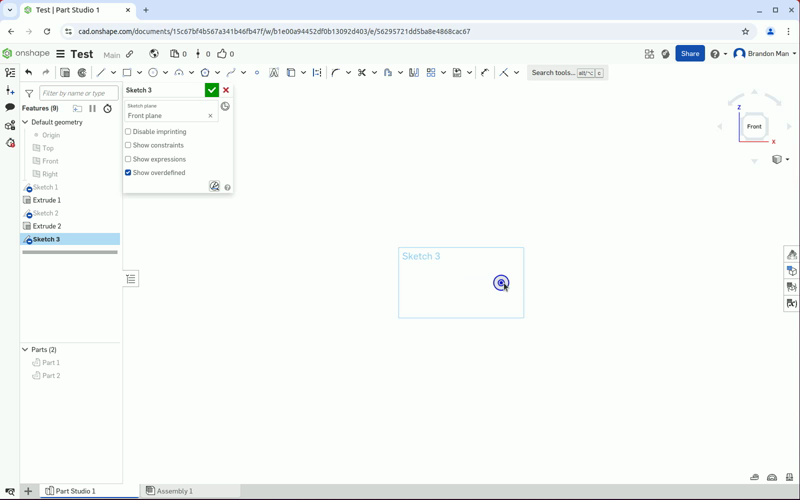
mouse_move(498, 279)
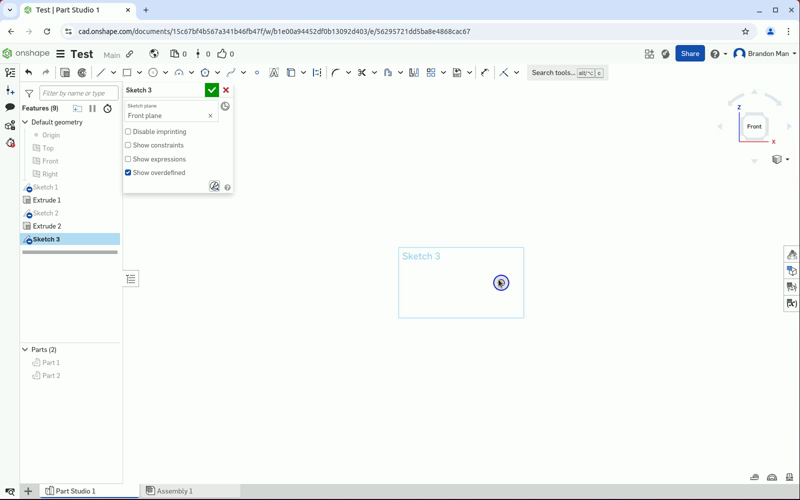
scroll(6)
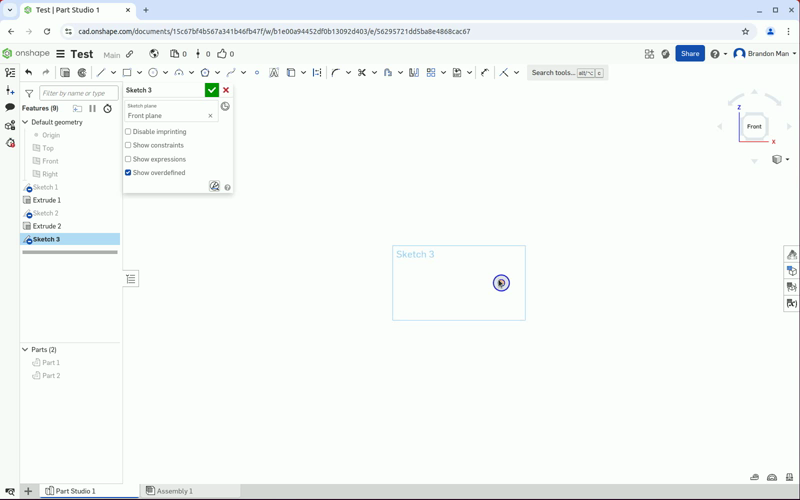
scroll(6)
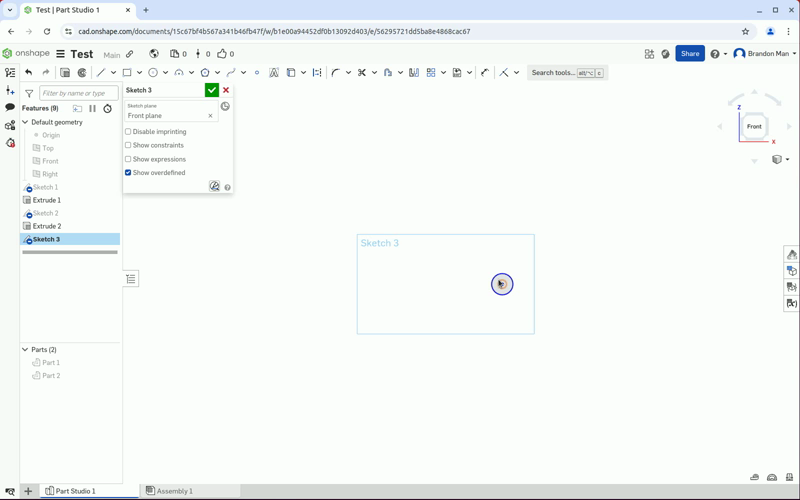
scroll(6)
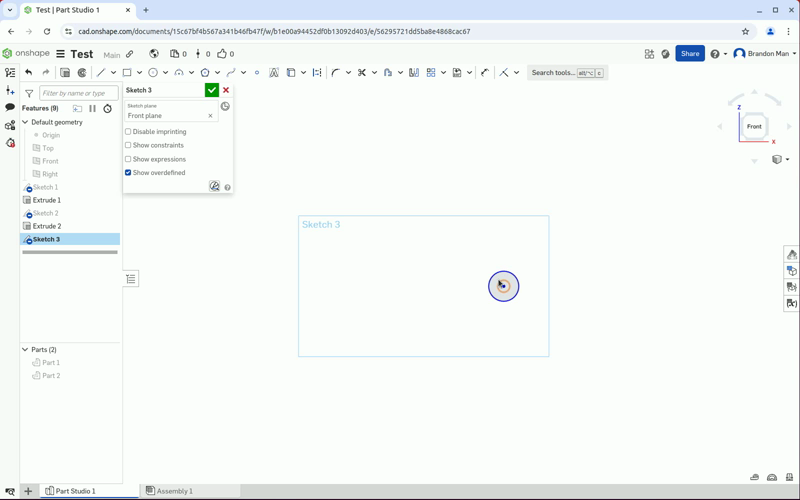
scroll(6)
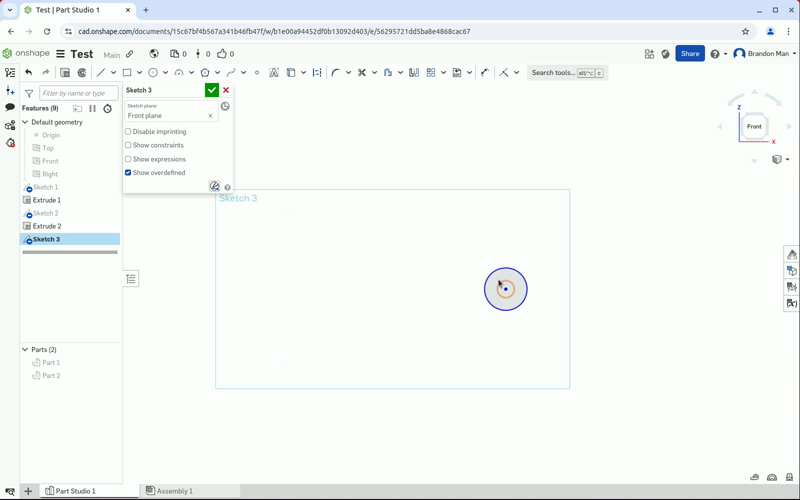
scroll(6)
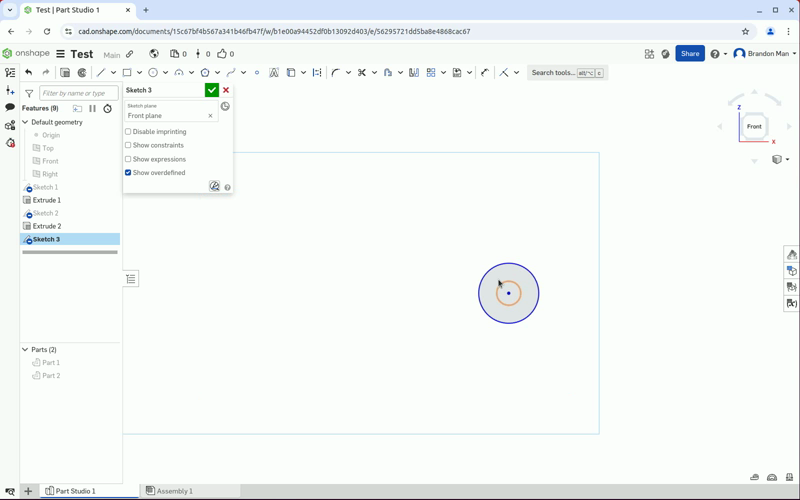
scroll(6)
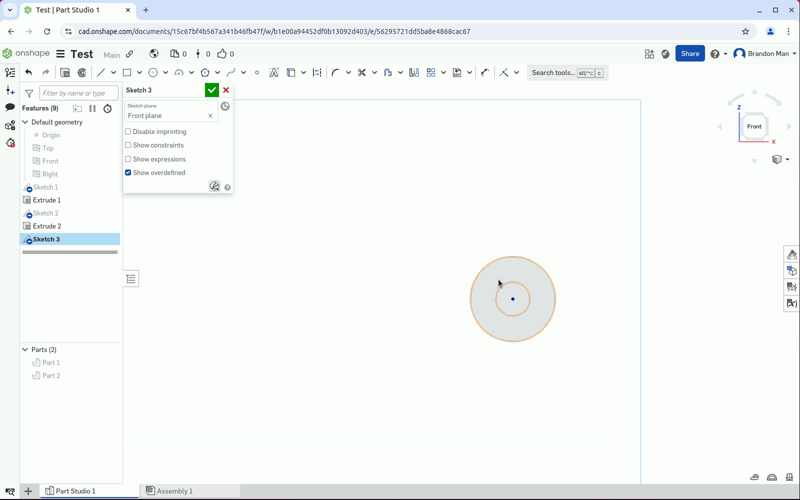
scroll(6)
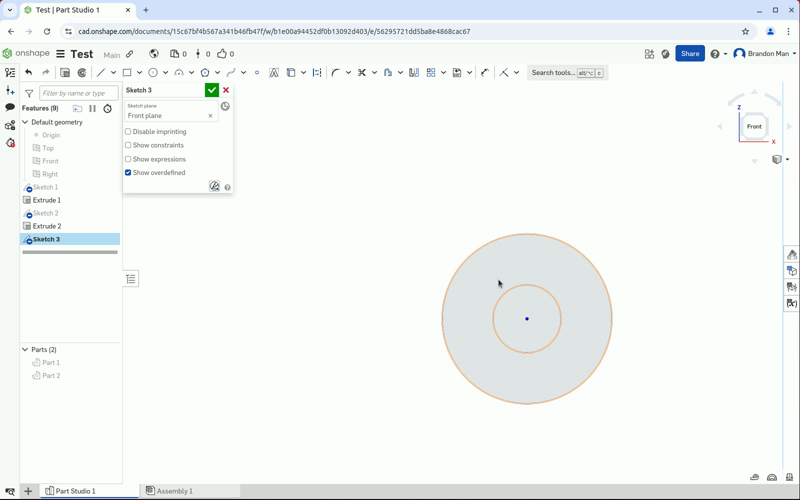
click(498, 279)
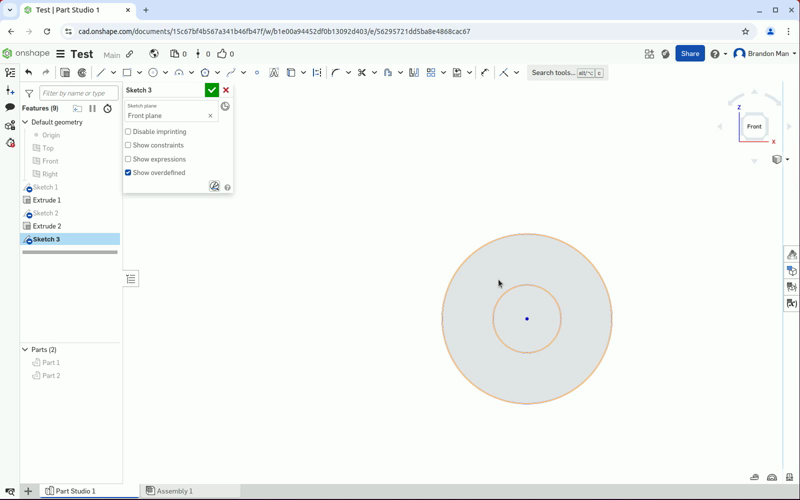
scroll(-6)
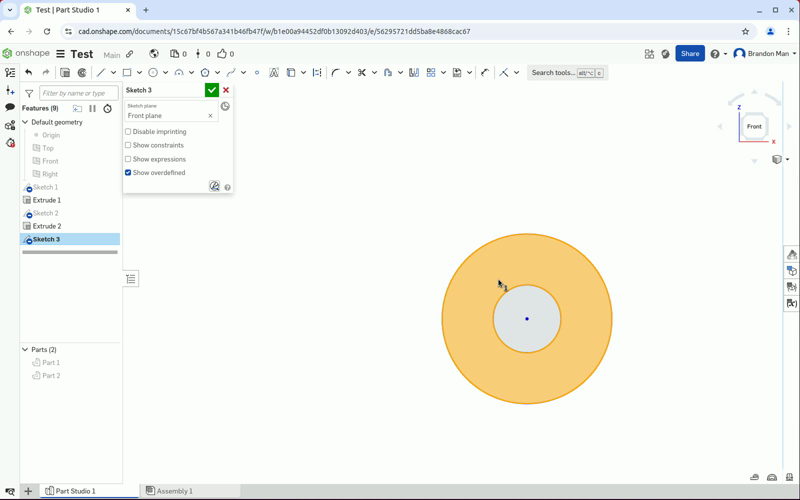
scroll(-6)
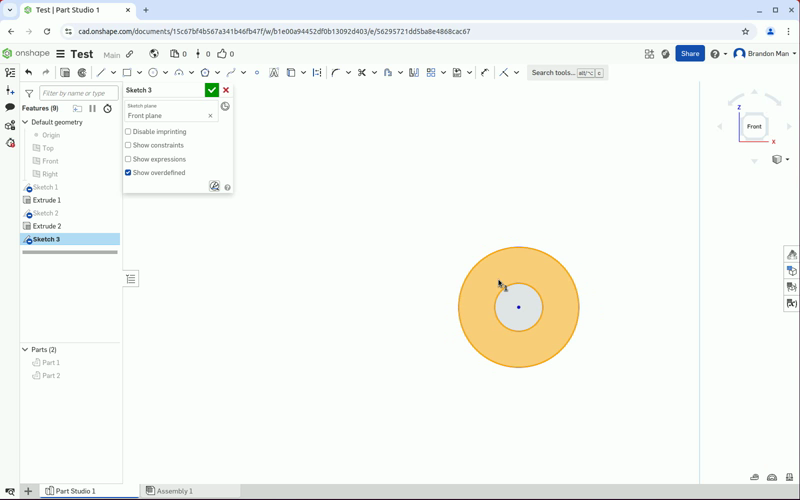
scroll(-6)
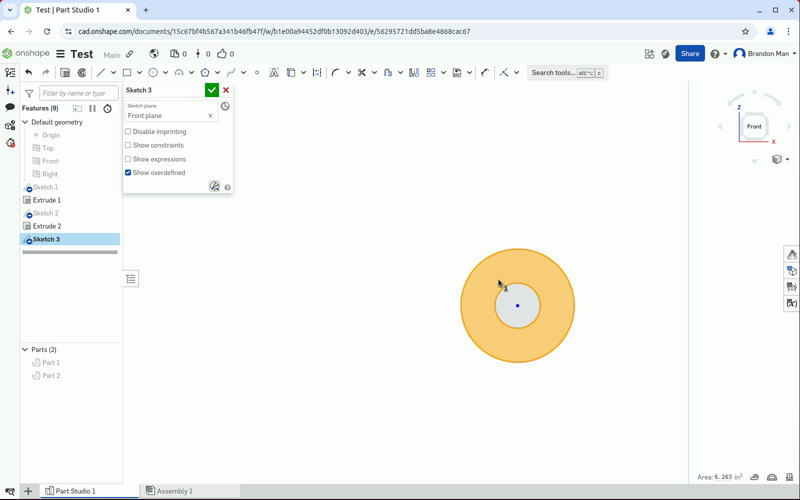
scroll(-6)
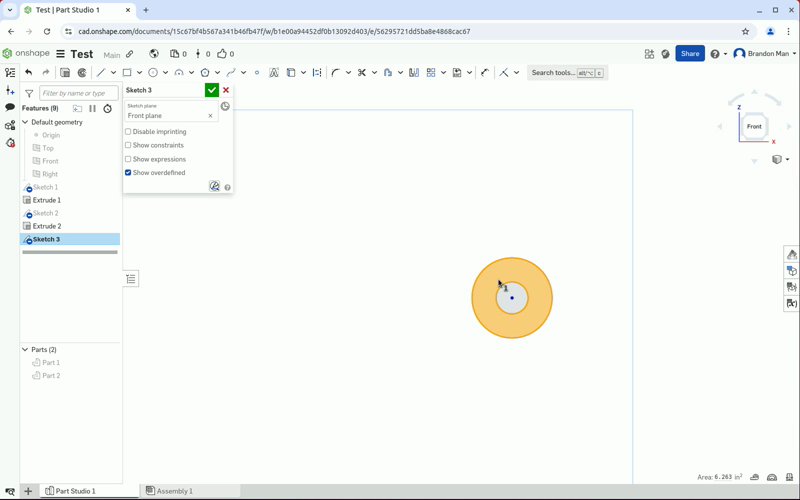
scroll(-6)
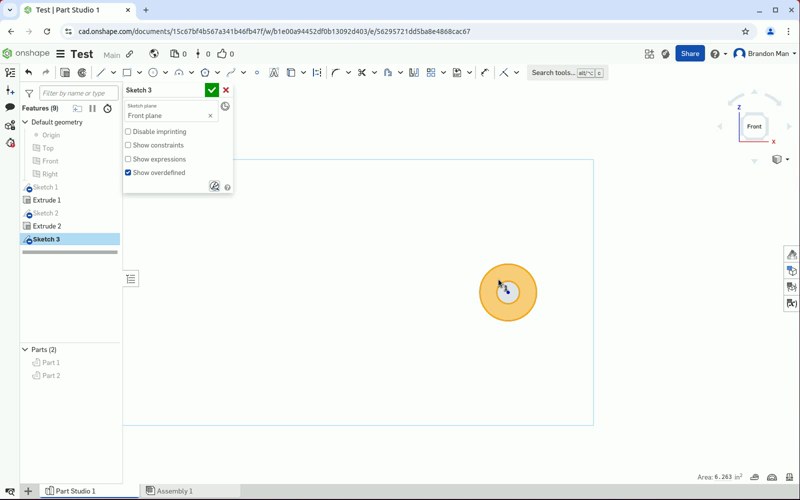
scroll(-6)
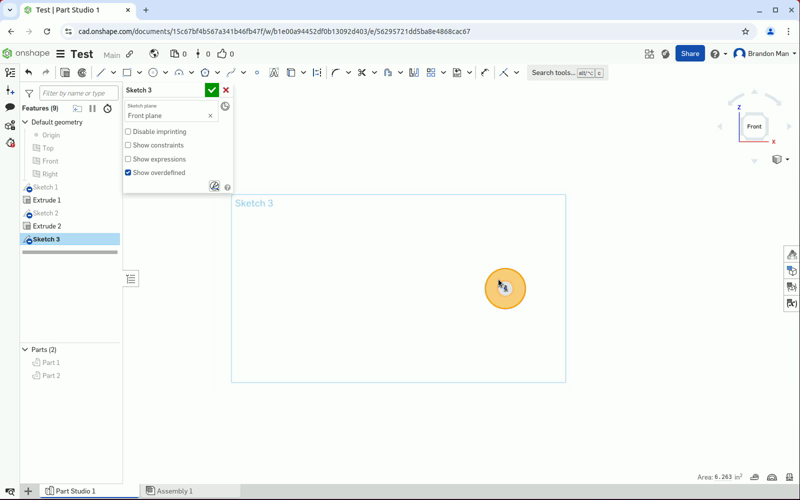
scroll(-6)
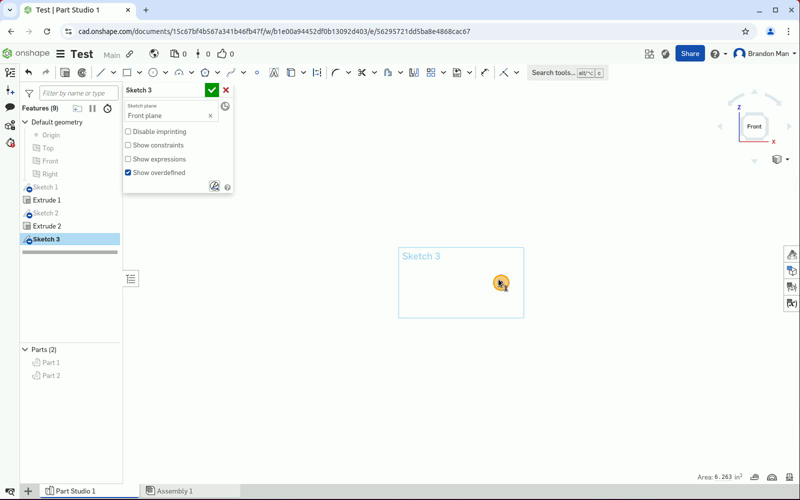
mouse_move(73, 352)
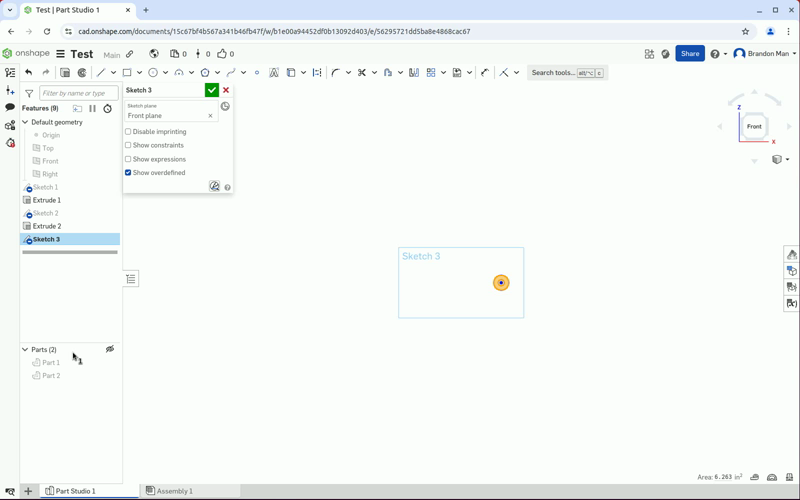
key(shift+y)
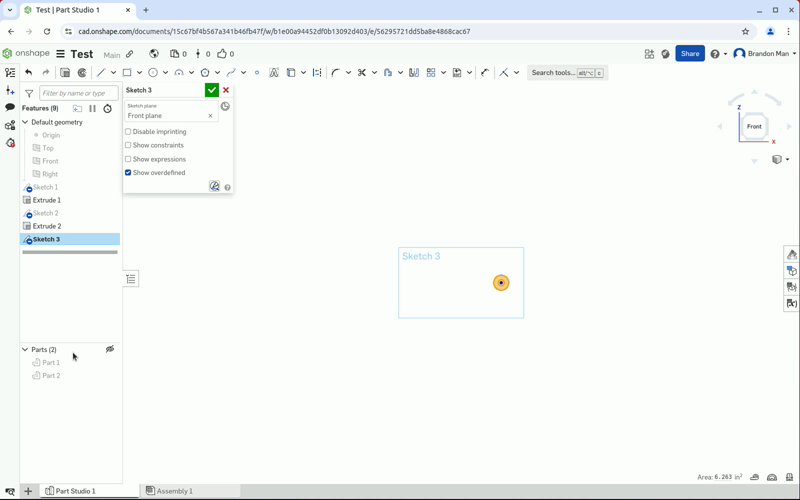
key(shift+e)
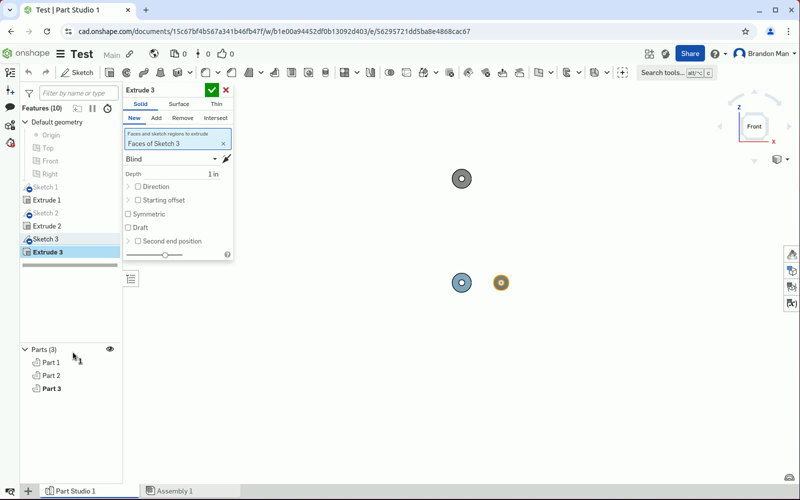
mouse_move(143, 106)
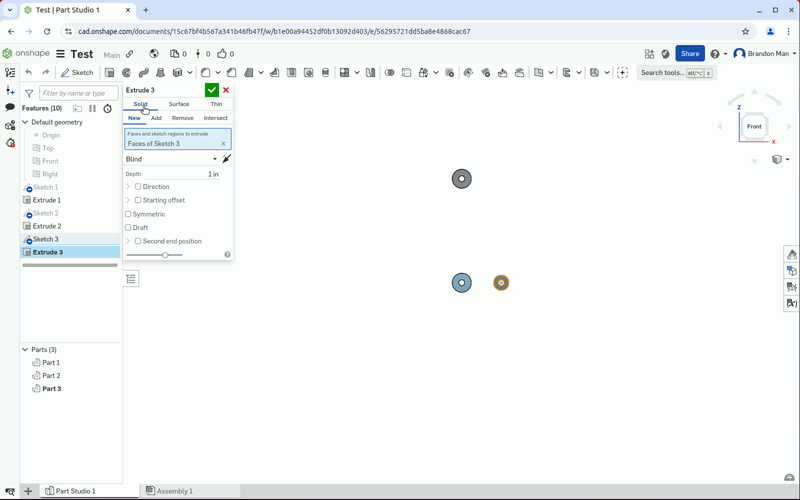
click(143, 106)
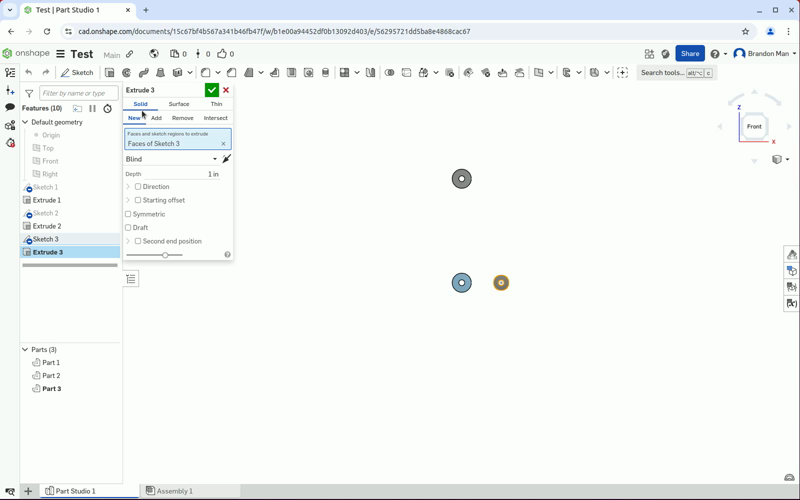
mouse_move(137, 120)
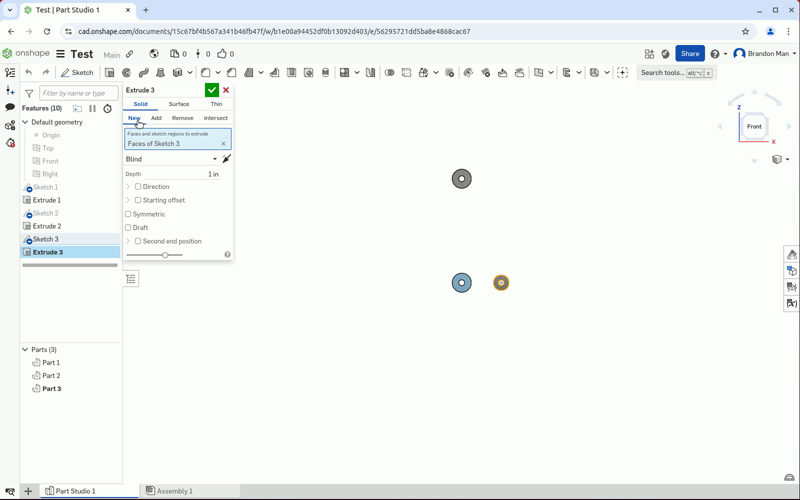
click(137, 120)
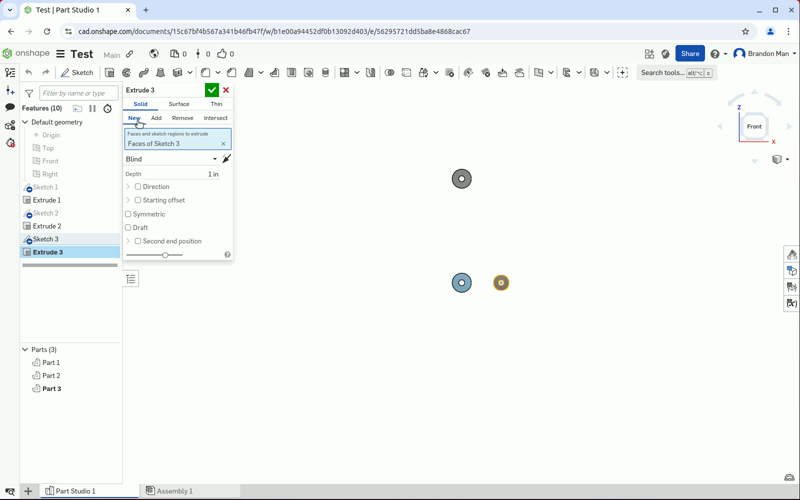
key(tab, 4)
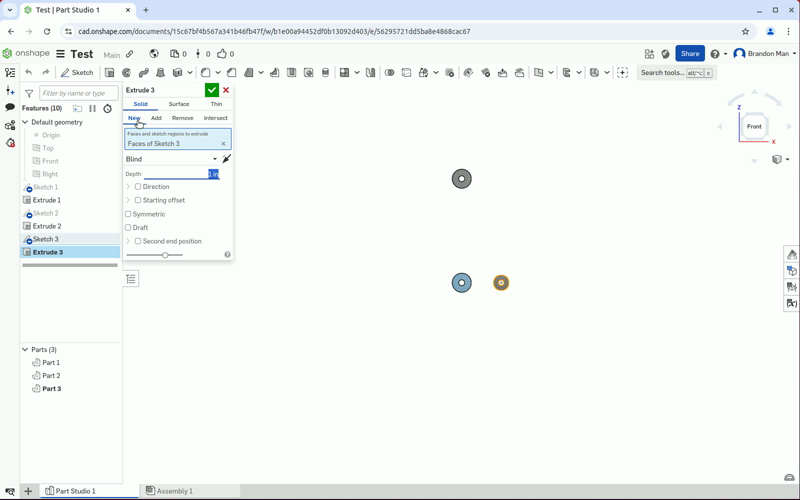
text(0.481)
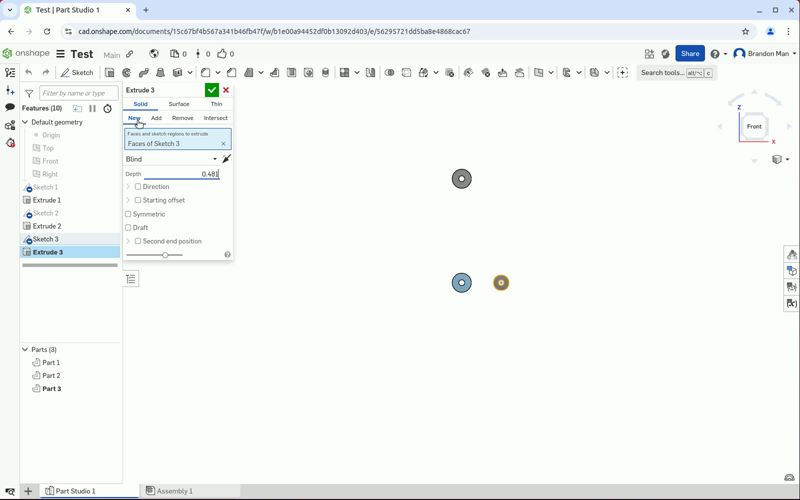
key(enter)
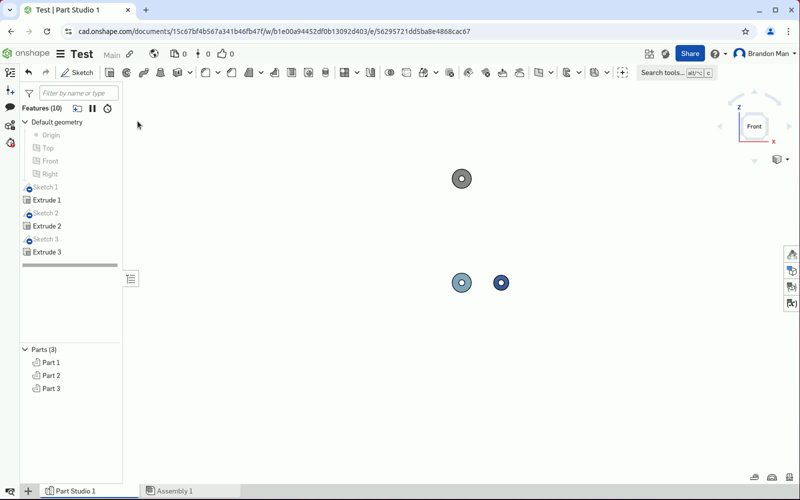
key(shift+h)
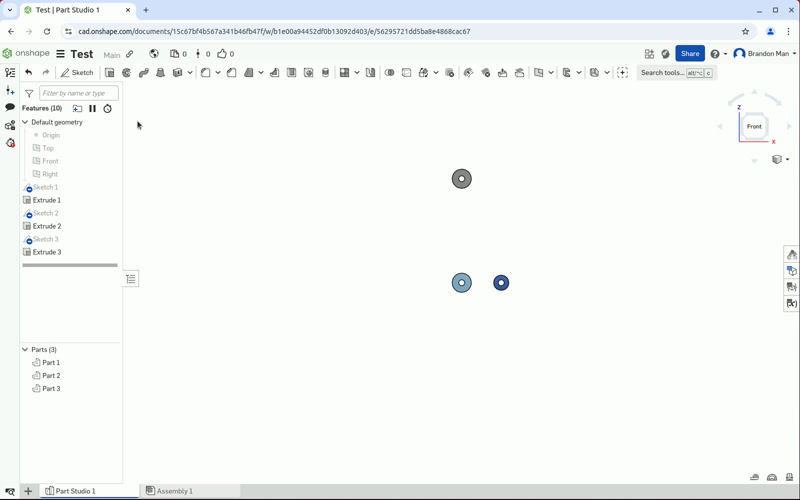
key(shift+h)
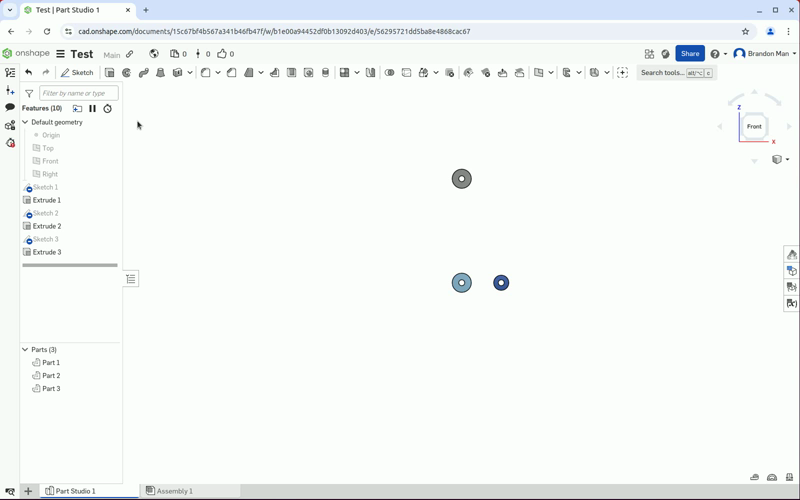
mouse_move(73, 189)
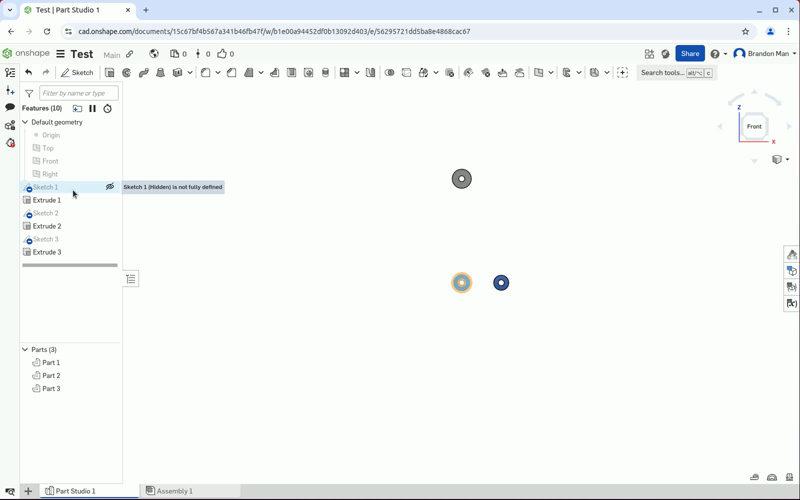
click(73, 189)
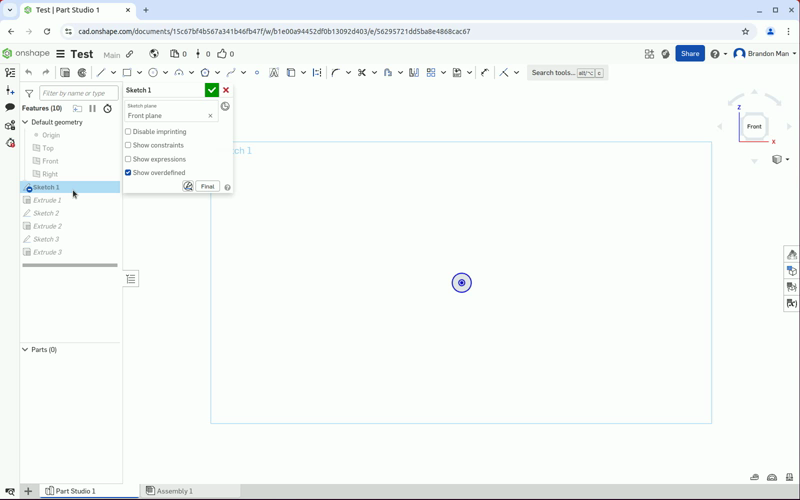
mouse_move(229, 92)
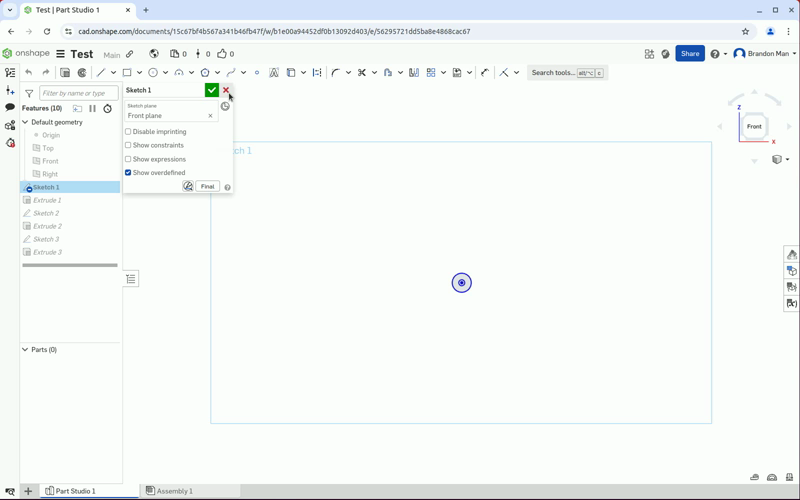
click(229, 92)
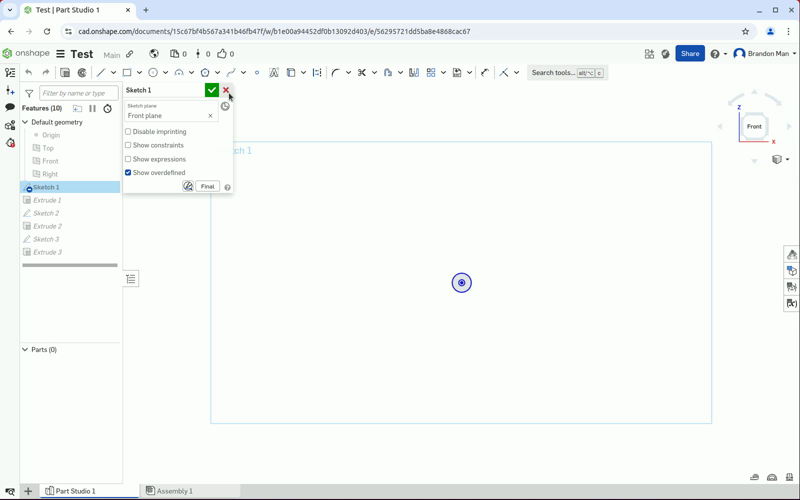
key(shift+s)
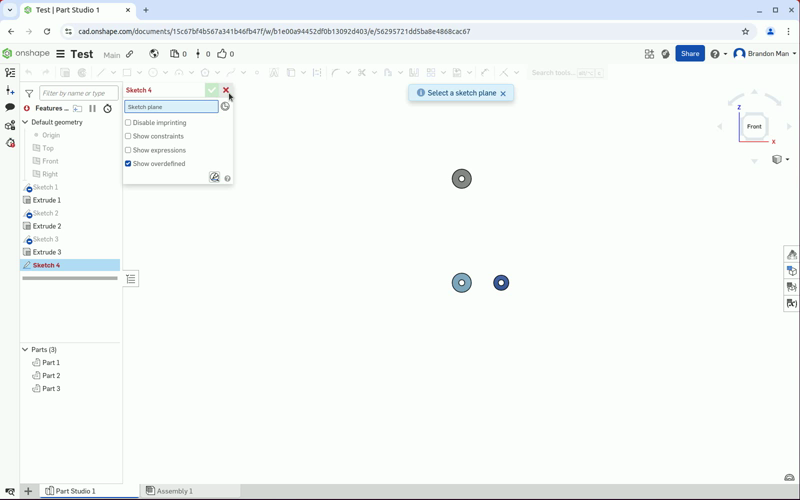
mouse_move(73, 163)
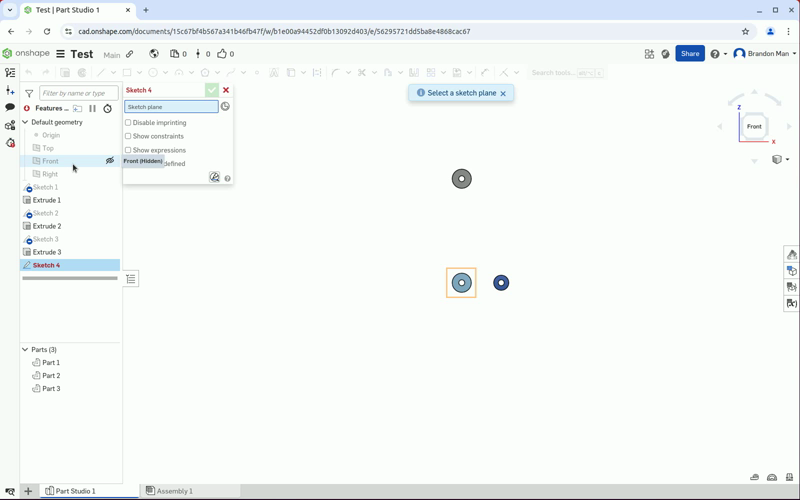
click(73, 163)
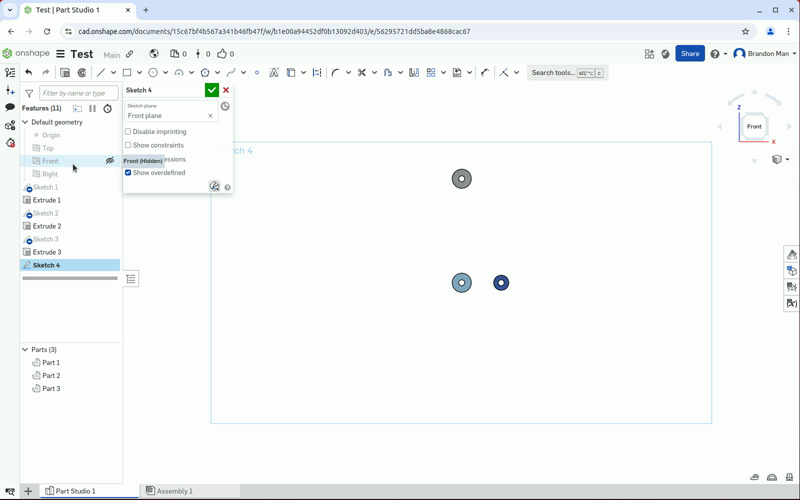
mouse_move(73, 352)
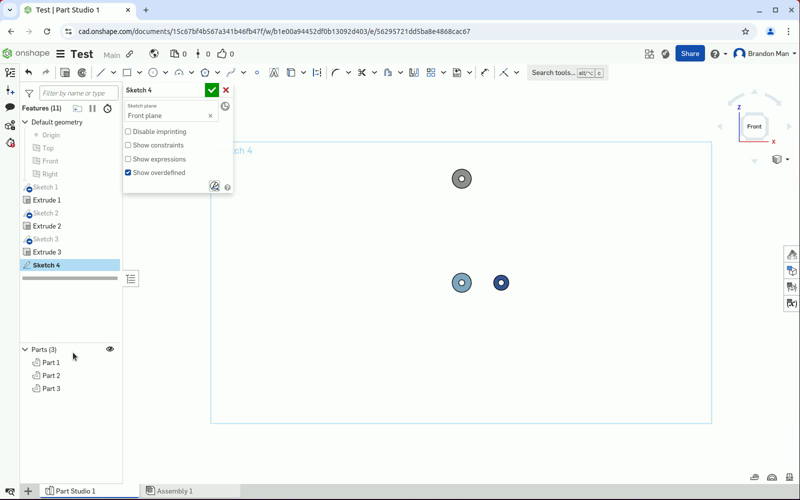
key(y)
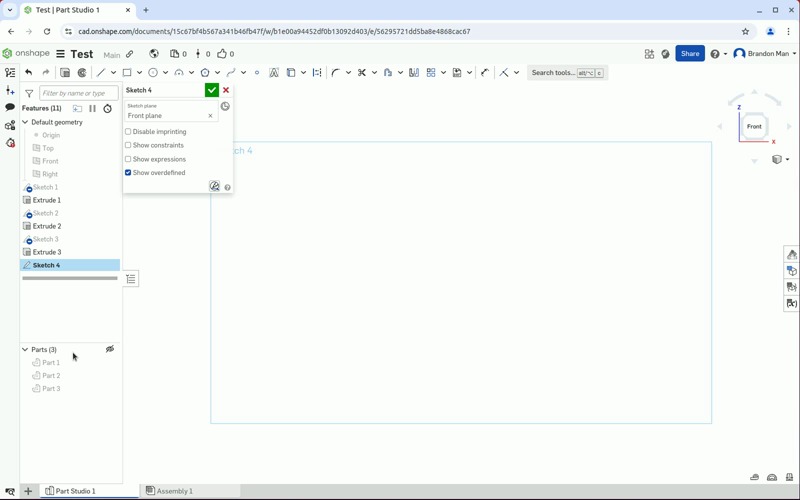
key(l)
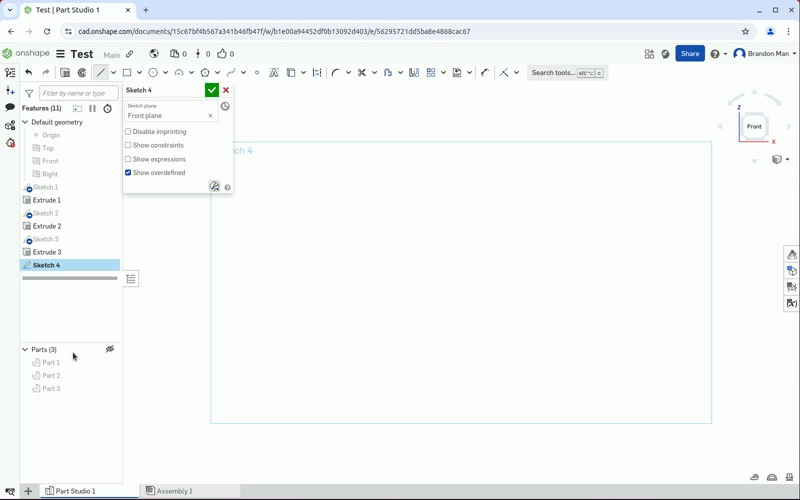
key_down(shift)
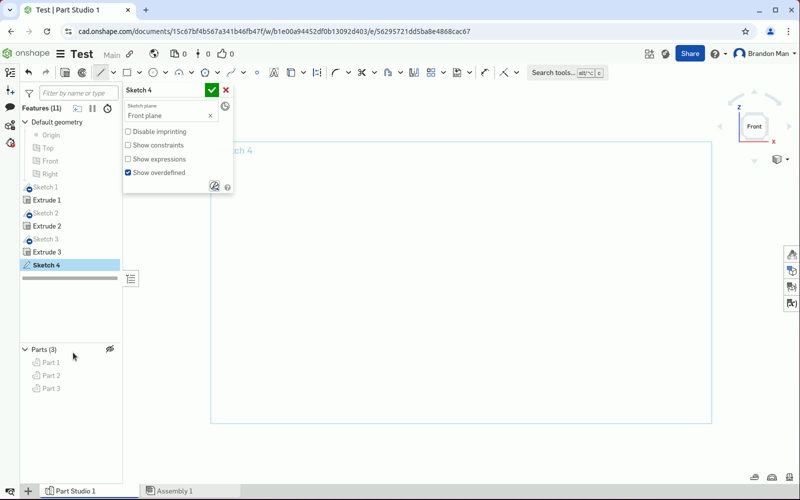
mouse_move(446, 226)
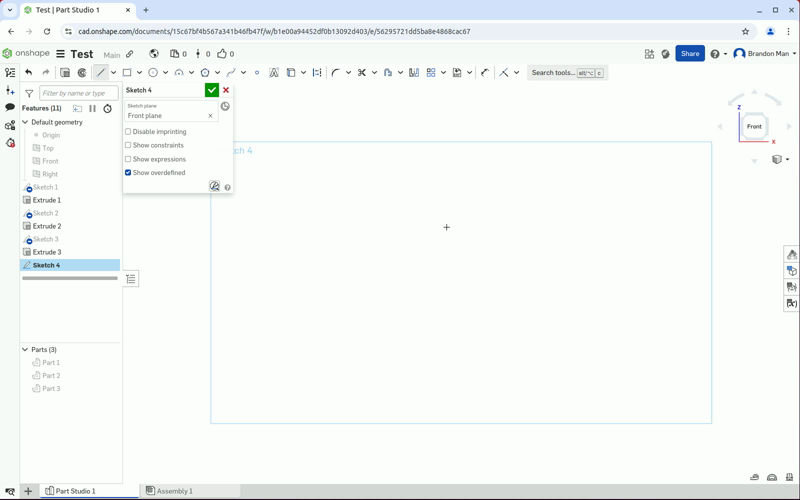
click(446, 226)
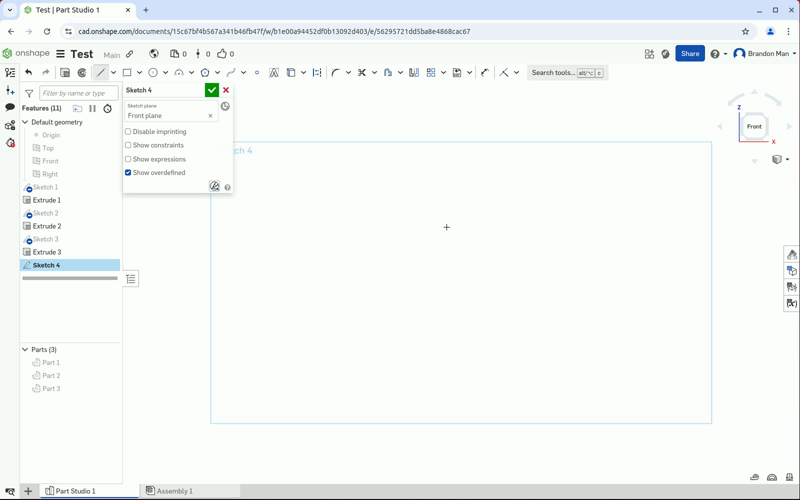
key_up(shift)
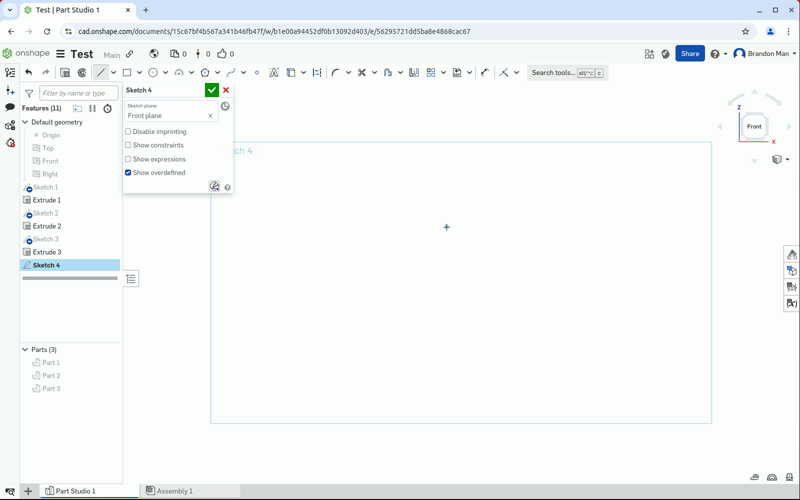
key_down(shift)
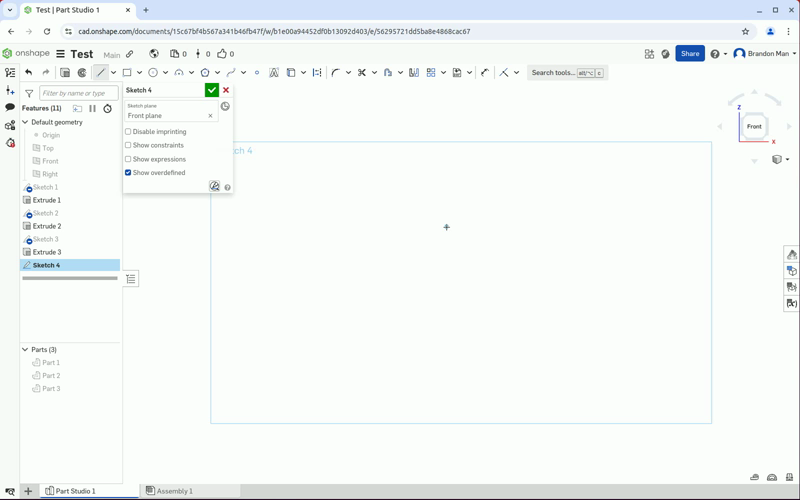
mouse_move(476, 226)
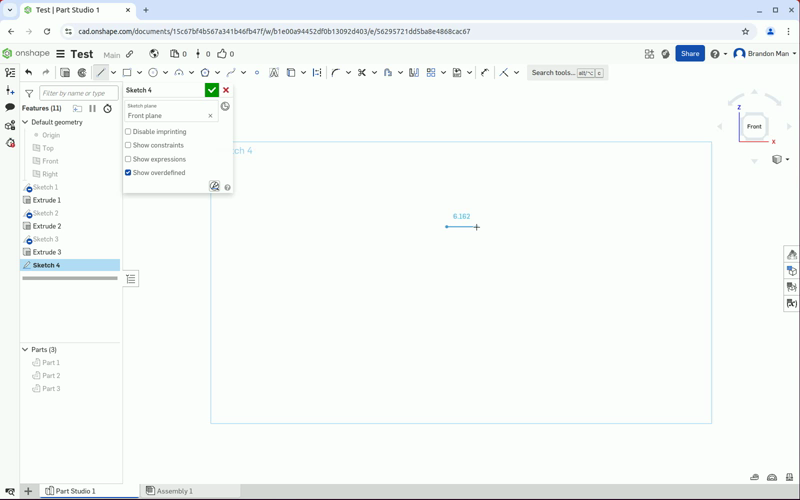
mouse_move(452, 284)
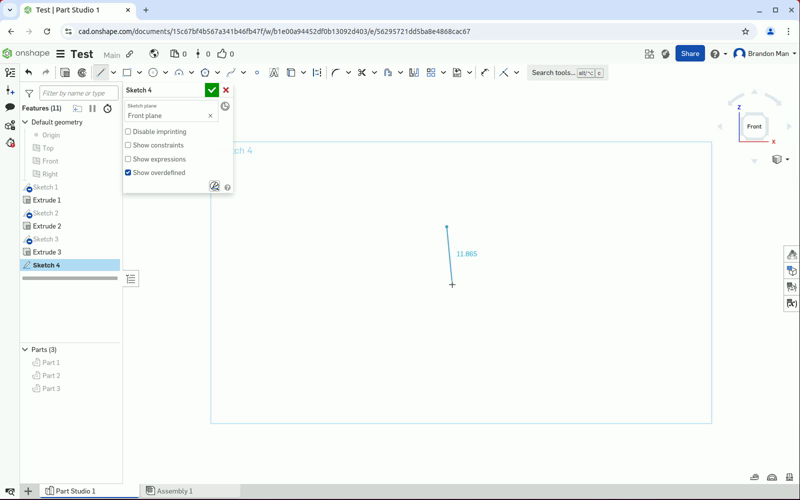
click(452, 284)
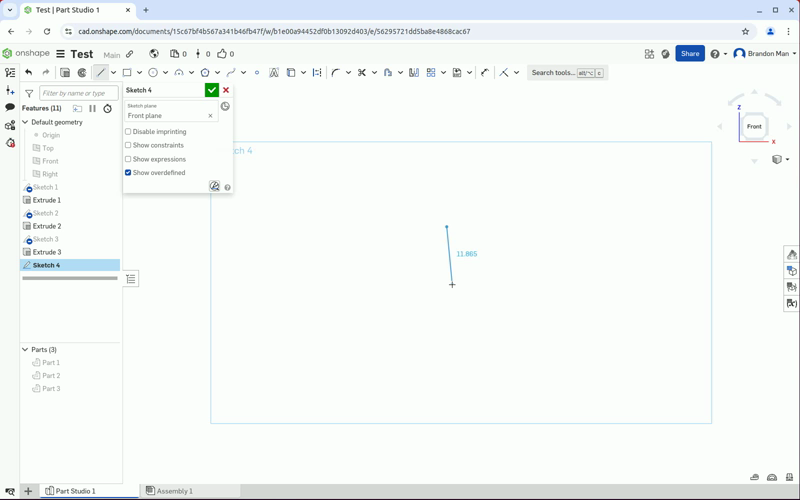
key_up(shift)
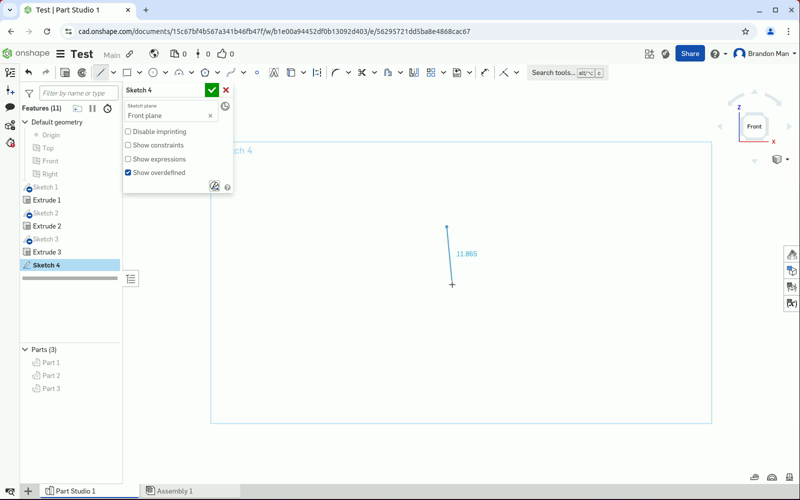
key(esc)
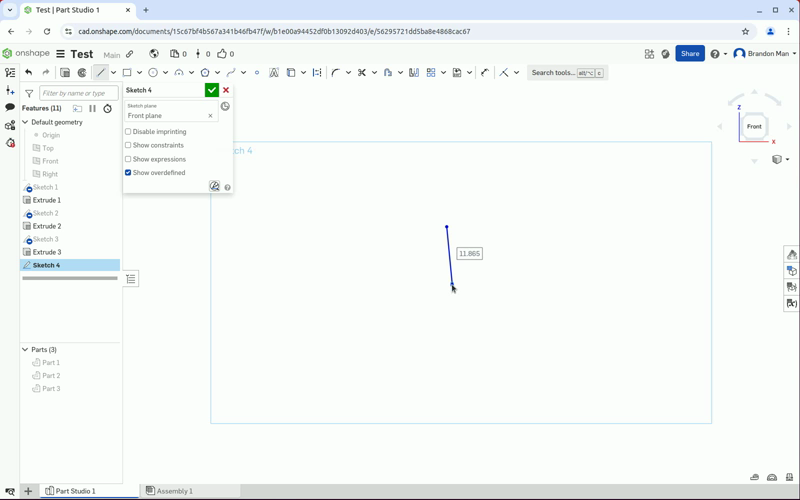
key(a)
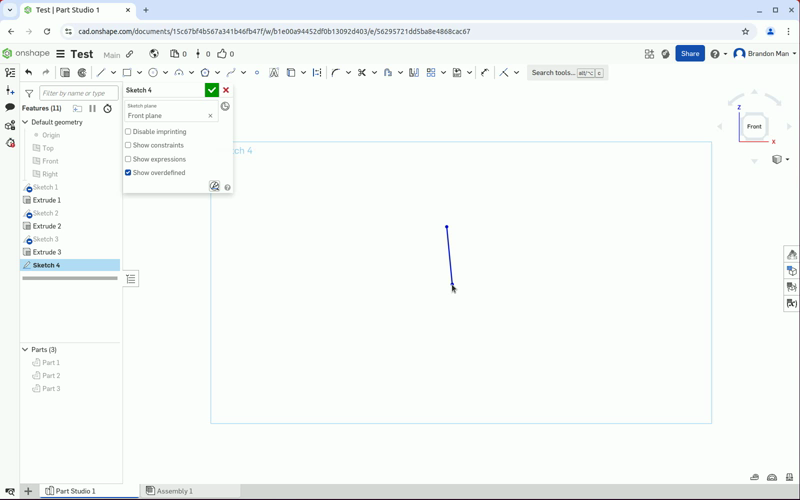
mouse_move(452, 284)
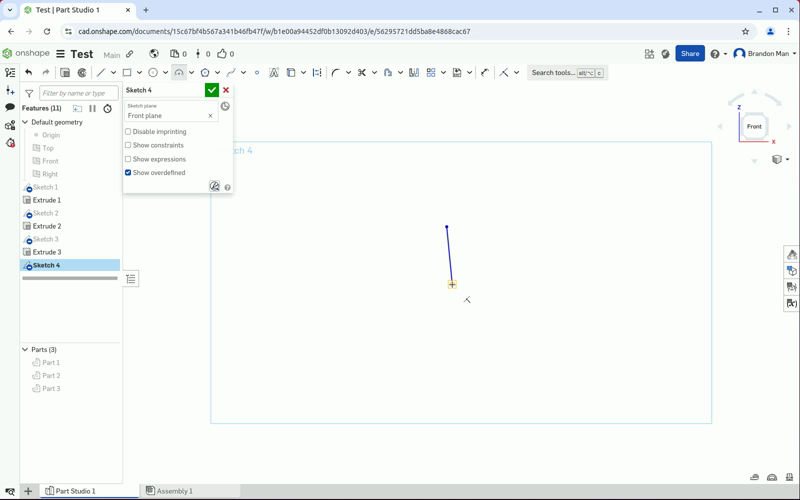
click(452, 284)
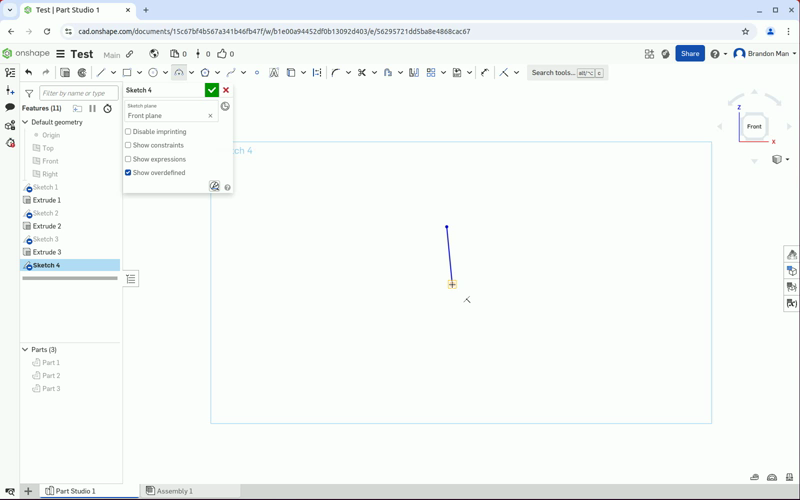
key_down(shift)
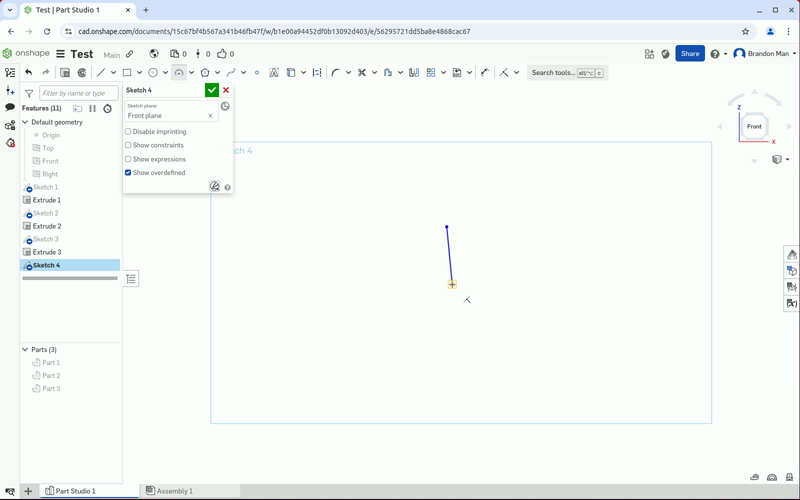
mouse_move(461, 291)
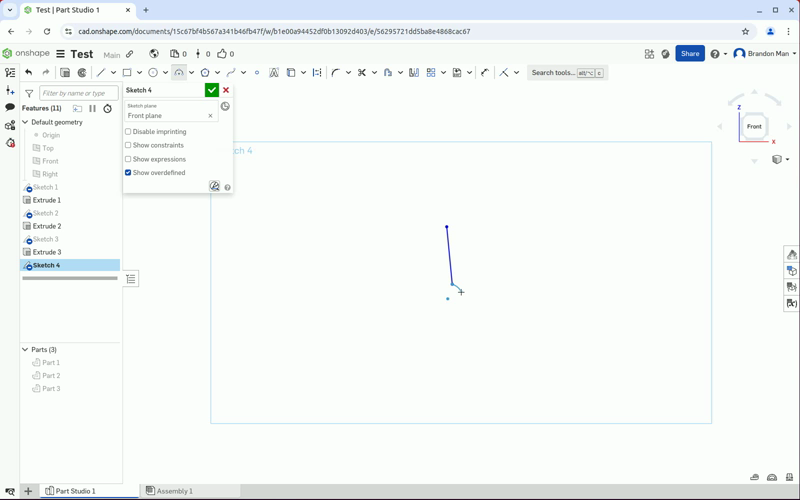
click(461, 291)
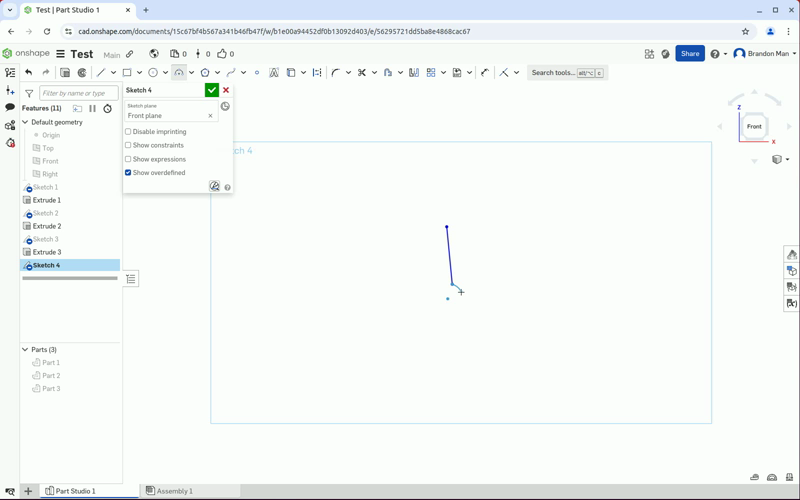
mouse_move(466, 276)
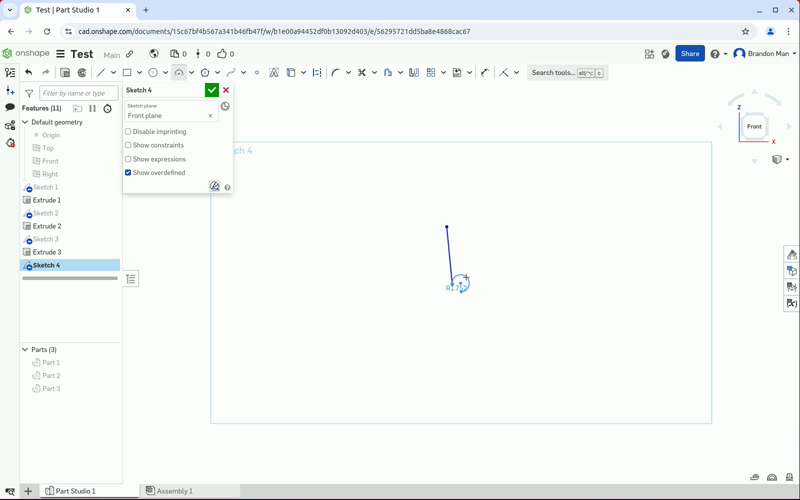
click(466, 276)
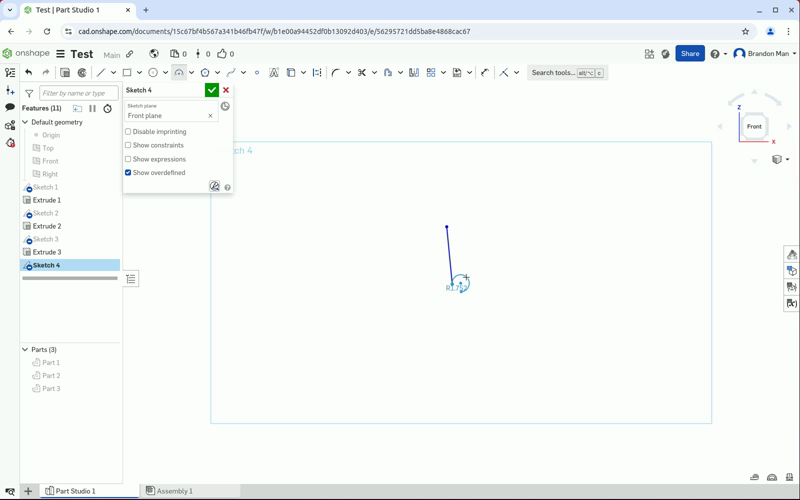
key_up(shift)
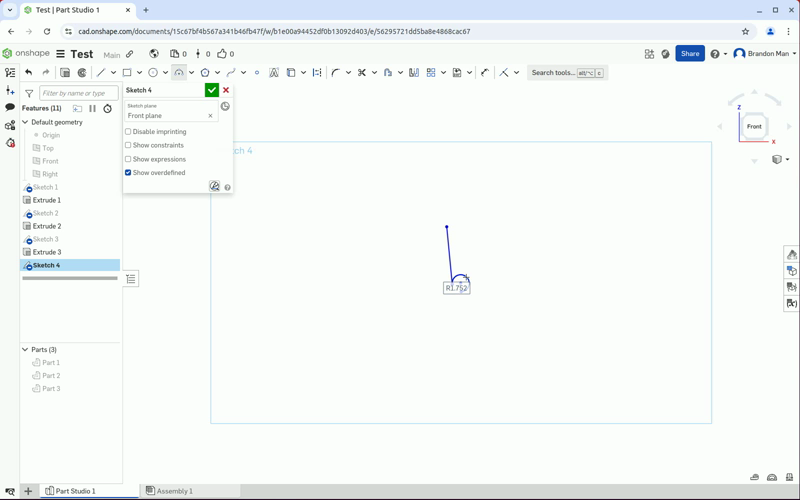
key(esc)
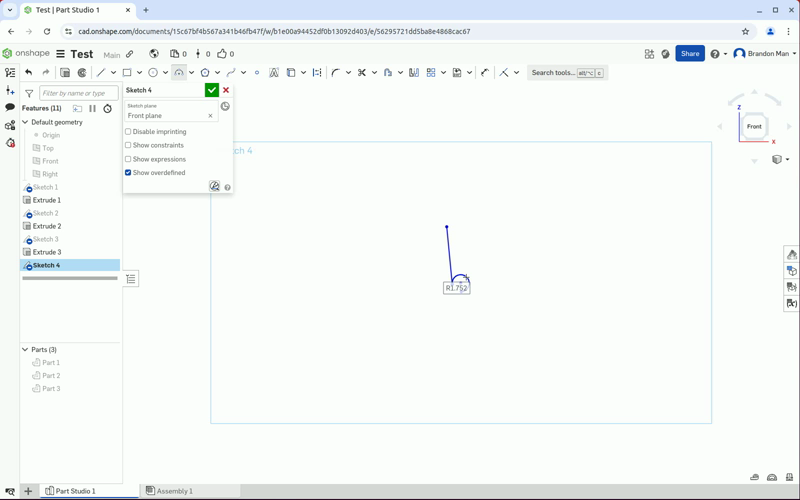
key(l)
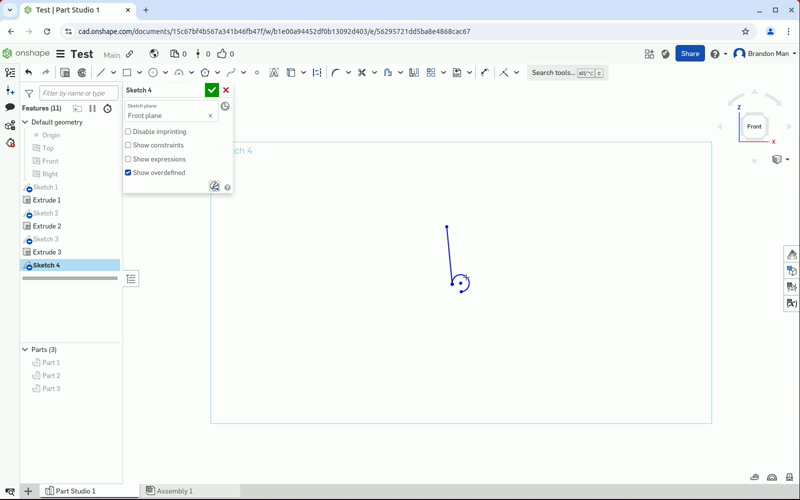
mouse_move(461, 291)
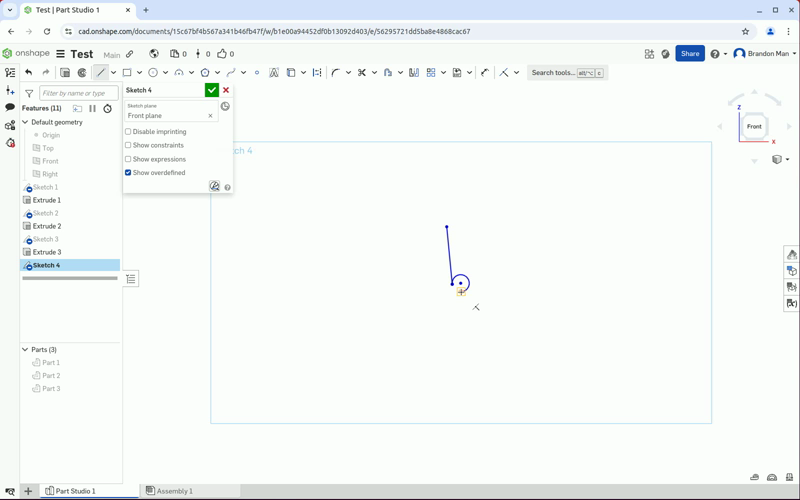
click(461, 291)
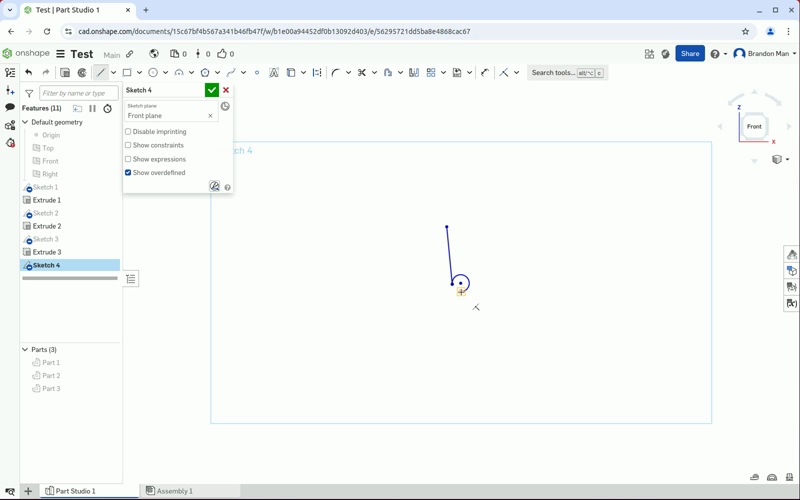
key_down(shift)
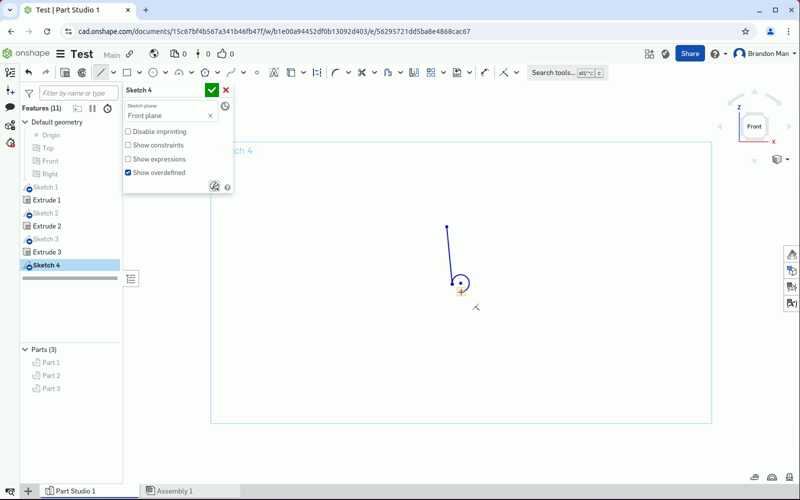
mouse_move(491, 291)
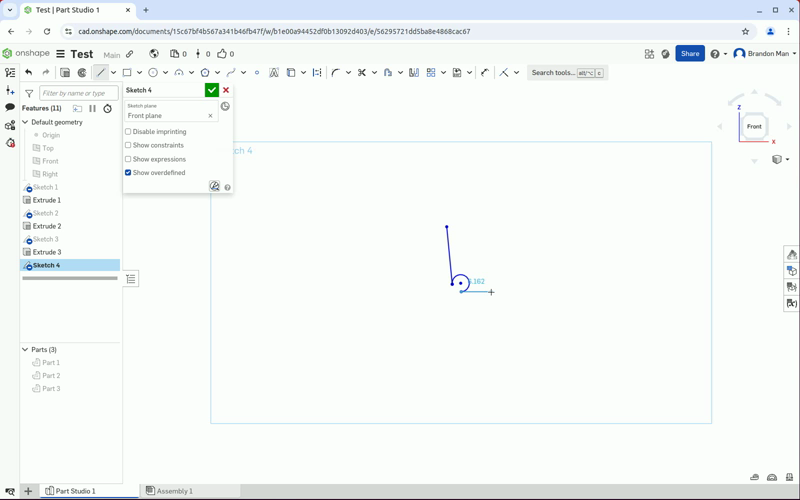
mouse_move(502, 290)
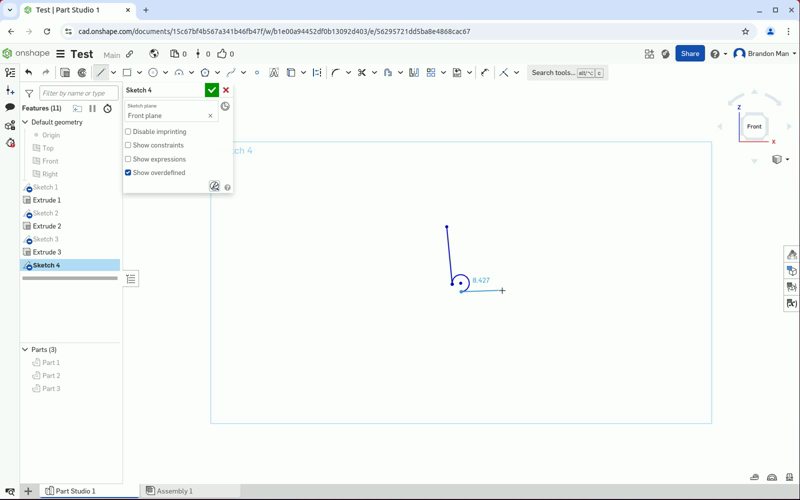
click(502, 290)
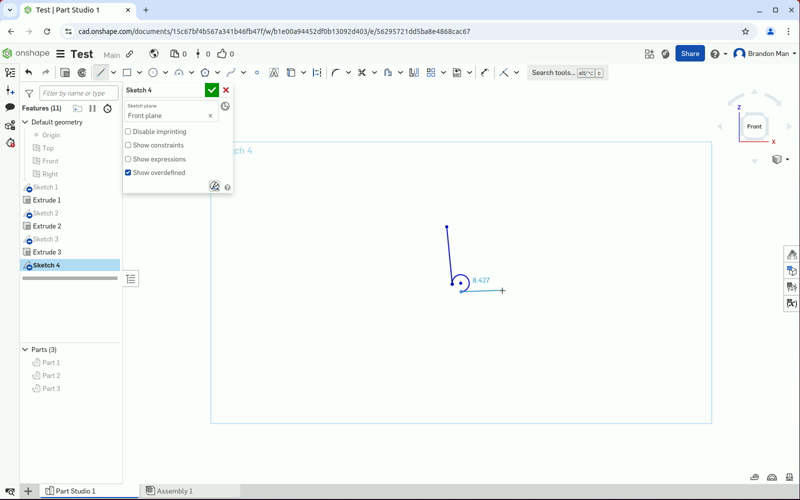
key_up(shift)
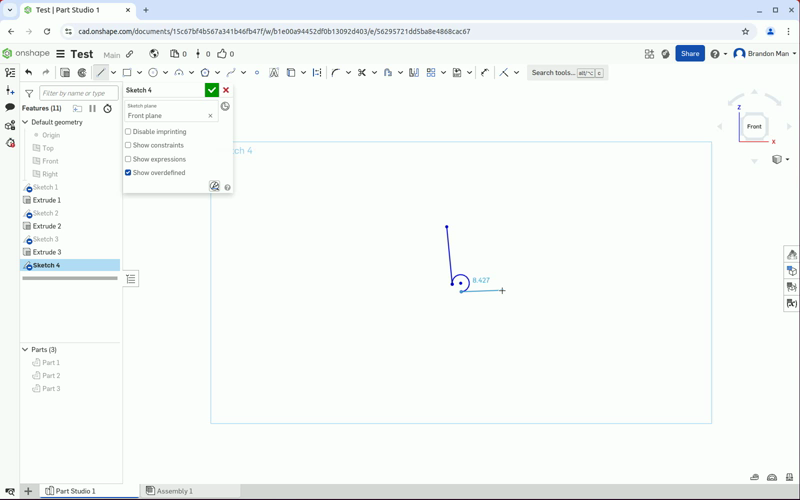
key(esc)
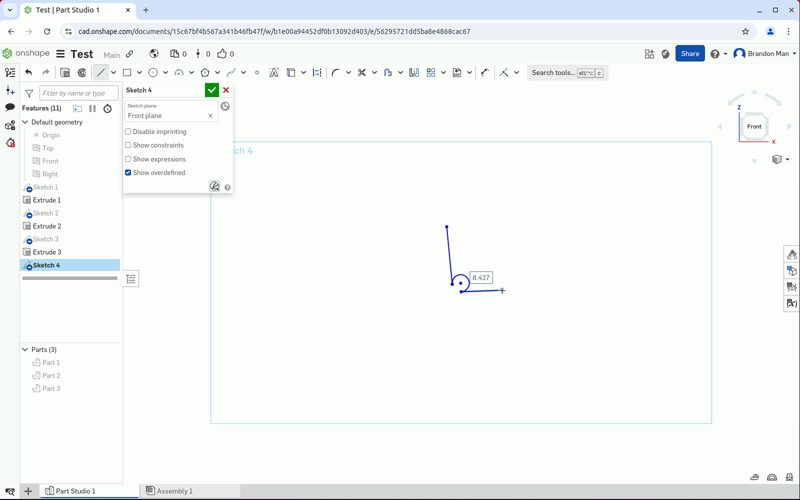
key(a)
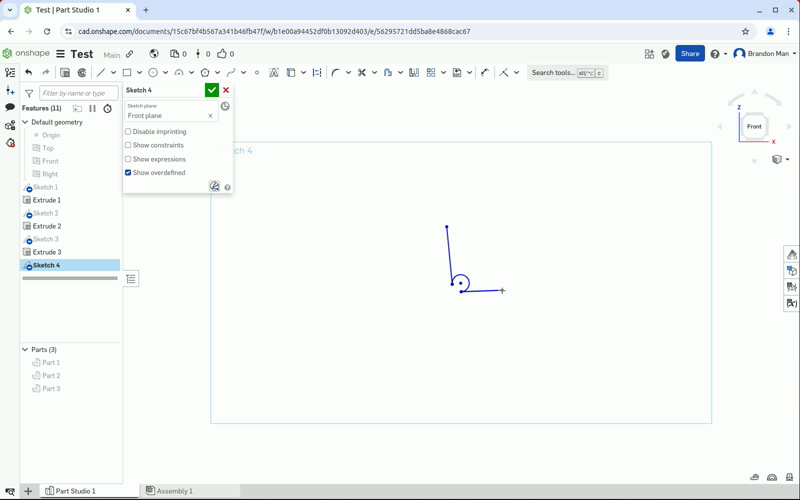
mouse_move(502, 290)
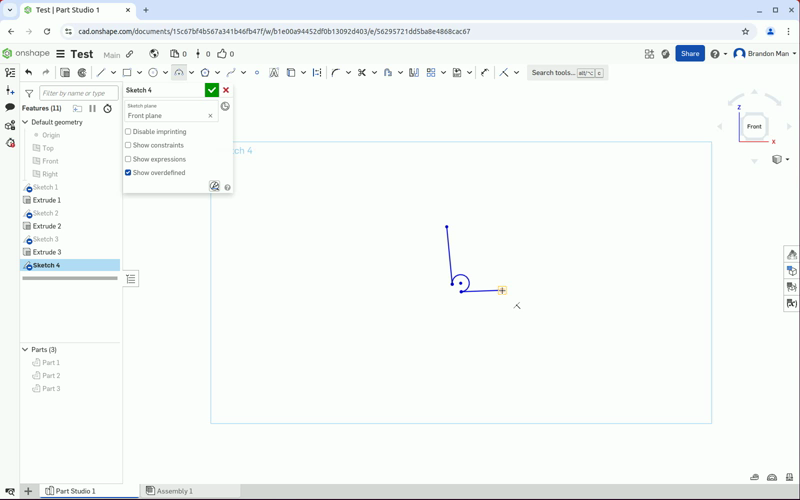
click(502, 290)
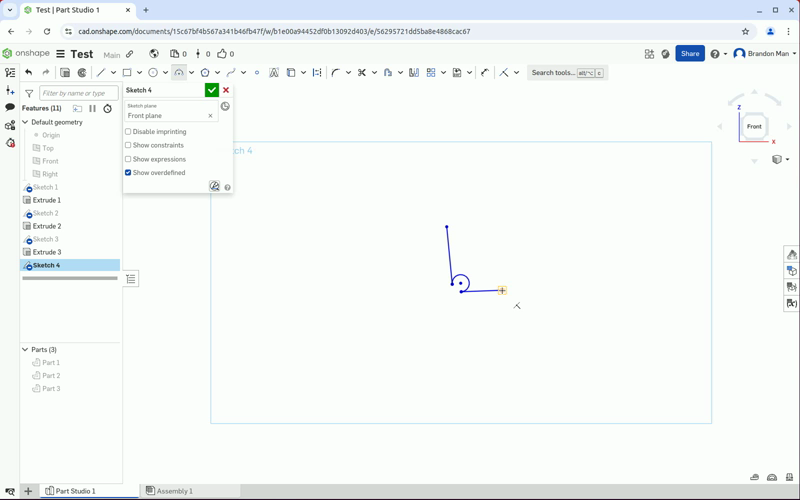
key_down(shift)
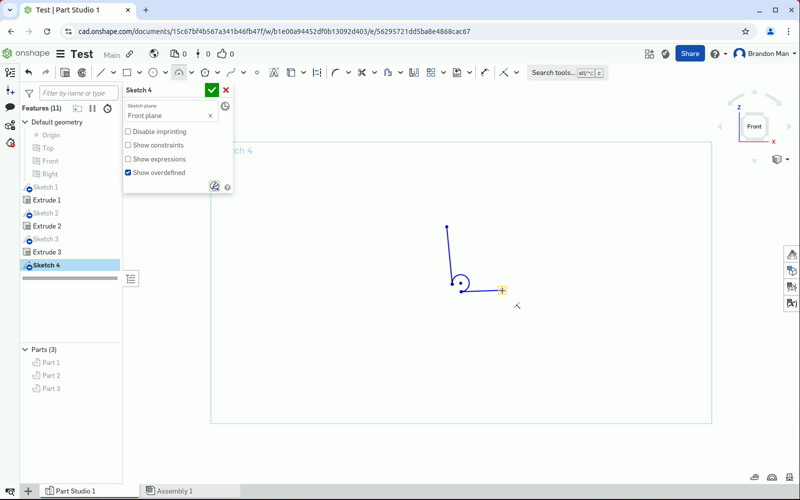
mouse_move(502, 276)
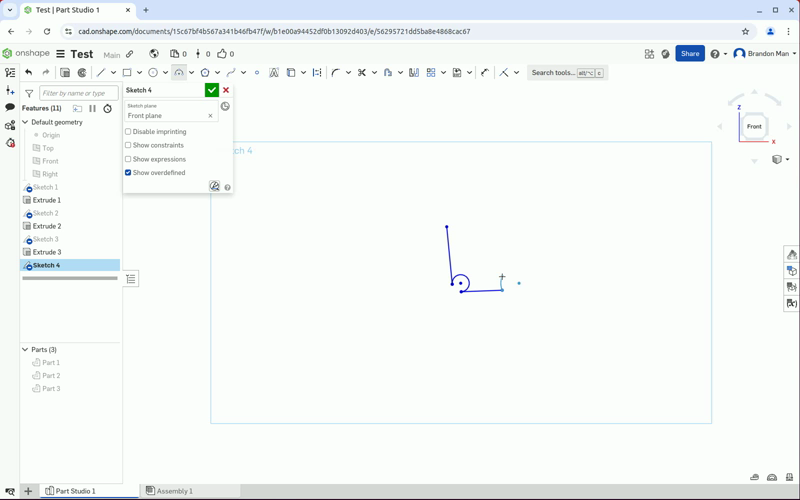
click(502, 276)
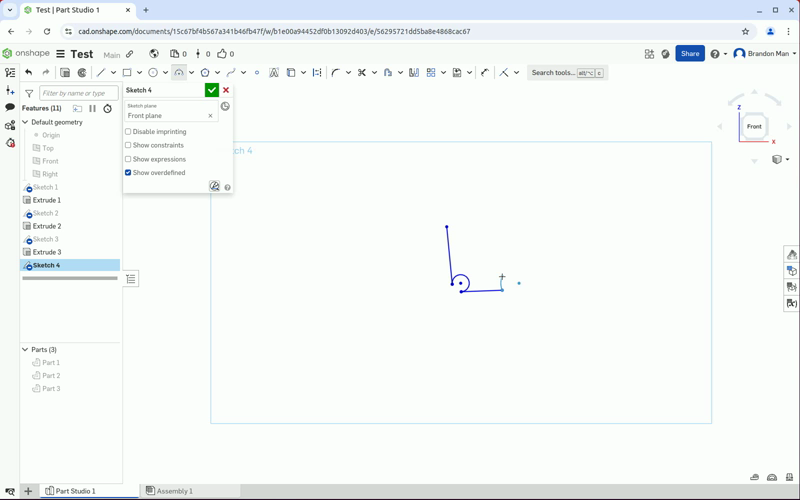
mouse_move(494, 282)
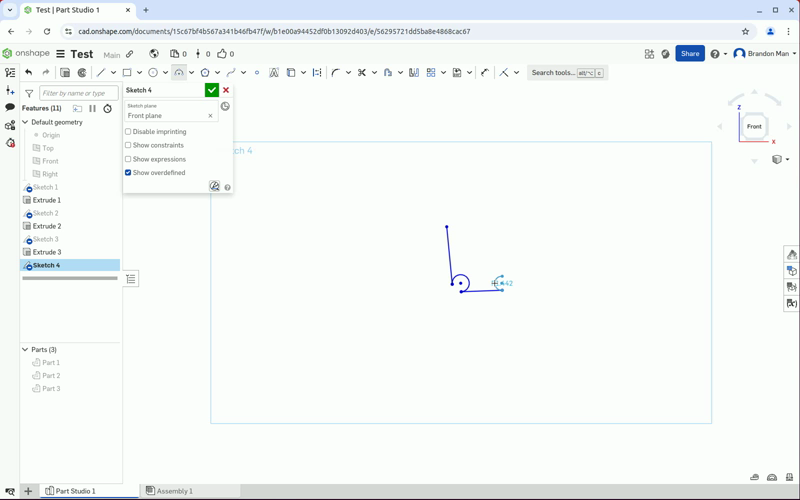
click(494, 282)
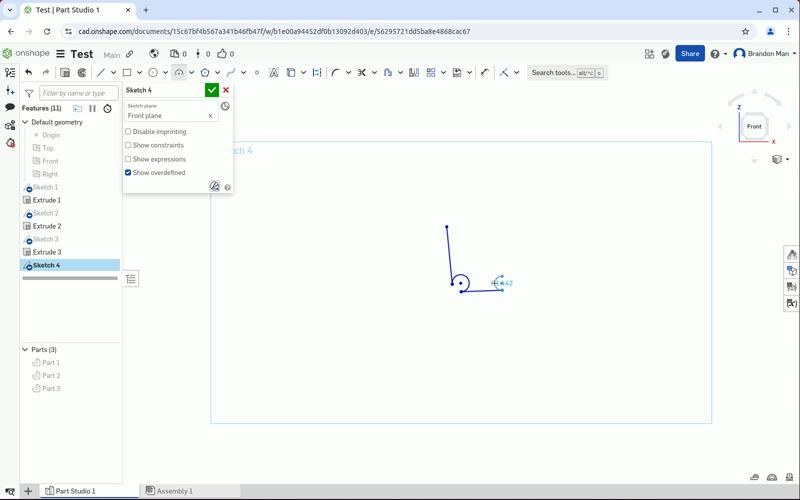
key_up(shift)
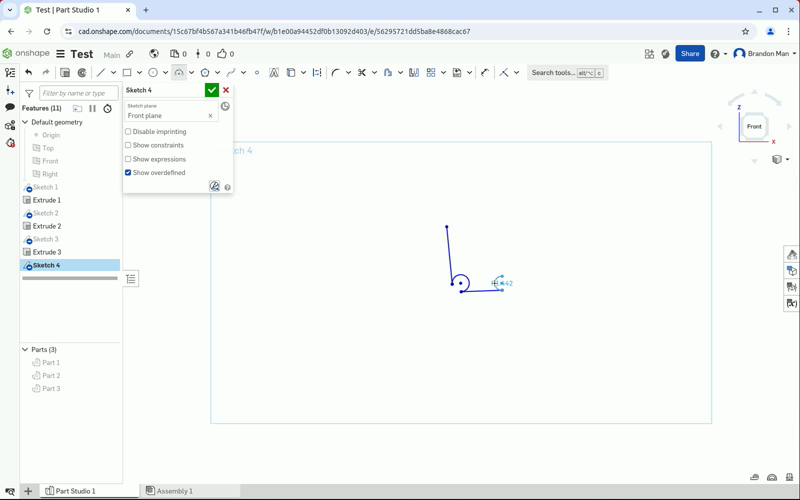
key(esc)
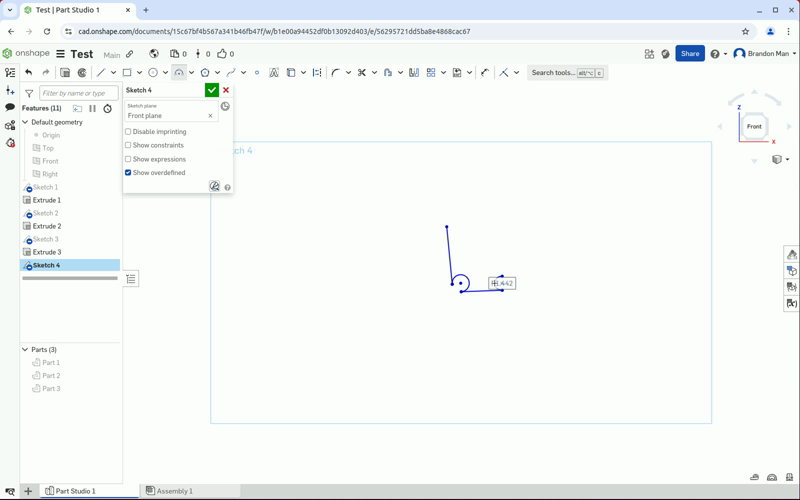
key(l)
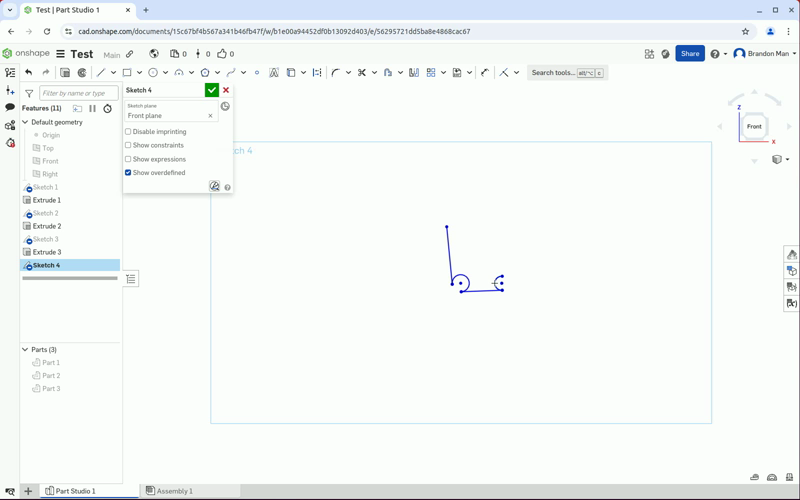
mouse_move(502, 276)
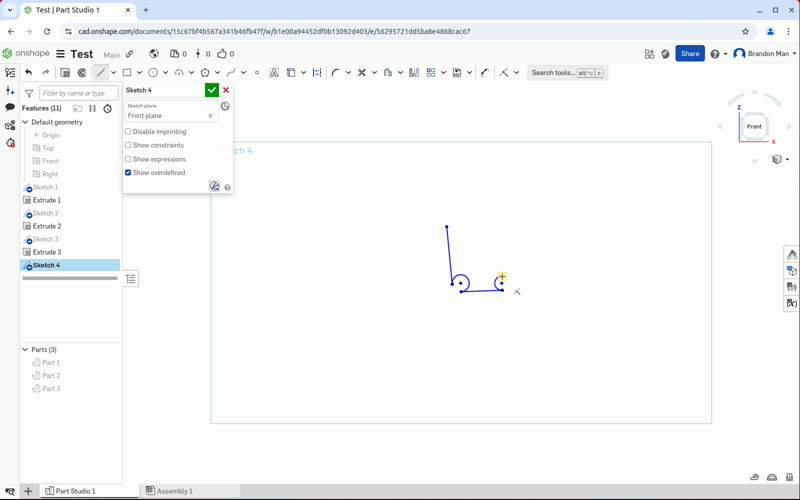
click(502, 276)
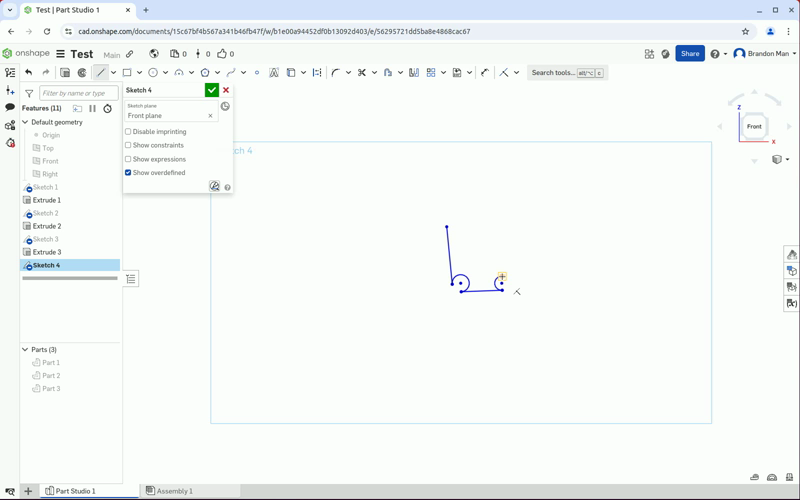
key_down(shift)
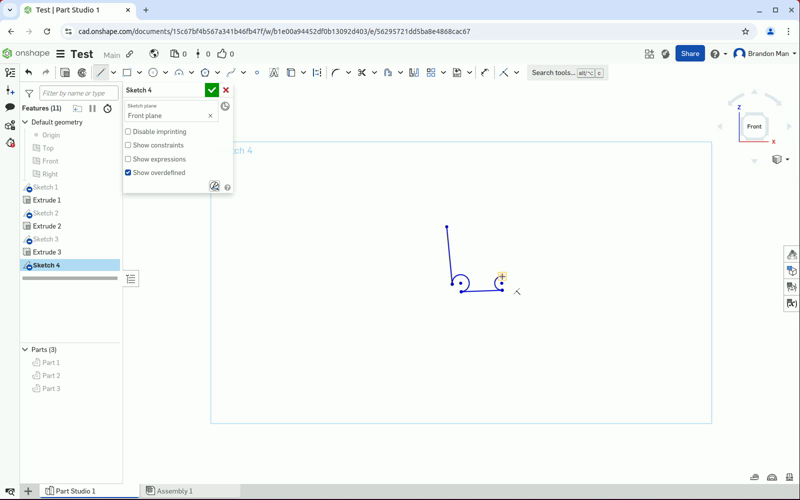
mouse_move(532, 276)
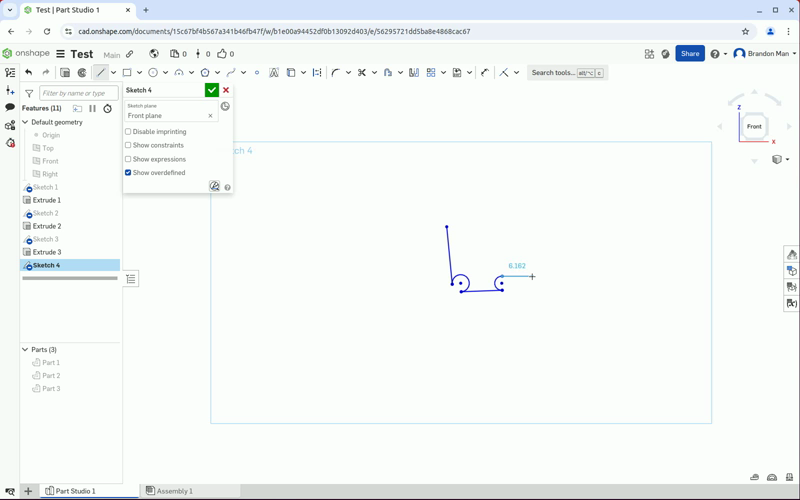
mouse_move(478, 275)
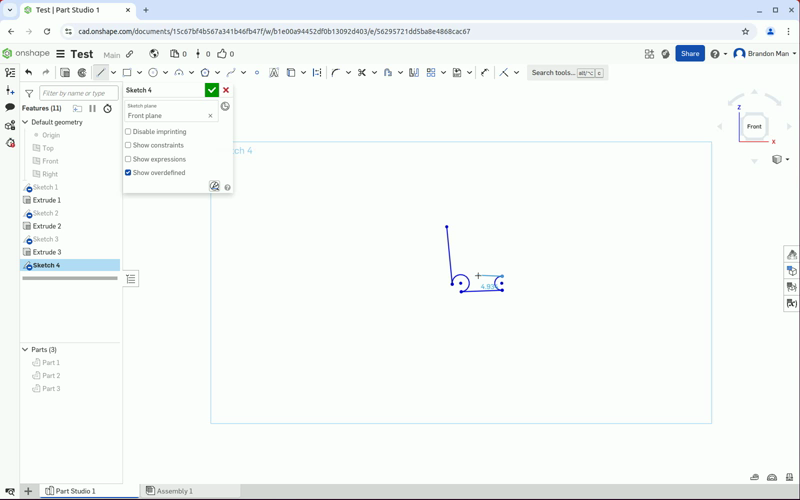
click(478, 275)
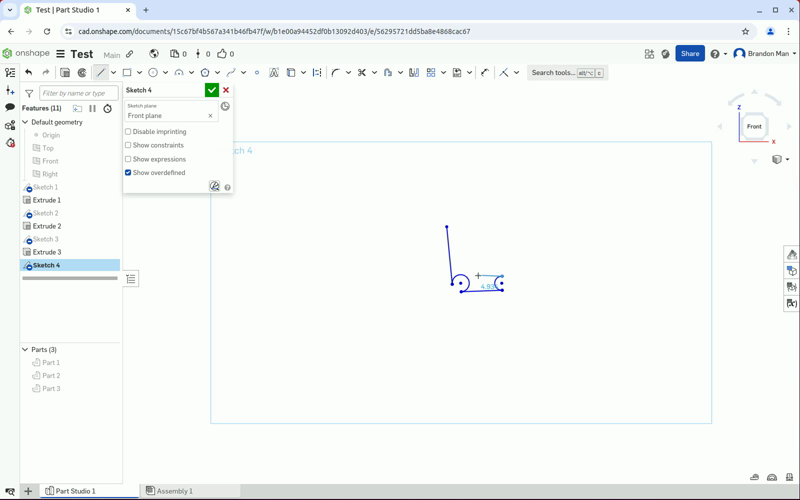
key_up(shift)
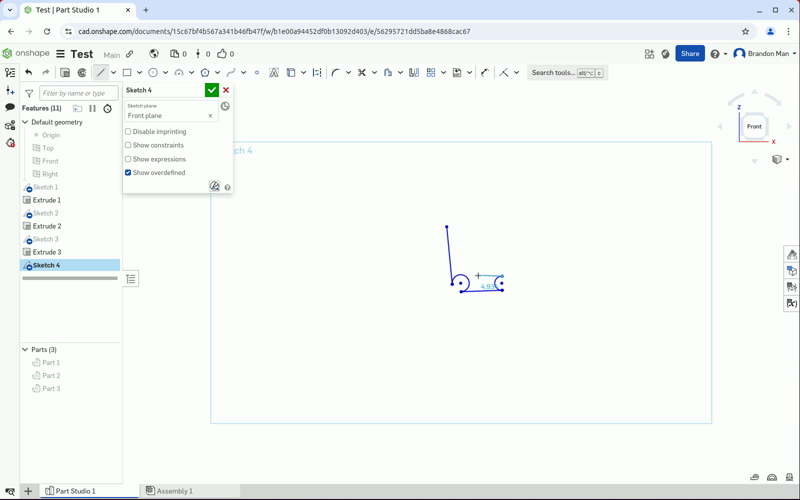
key(esc)
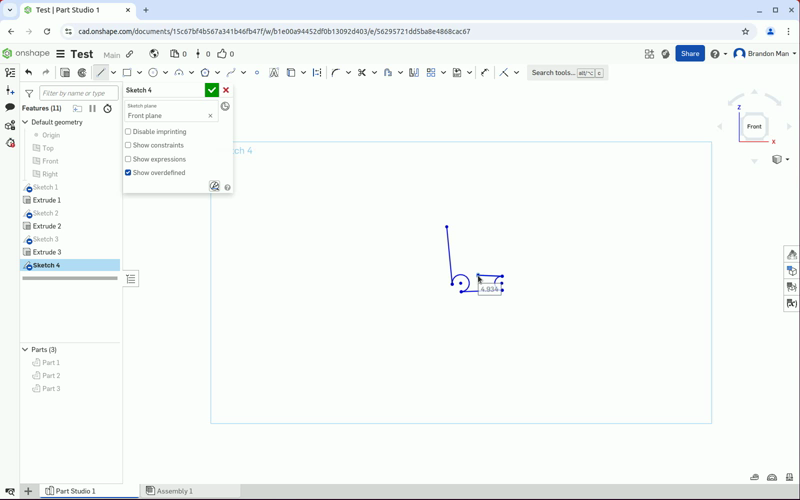
key(a)
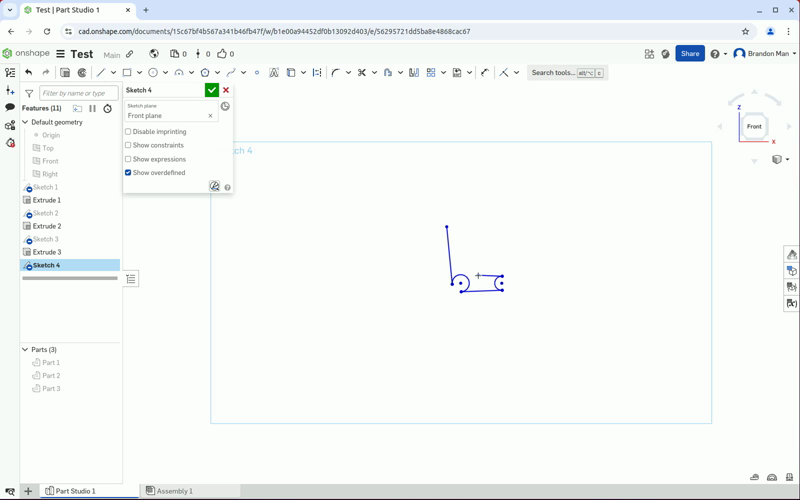
mouse_move(478, 275)
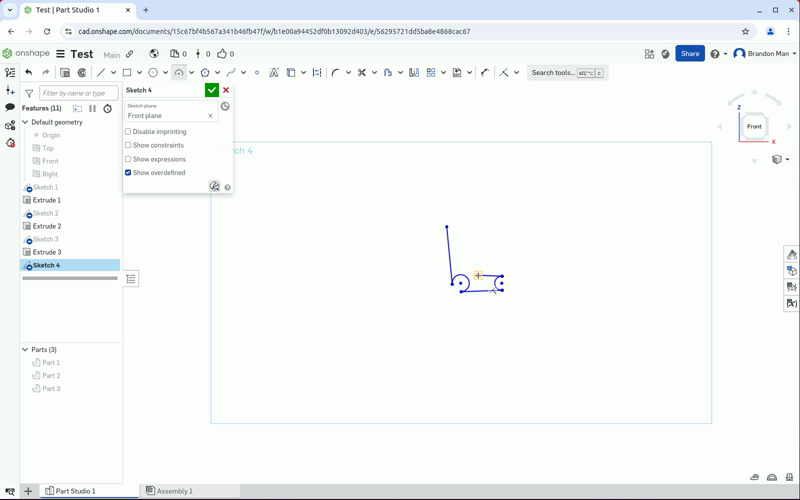
click(478, 275)
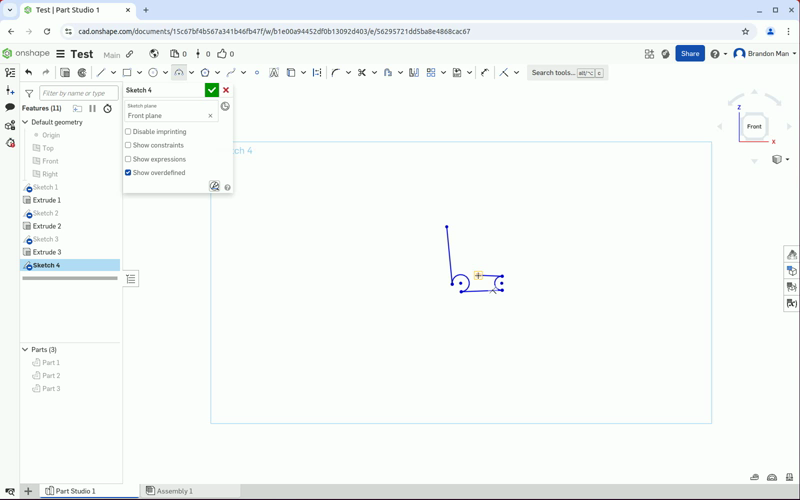
key_down(shift)
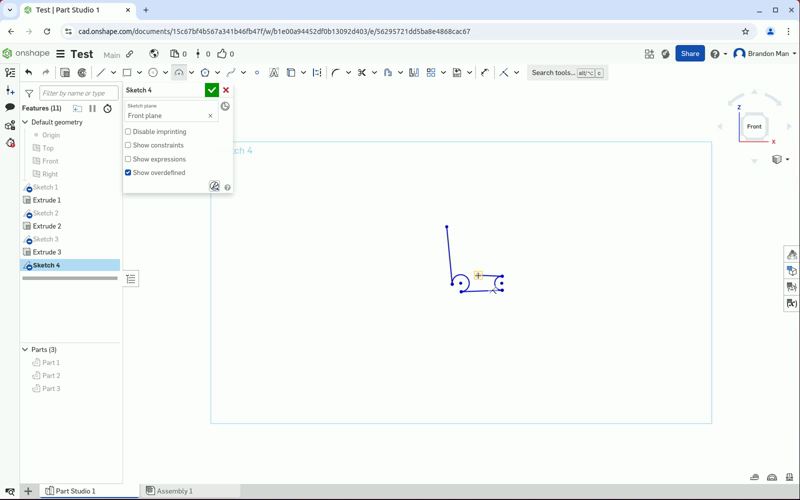
mouse_move(471, 267)
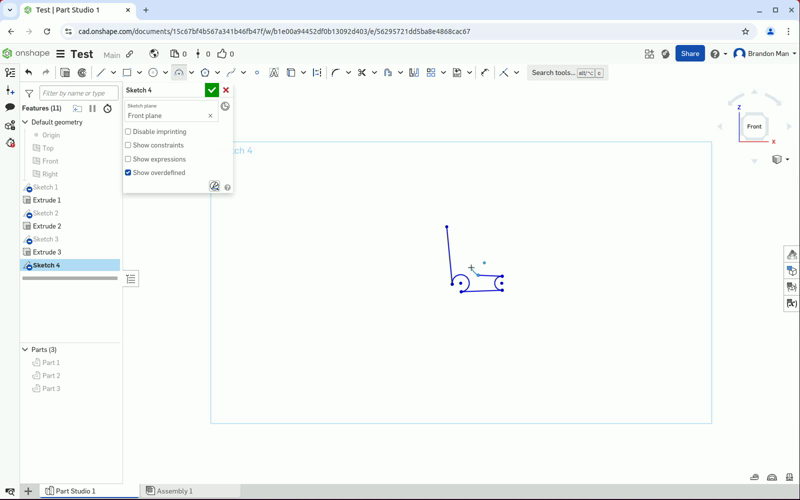
click(471, 267)
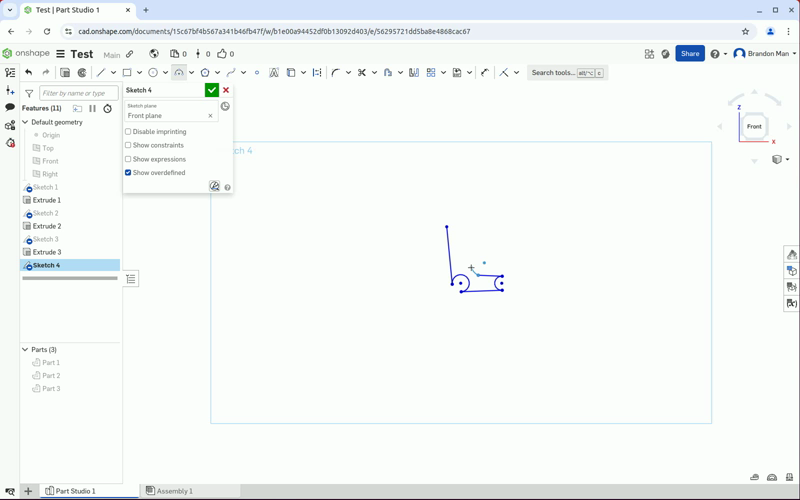
mouse_move(472, 272)
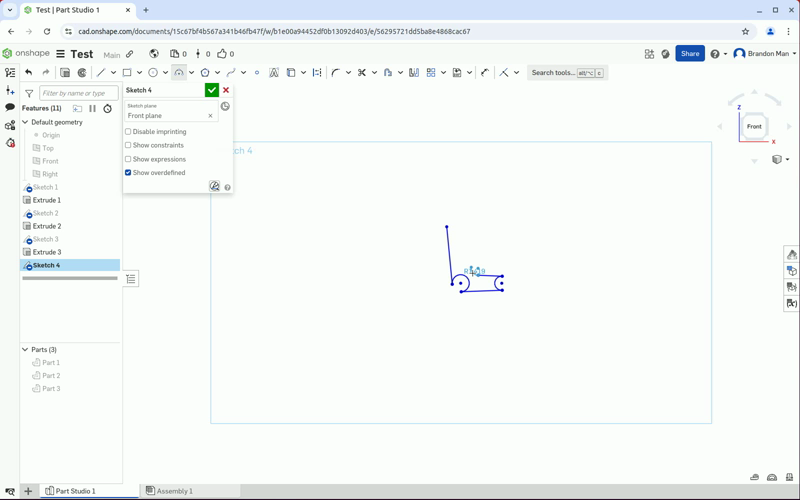
click(472, 272)
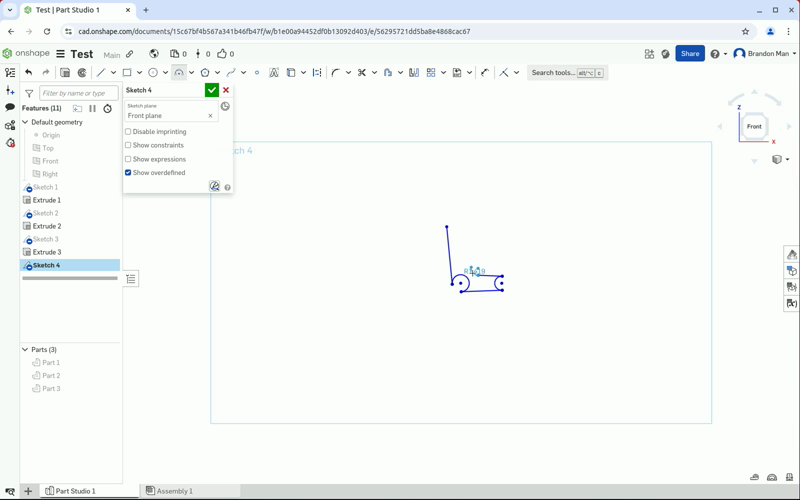
key_up(shift)
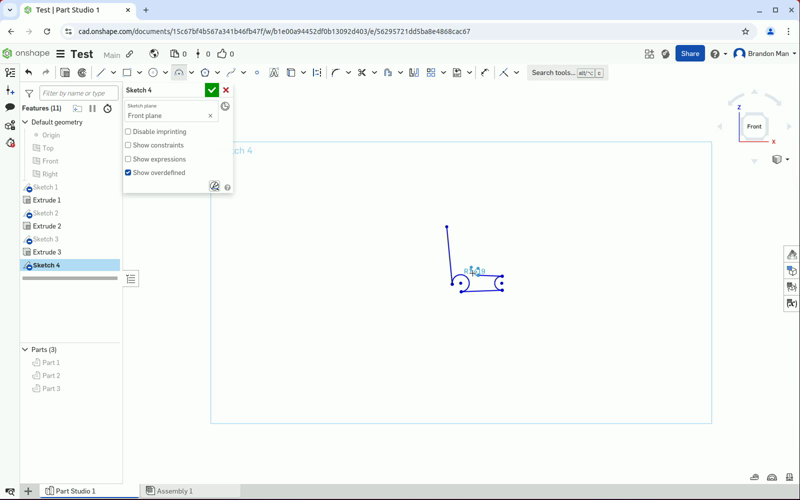
key(esc)
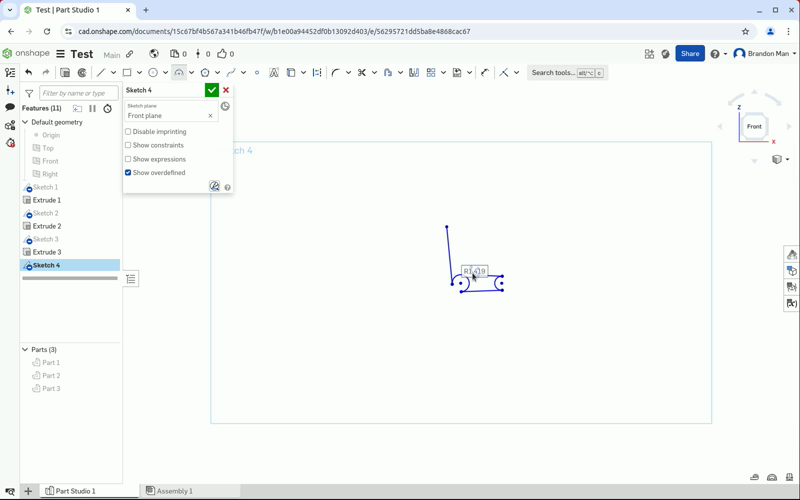
key(l)
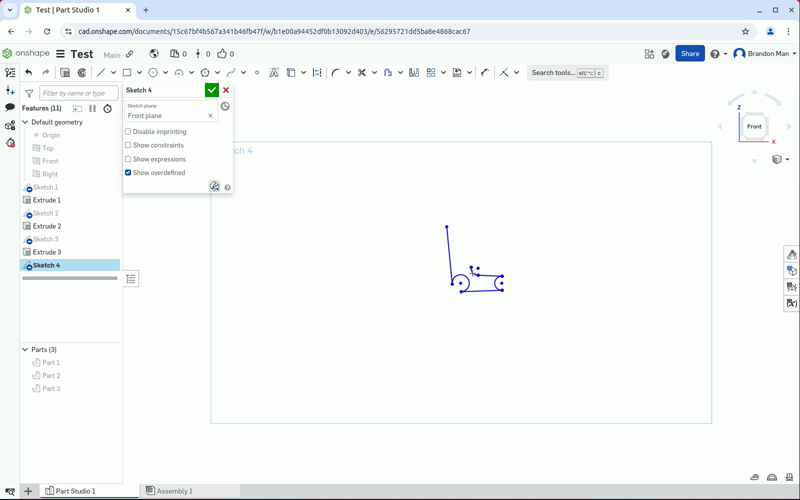
mouse_move(471, 267)
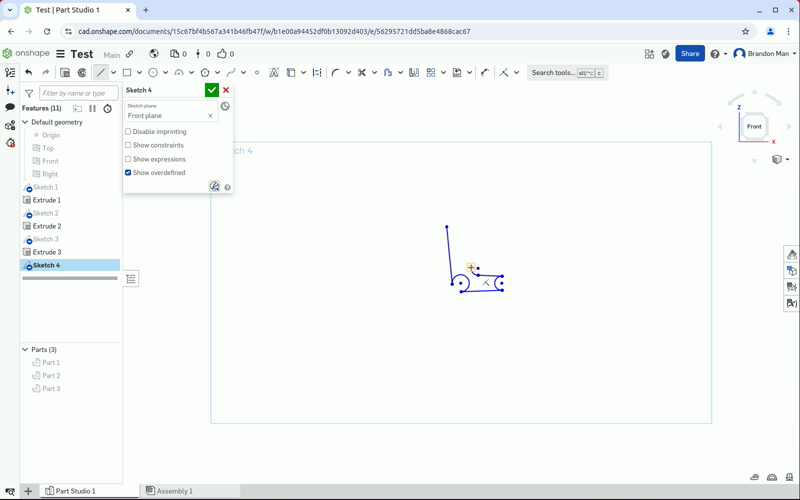
click(471, 267)
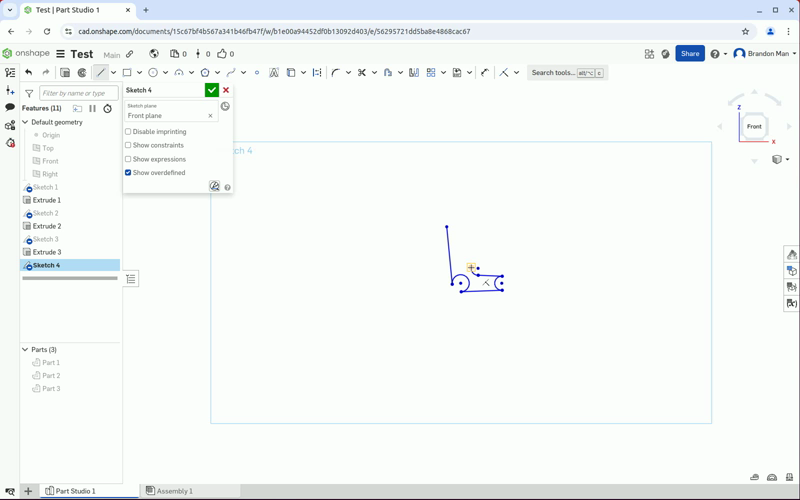
key_down(shift)
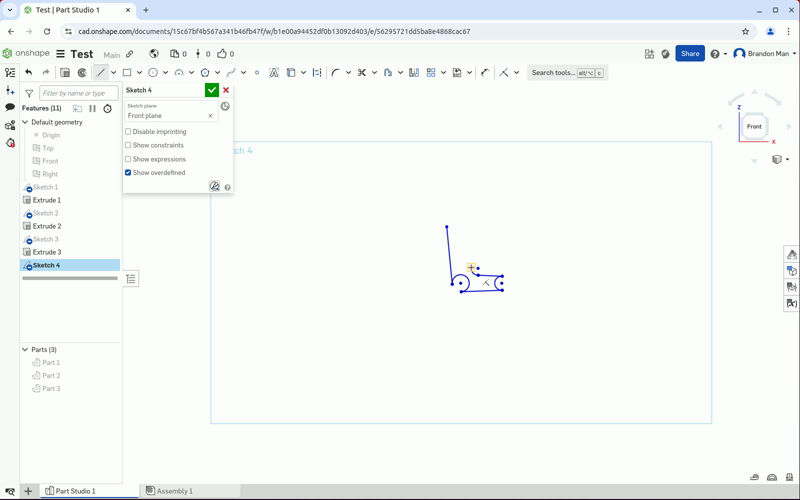
mouse_move(501, 267)
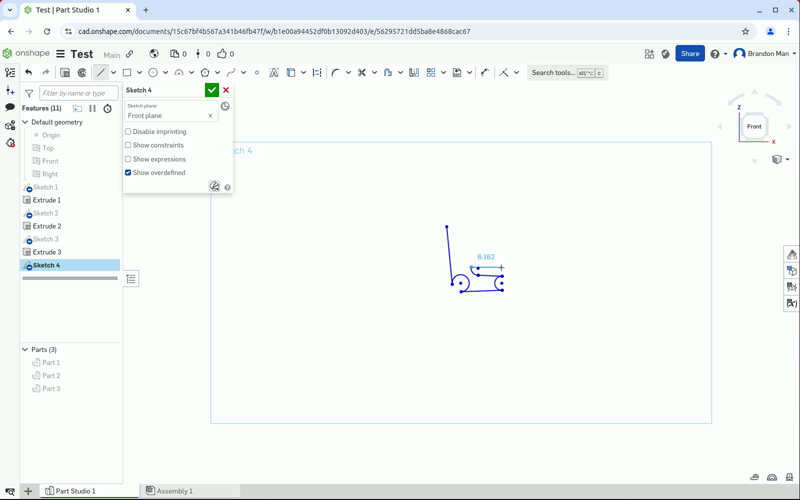
mouse_move(475, 226)
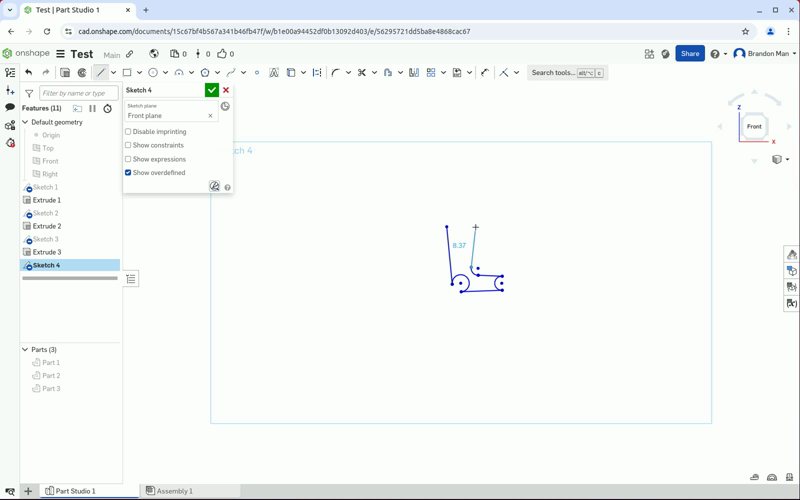
click(475, 226)
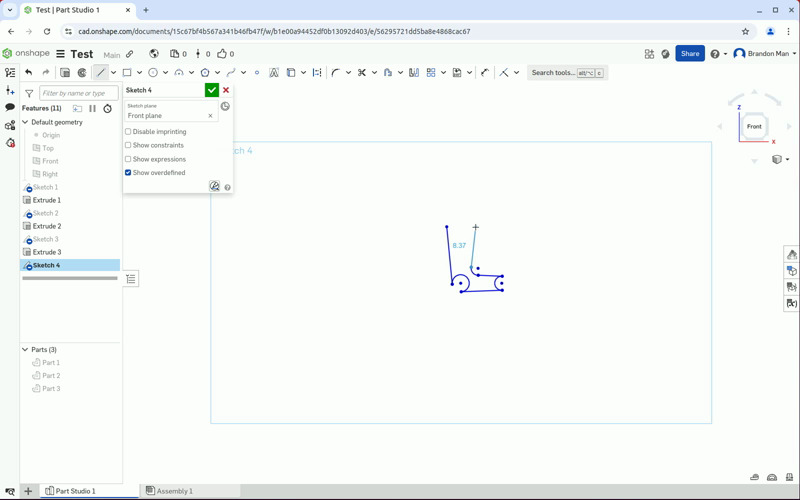
key_up(shift)
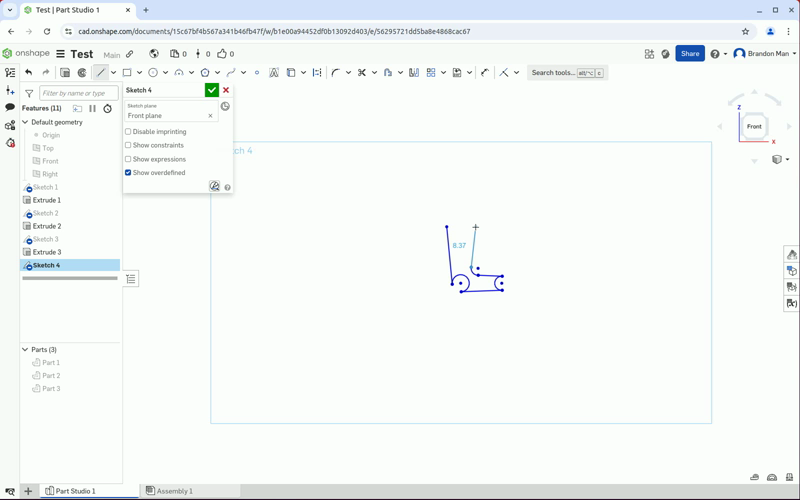
key(esc)
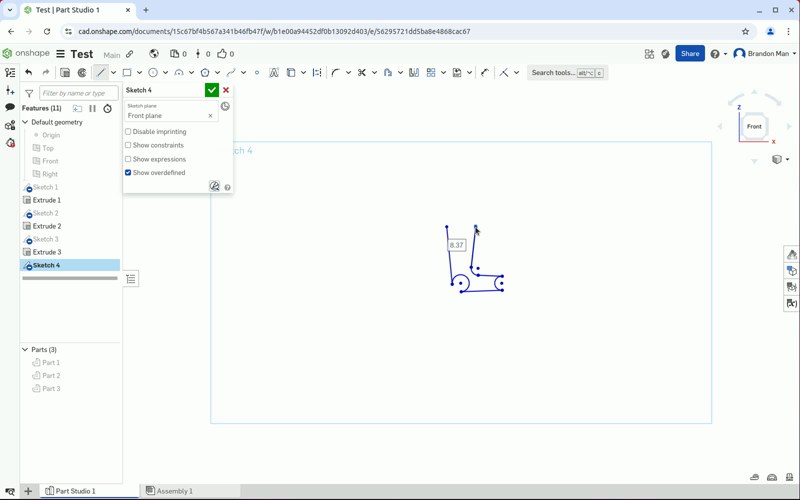
key(a)
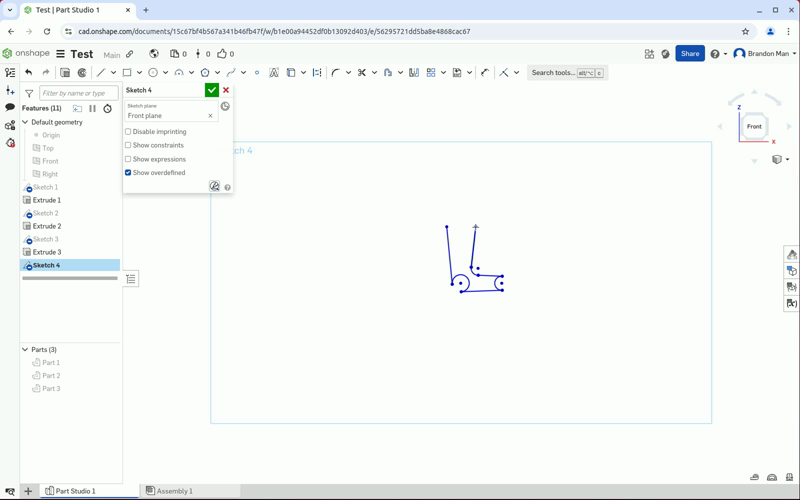
mouse_move(475, 226)
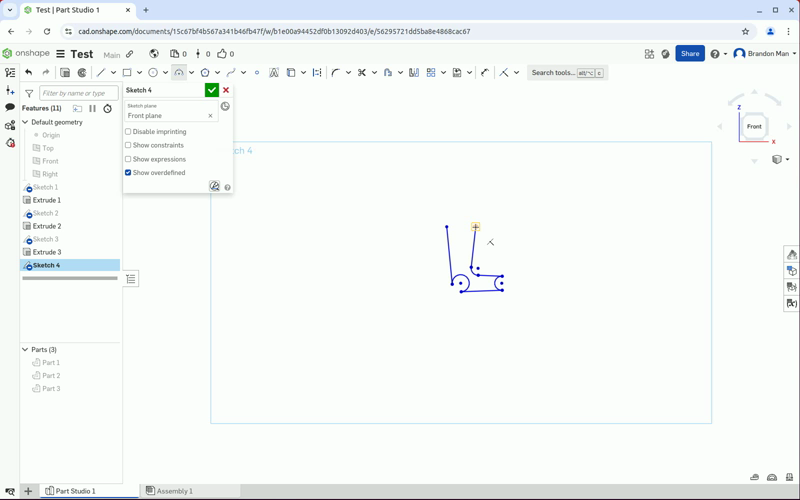
click(475, 226)
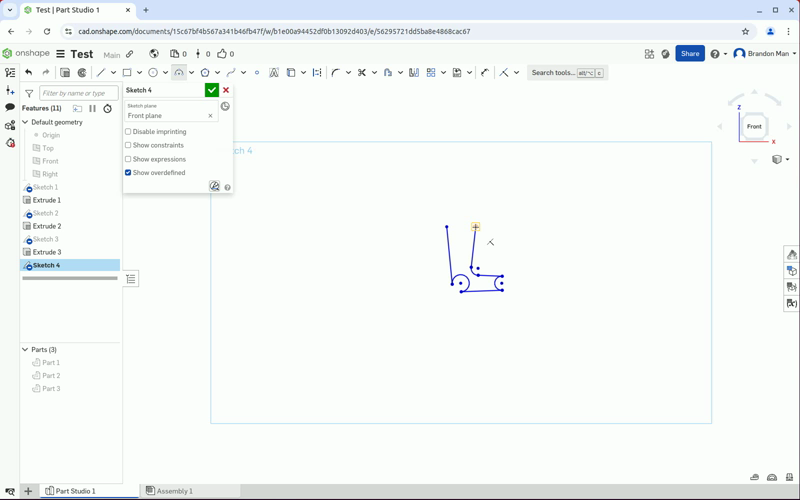
mouse_move(446, 226)
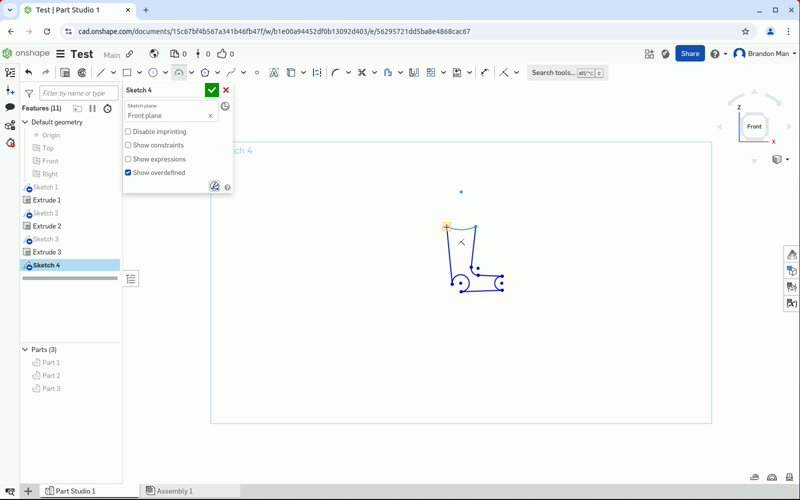
click(446, 226)
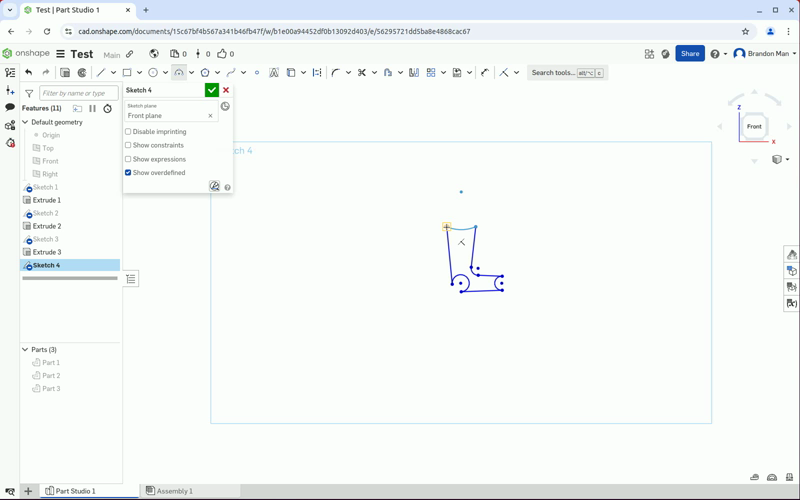
key_down(shift)
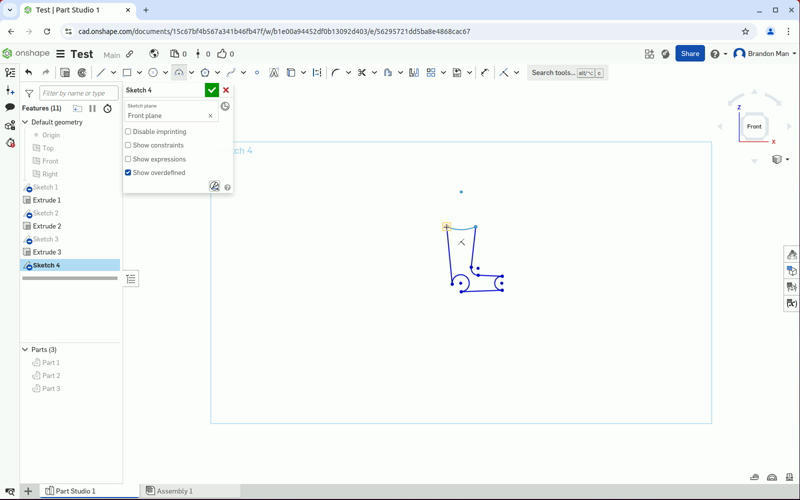
mouse_move(461, 239)
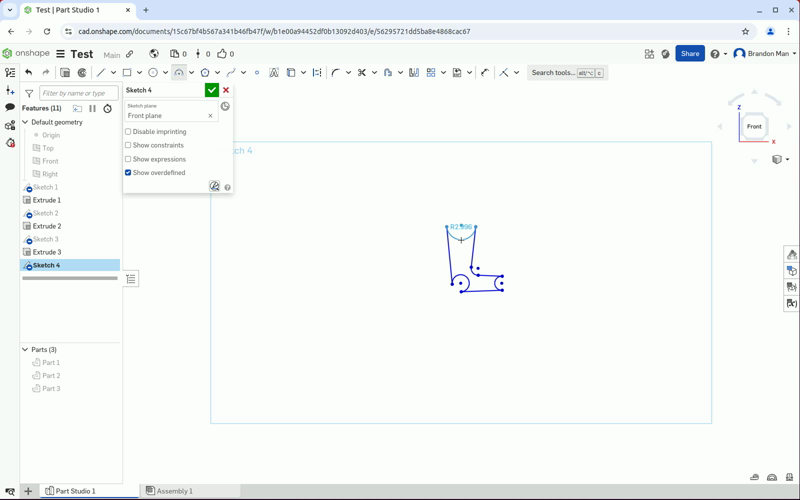
click(461, 239)
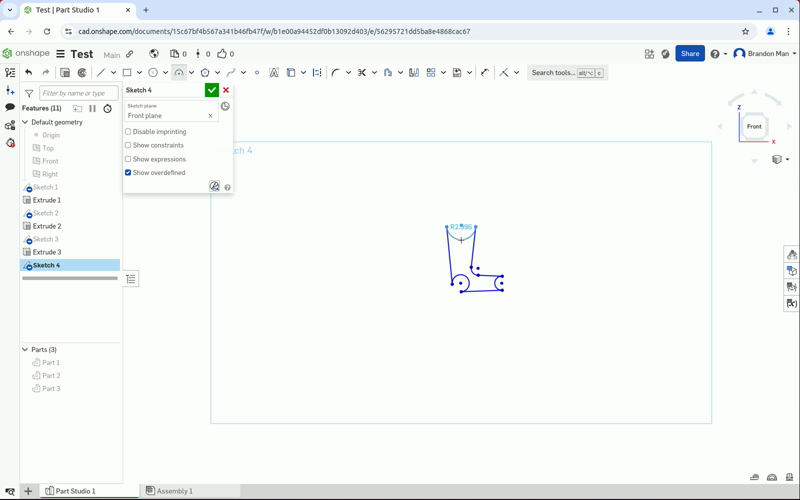
key_up(shift)
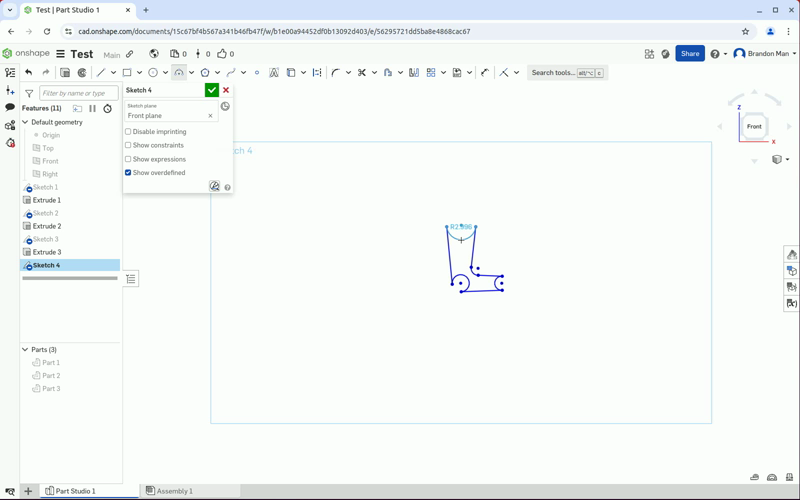
key(esc)
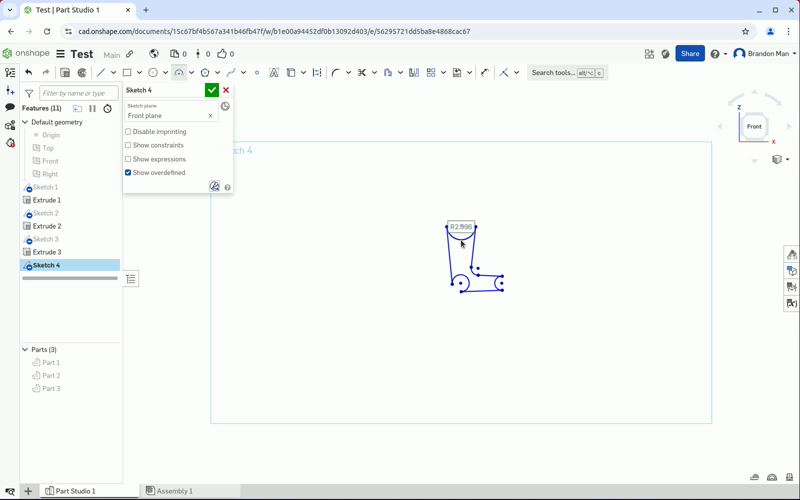
mouse_move(462, 266)
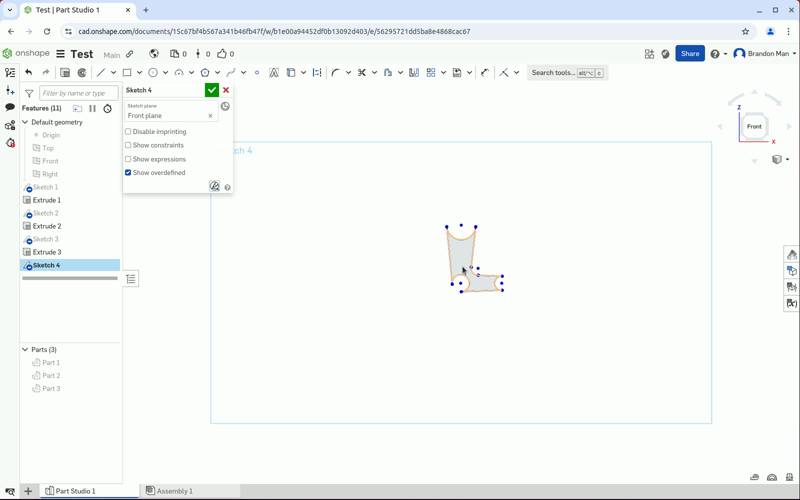
scroll(6)
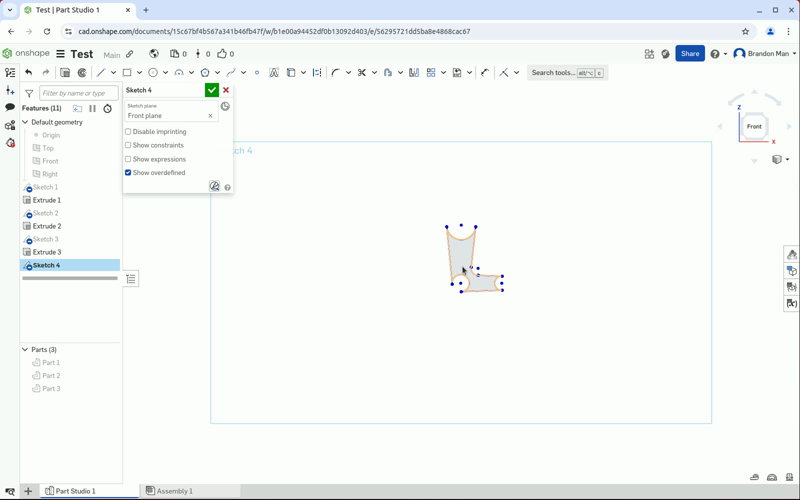
scroll(6)
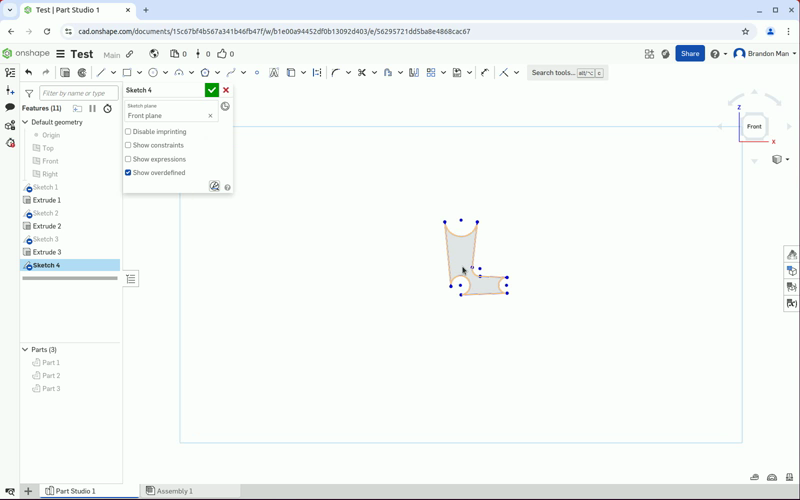
scroll(6)
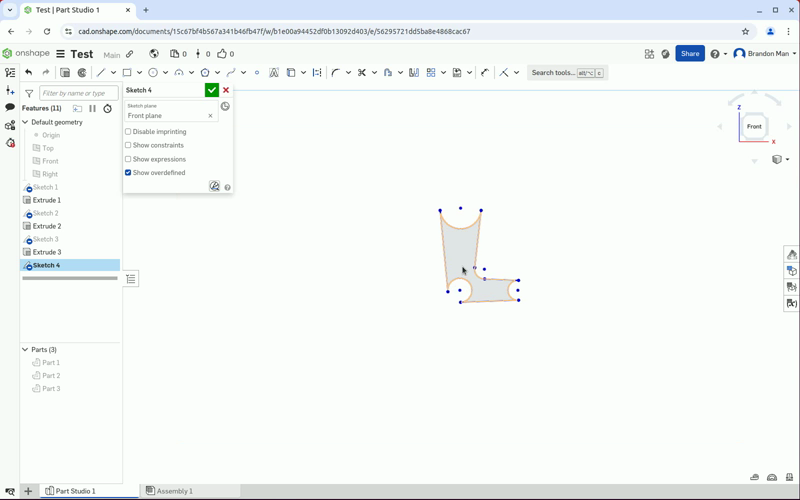
scroll(6)
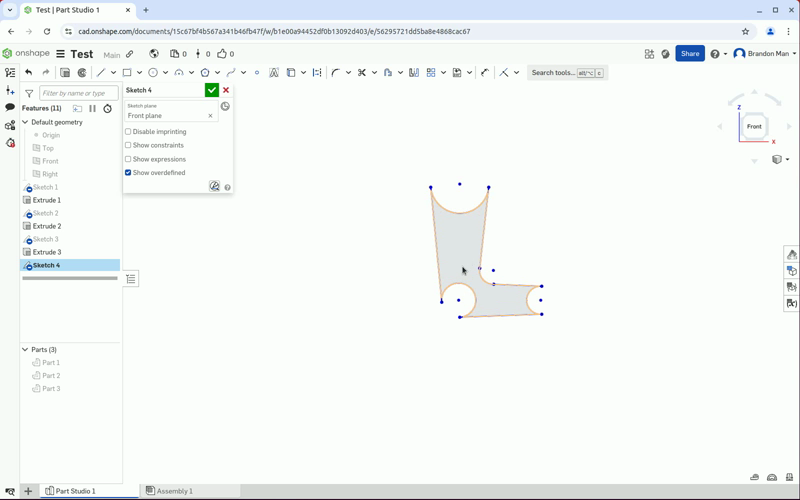
scroll(6)
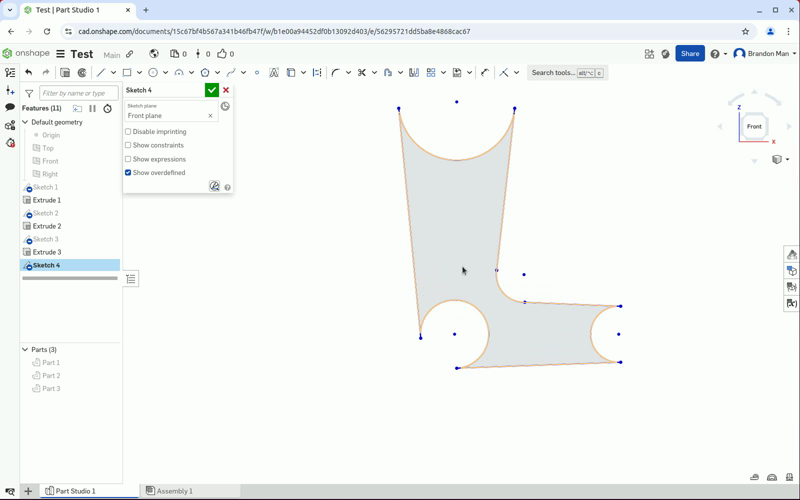
scroll(6)
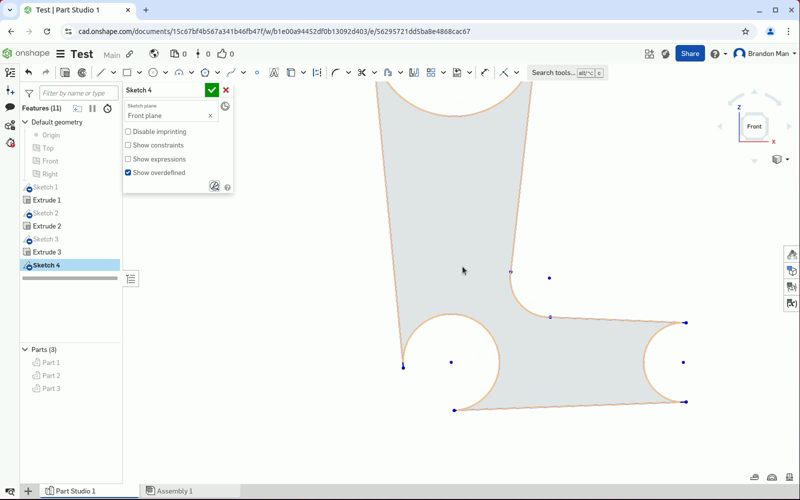
scroll(6)
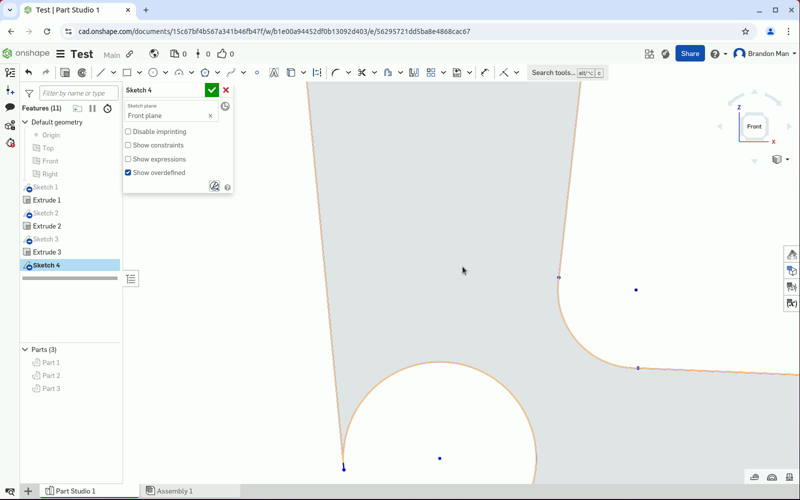
click(462, 266)
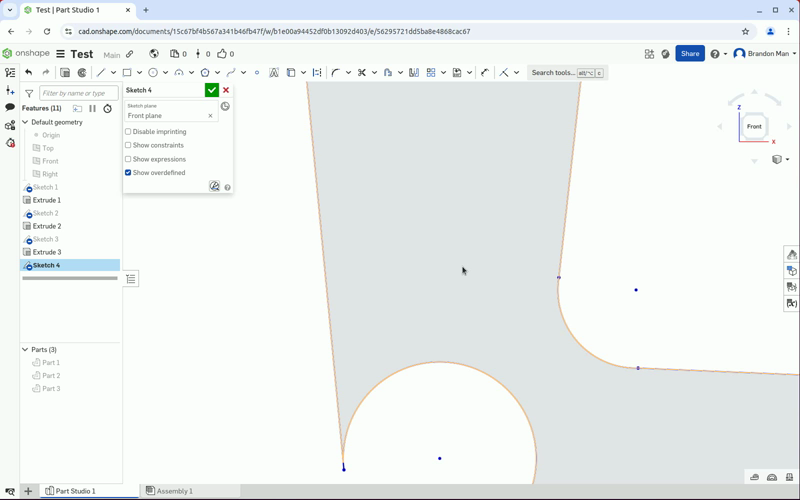
scroll(-6)
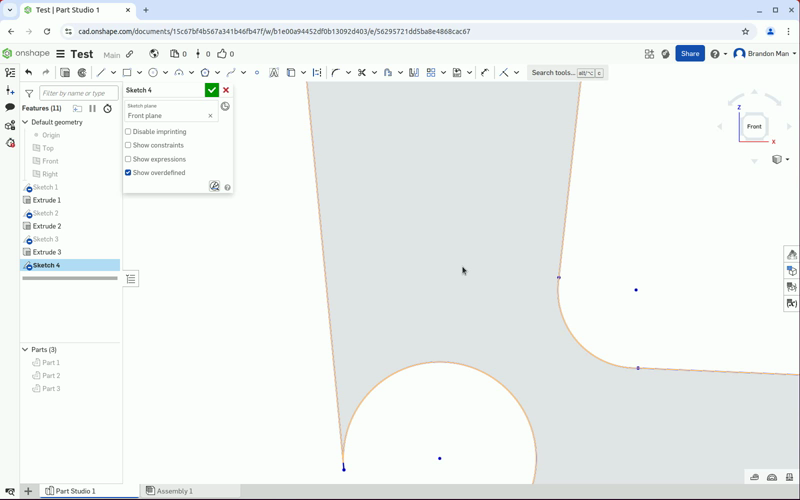
scroll(-6)
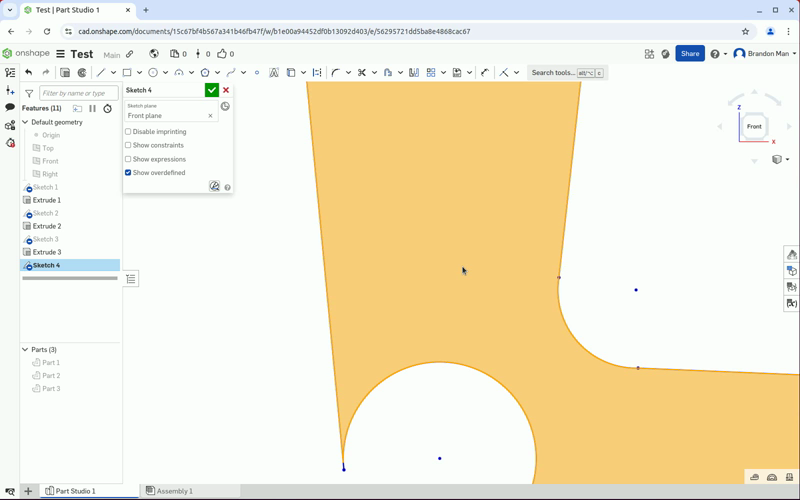
scroll(-6)
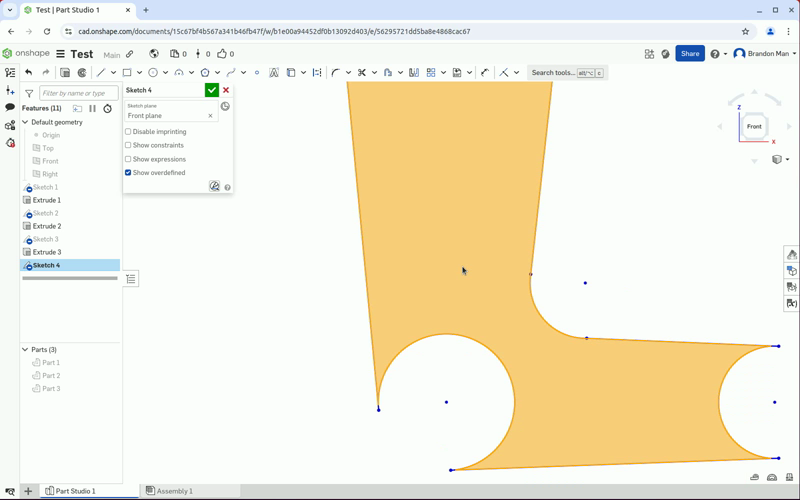
scroll(-6)
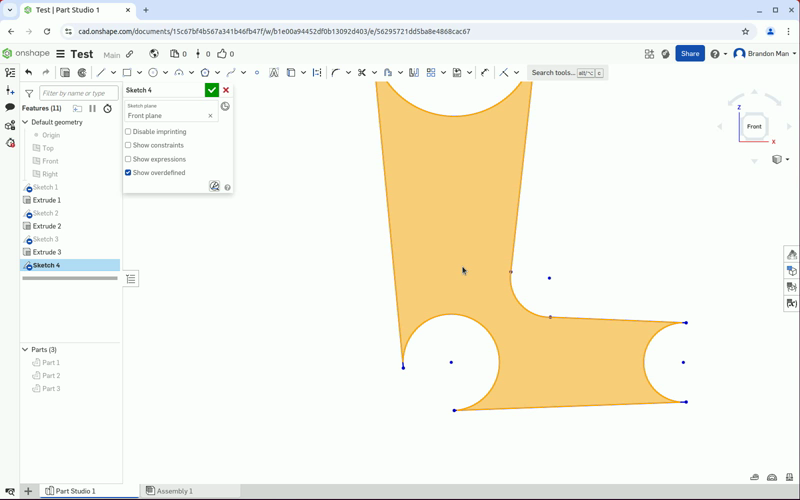
scroll(-6)
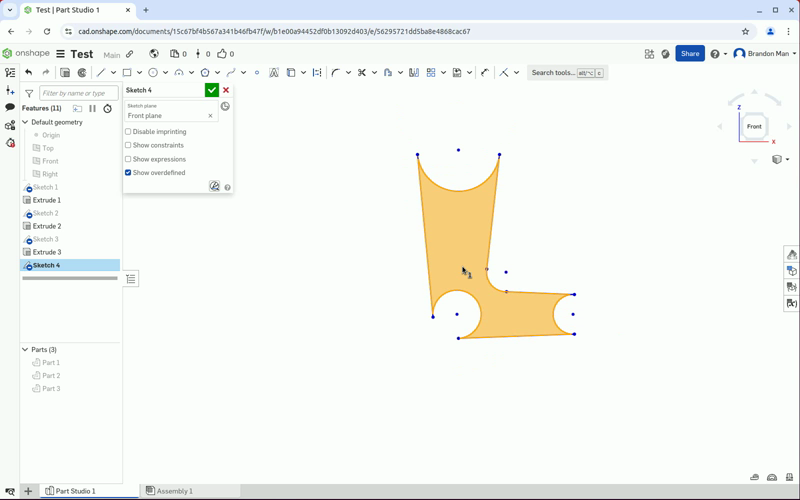
scroll(-6)
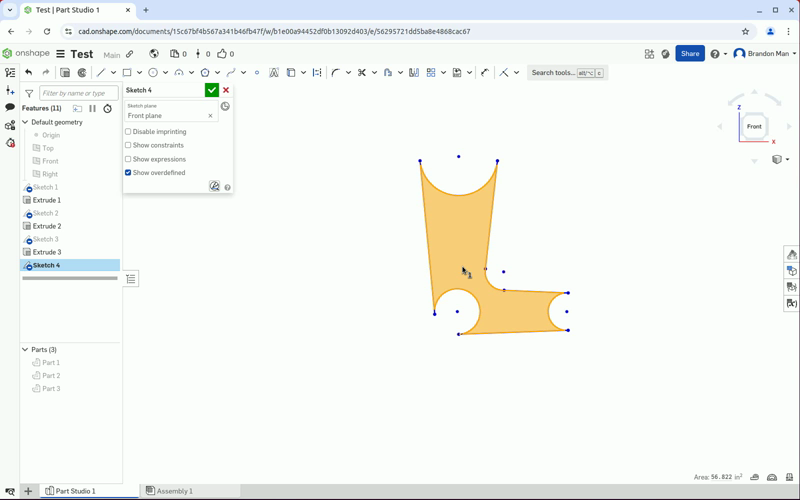
scroll(-6)
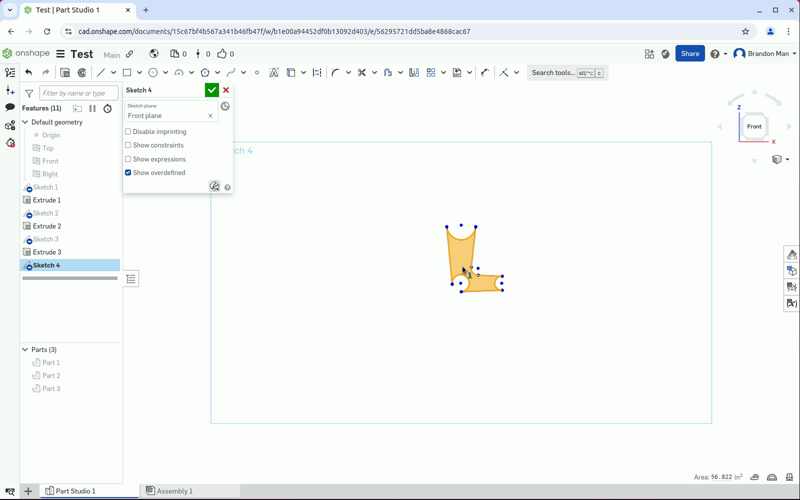
mouse_move(73, 352)
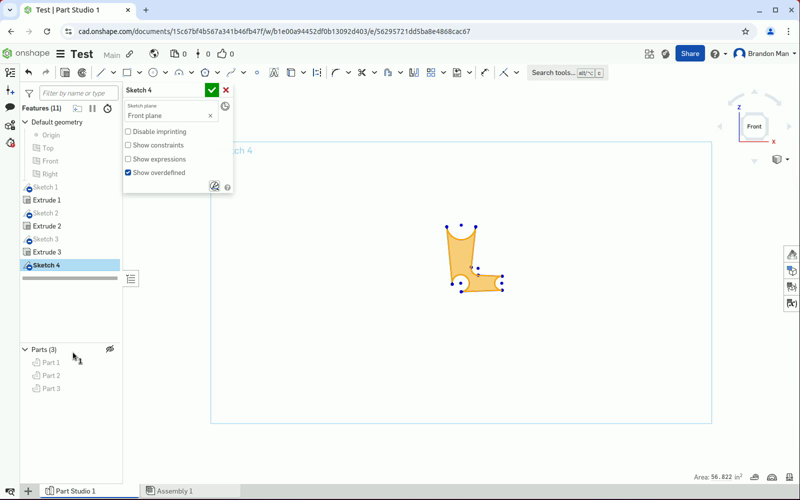
key(shift+y)
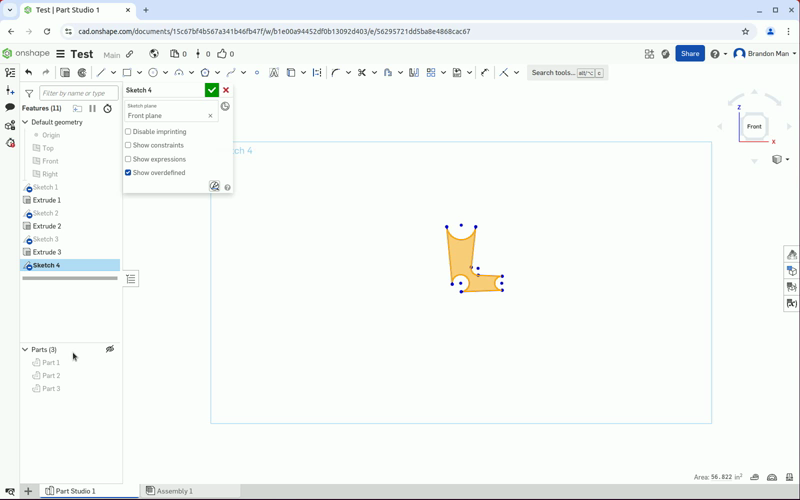
key(shift+e)
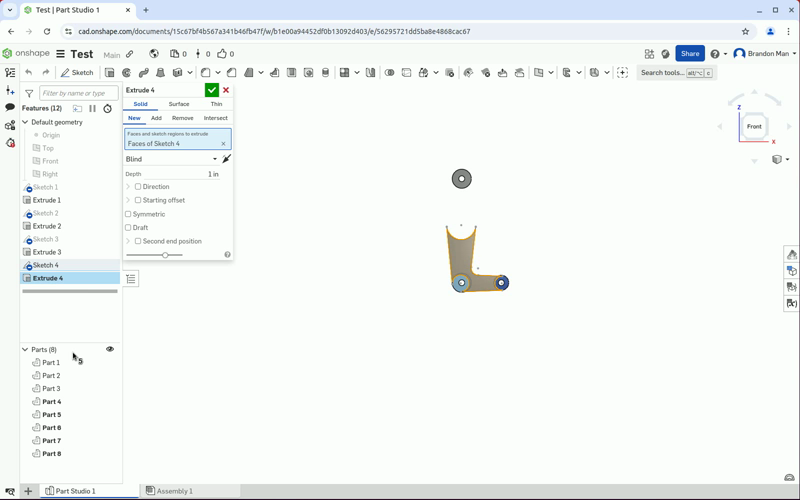
mouse_move(143, 106)
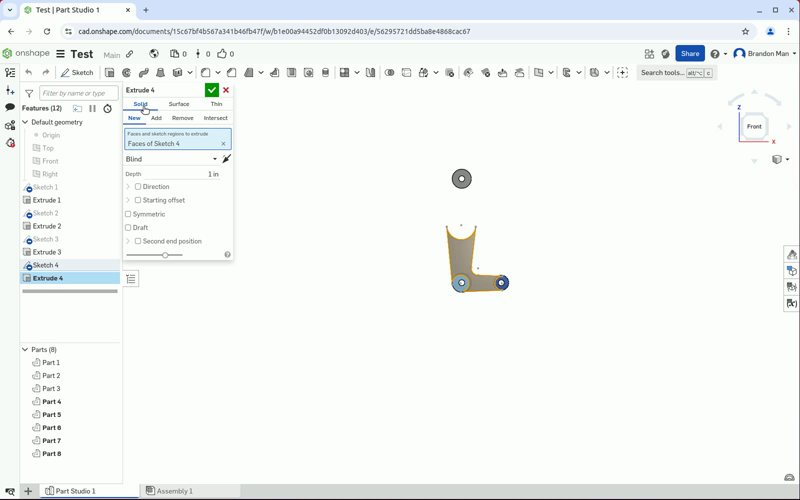
click(143, 106)
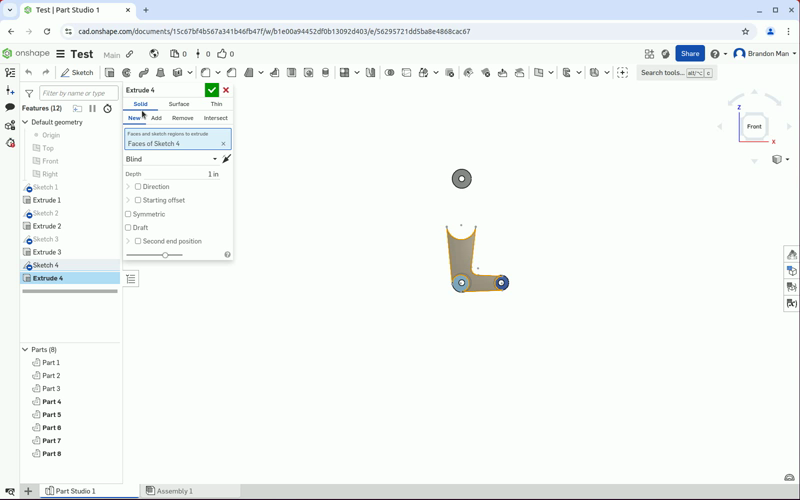
mouse_move(137, 120)
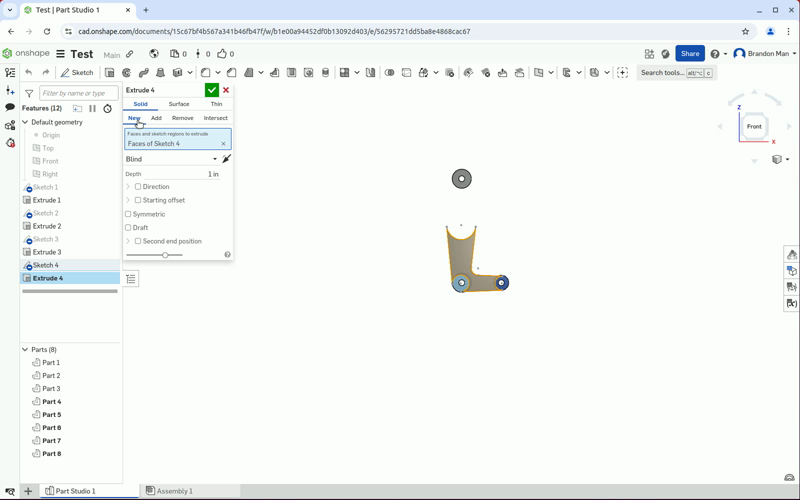
click(137, 120)
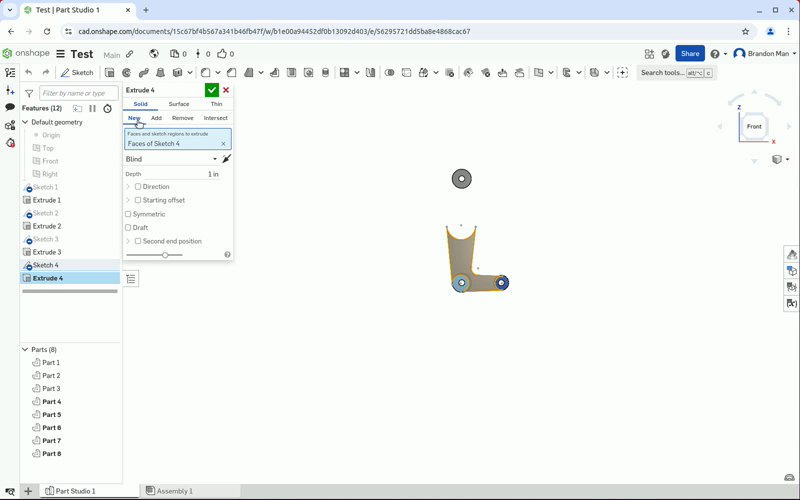
key(tab, 4)
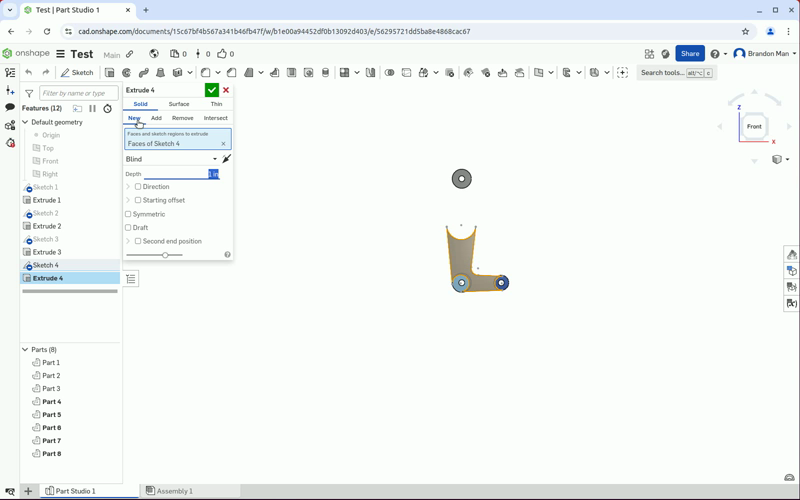
text(0.481)
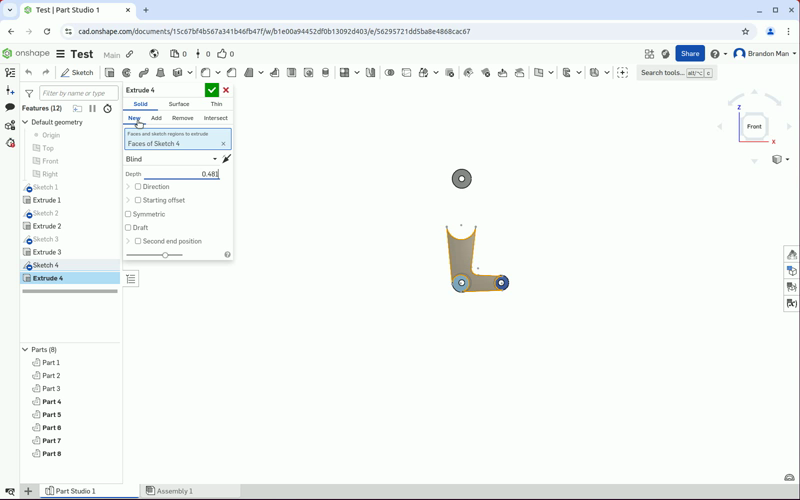
key(enter)
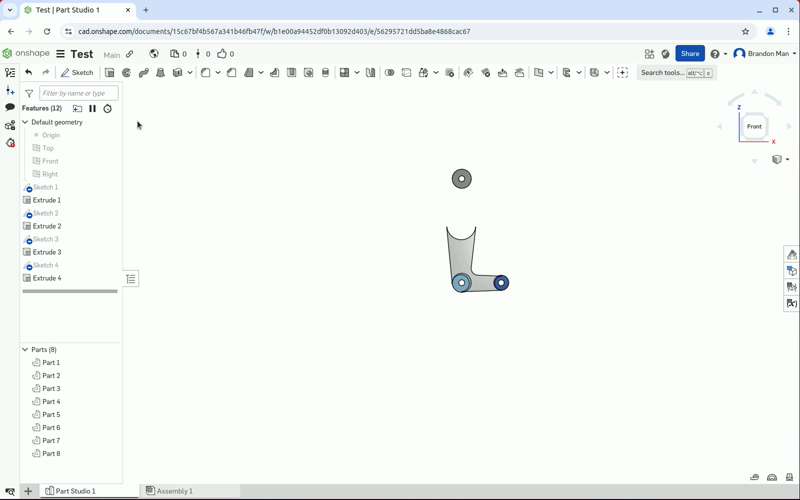
key(shift+h)
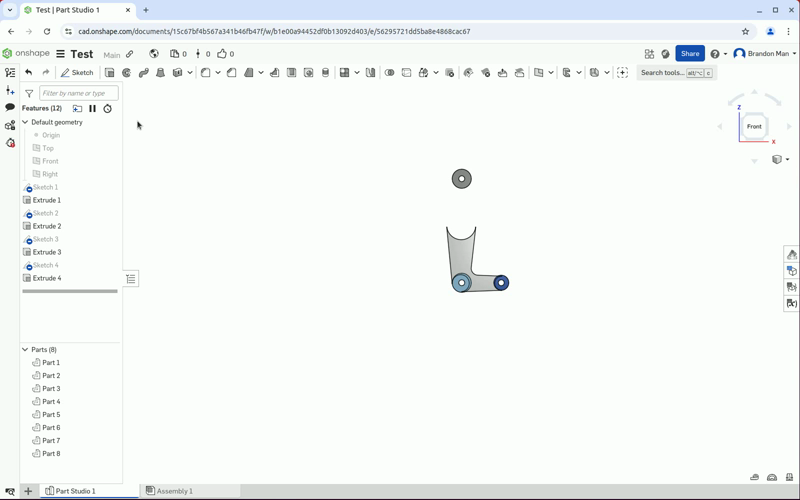
key(shift+h)
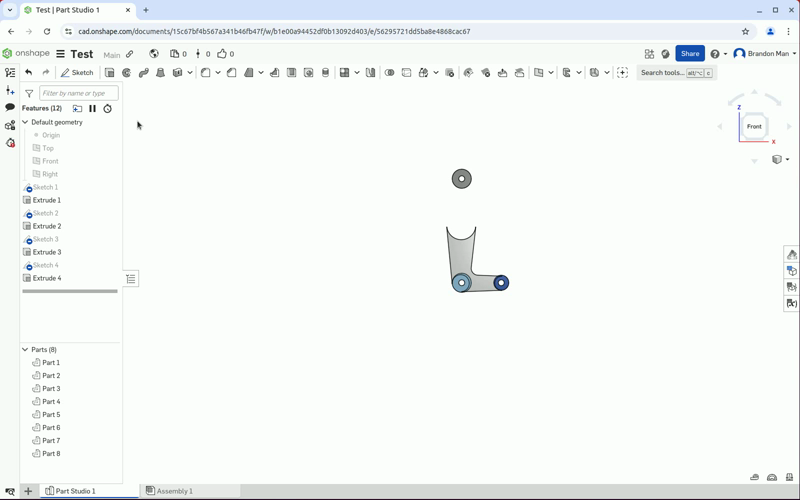
mouse_move(73, 189)
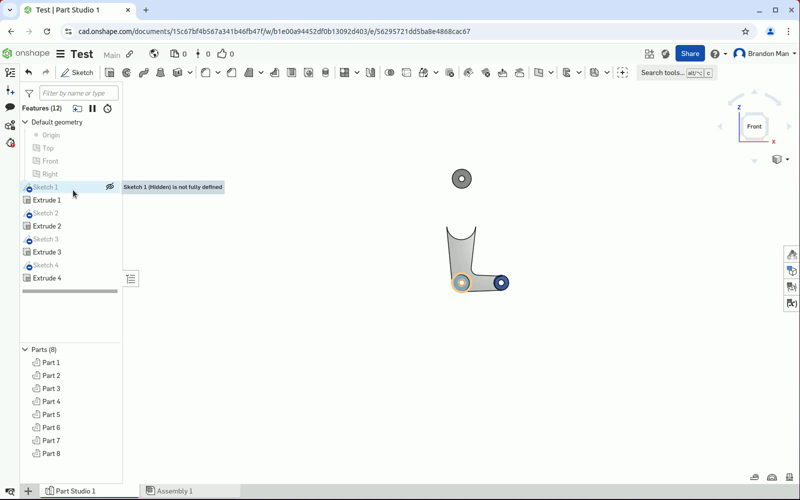
click(73, 189)
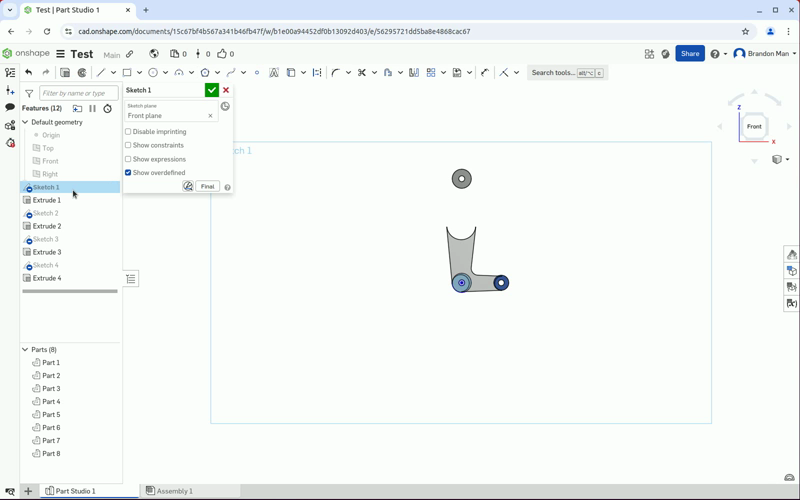
mouse_move(229, 92)
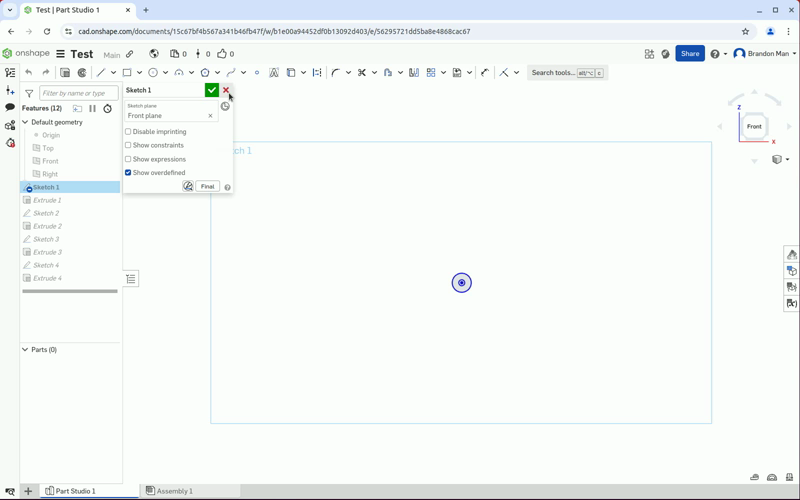
click(229, 92)
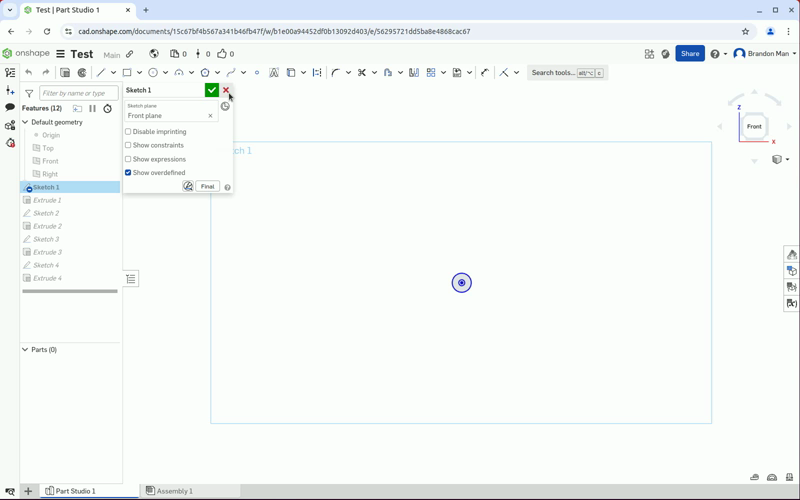
key(shift+s)
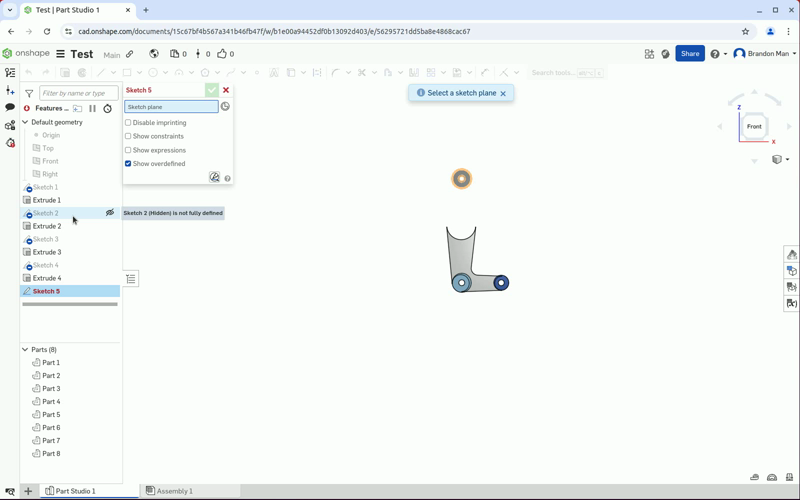
scroll(3)
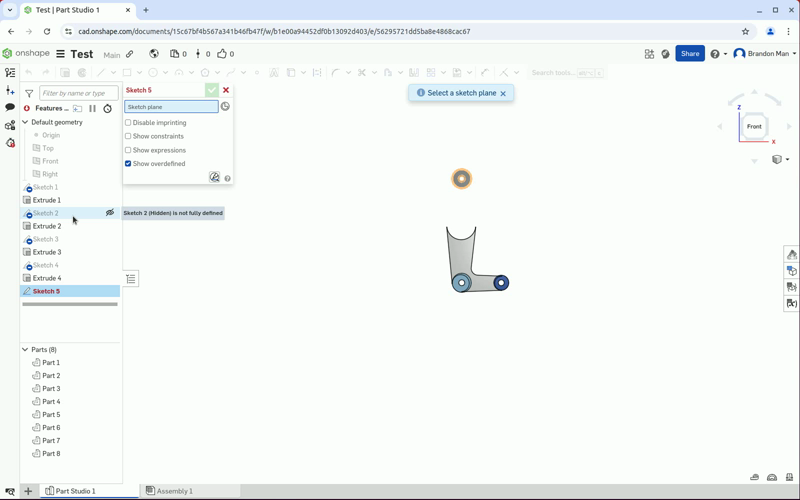
mouse_move(73, 163)
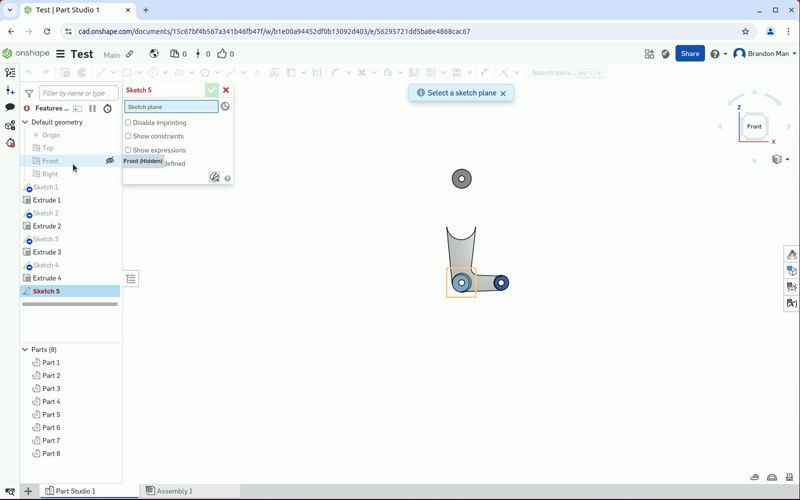
click(73, 163)
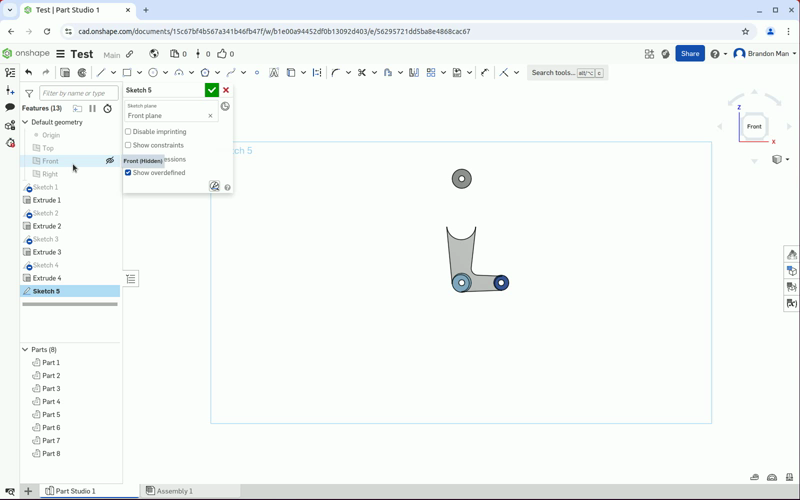
mouse_move(73, 352)
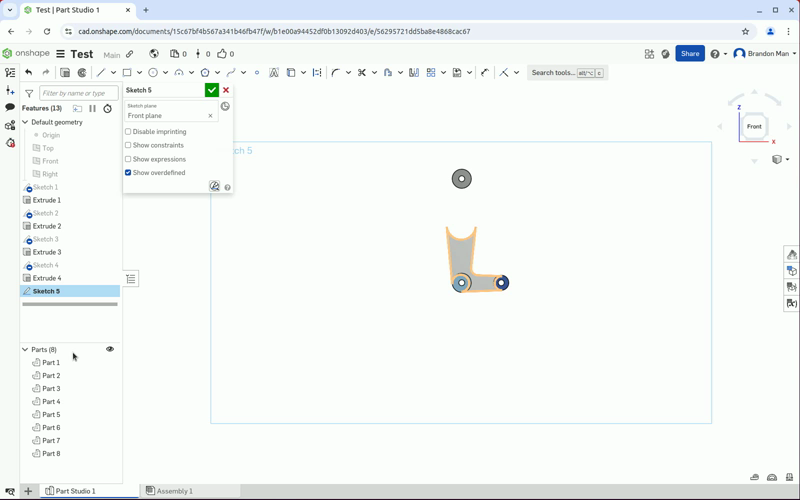
key(y)
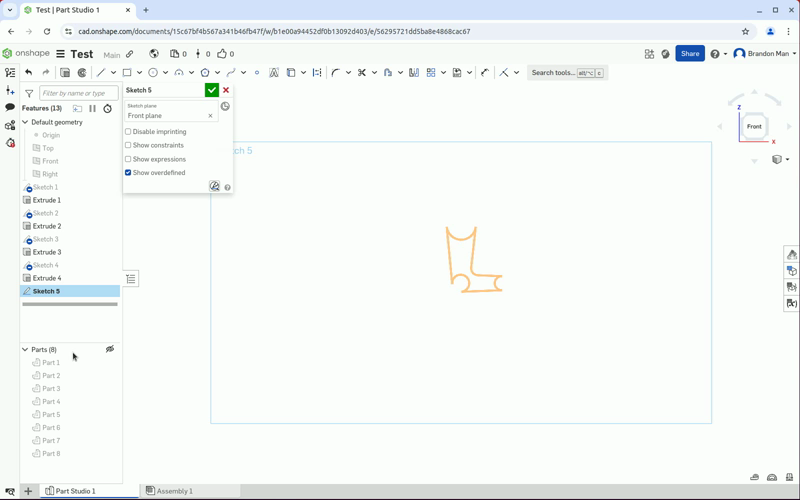
key(c)
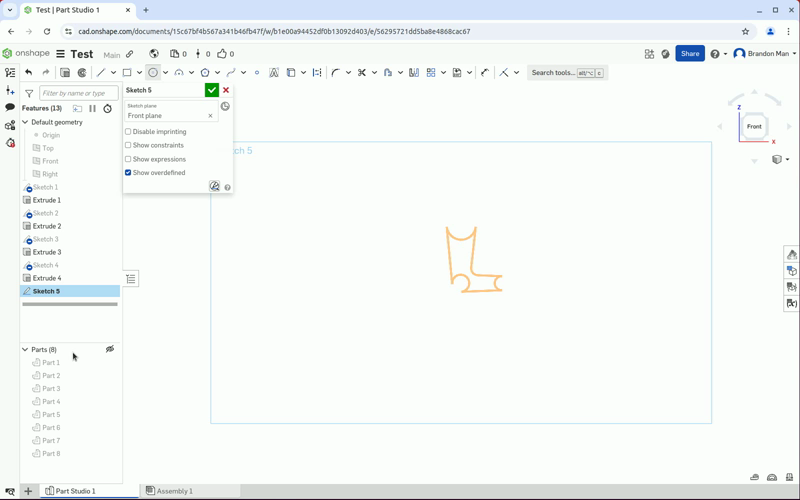
key_down(shift)
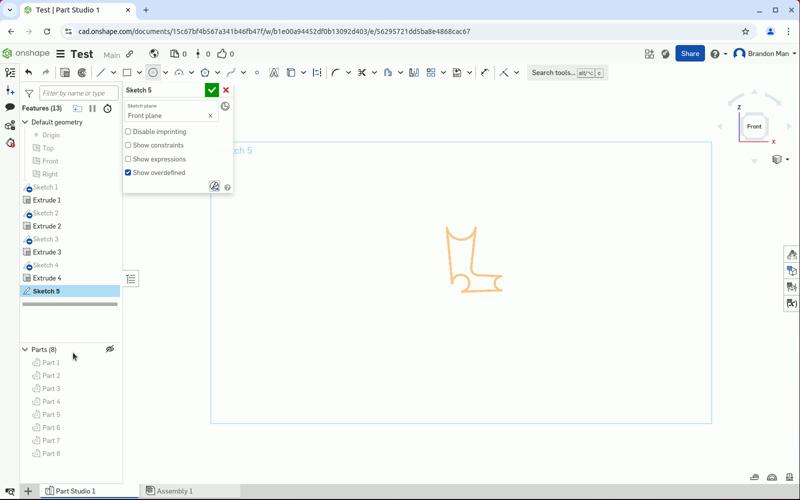
mouse_move(461, 225)
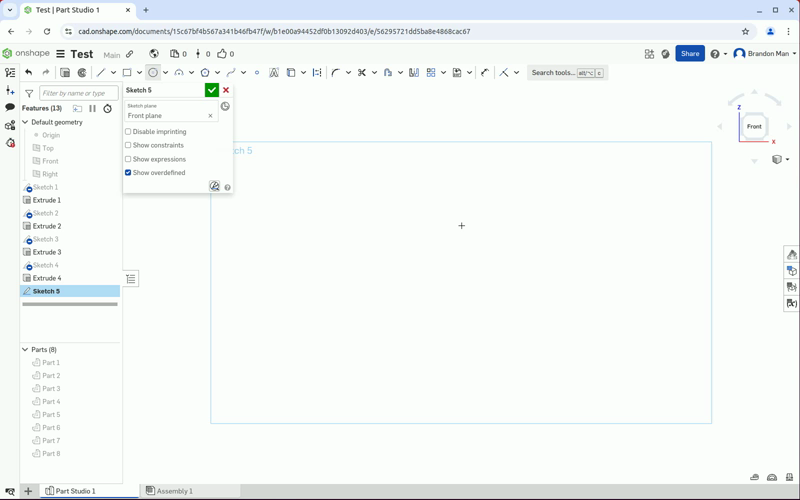
click(461, 225)
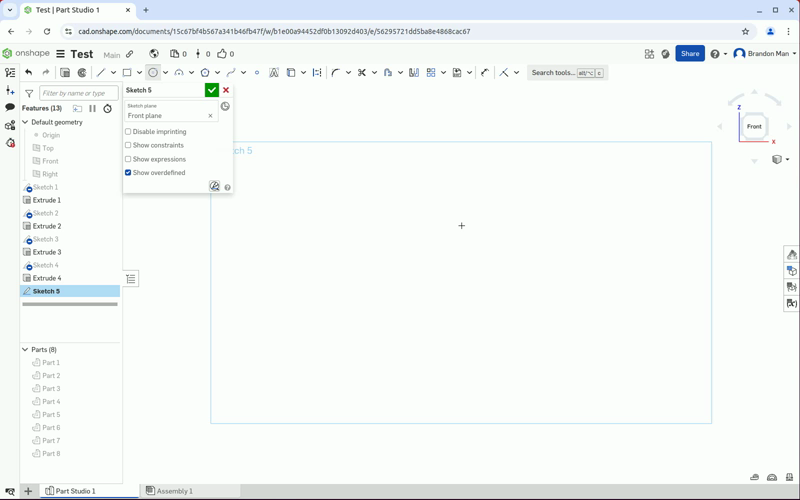
key_up(shift)
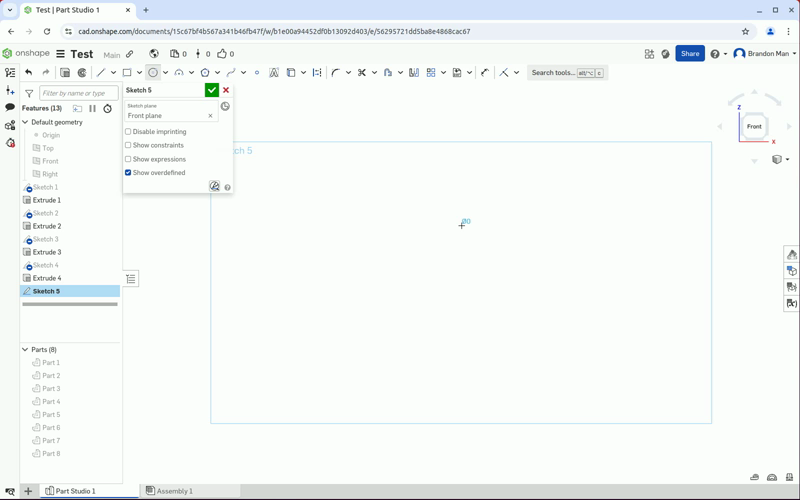
mouse_move(477, 225)
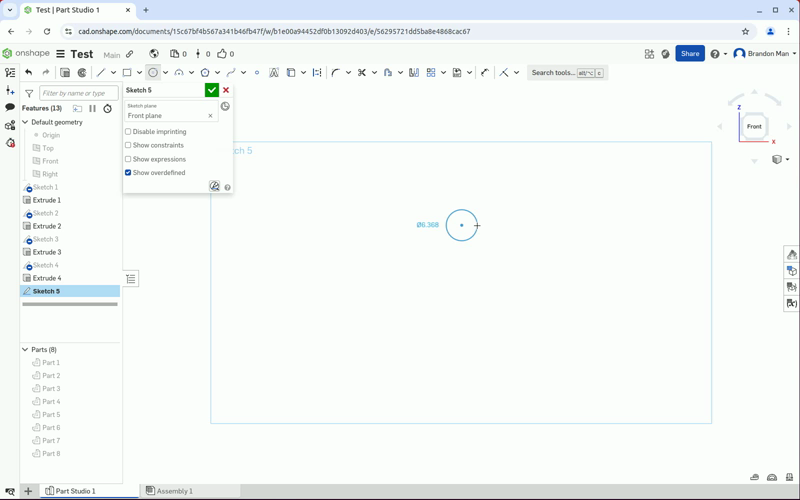
click(477, 225)
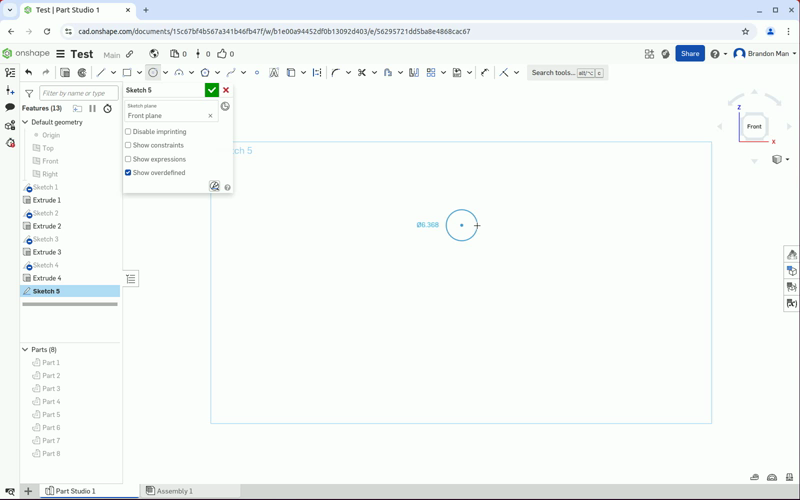
key(esc)
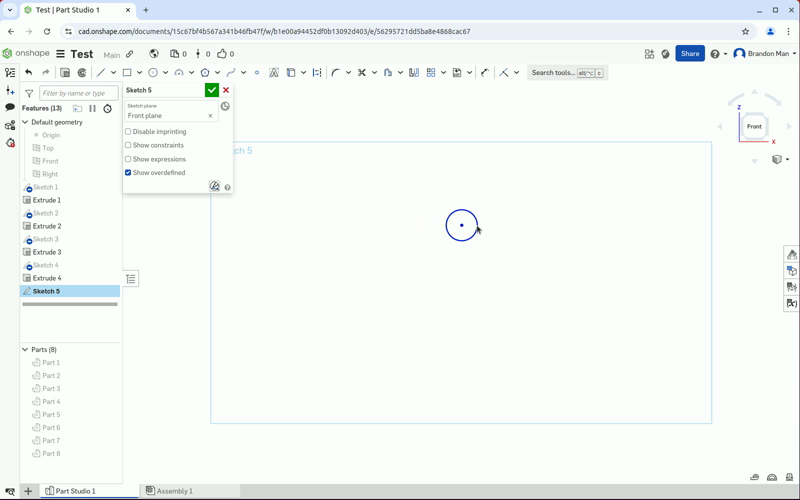
key(c)
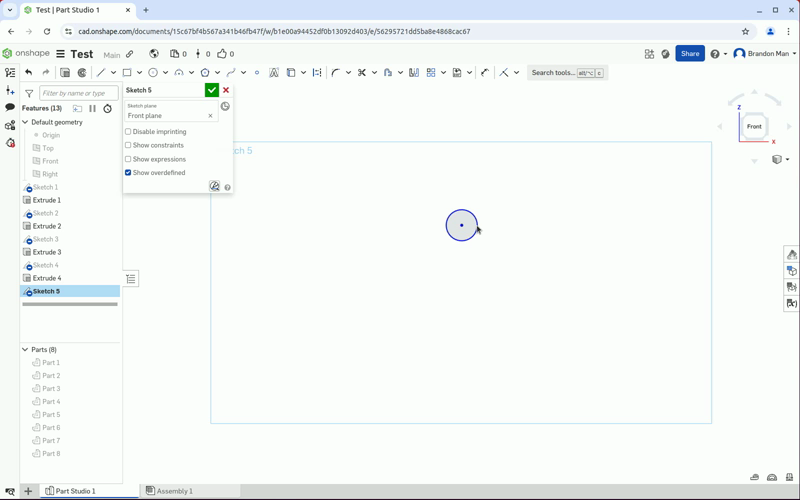
key_down(shift)
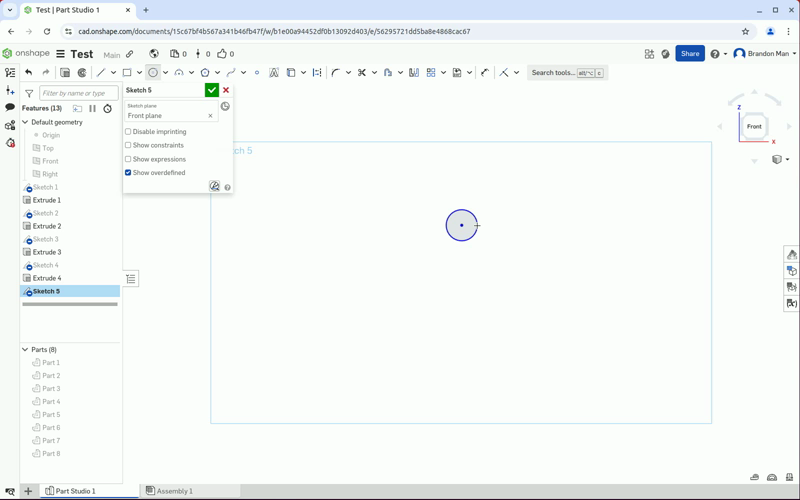
mouse_move(461, 225)
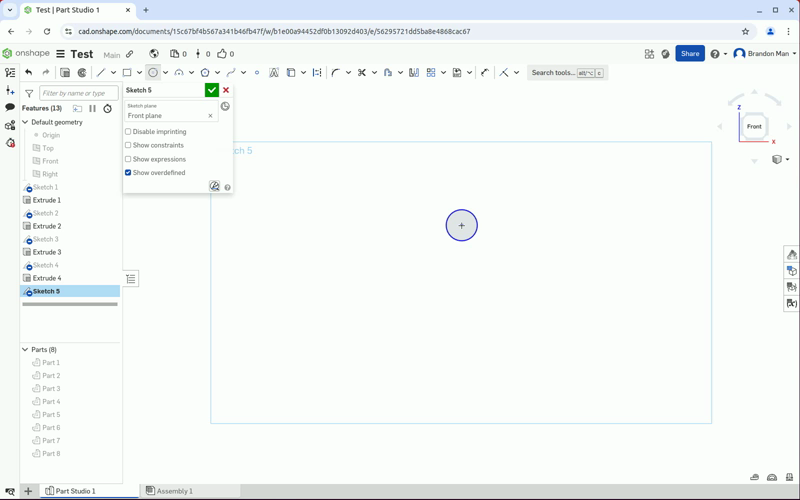
click(461, 225)
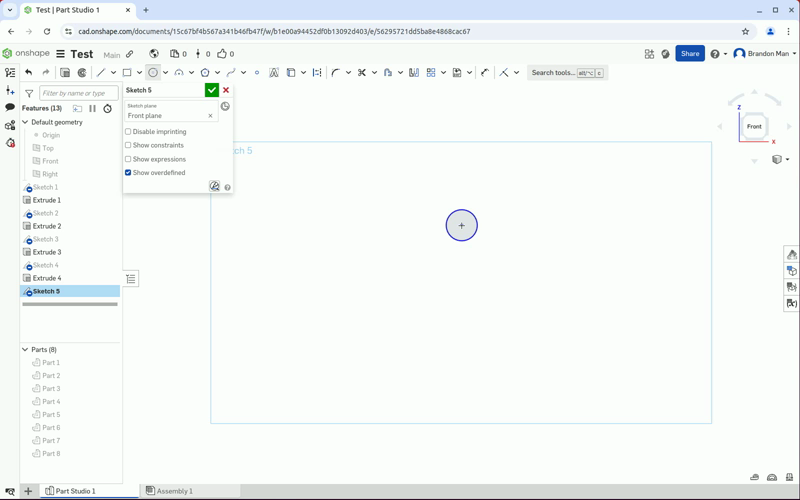
key_up(shift)
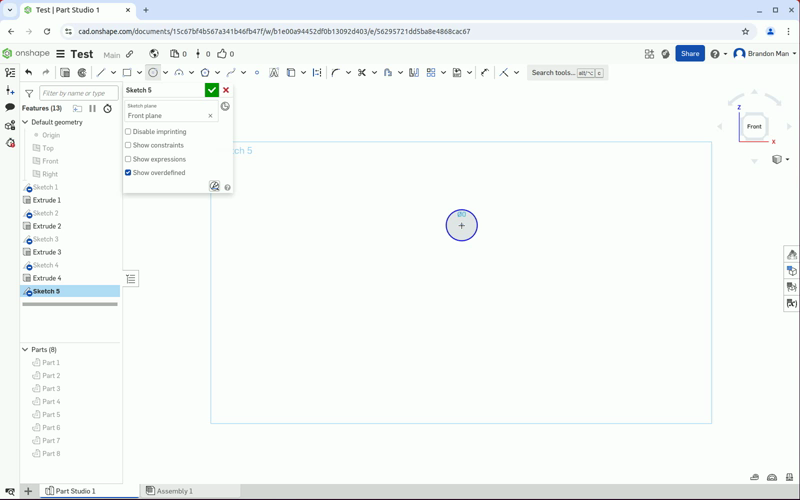
mouse_move(465, 225)
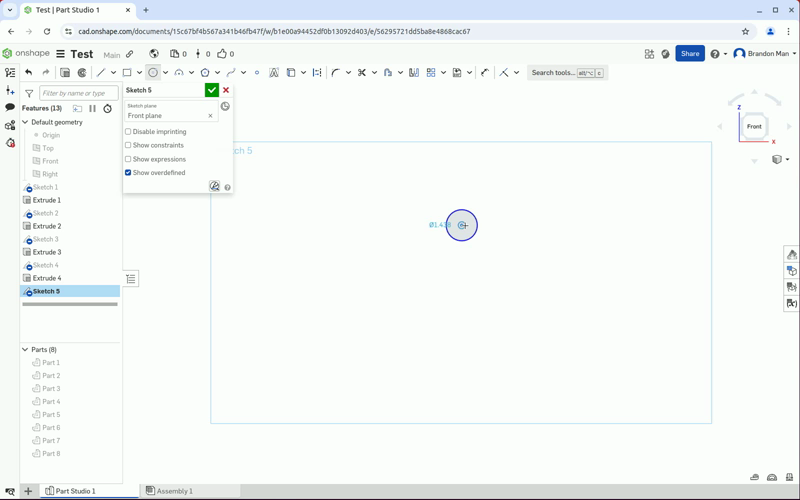
scroll(6)
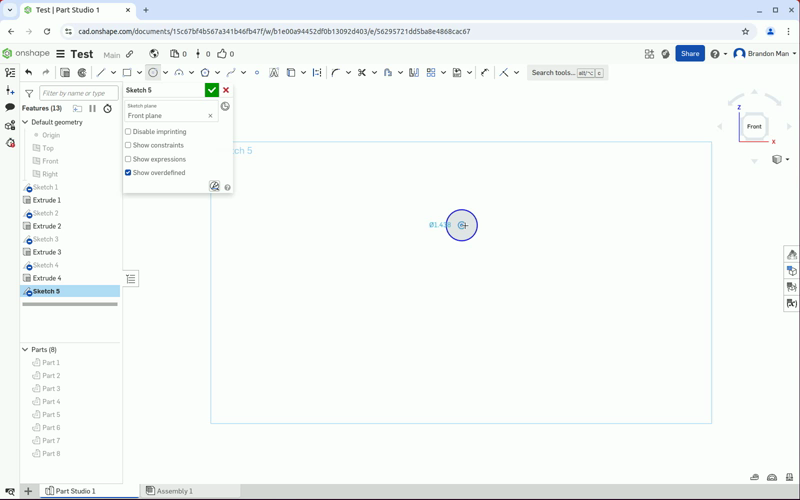
scroll(6)
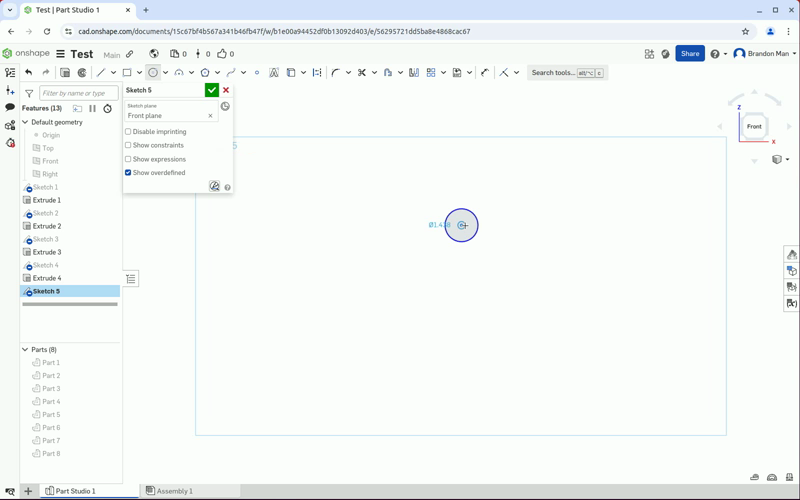
scroll(6)
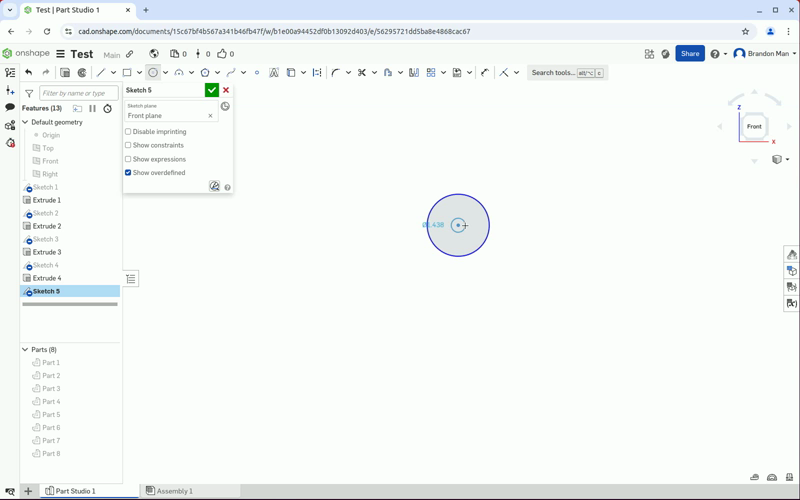
scroll(6)
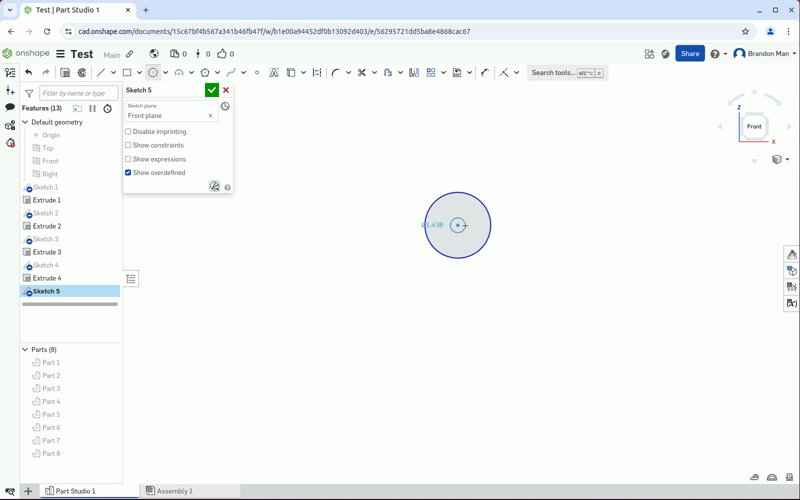
scroll(6)
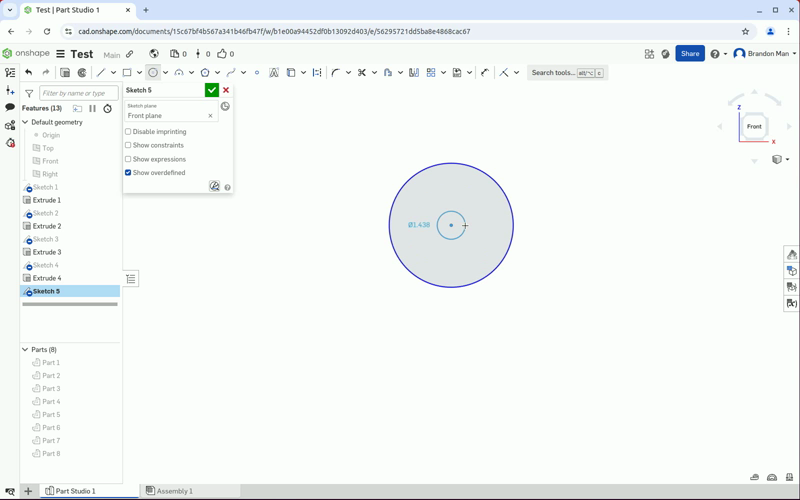
scroll(6)
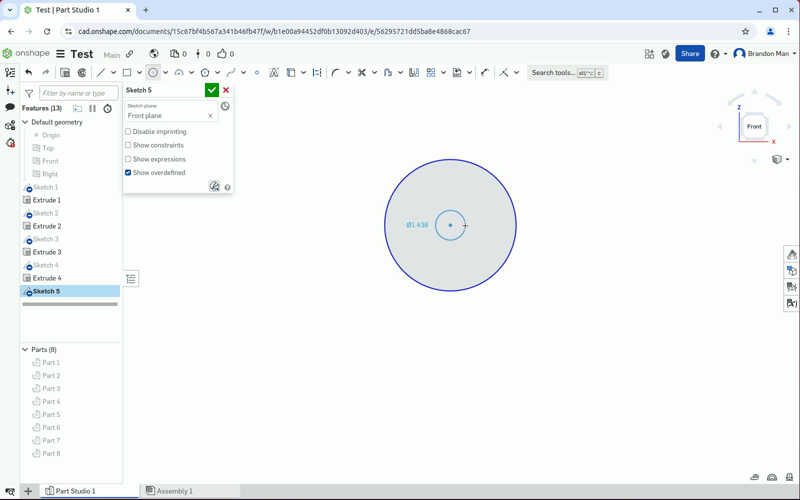
scroll(6)
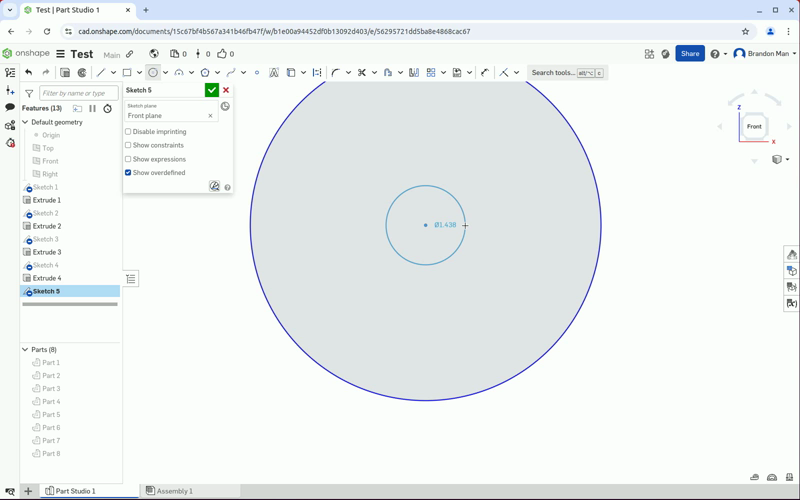
click(465, 225)
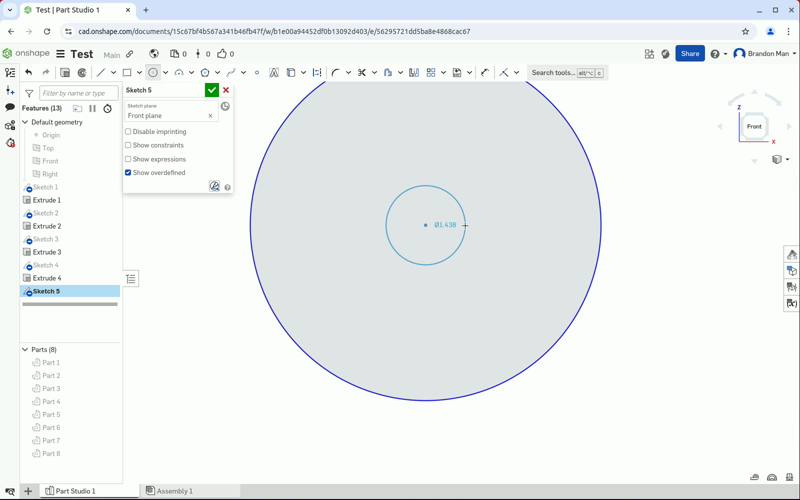
scroll(-6)
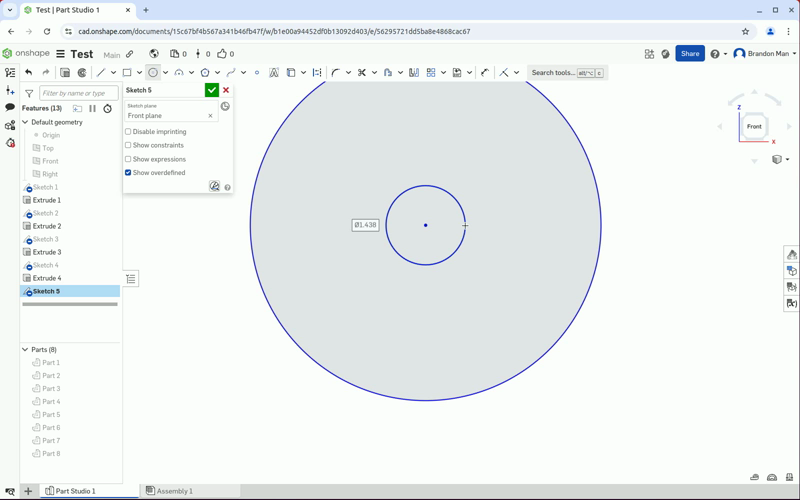
scroll(-6)
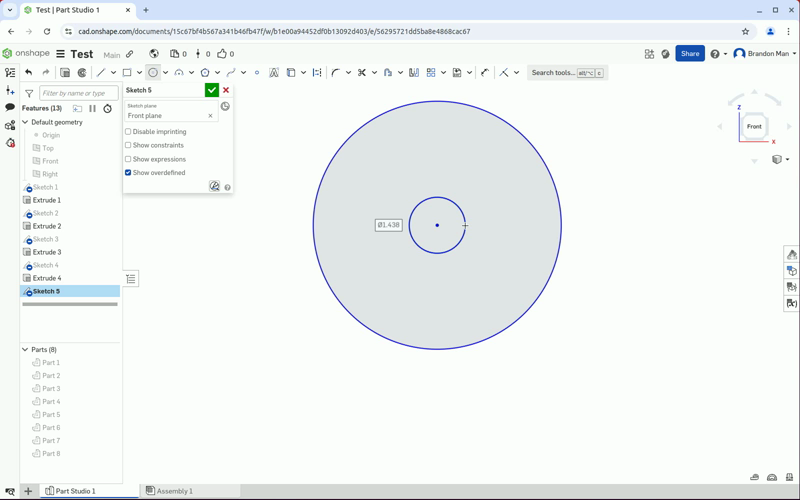
scroll(-6)
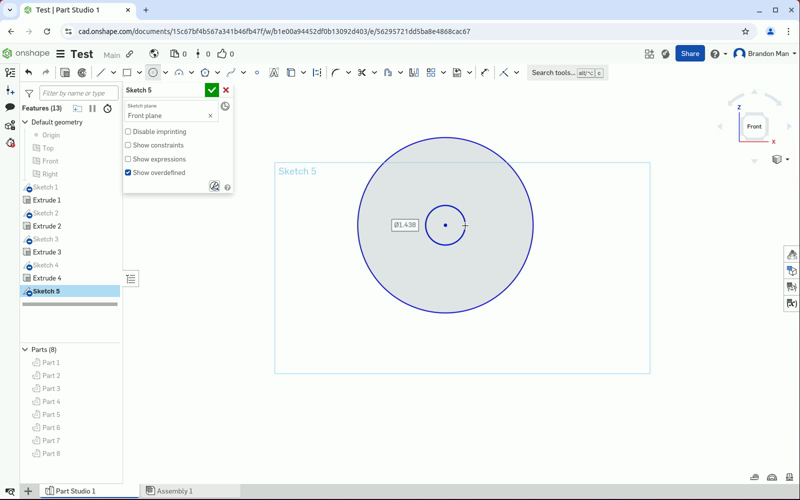
scroll(-6)
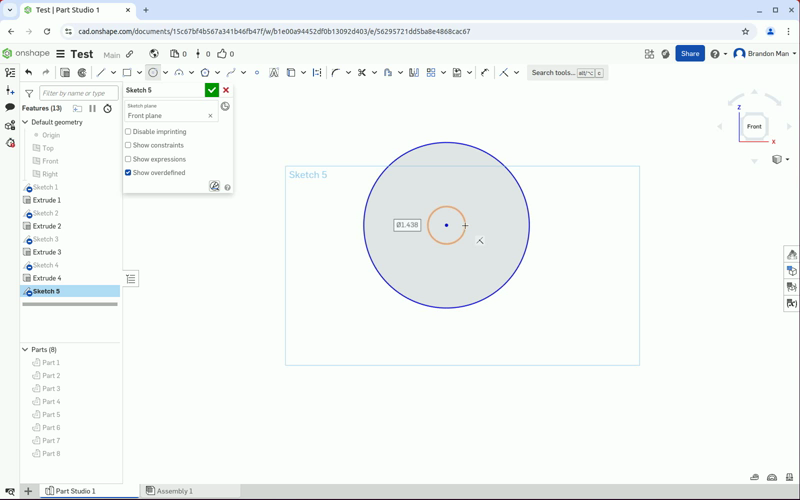
scroll(-6)
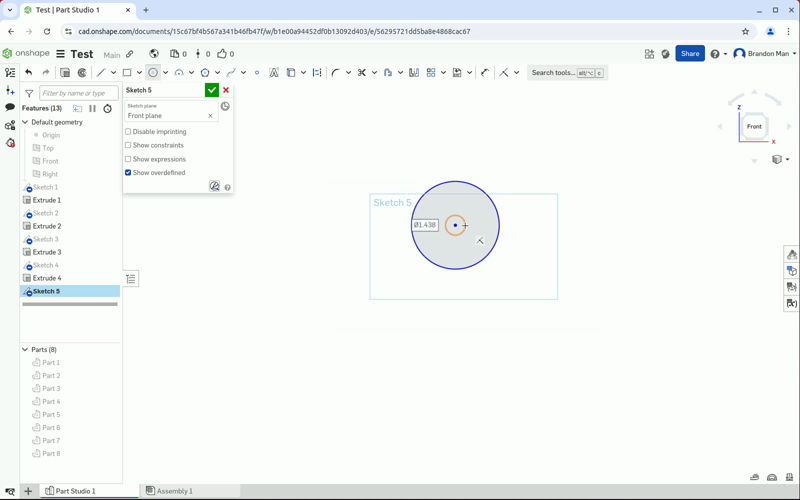
scroll(-6)
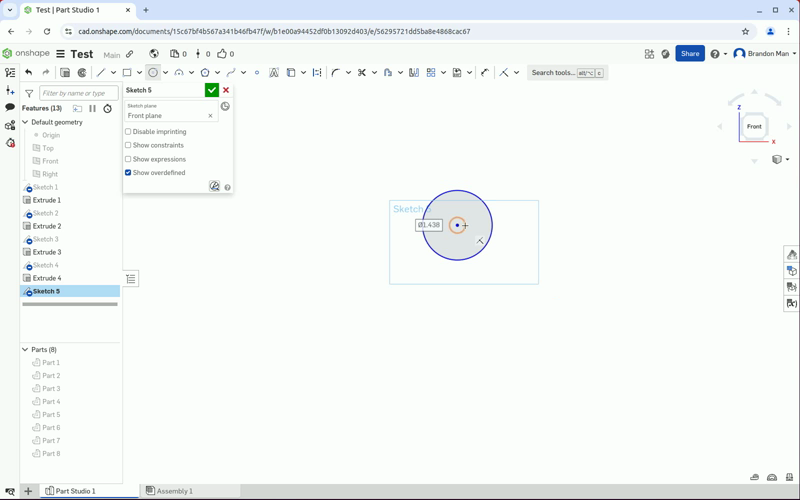
scroll(-6)
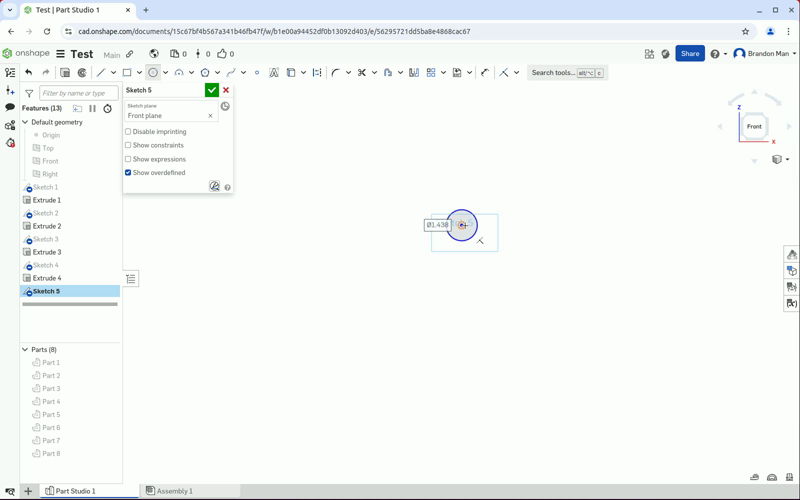
key(esc)
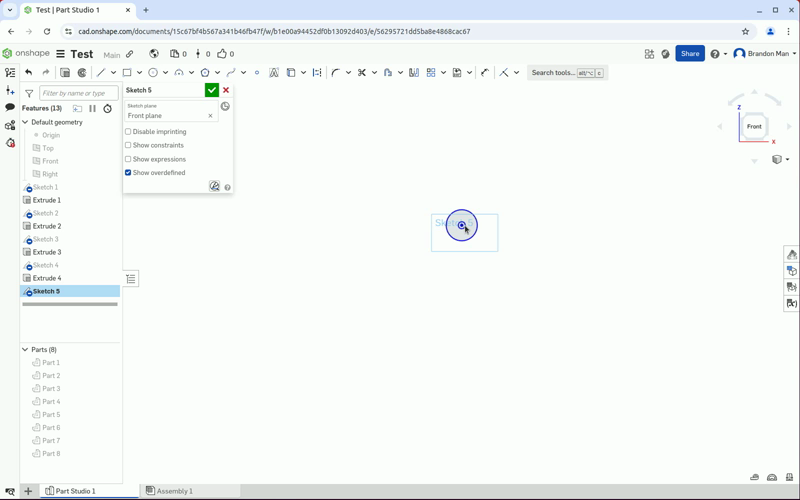
mouse_move(463, 214)
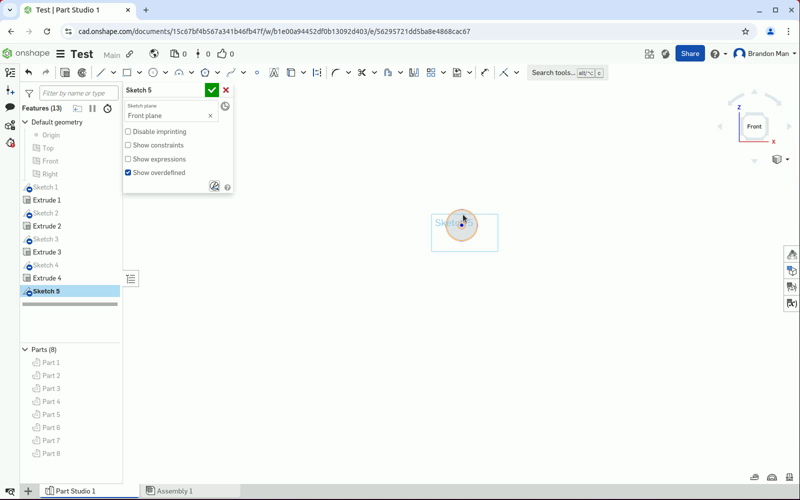
scroll(6)
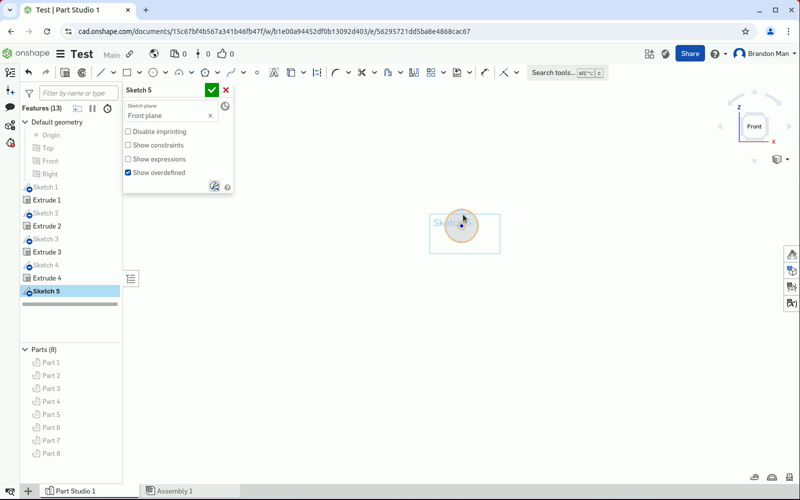
scroll(6)
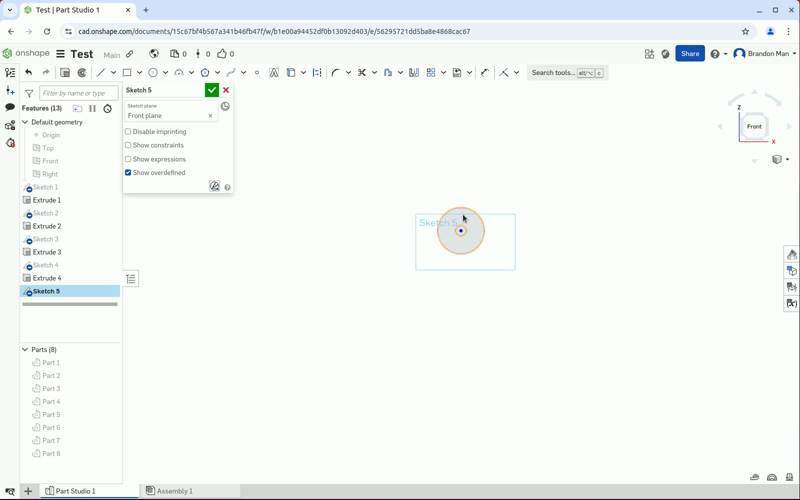
scroll(6)
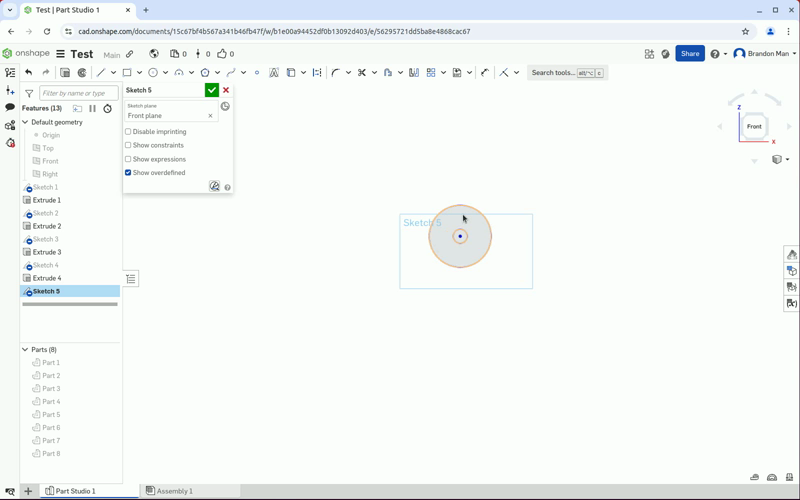
scroll(6)
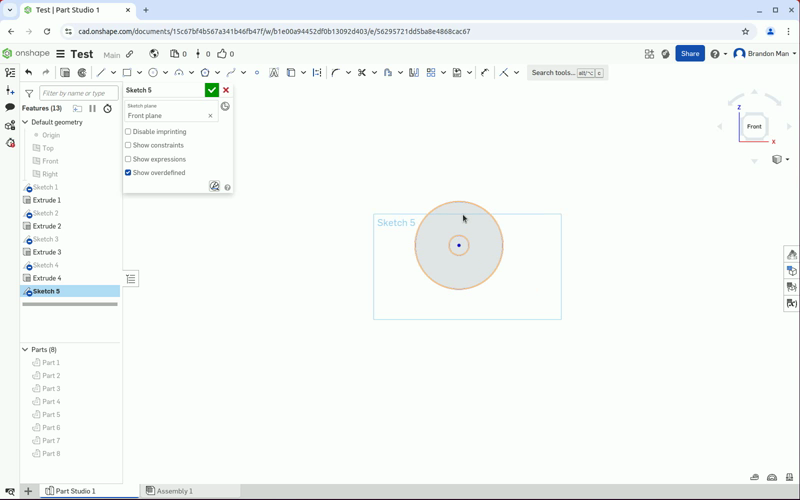
scroll(6)
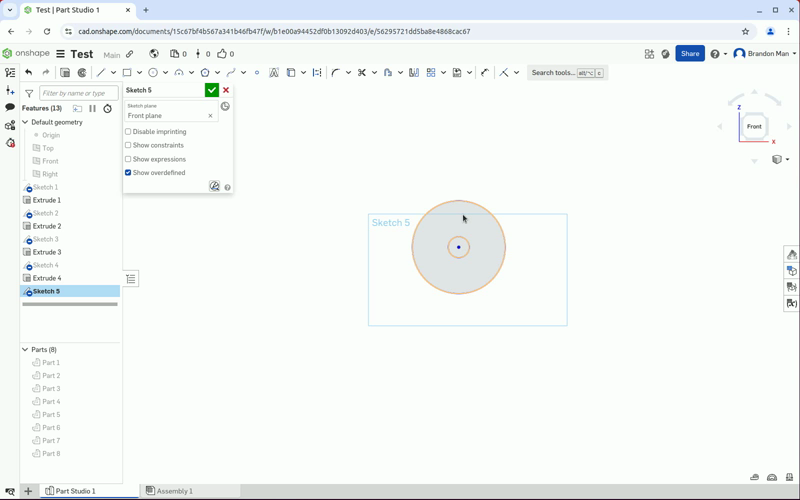
scroll(6)
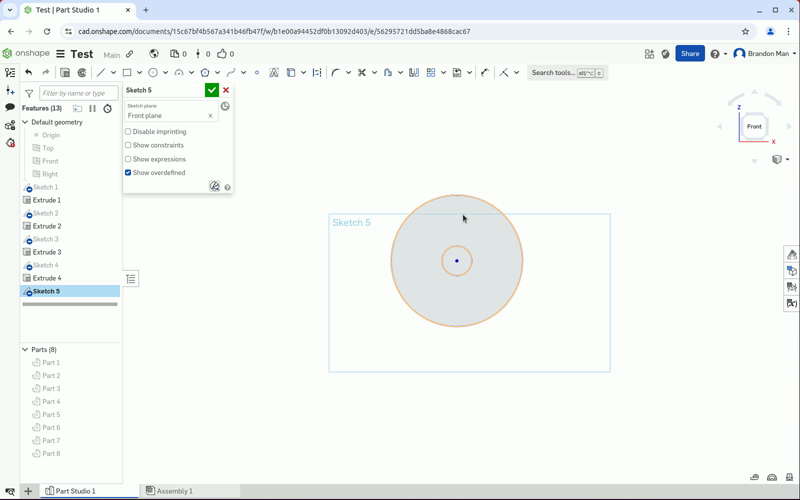
scroll(6)
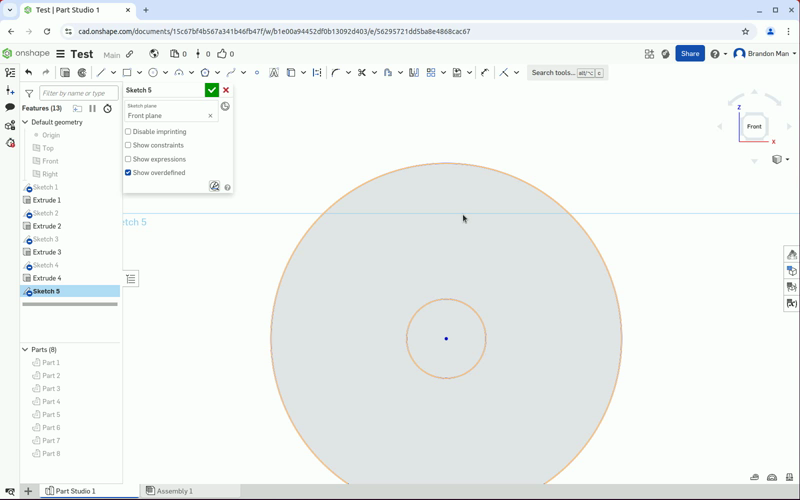
click(463, 214)
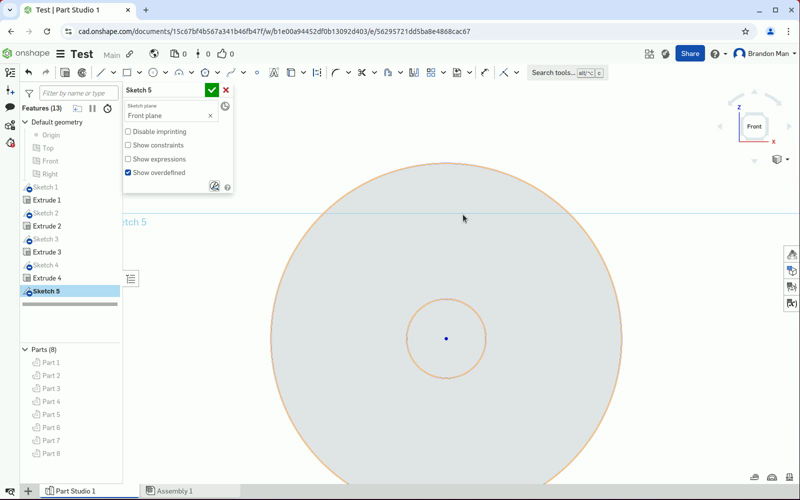
scroll(-6)
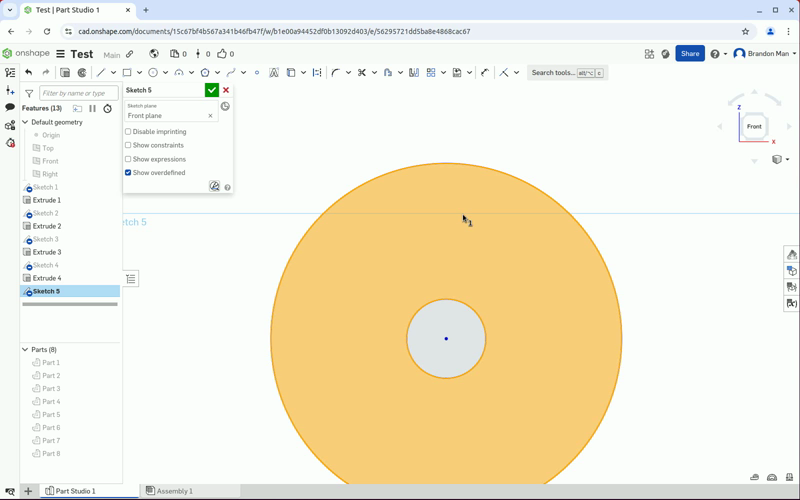
scroll(-6)
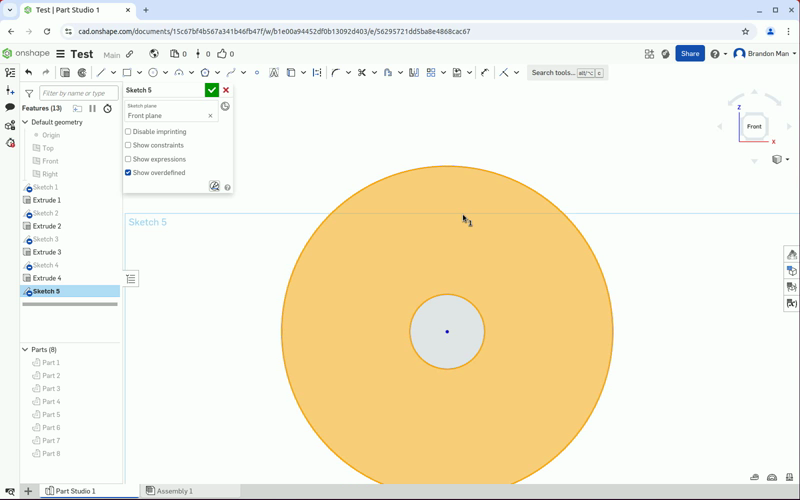
scroll(-6)
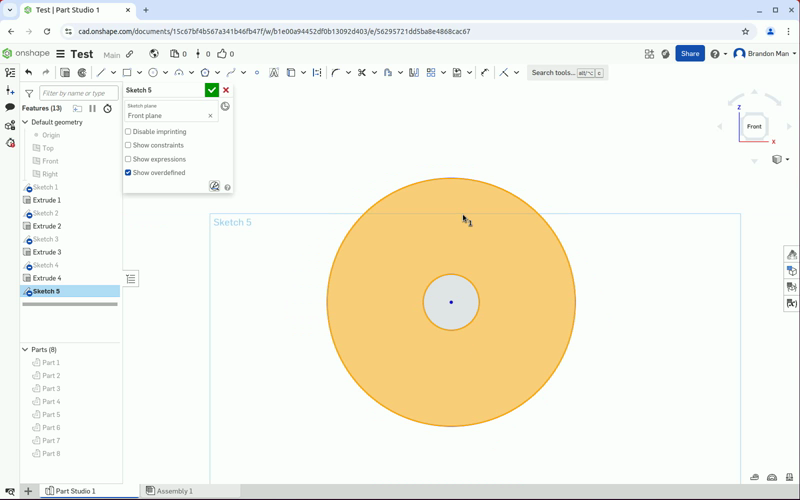
scroll(-6)
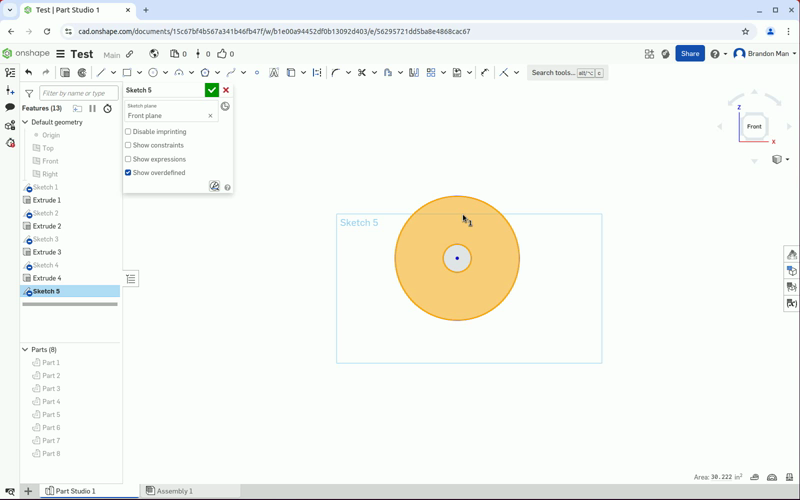
scroll(-6)
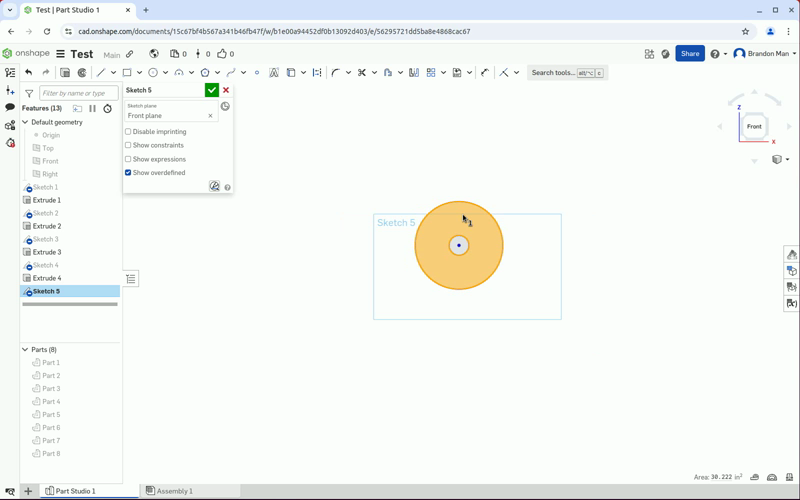
scroll(-6)
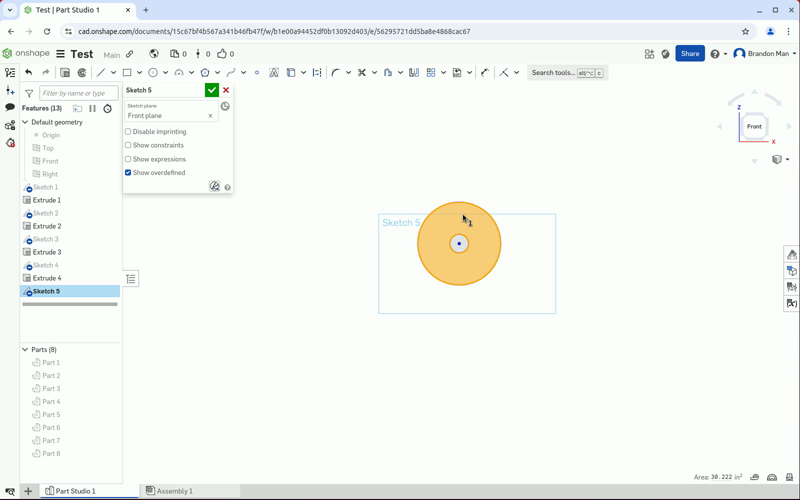
scroll(-6)
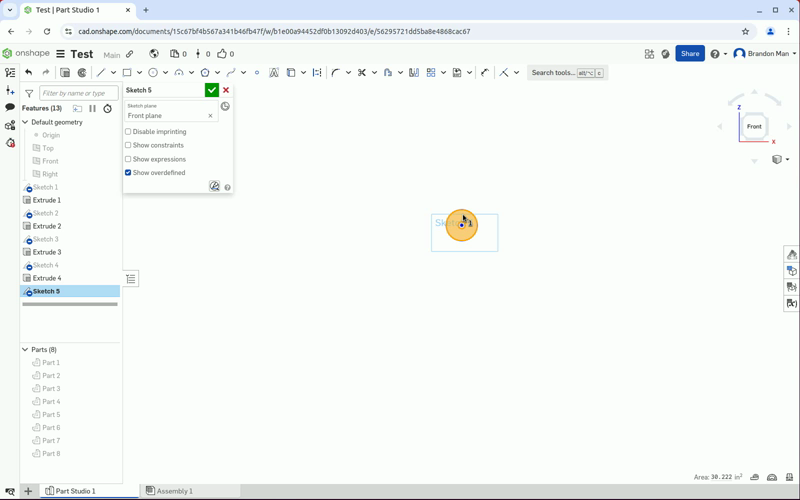
mouse_move(73, 352)
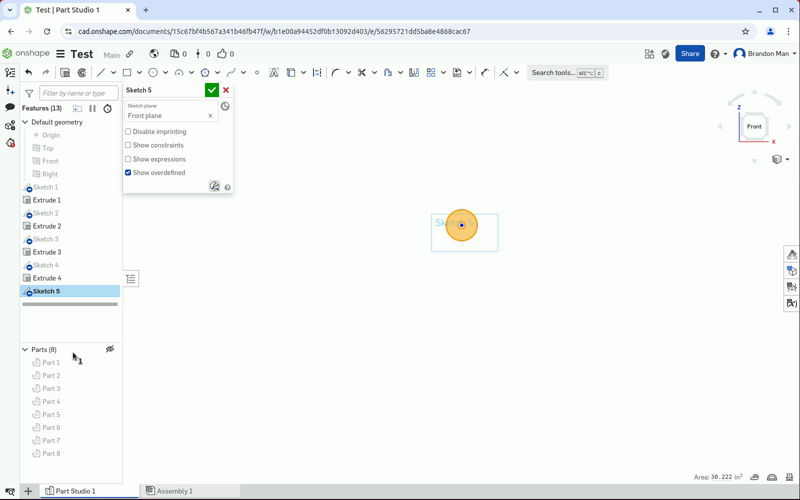
key(shift+y)
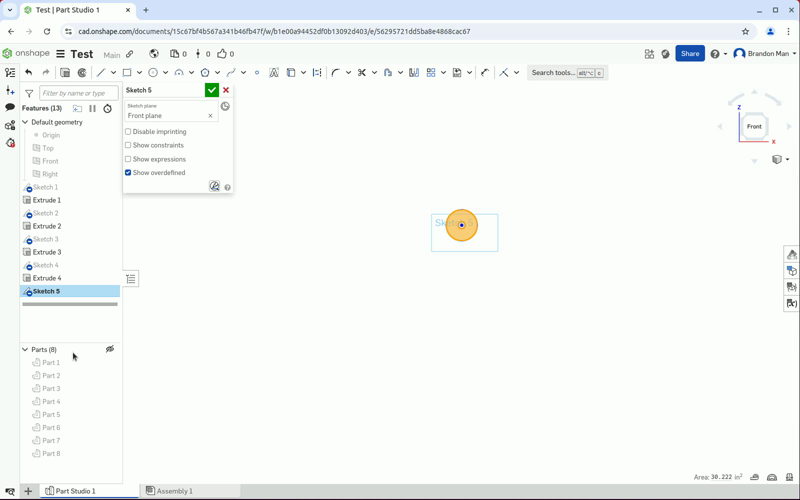
key(shift+e)
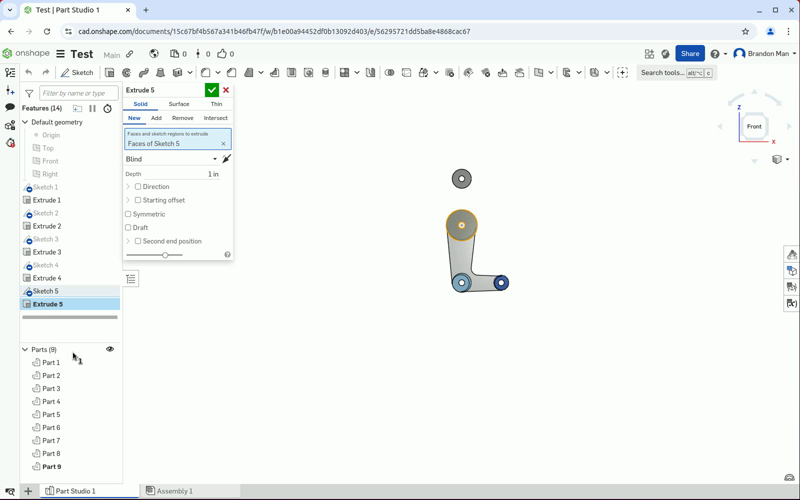
mouse_move(143, 106)
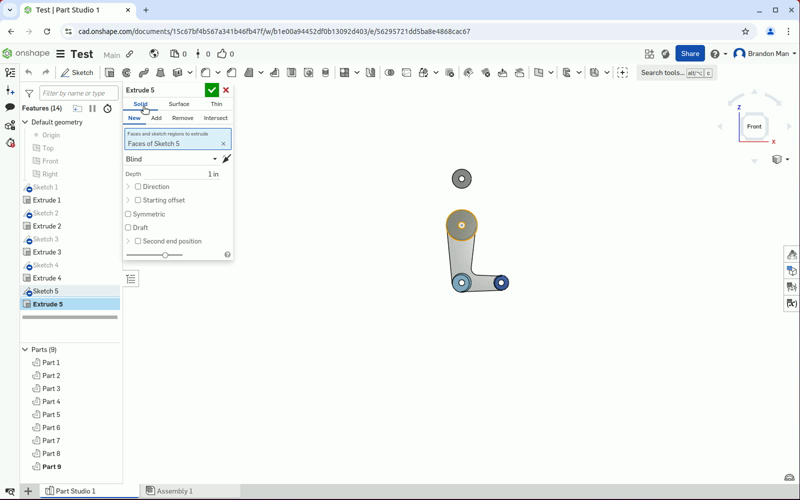
click(143, 106)
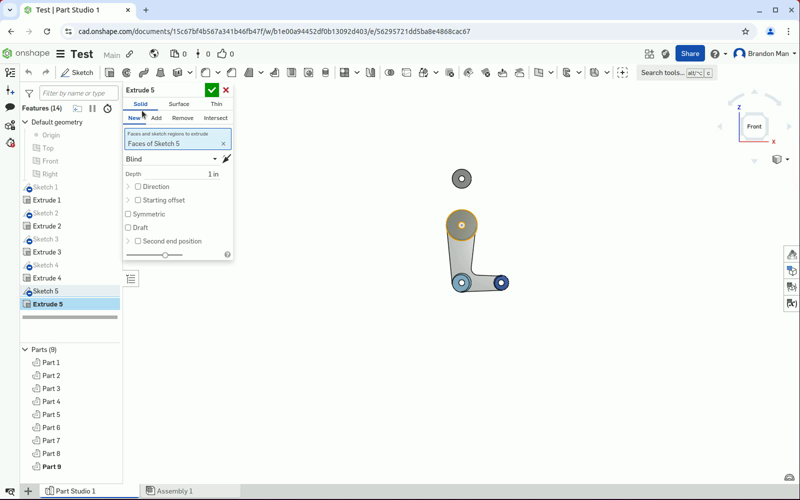
mouse_move(137, 120)
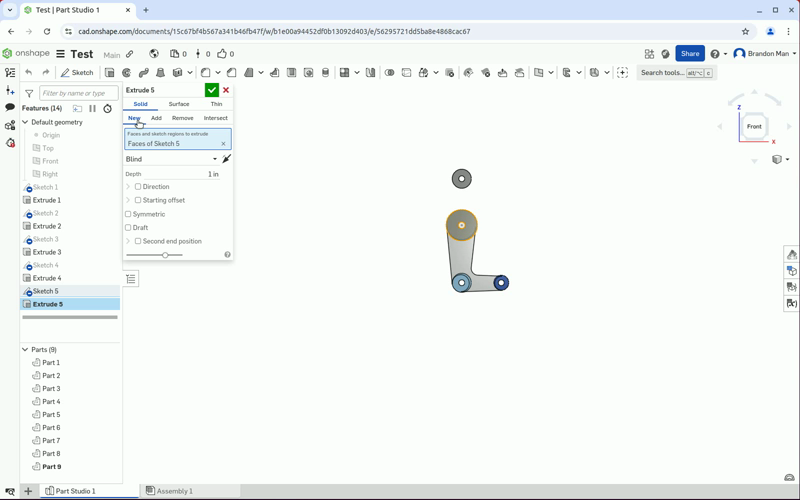
click(137, 120)
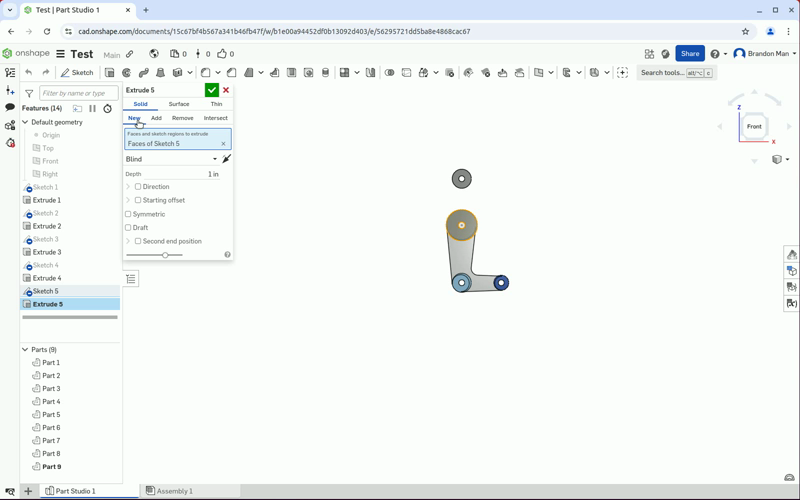
key(tab, 4)
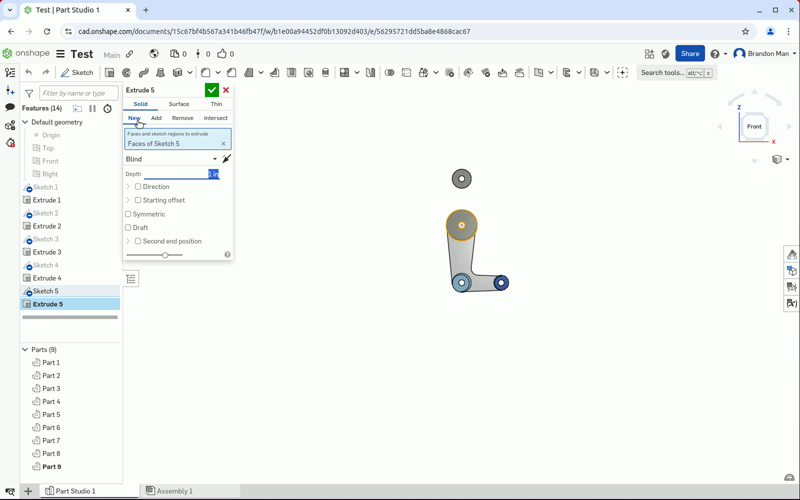
text(0.481)
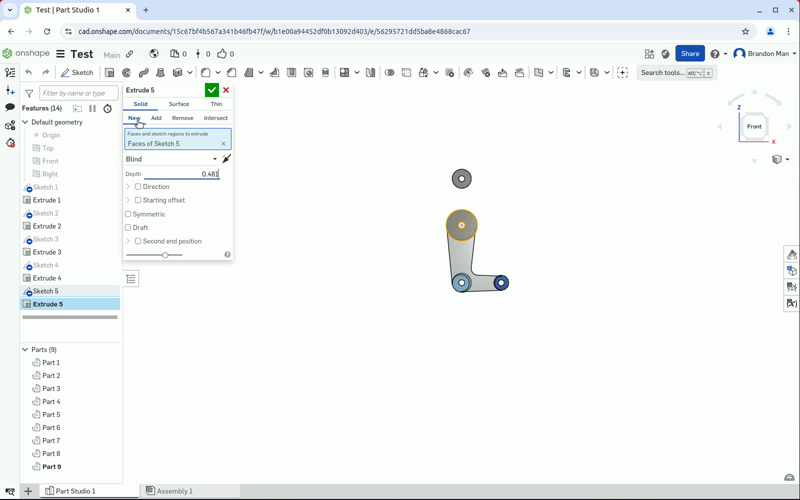
key(enter)
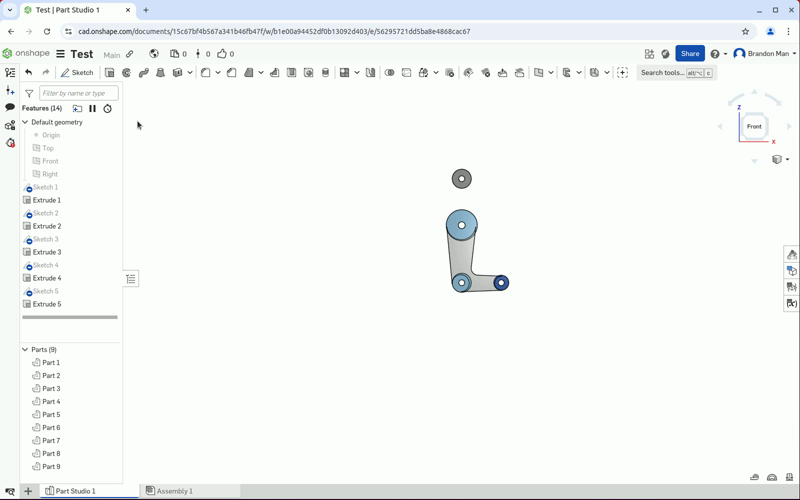
key(shift+h)
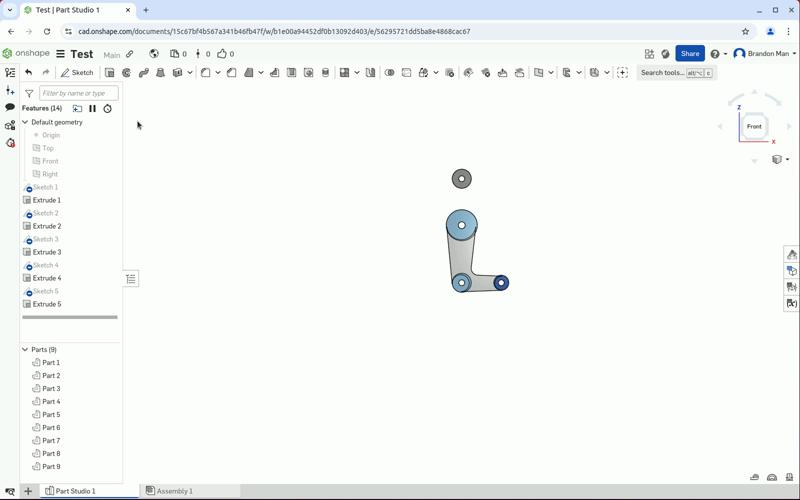
key(shift+h)
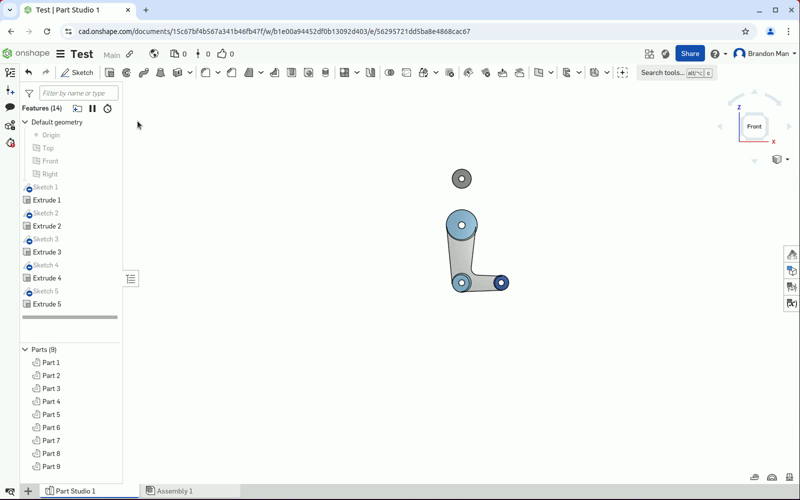
mouse_move(73, 189)
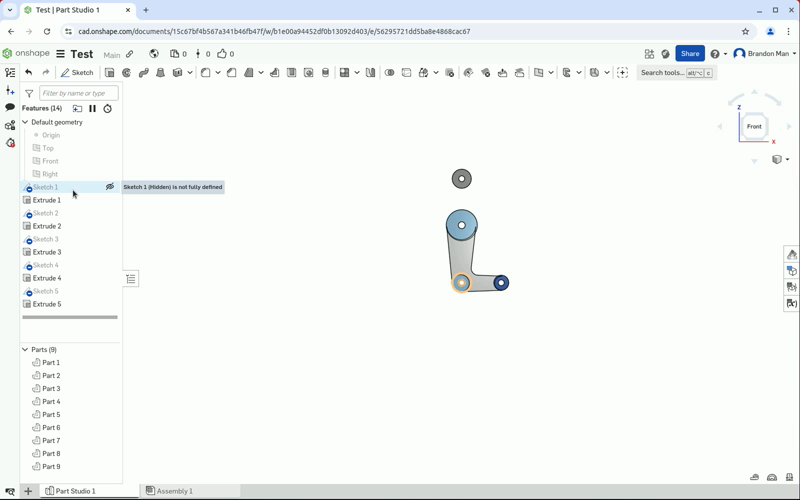
click(73, 189)
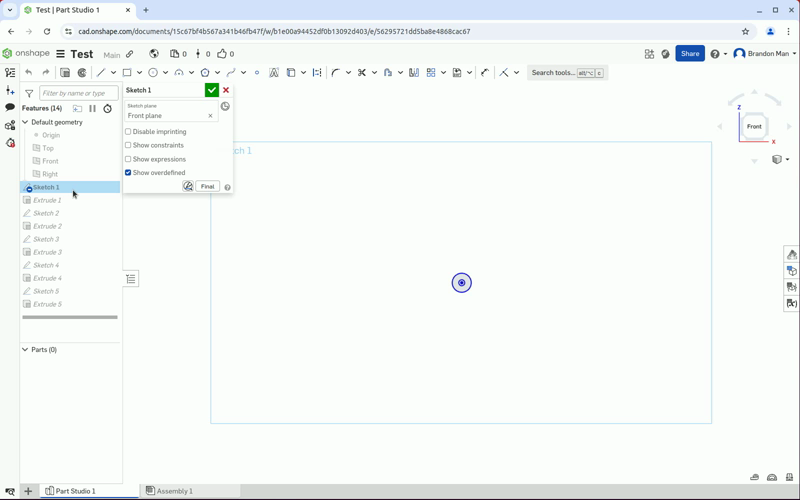
mouse_move(229, 92)
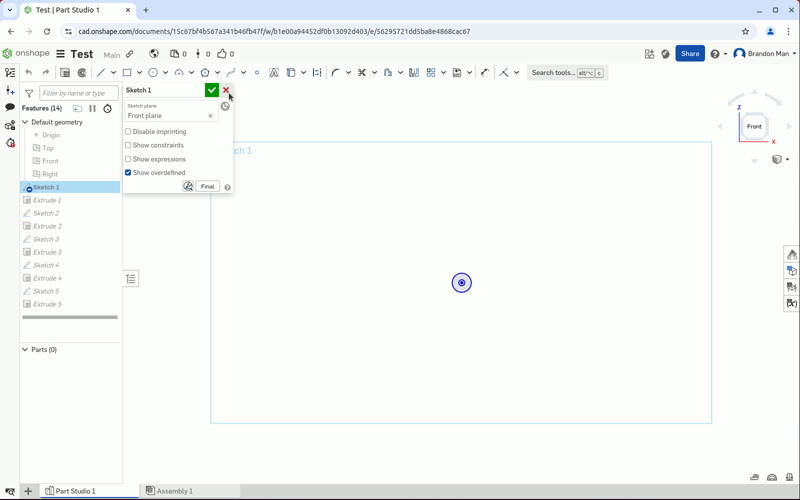
click(229, 92)
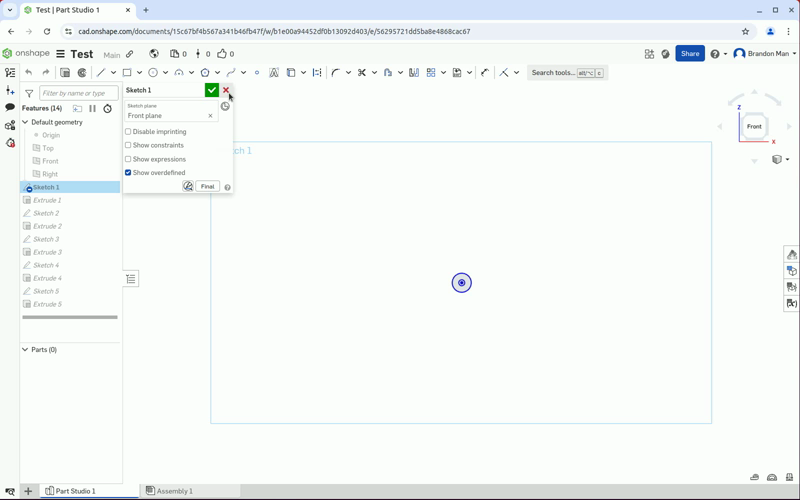
key(shift+s)
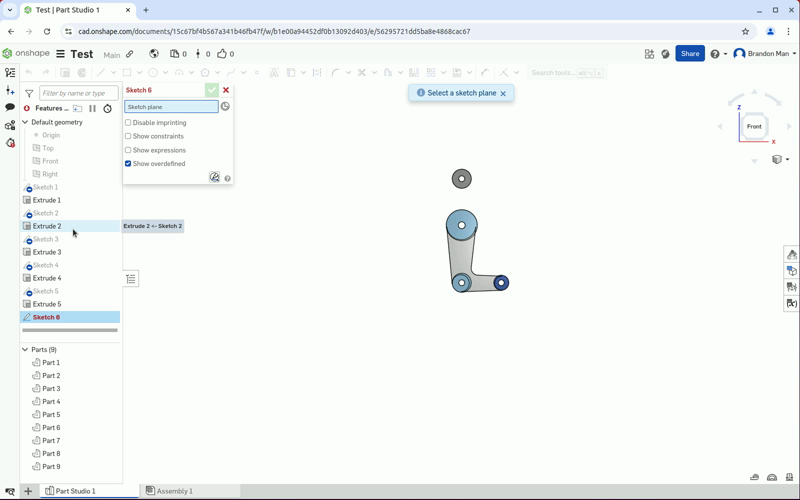
scroll(3)
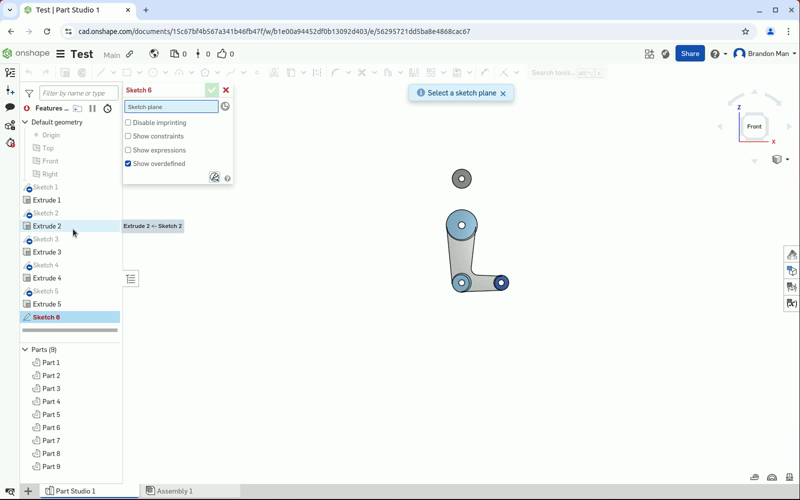
mouse_move(73, 163)
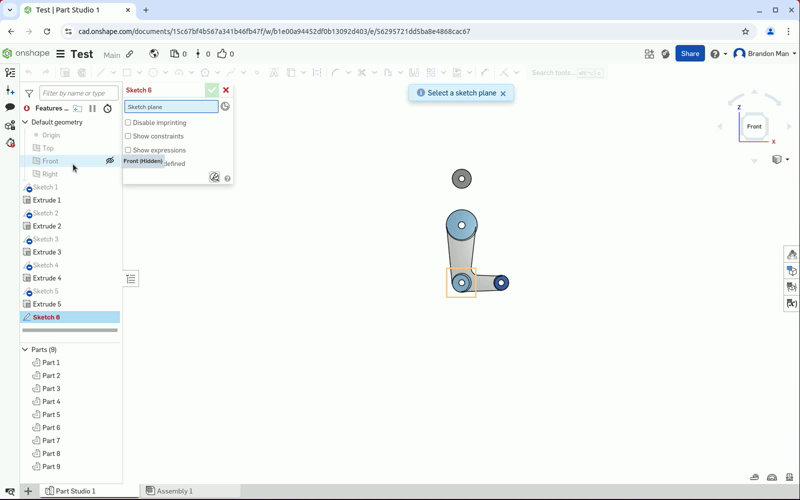
click(73, 163)
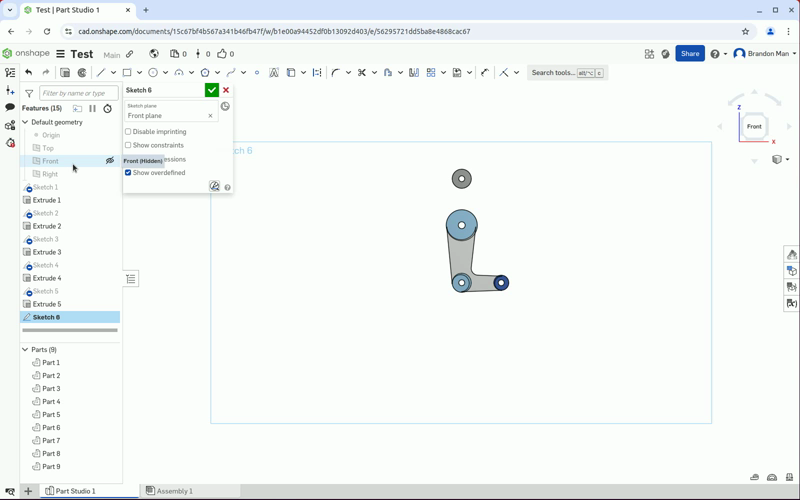
mouse_move(73, 352)
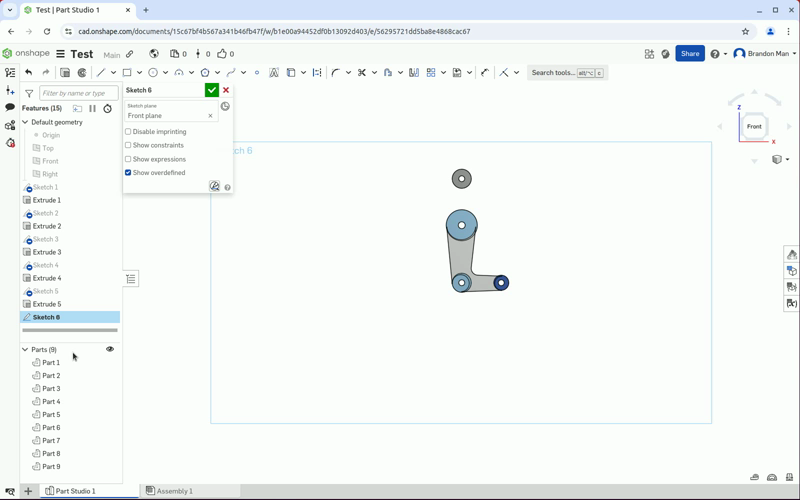
key(y)
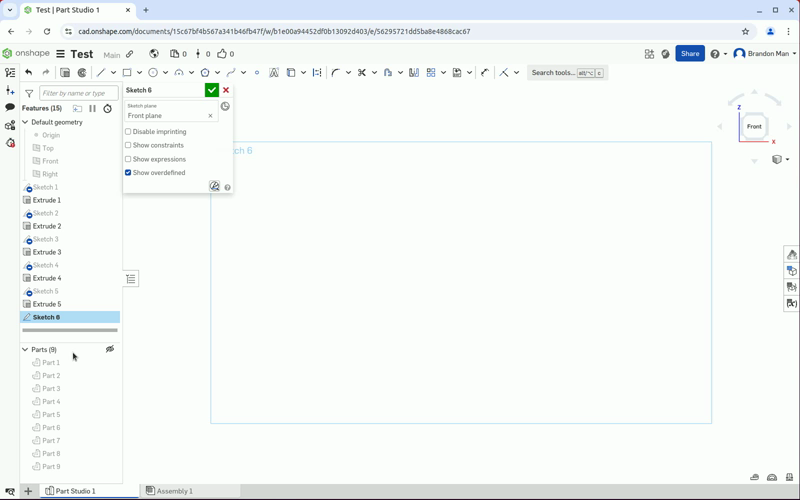
key(a)
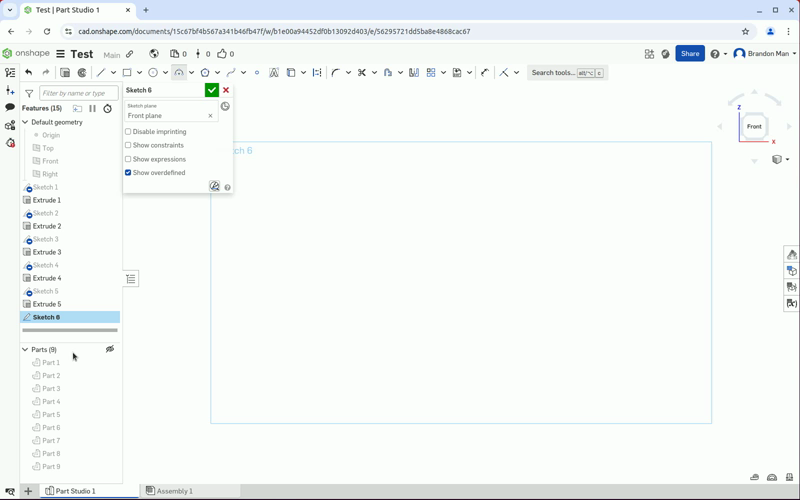
key_down(shift)
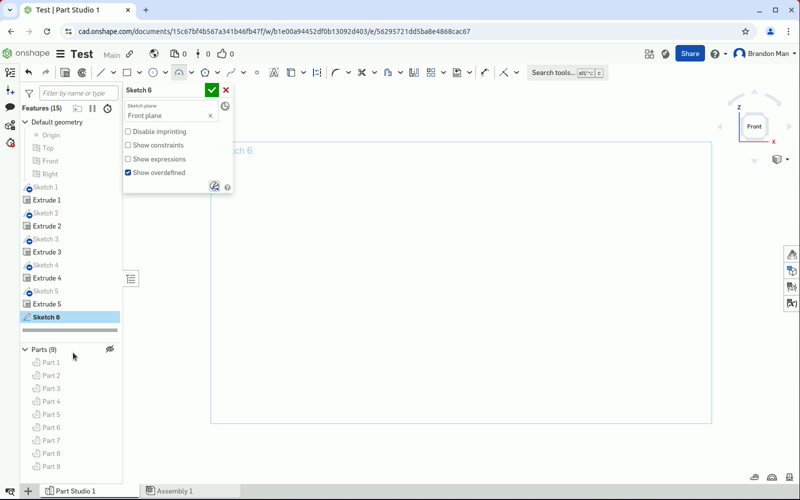
mouse_move(446, 223)
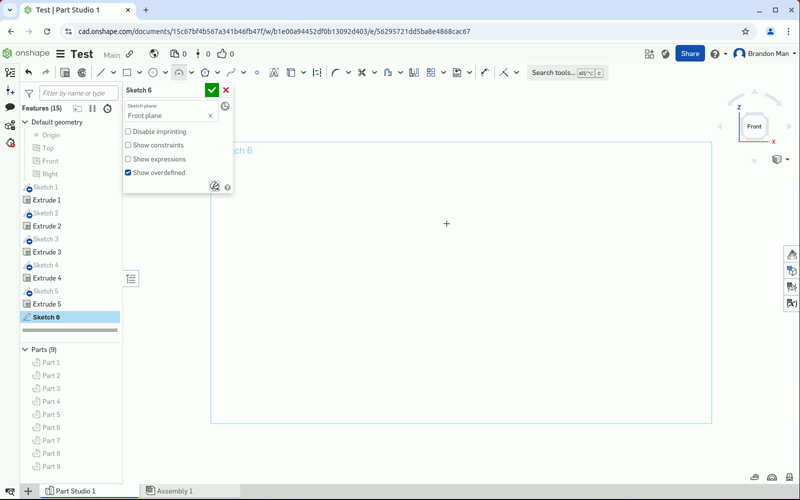
click(446, 223)
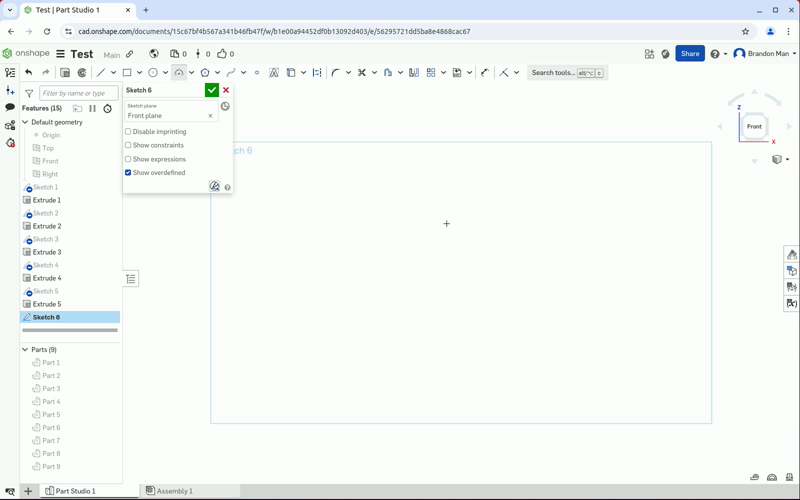
key_up(shift)
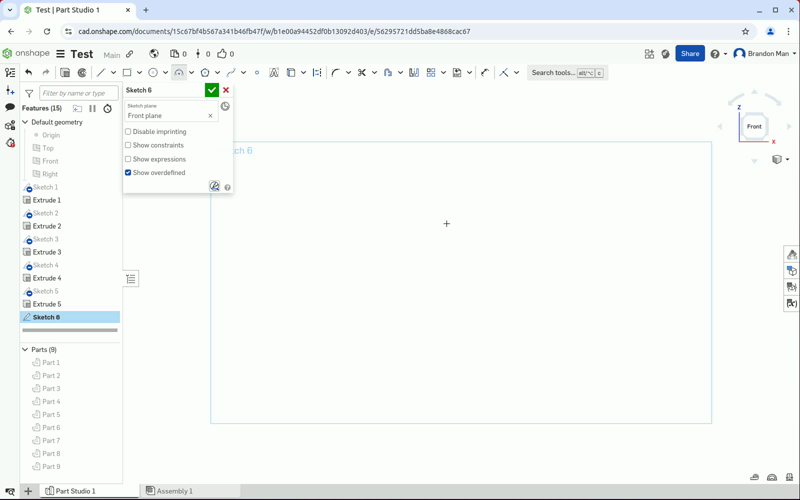
key_down(shift)
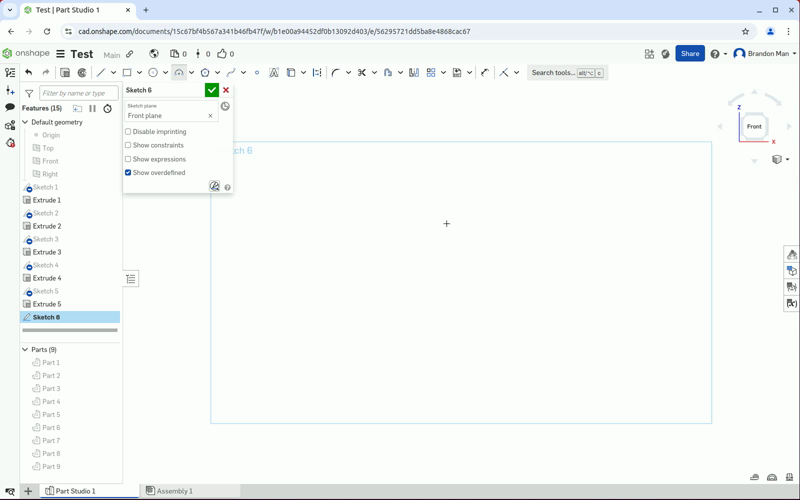
mouse_move(476, 223)
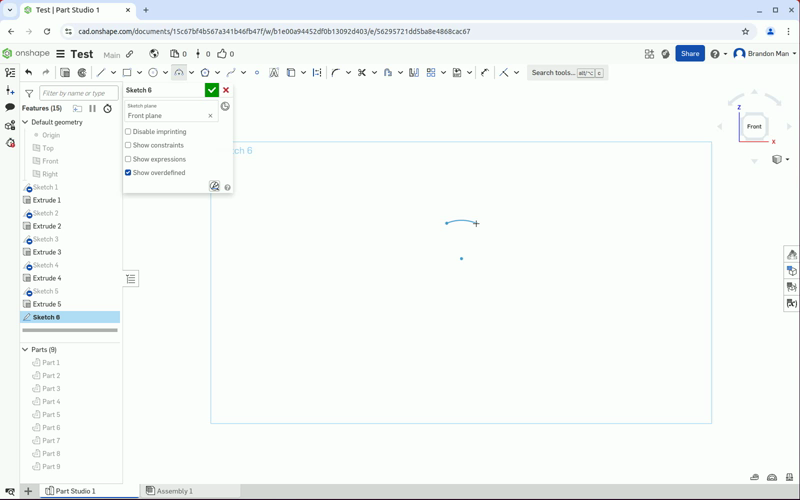
click(476, 223)
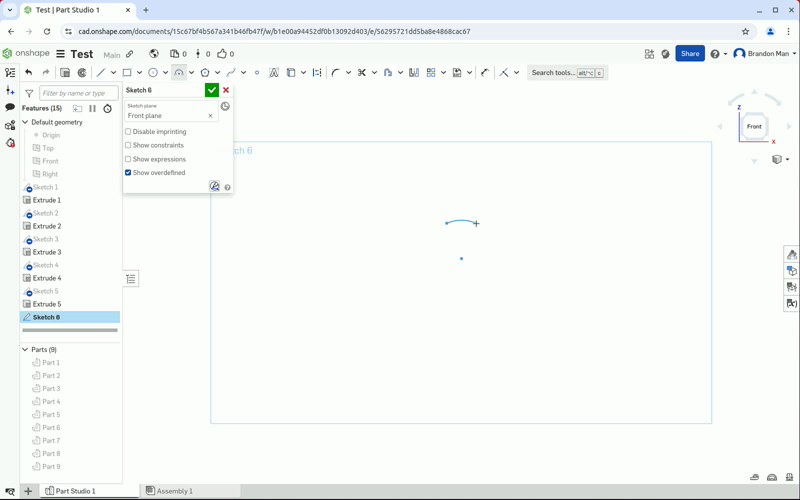
mouse_move(461, 210)
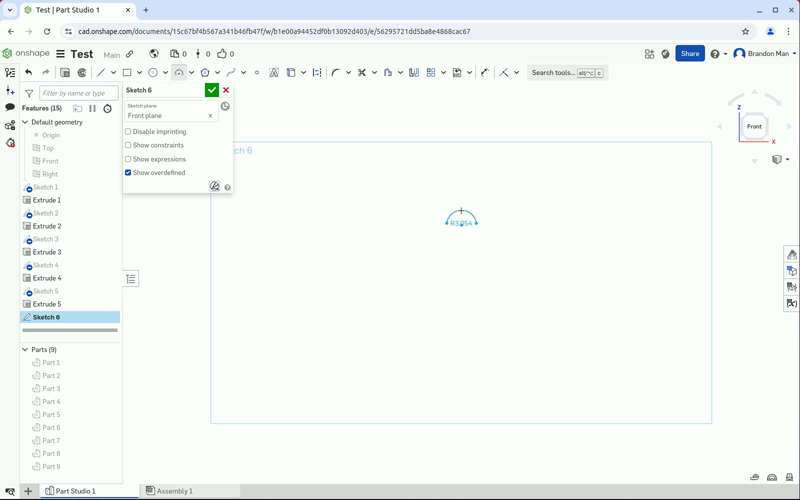
click(461, 210)
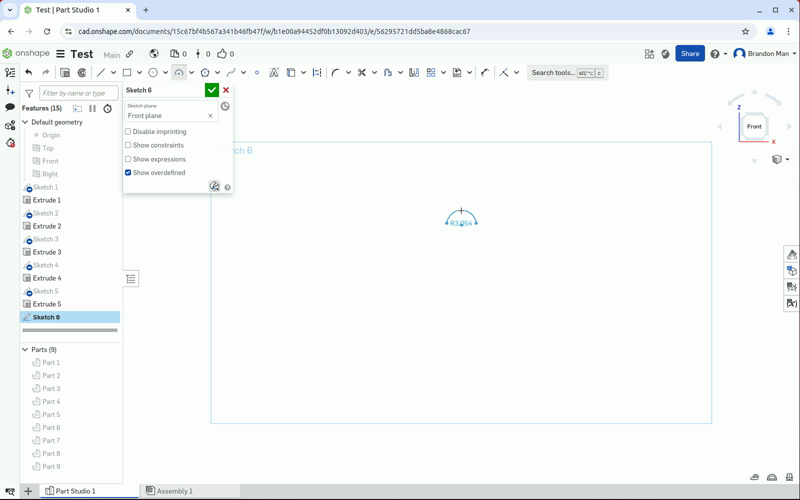
key_up(shift)
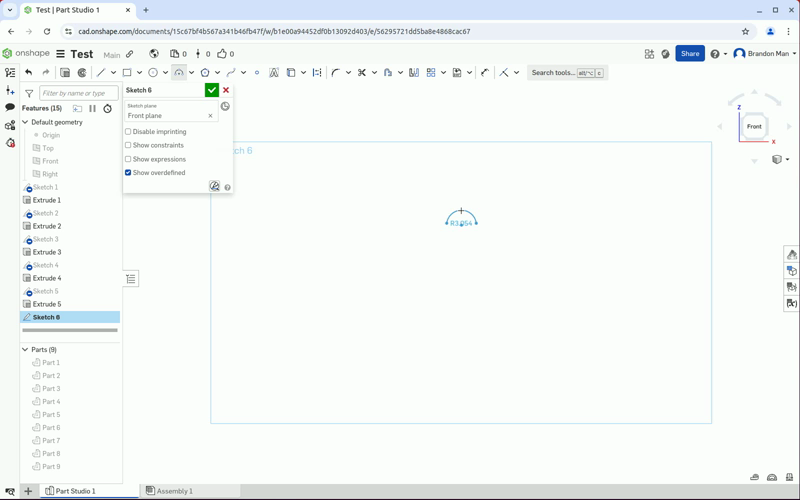
key(esc)
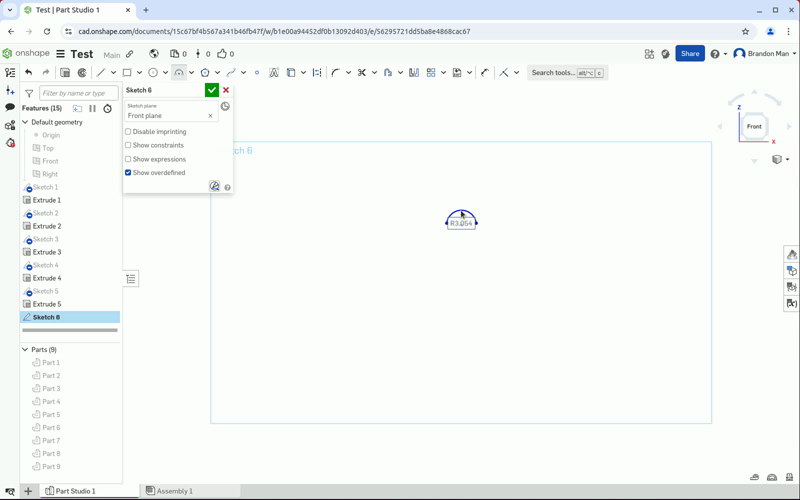
key(l)
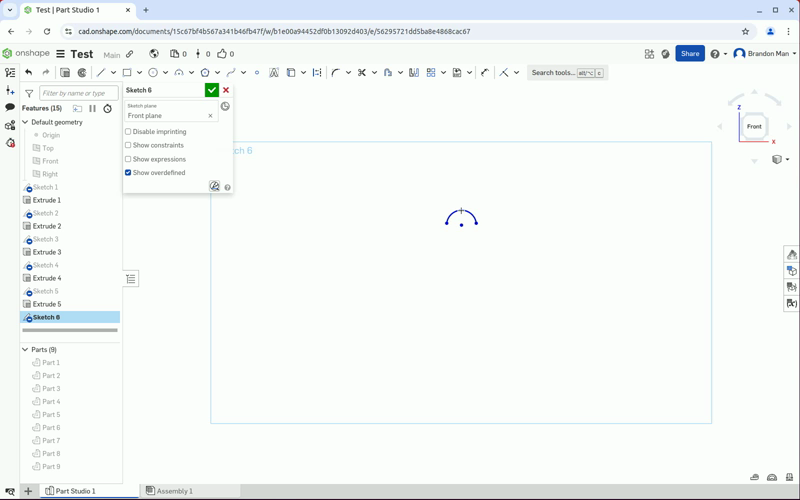
mouse_move(476, 223)
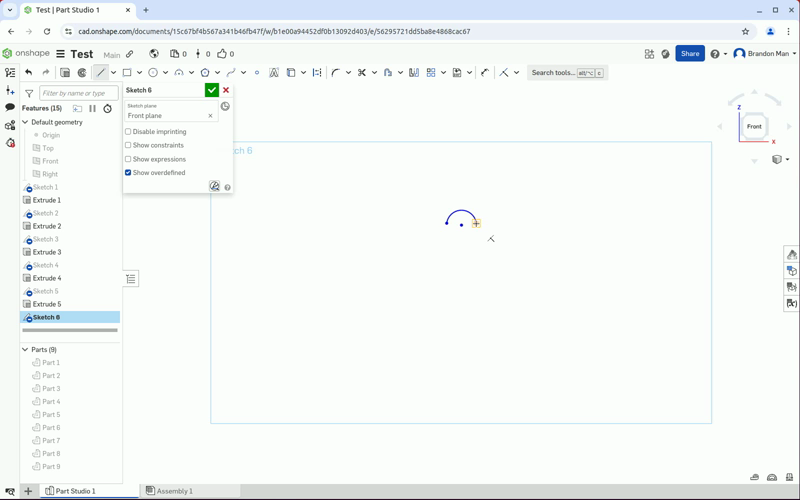
click(476, 223)
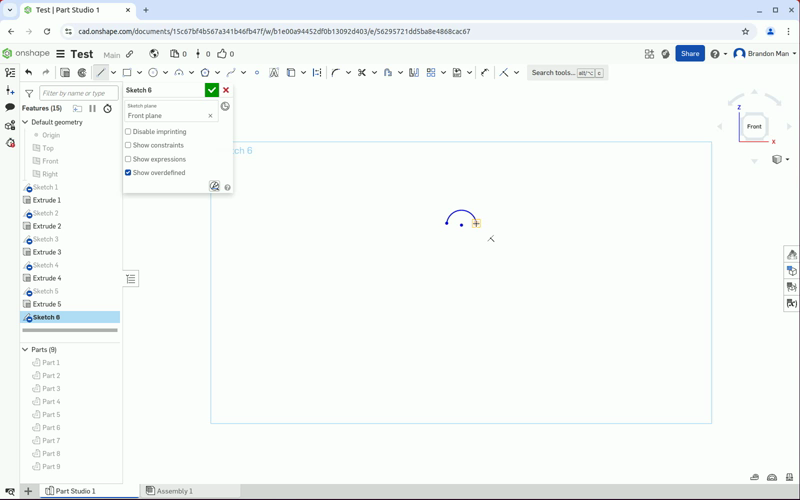
key_down(shift)
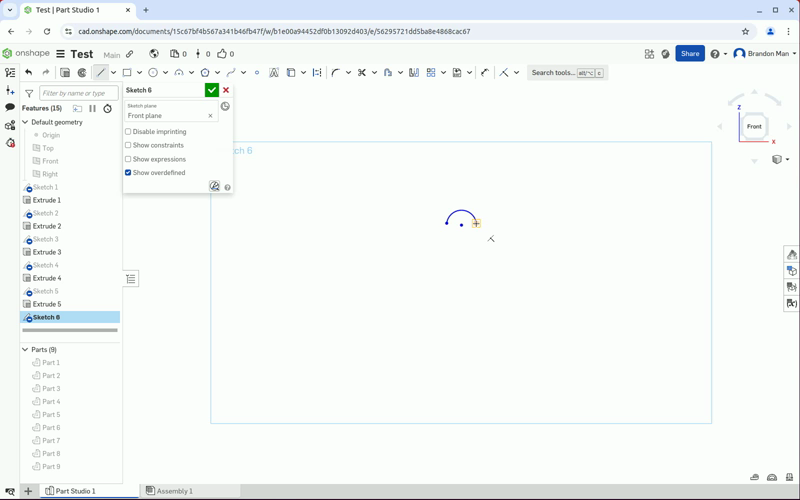
mouse_move(506, 223)
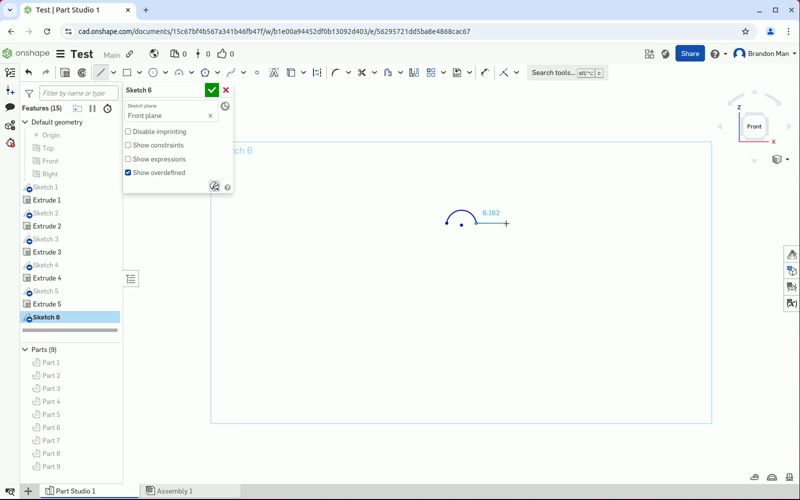
mouse_move(470, 176)
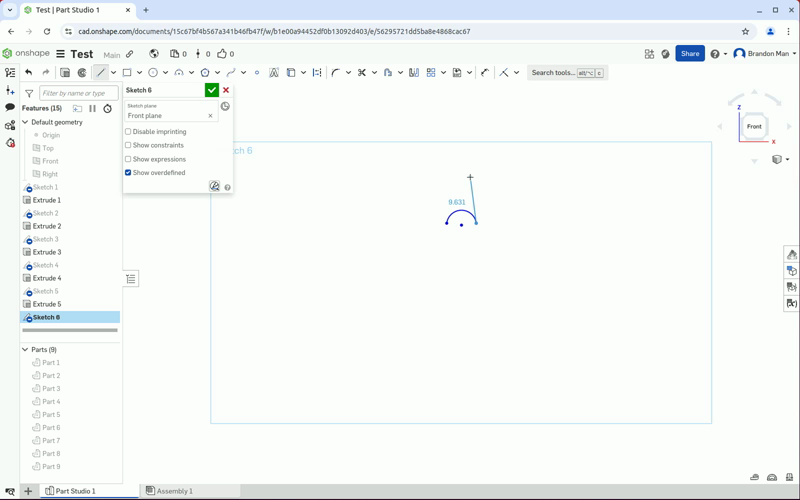
click(470, 176)
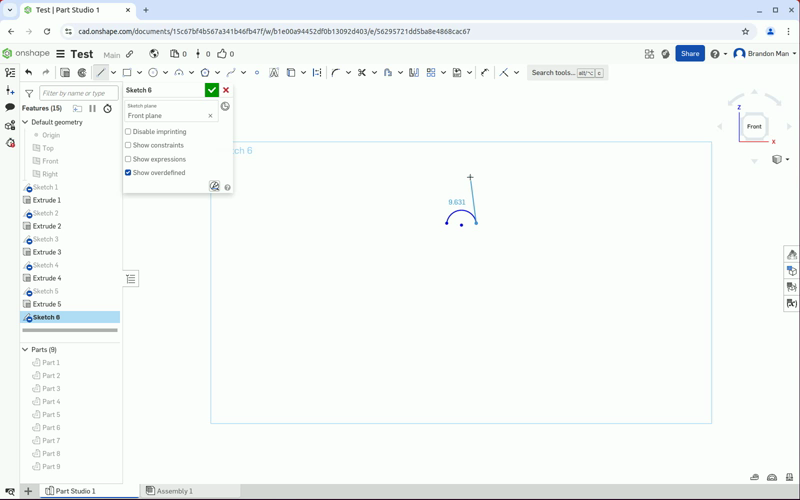
key_up(shift)
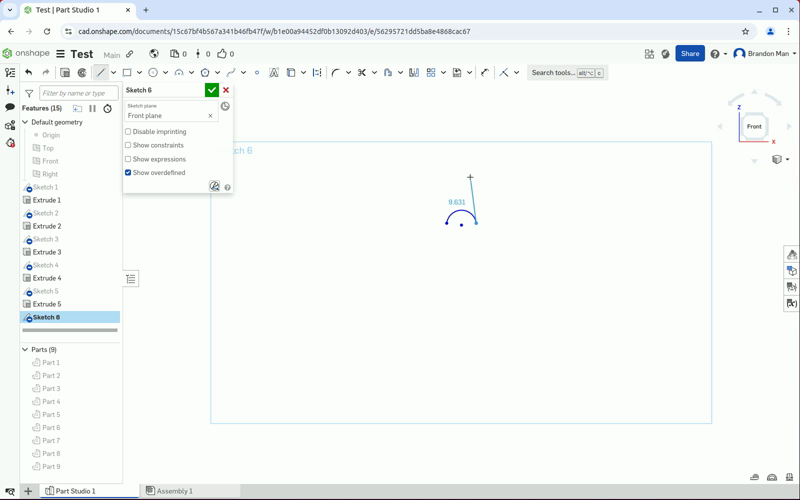
key(esc)
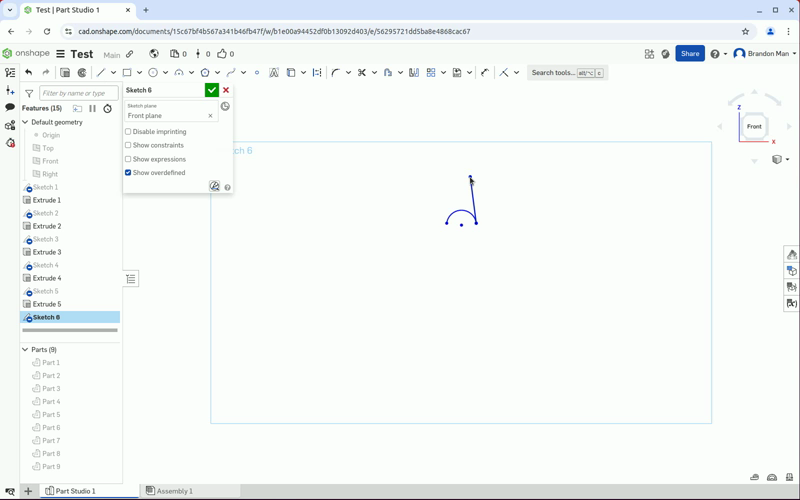
key(a)
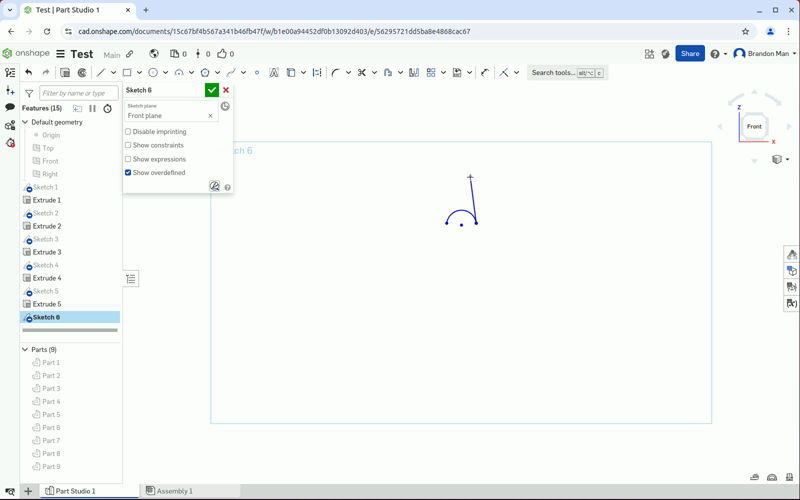
mouse_move(470, 176)
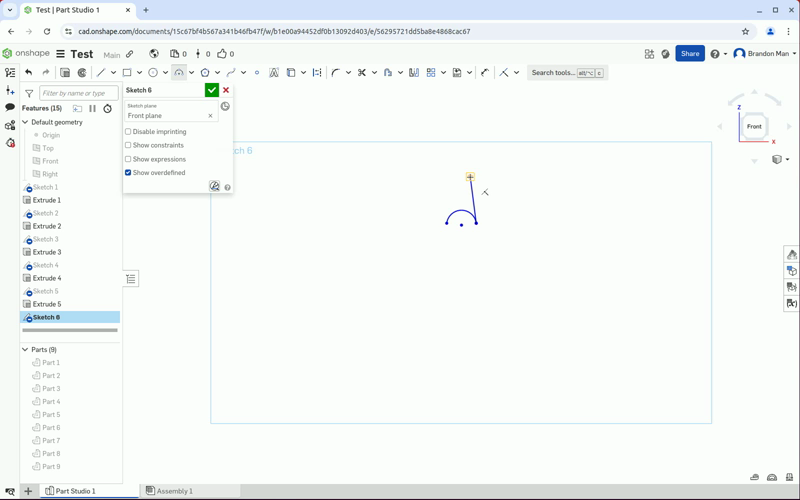
click(470, 176)
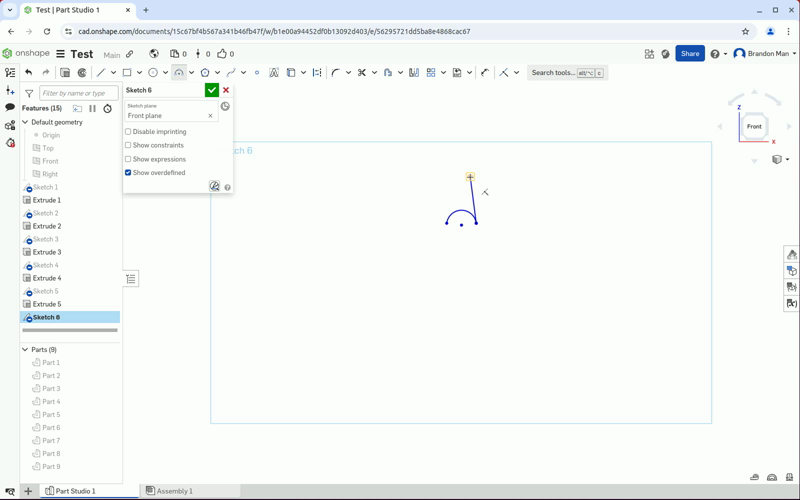
key_down(shift)
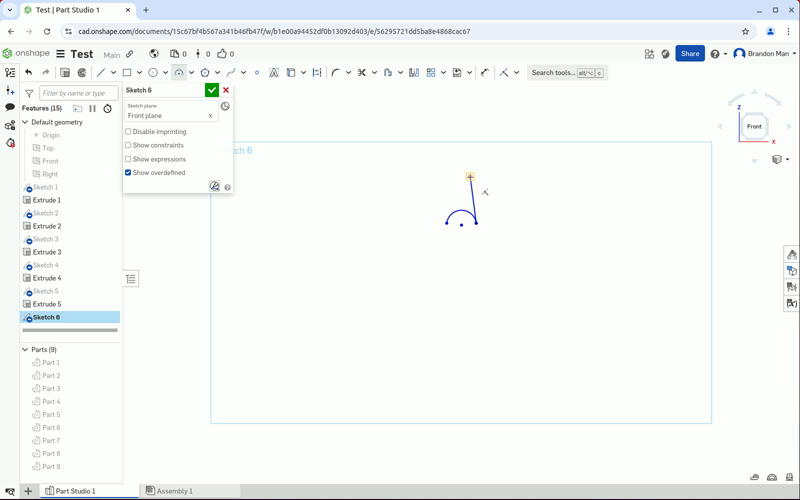
mouse_move(452, 176)
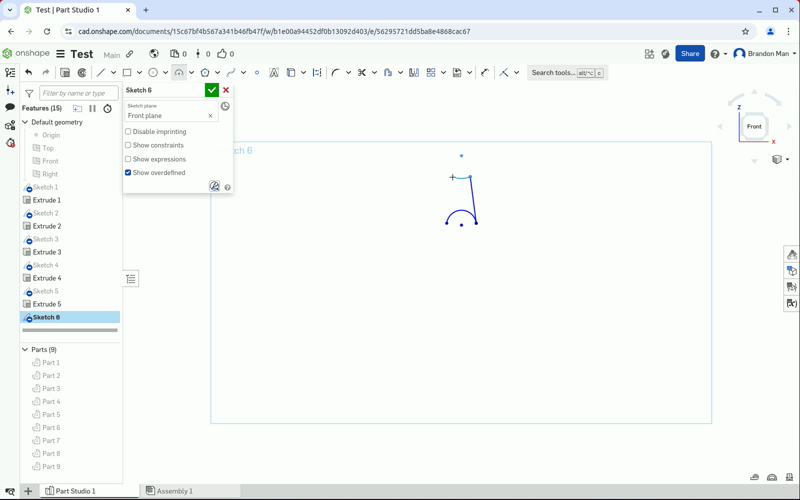
click(452, 176)
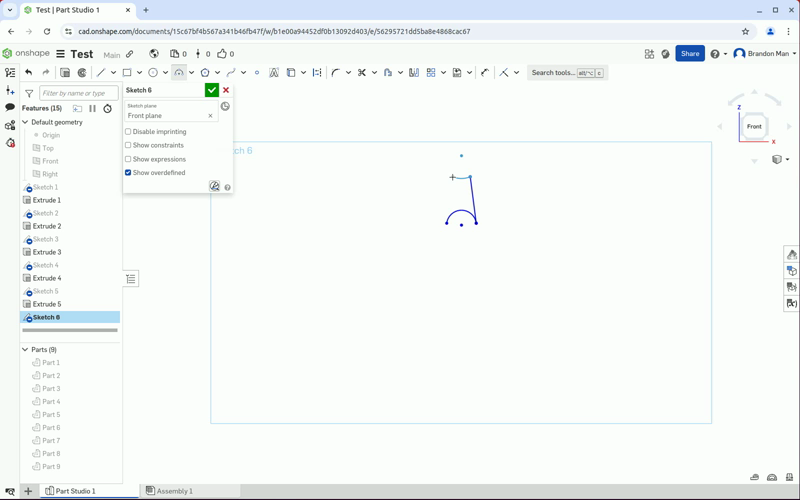
mouse_move(461, 186)
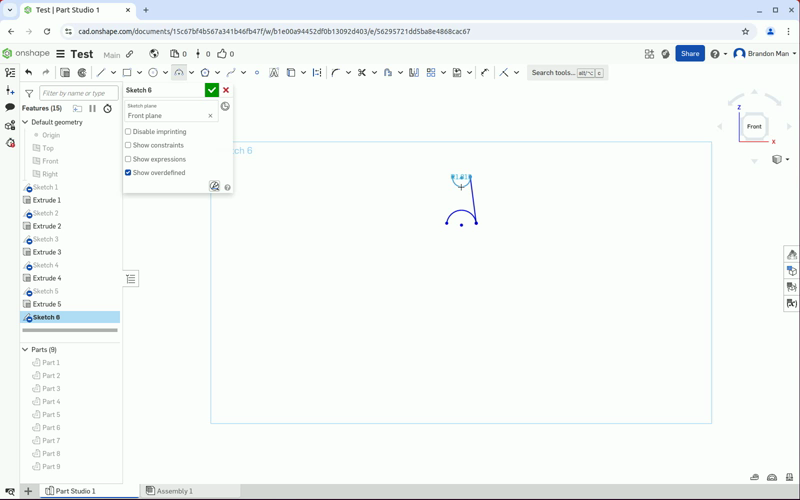
click(461, 186)
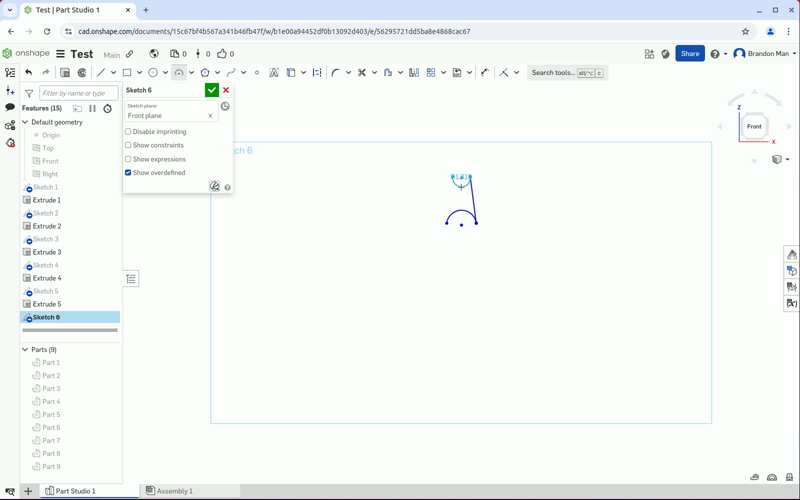
key_up(shift)
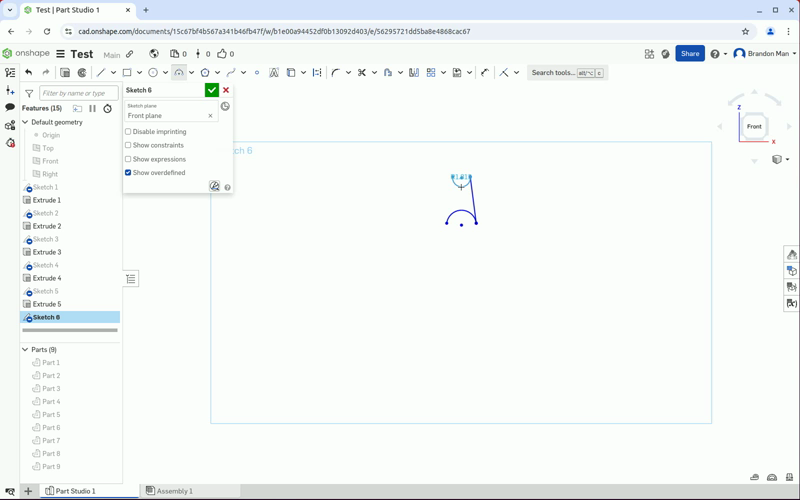
key(esc)
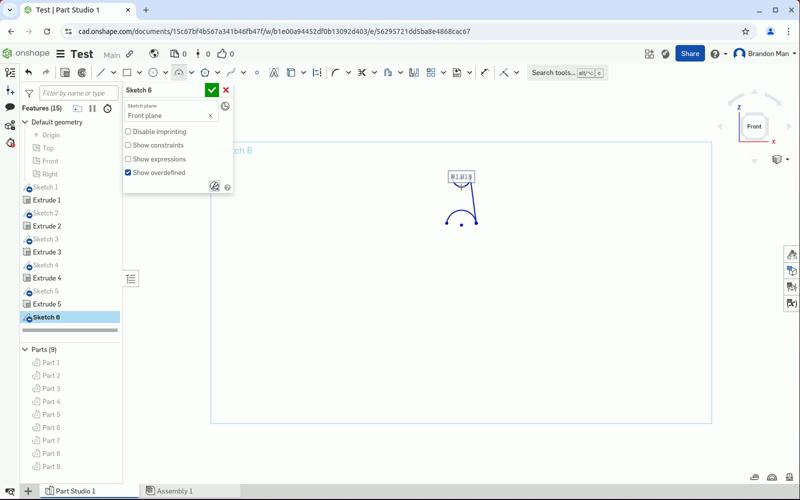
key(l)
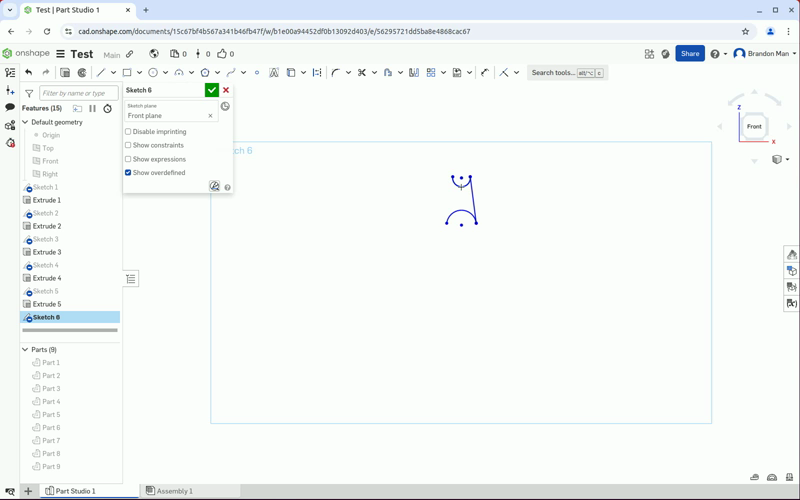
mouse_move(452, 176)
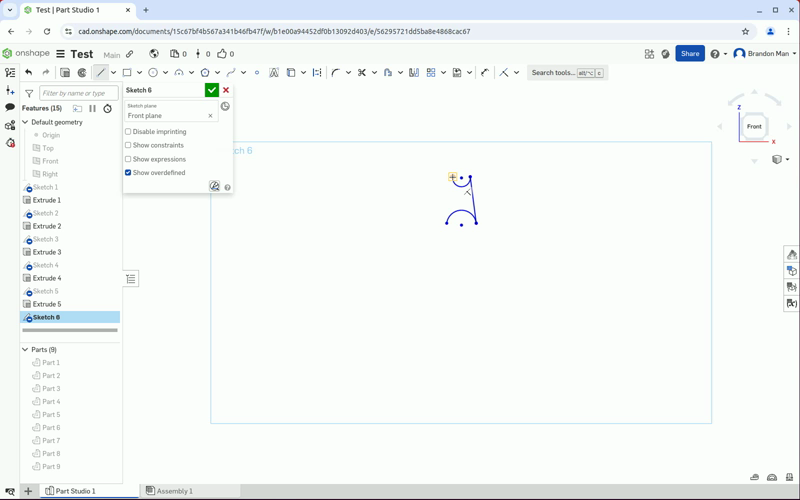
click(452, 176)
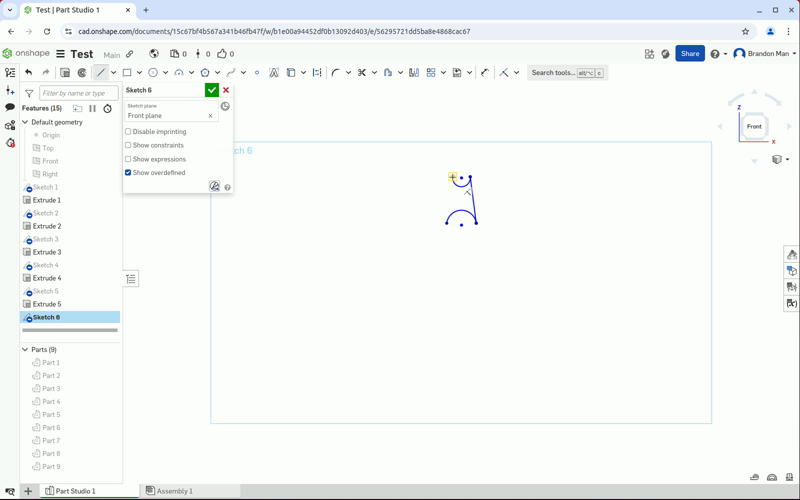
mouse_move(482, 176)
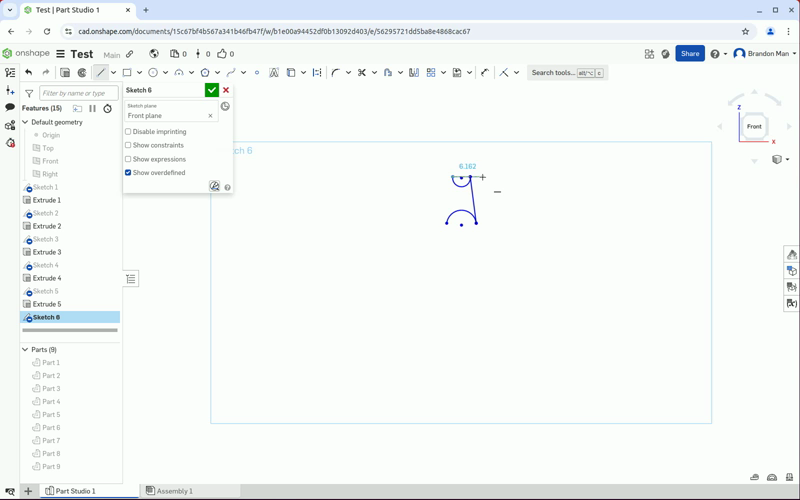
key_down(shift)
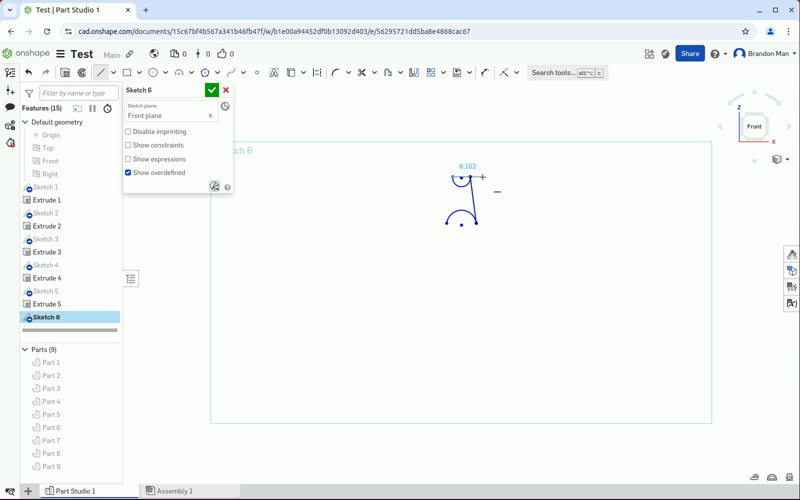
mouse_move(446, 223)
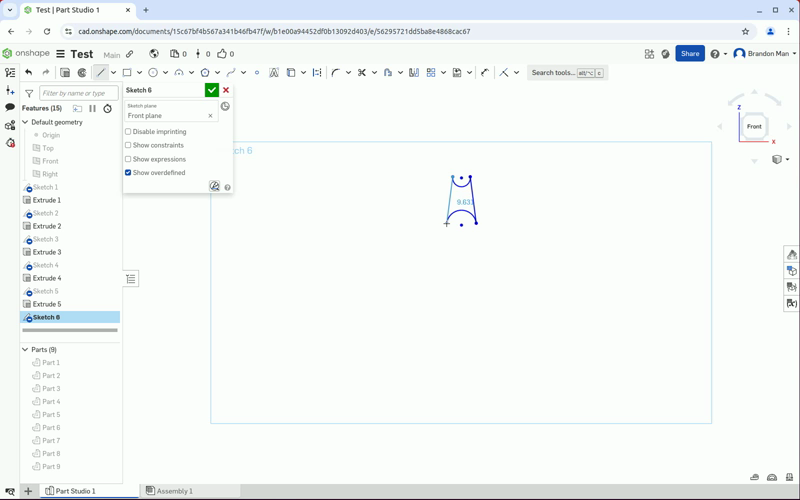
key_up(shift)
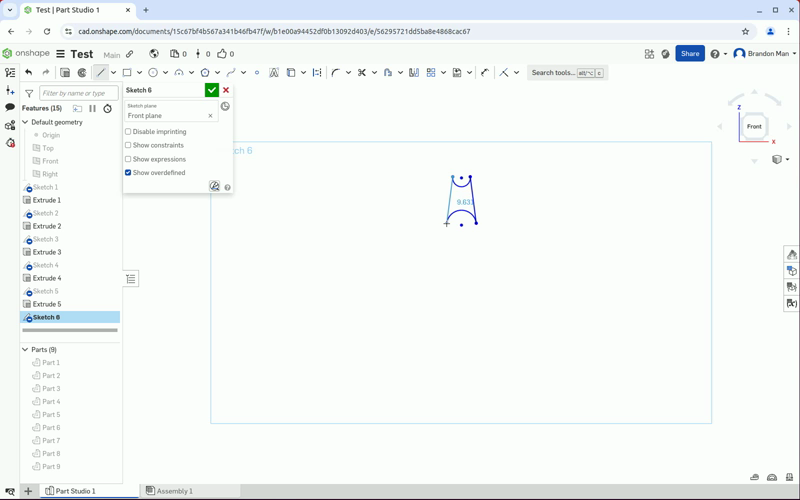
click(446, 223)
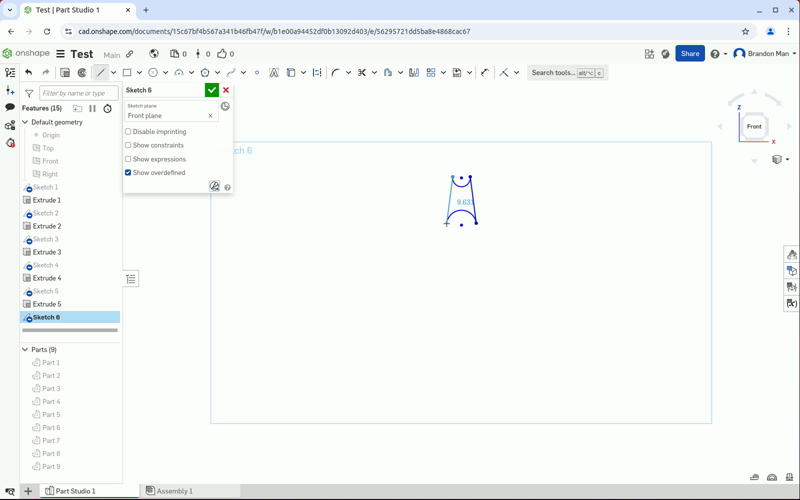
key(esc)
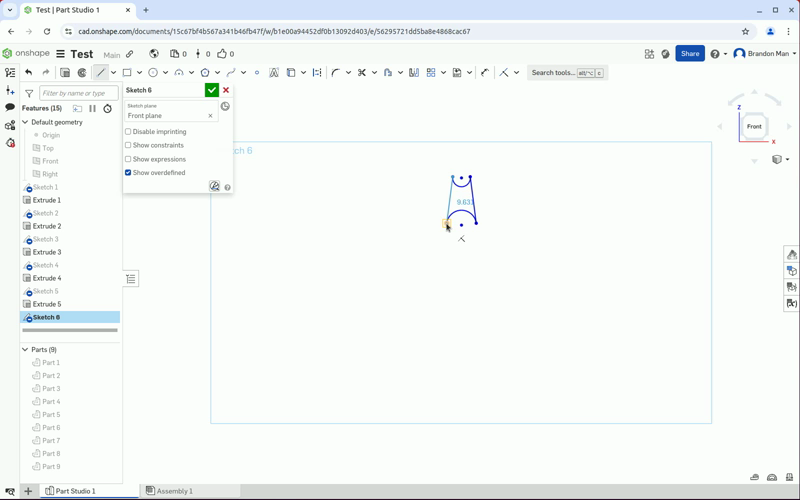
key(c)
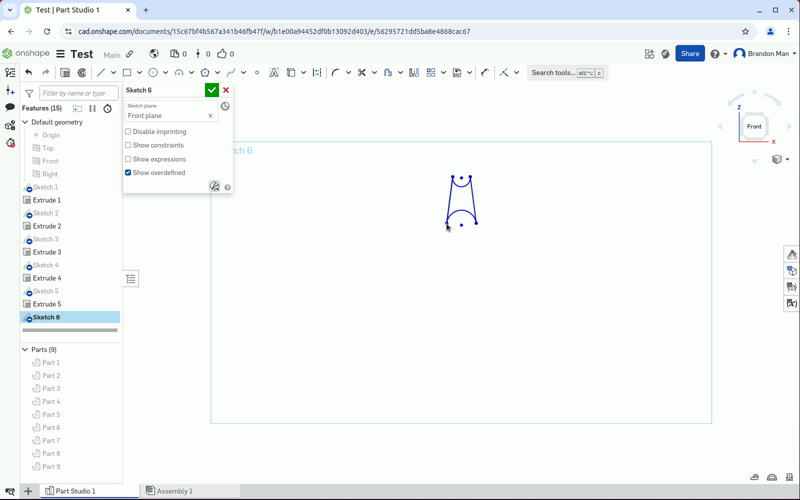
key_down(shift)
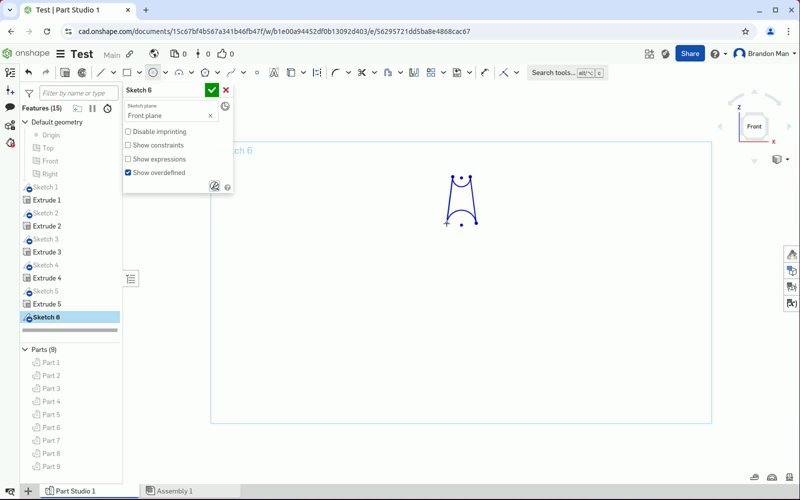
mouse_move(458, 191)
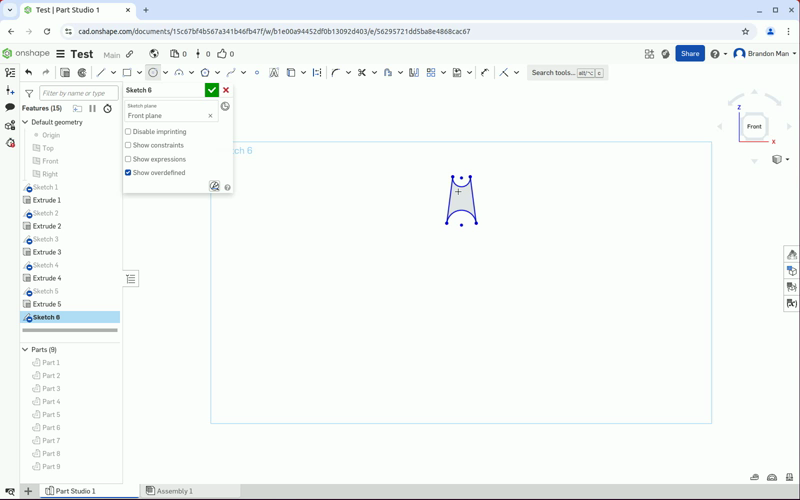
click(458, 191)
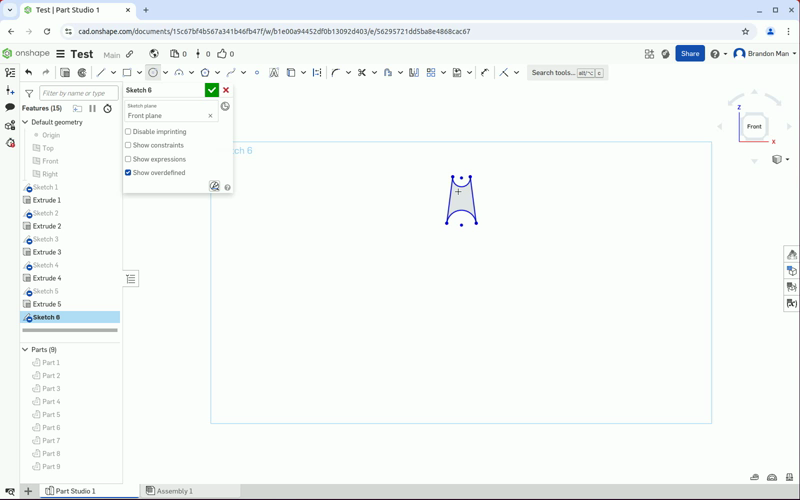
key_up(shift)
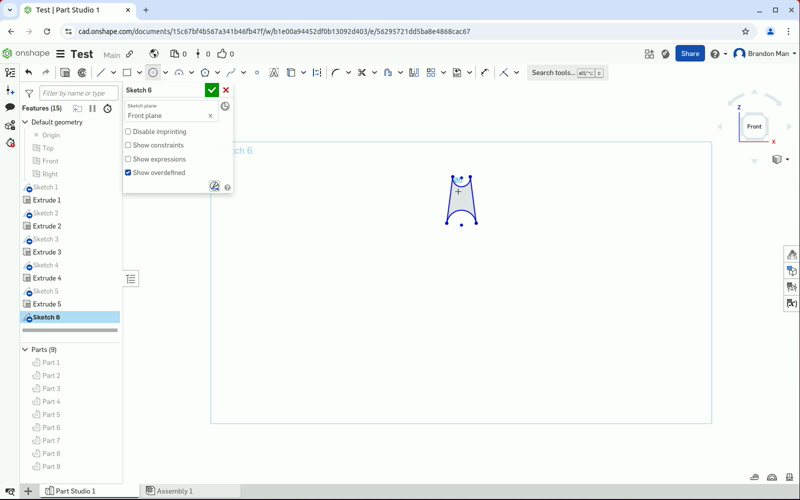
mouse_move(461, 191)
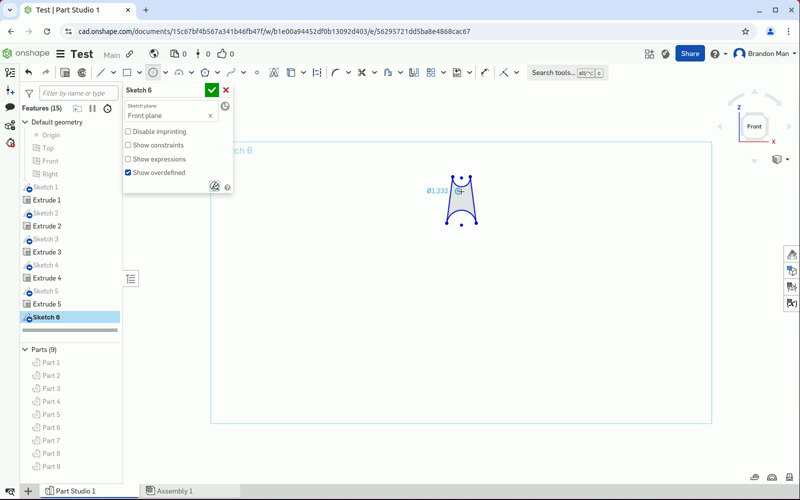
click(461, 191)
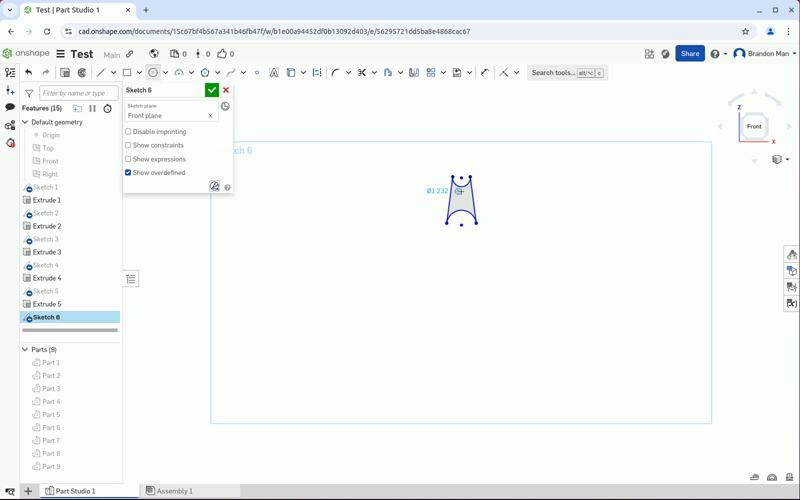
key(esc)
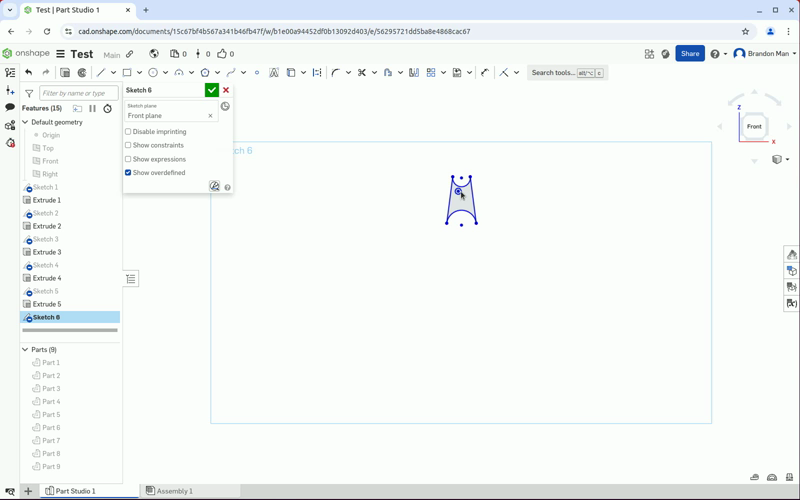
mouse_move(467, 199)
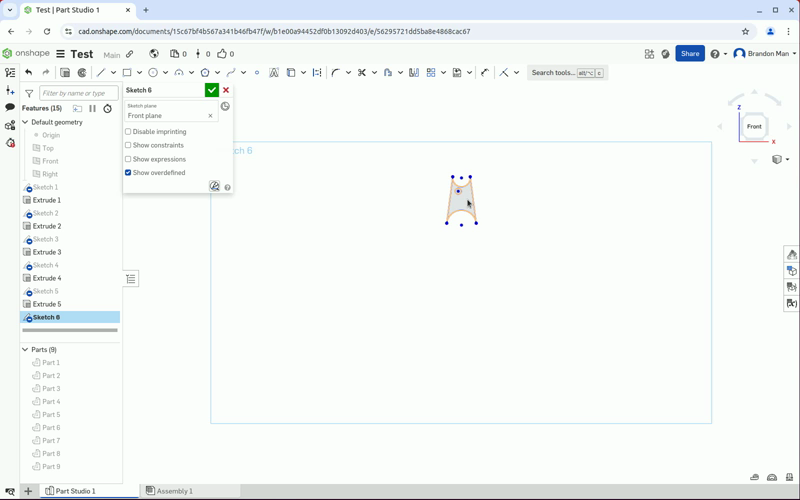
scroll(6)
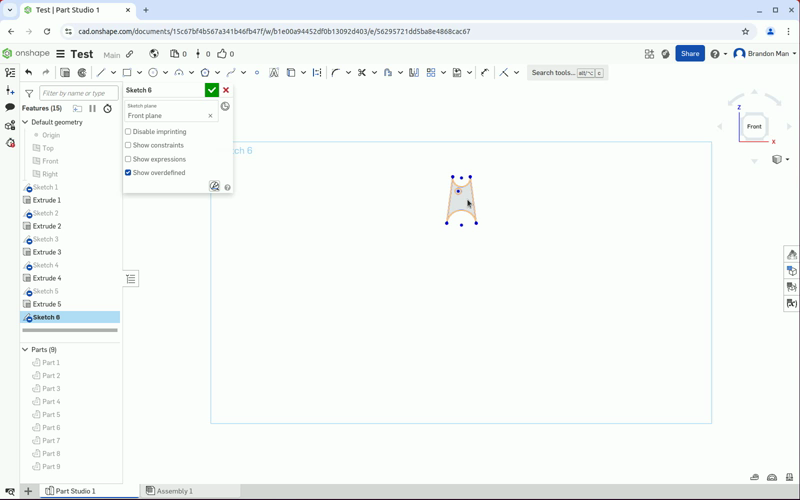
scroll(6)
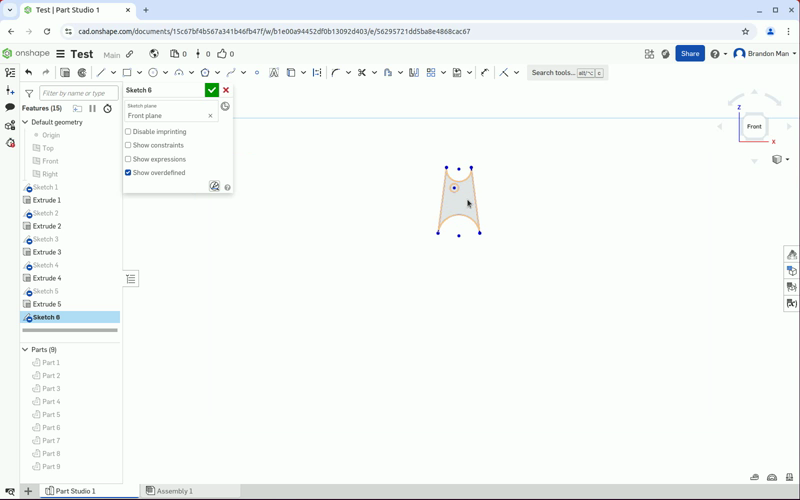
scroll(6)
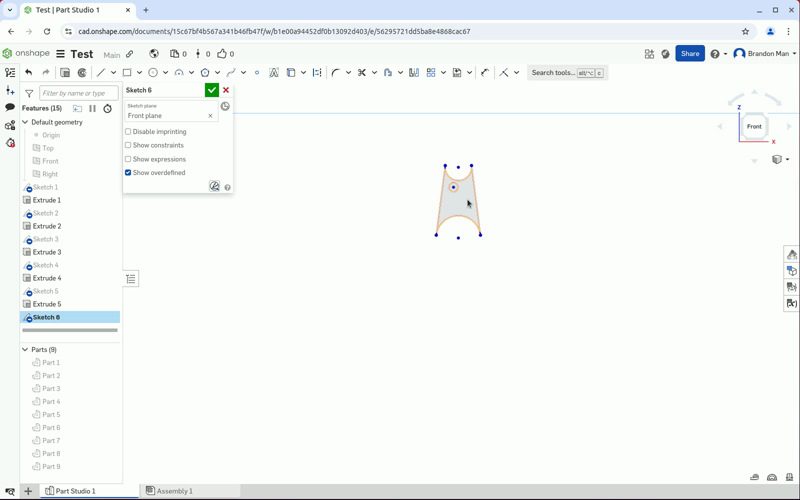
scroll(6)
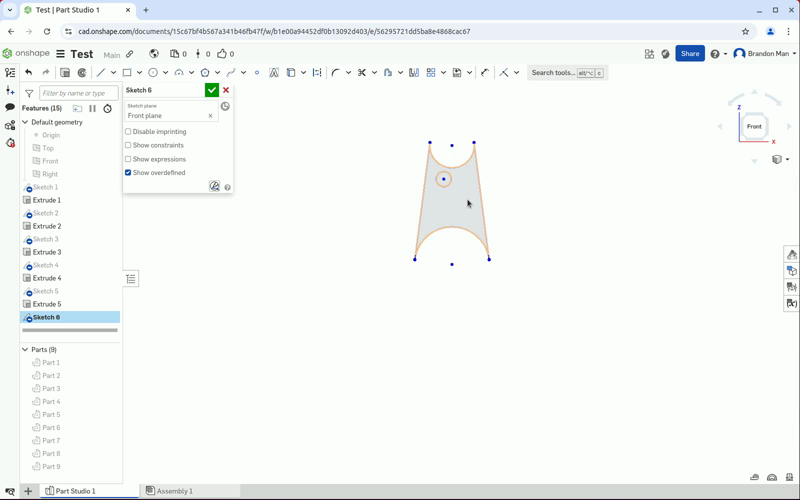
scroll(6)
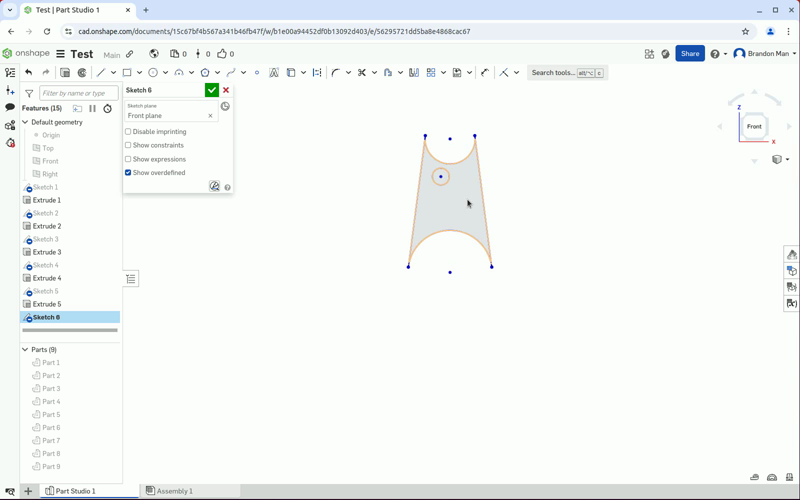
scroll(6)
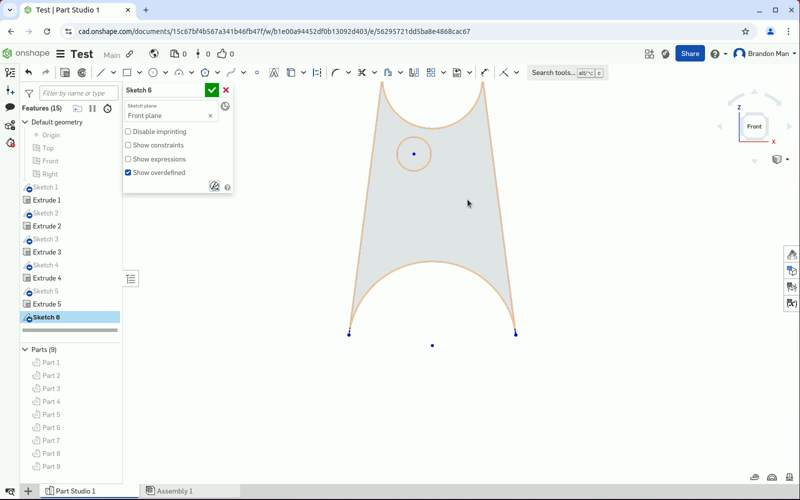
scroll(6)
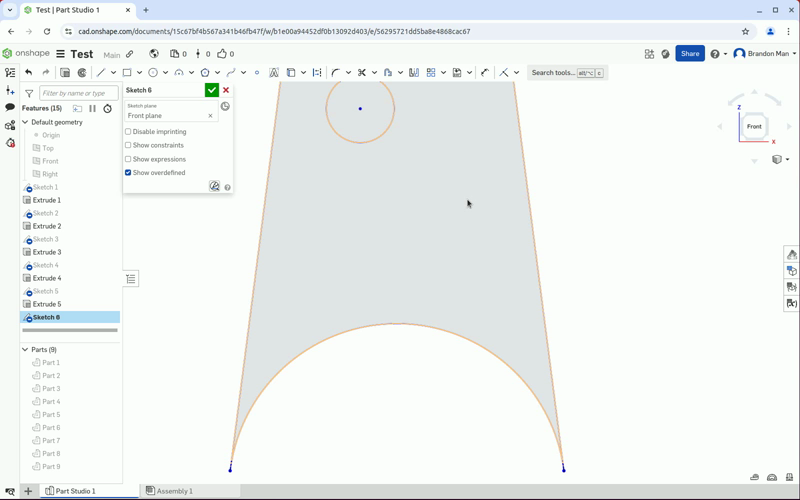
click(467, 199)
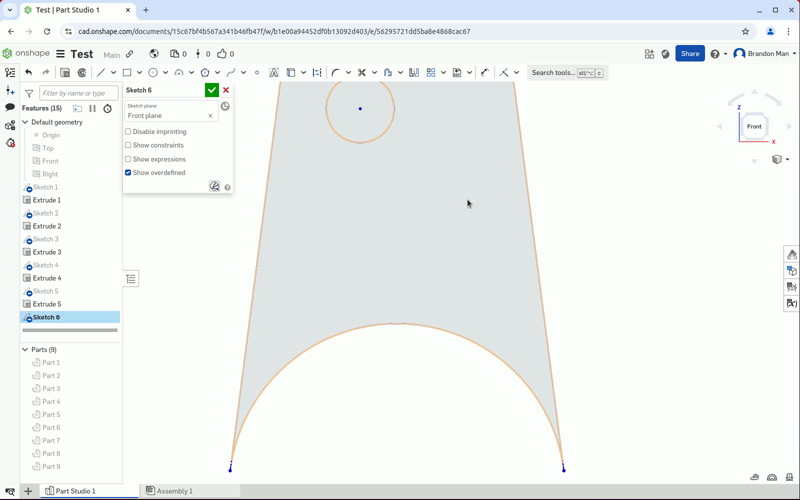
scroll(-6)
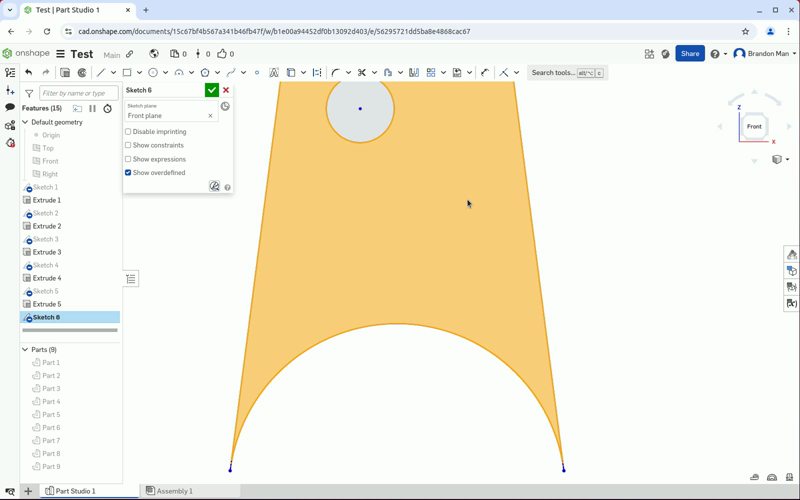
scroll(-6)
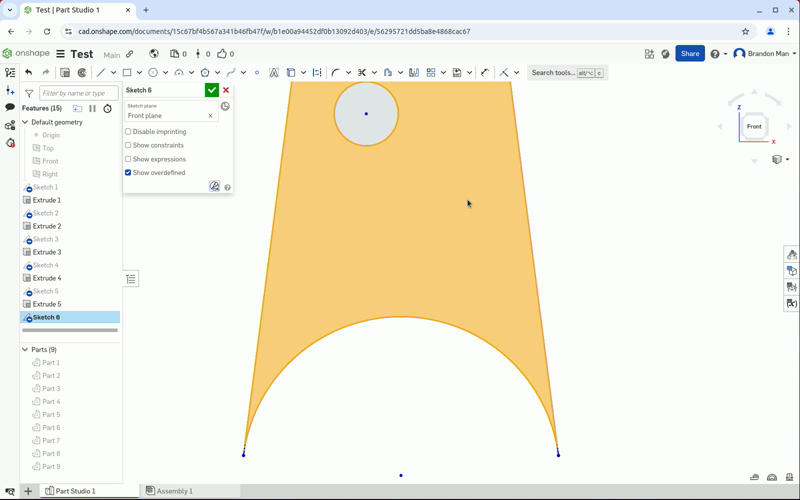
scroll(-6)
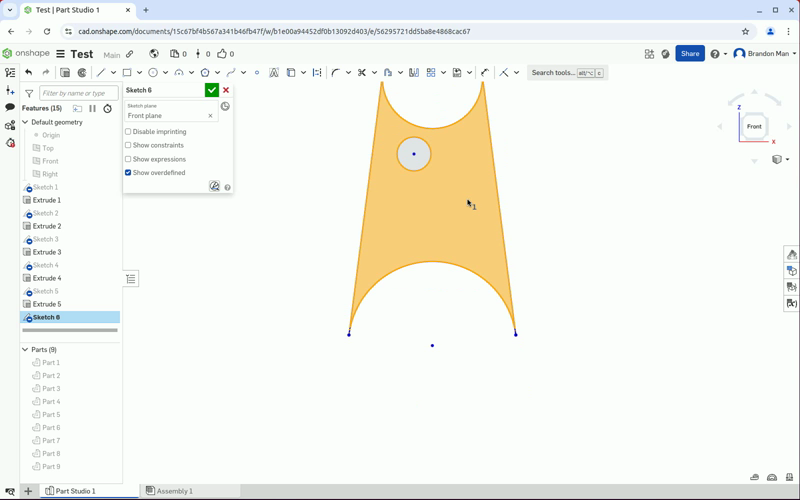
scroll(-6)
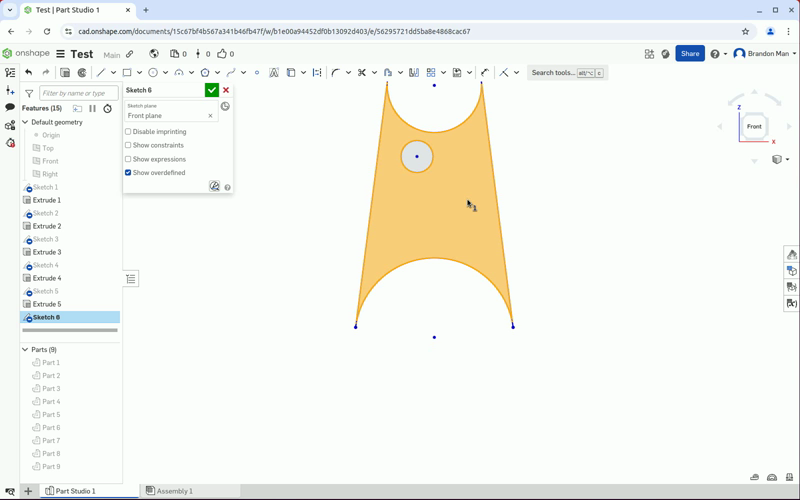
scroll(-6)
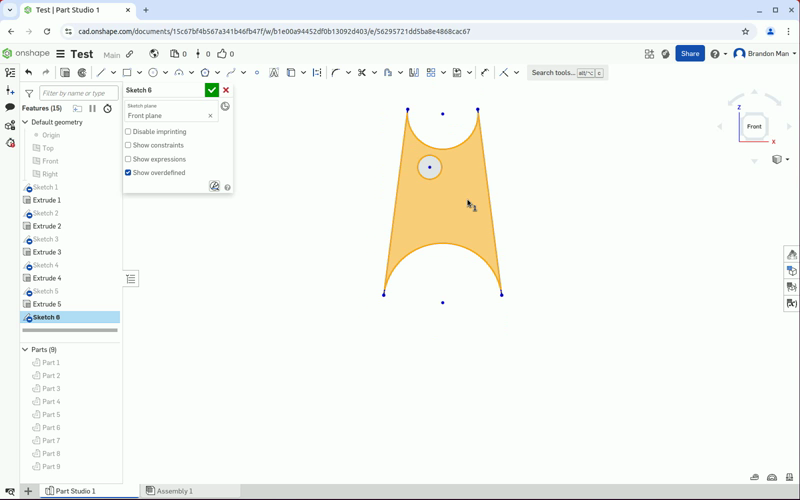
scroll(-6)
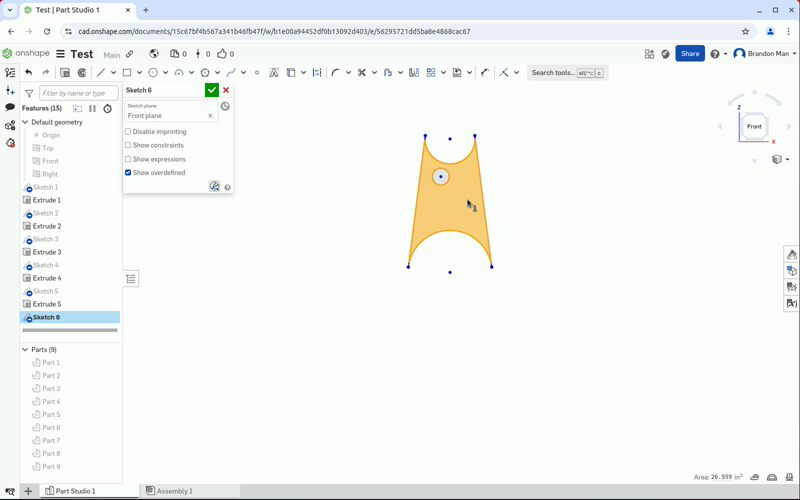
scroll(-6)
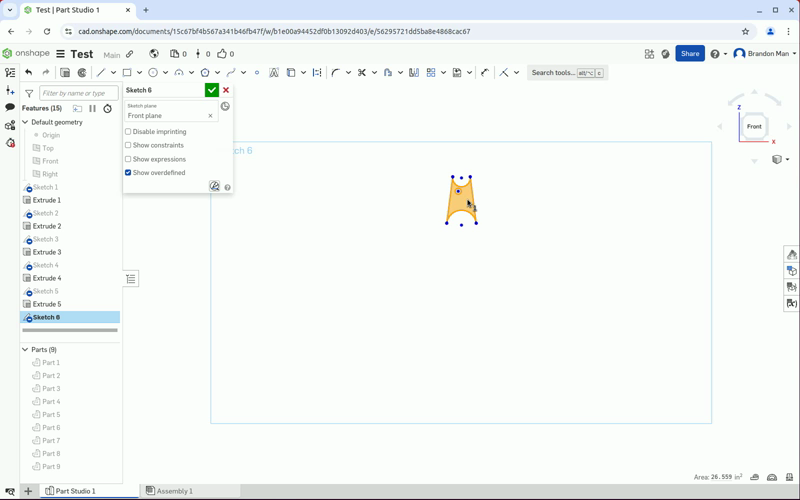
mouse_move(73, 352)
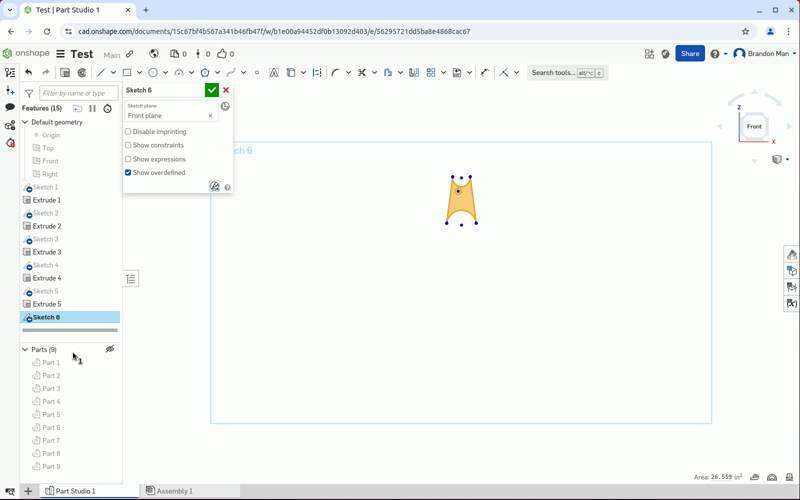
key(shift+y)
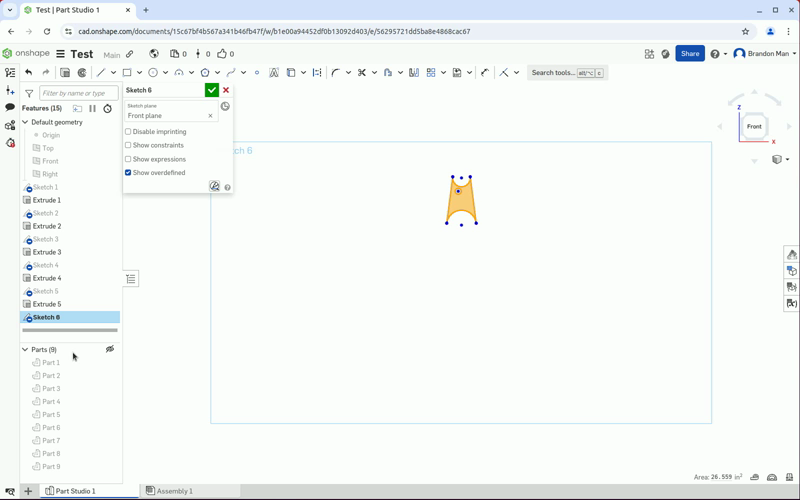
key(shift+e)
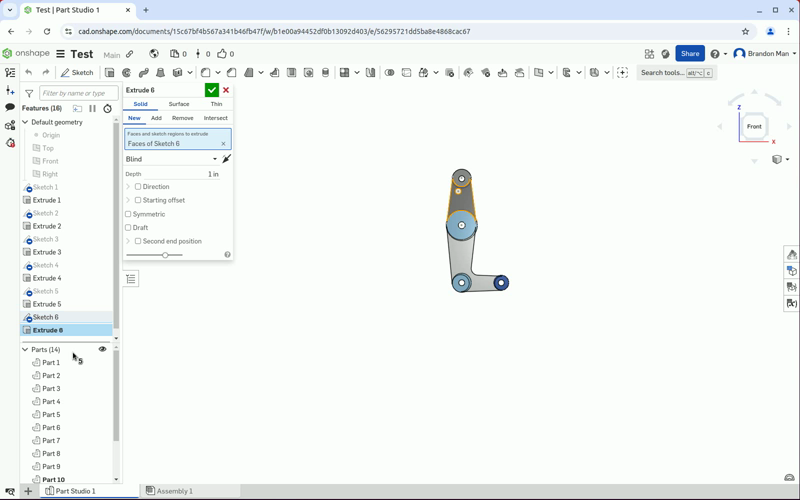
mouse_move(143, 106)
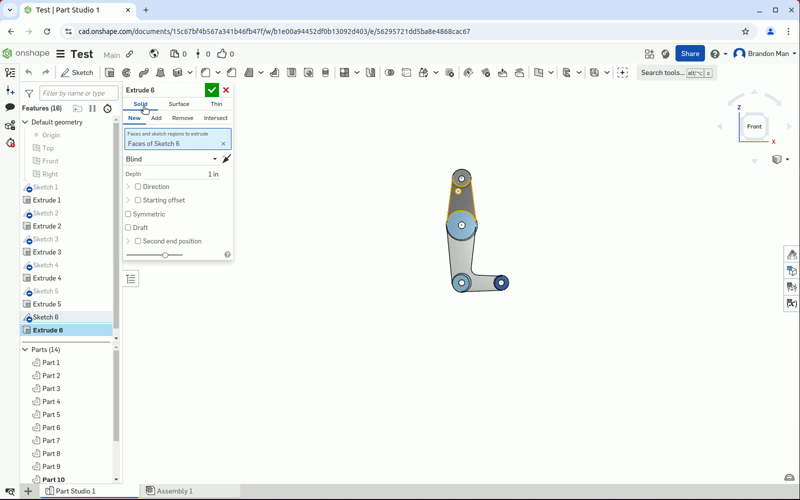
click(143, 106)
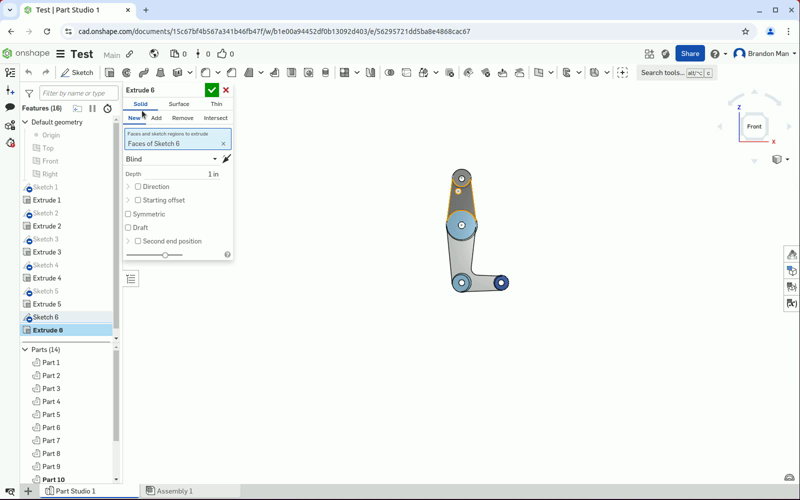
mouse_move(137, 120)
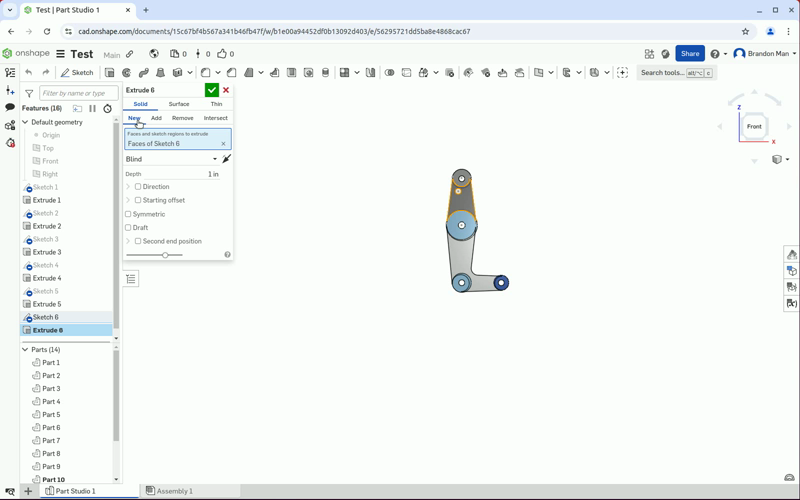
click(137, 120)
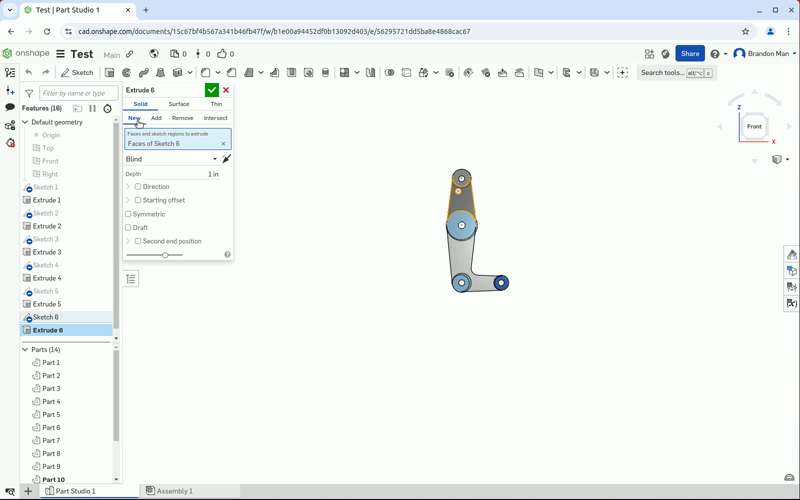
key(tab, 4)
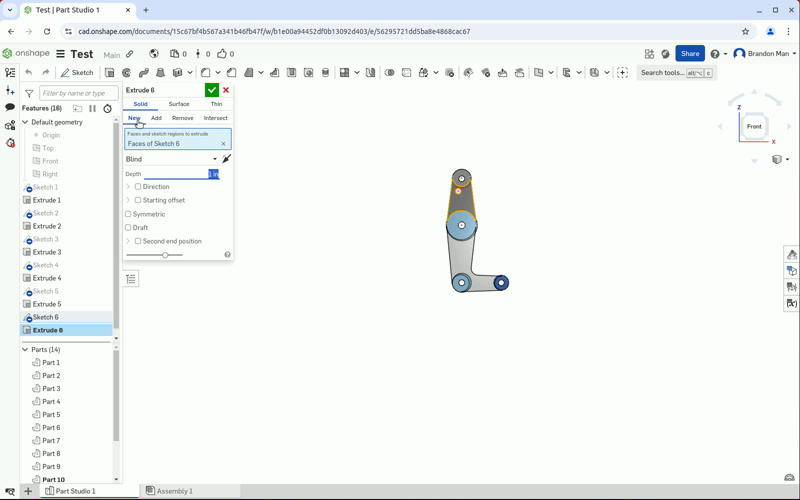
text(0.481)
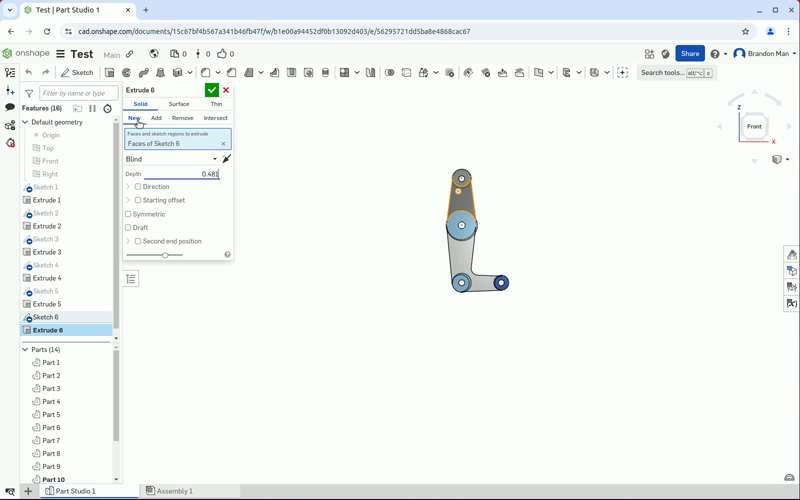
key(enter)
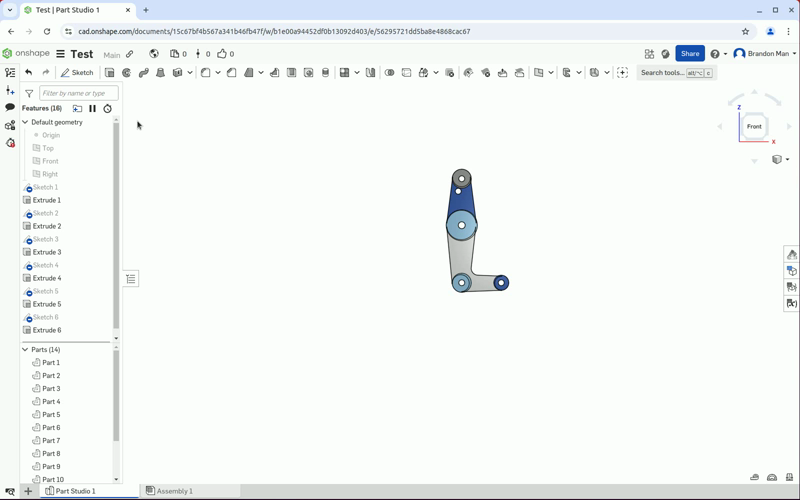
key(shift+h)
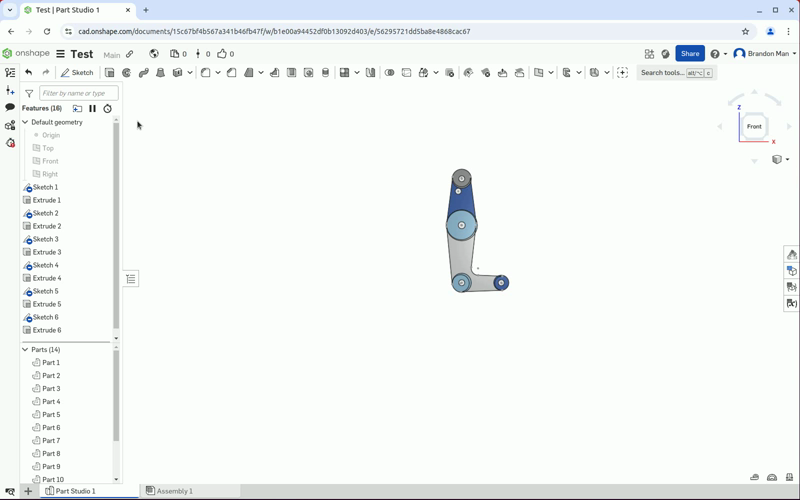
key(shift+h)
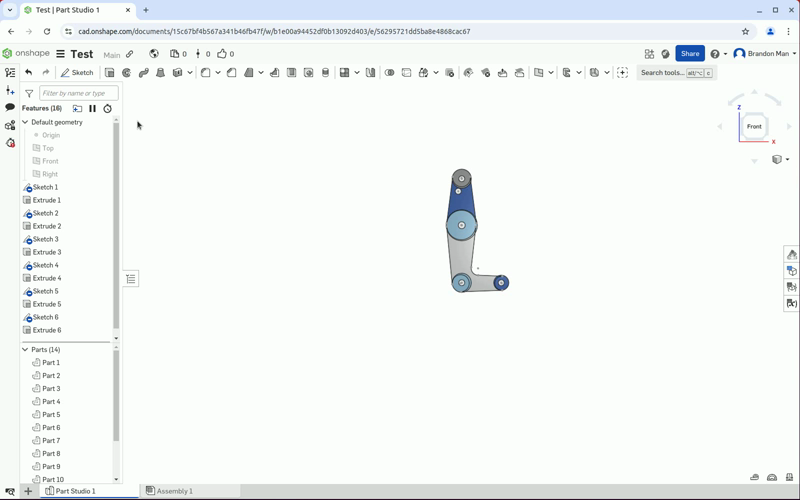
key(shift+7)
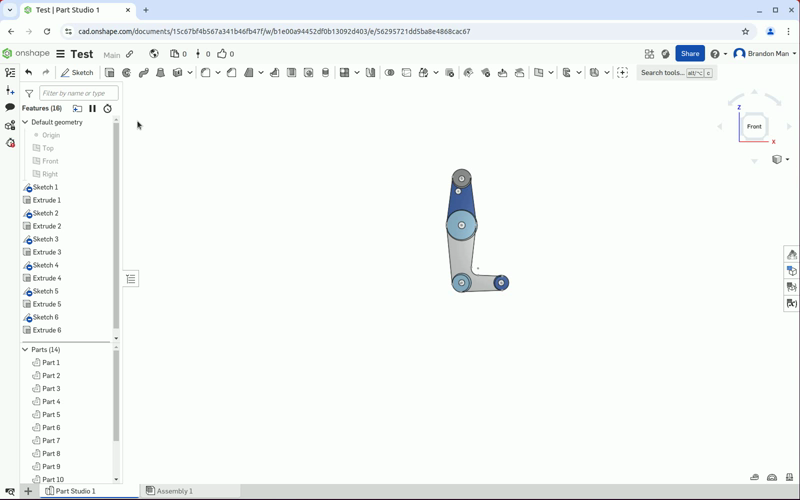
key(left, 2)
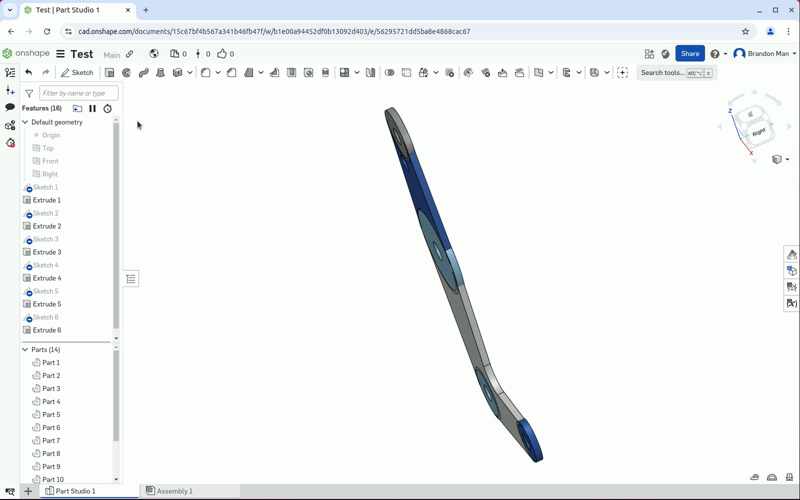
key(down, 2)
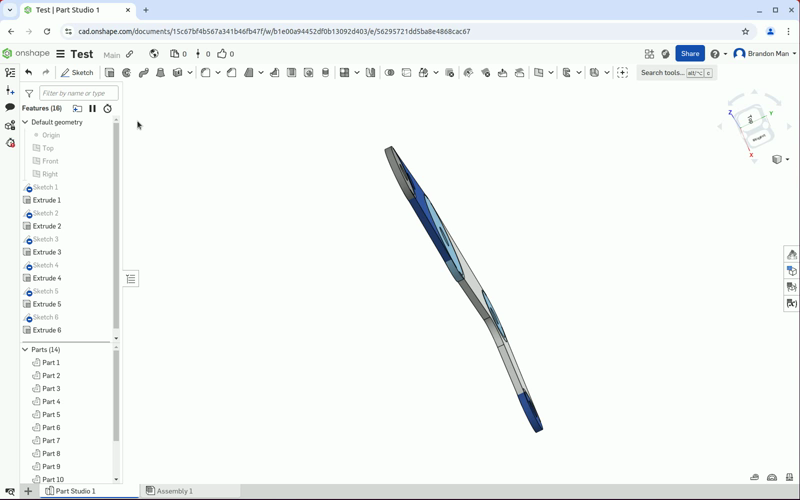
key(up, 2)
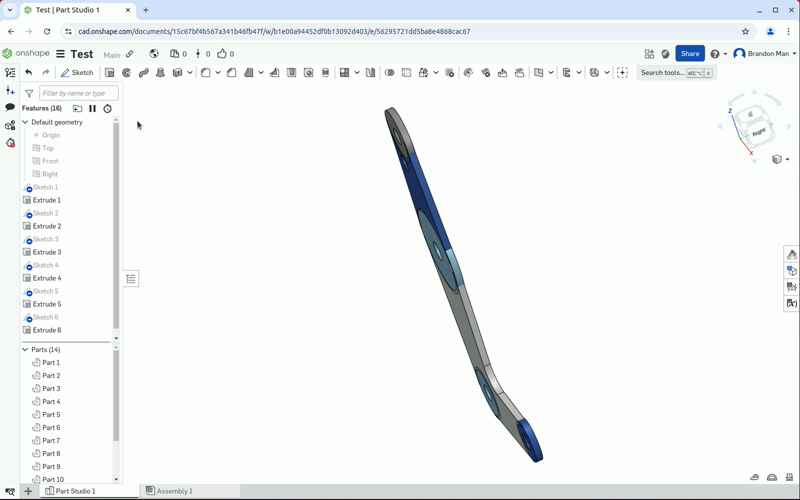
key(right, 2)
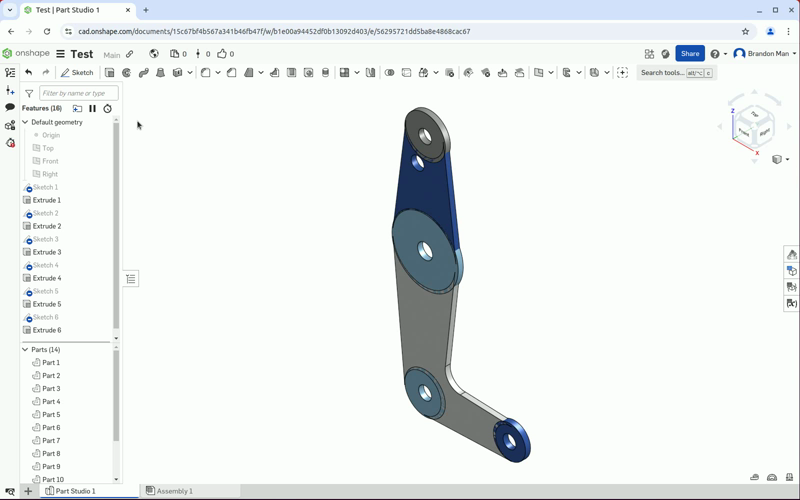
mouse_move(69, 189)
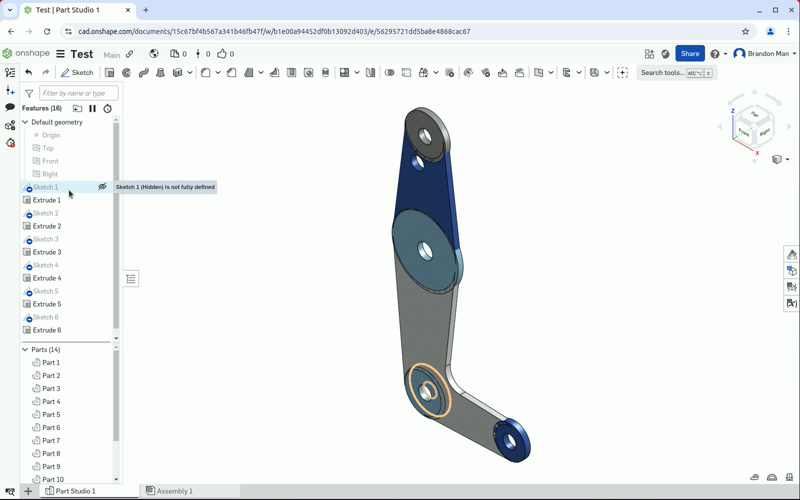
click(69, 189)